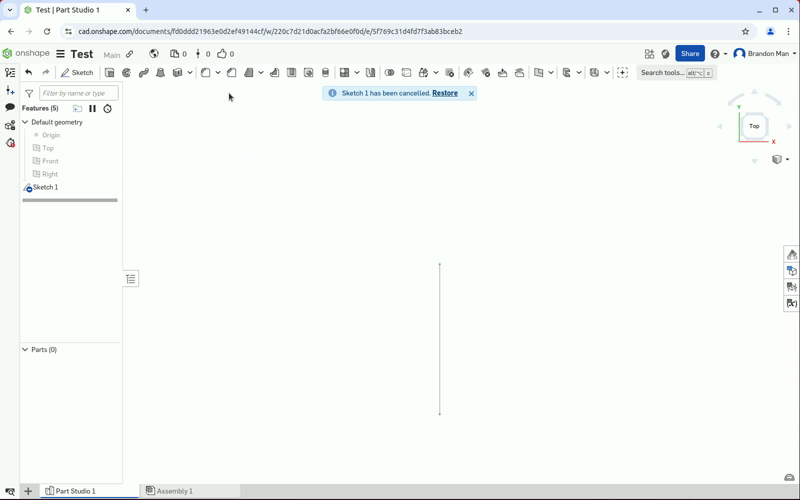
key(shift+h)
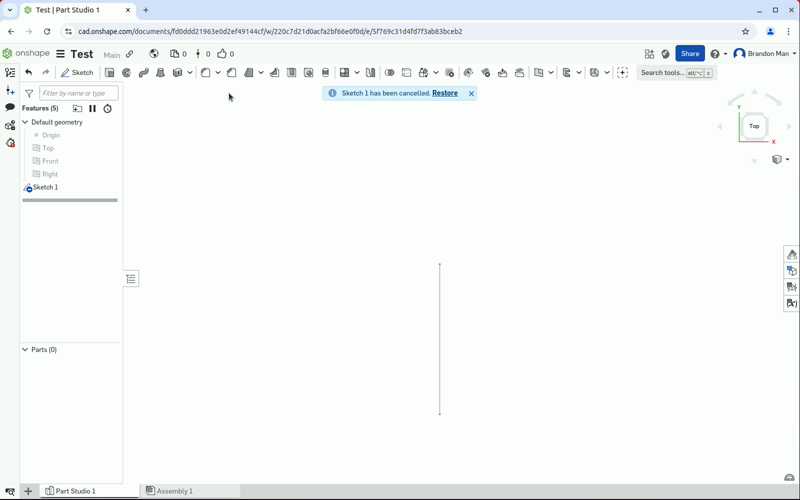
key(shift+s)
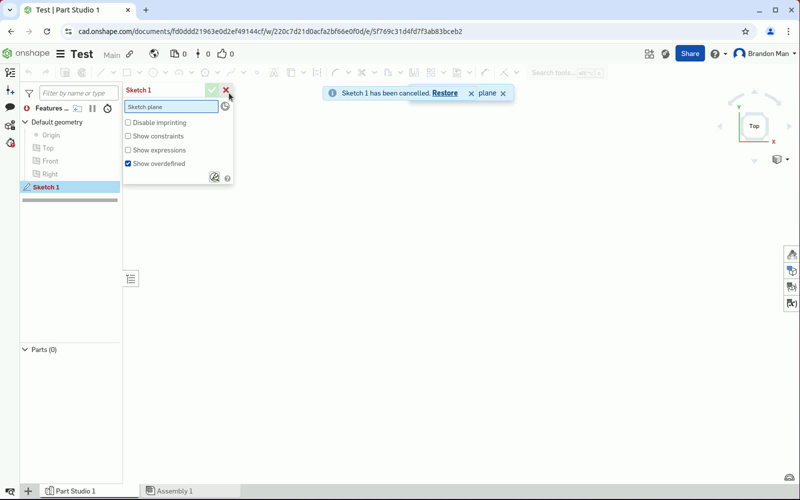
mouse_move(73, 150)
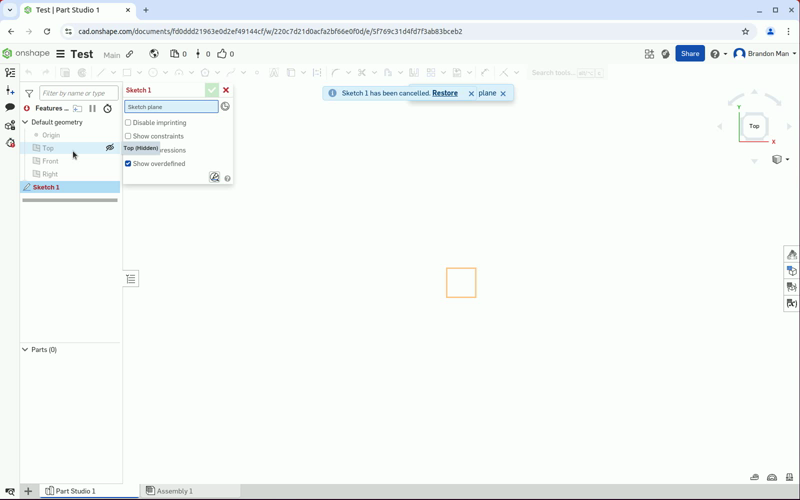
click(73, 150)
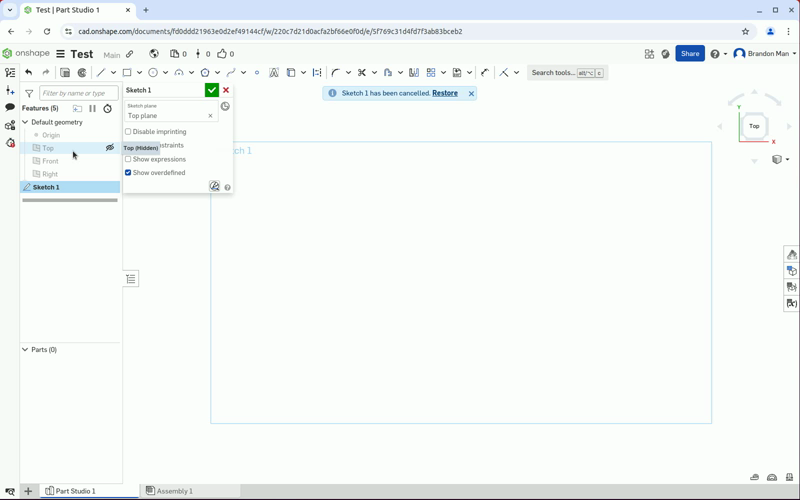
mouse_move(73, 352)
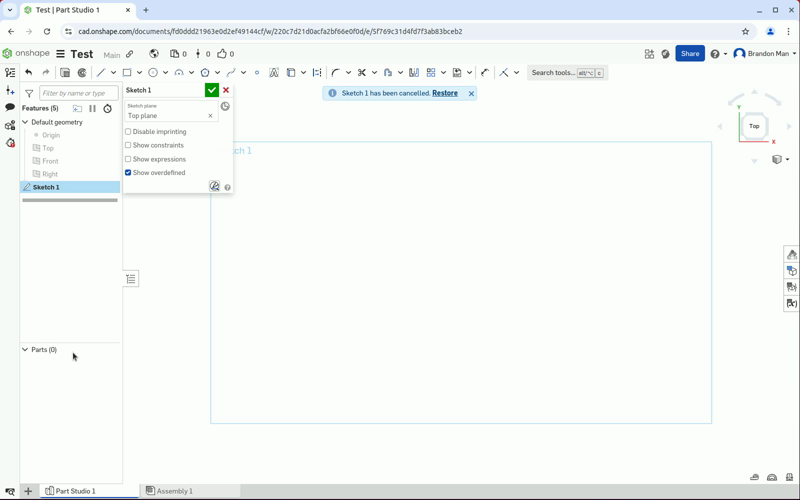
key(y)
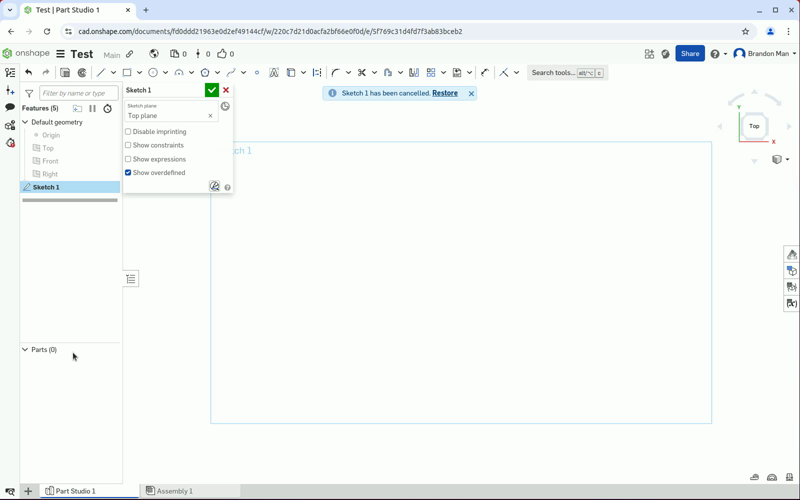
key(c)
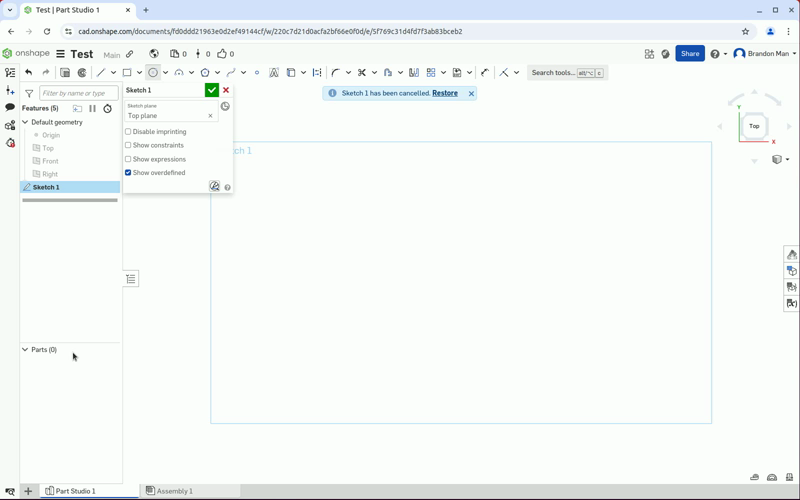
key_down(shift)
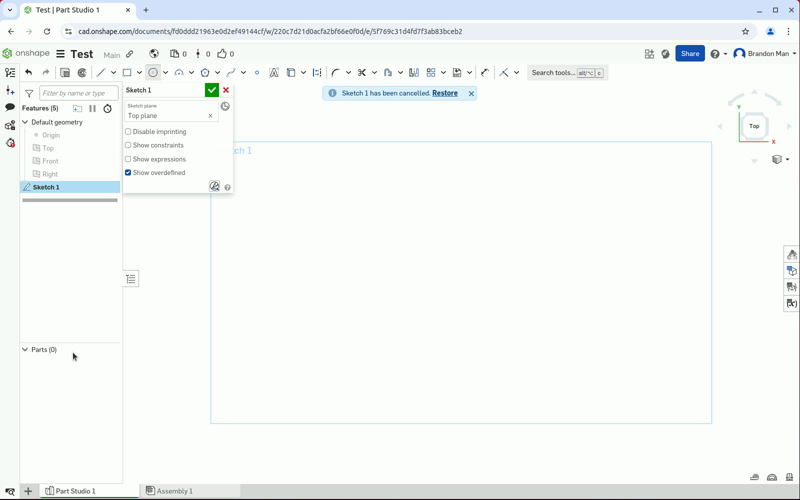
mouse_move(461, 282)
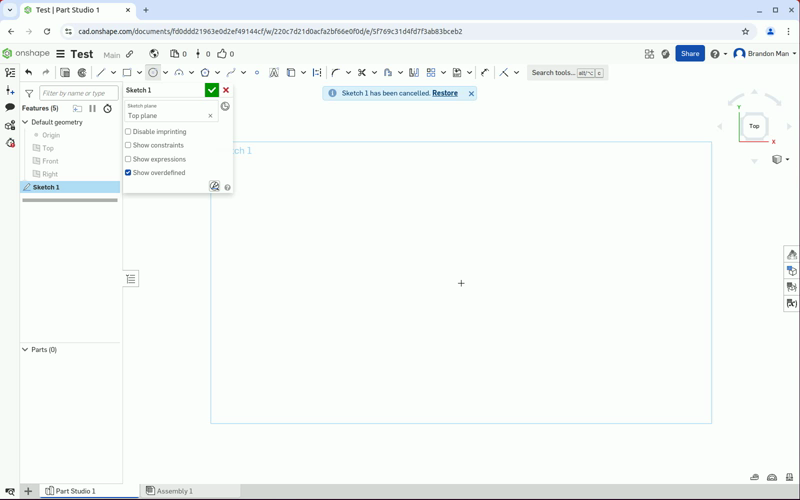
click(461, 282)
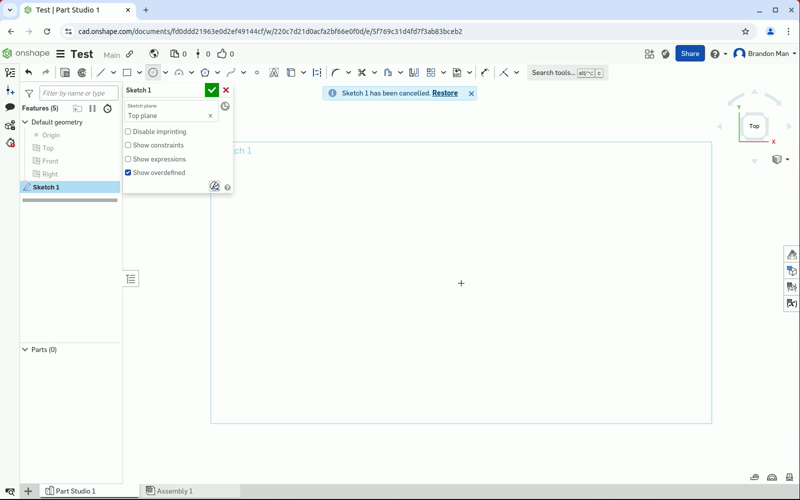
key_up(shift)
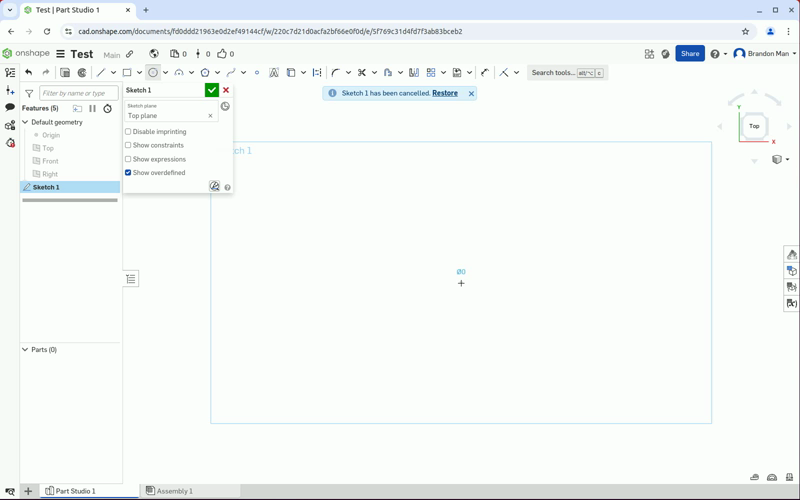
mouse_move(574, 282)
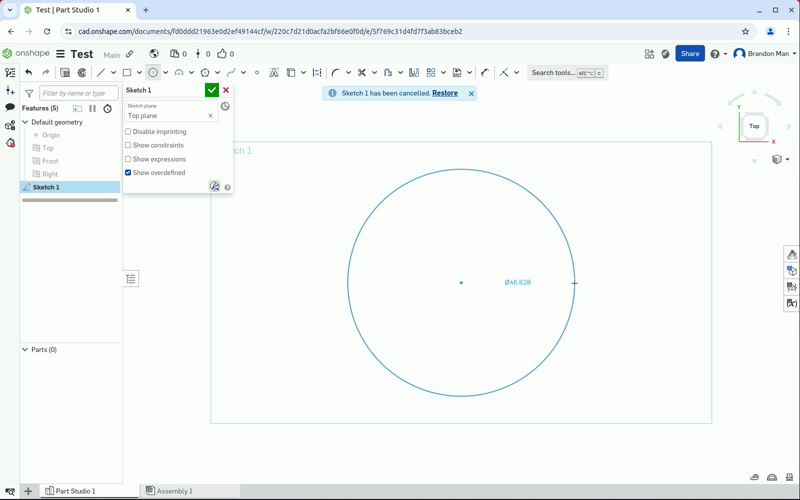
click(574, 282)
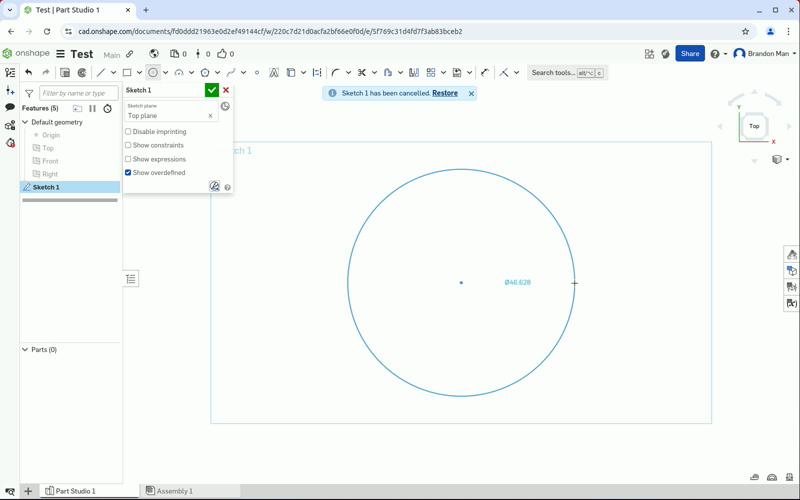
key(esc)
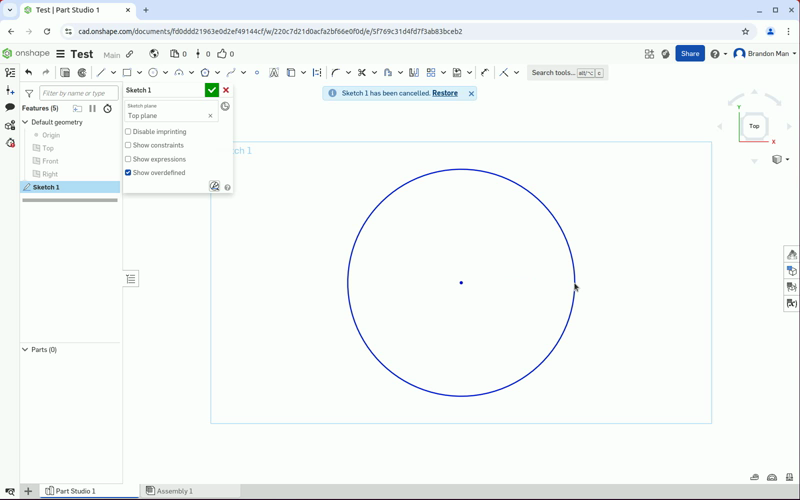
key(c)
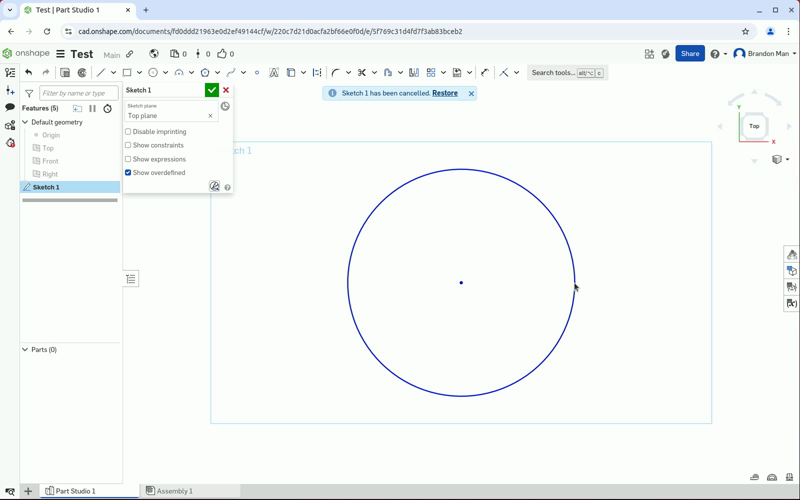
key_down(shift)
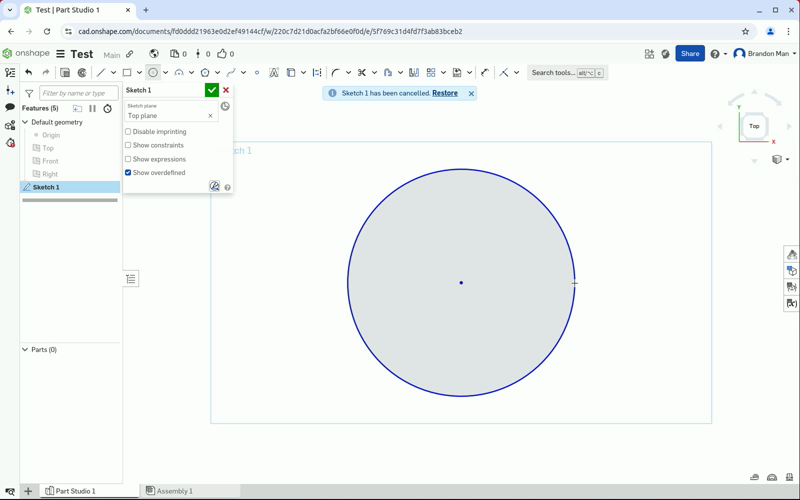
mouse_move(461, 282)
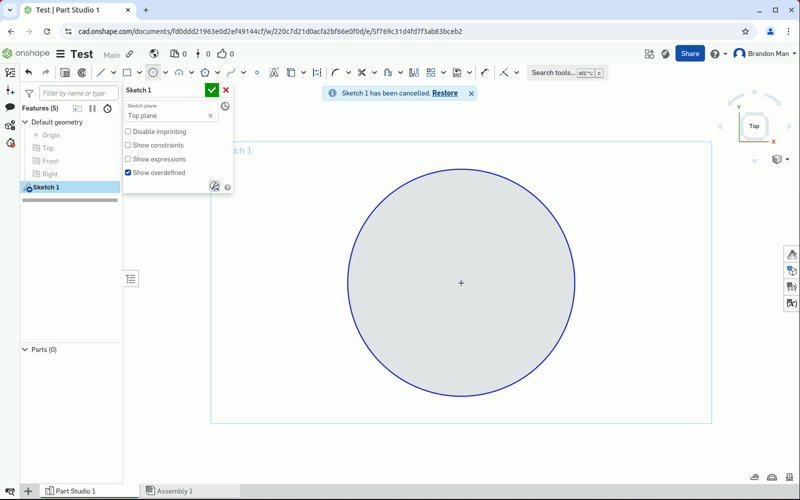
click(461, 282)
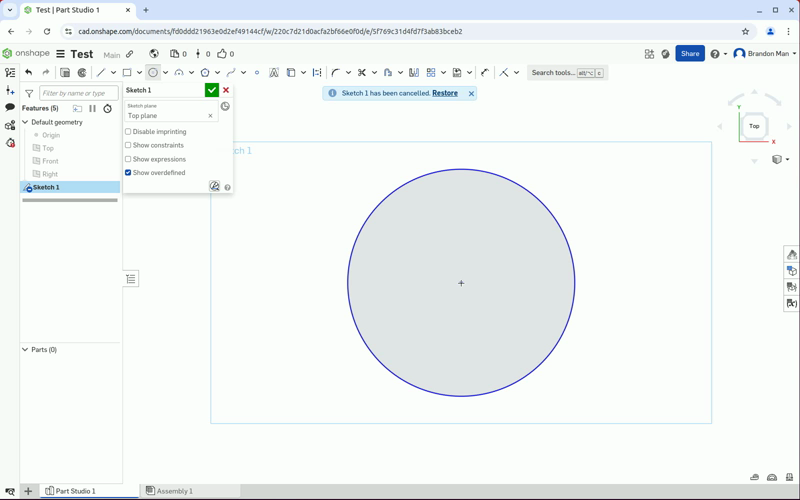
key_up(shift)
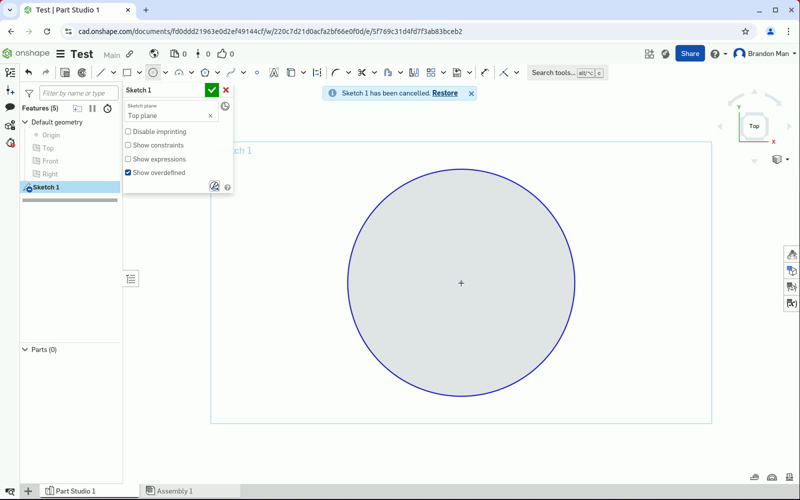
mouse_move(560, 282)
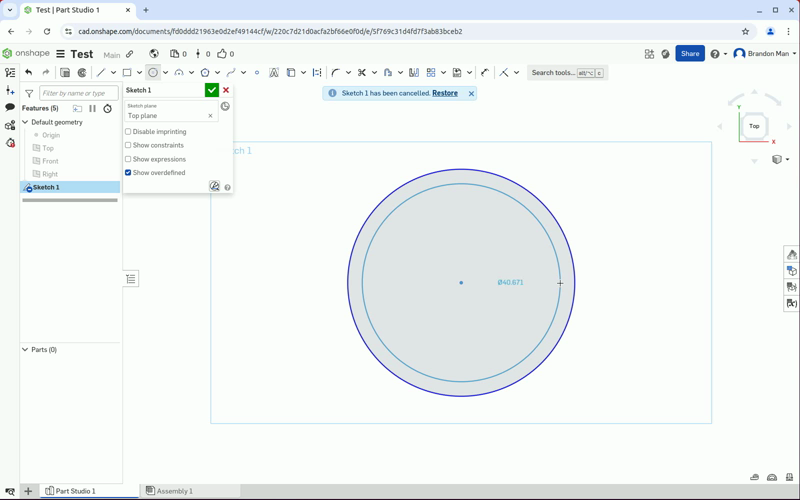
click(560, 282)
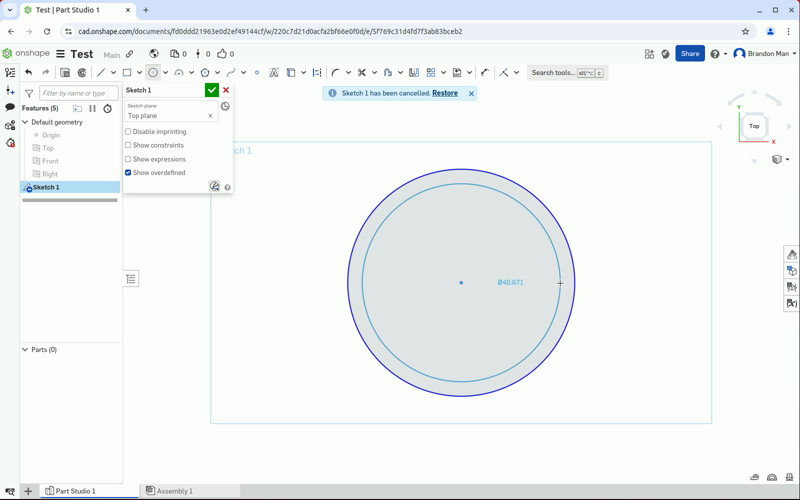
key(esc)
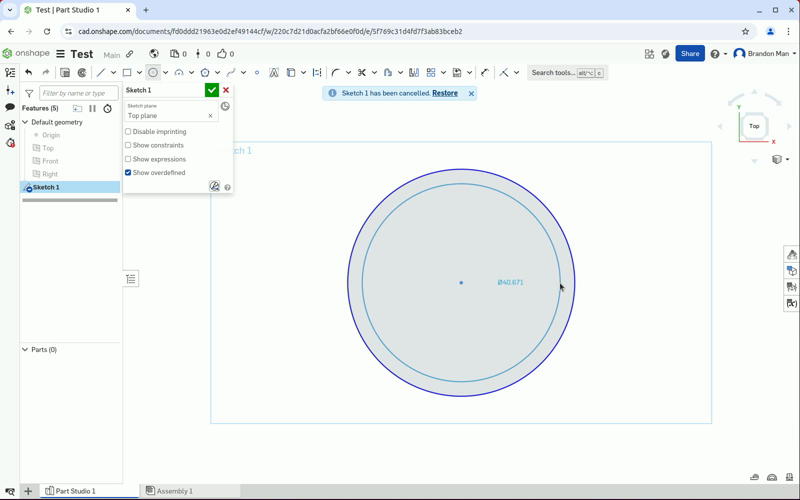
mouse_move(525, 198)
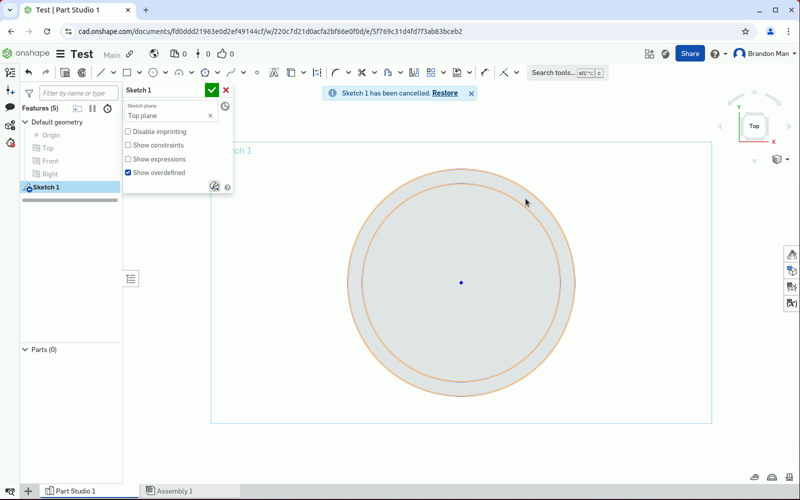
click(525, 198)
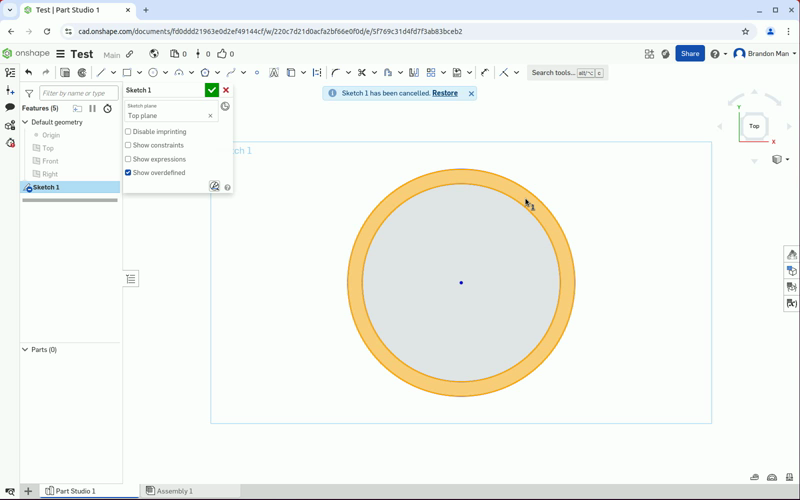
mouse_move(73, 352)
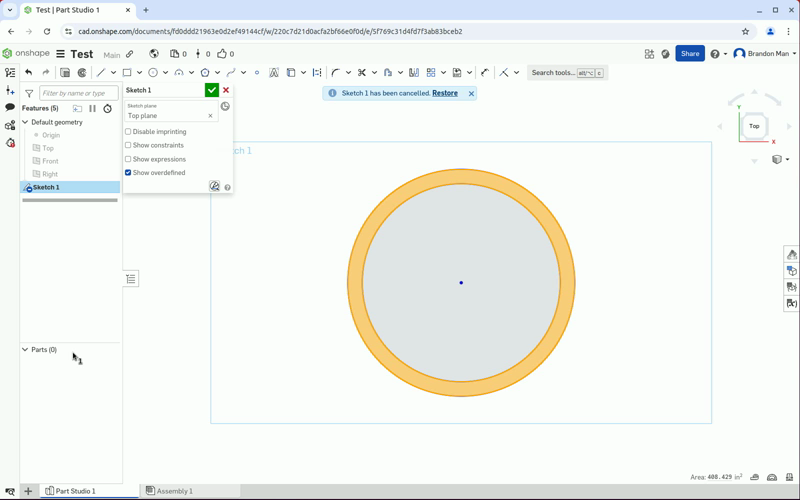
key(shift+y)
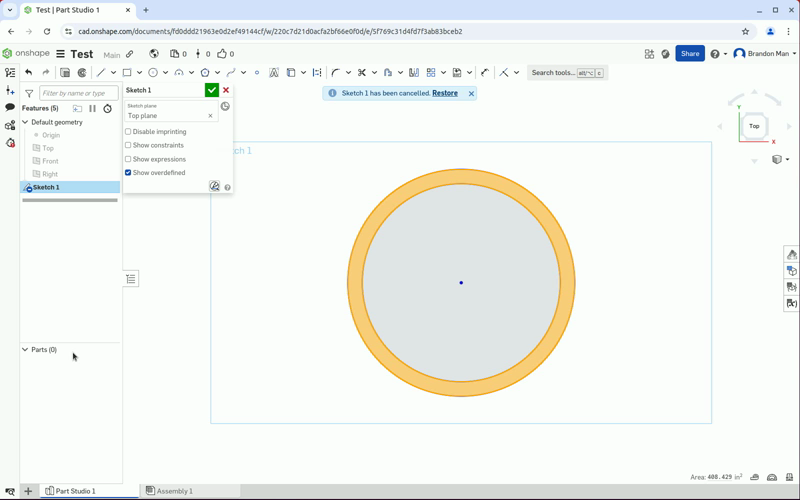
key(shift+e)
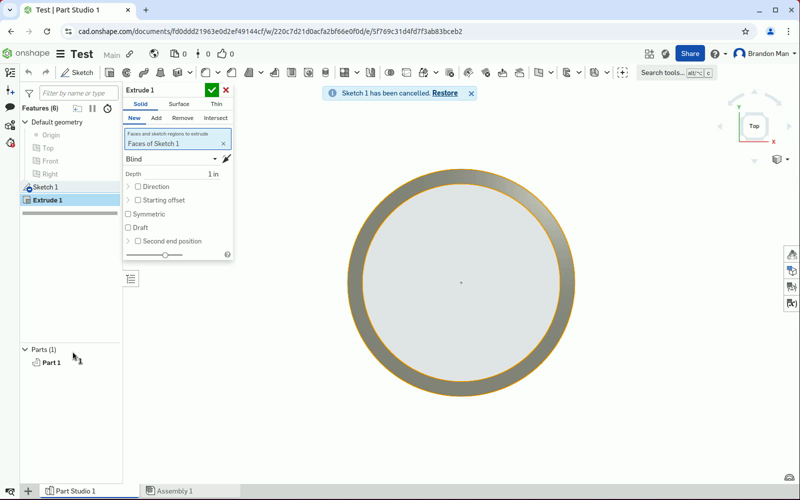
mouse_move(143, 106)
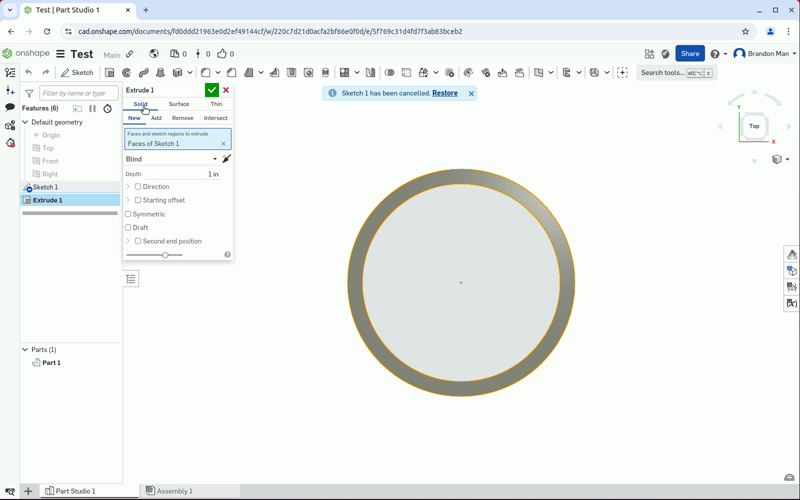
click(143, 106)
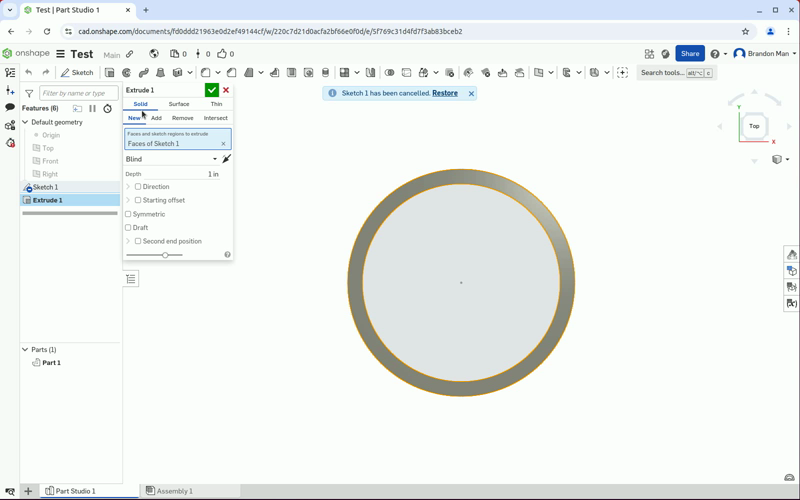
mouse_move(137, 120)
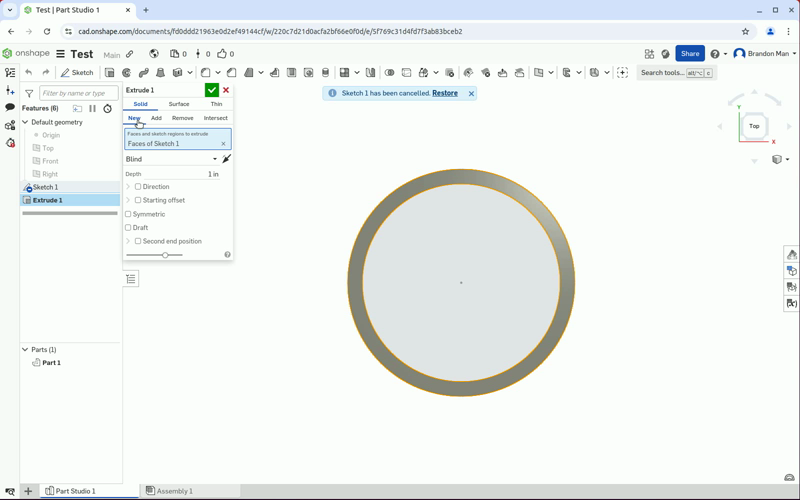
click(137, 120)
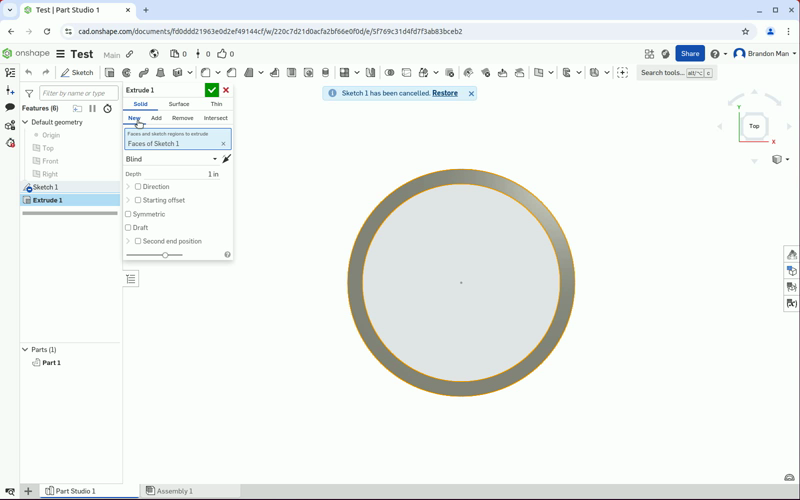
key(tab, 4)
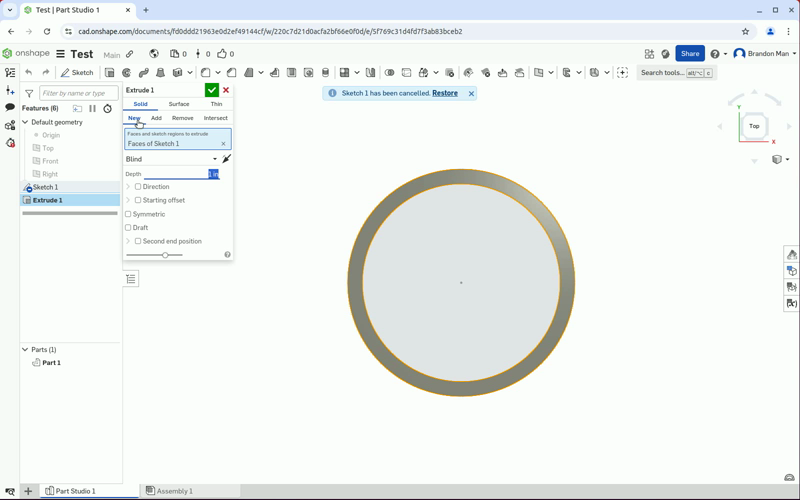
text(1.685)
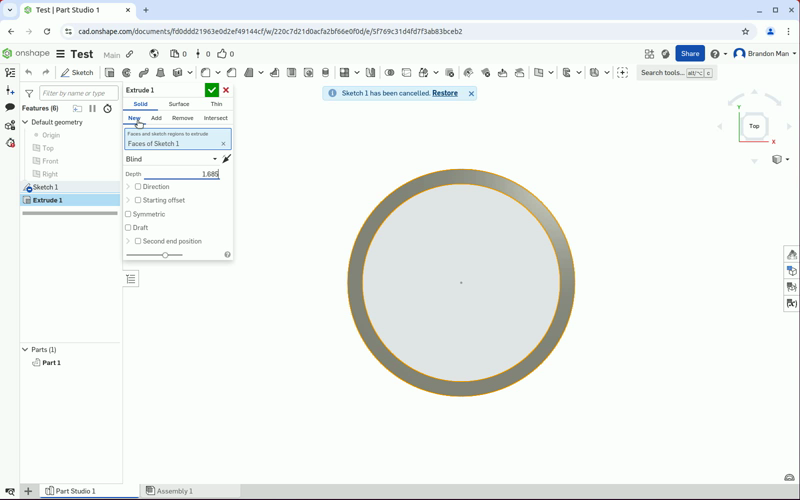
key(enter)
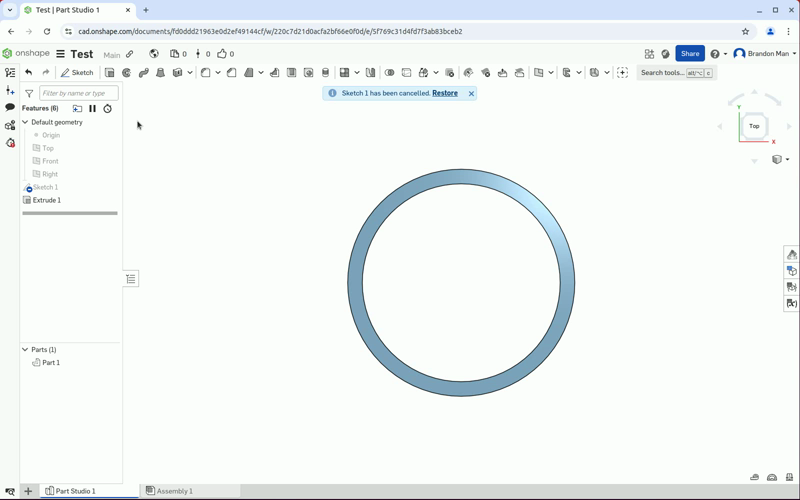
key(shift+h)
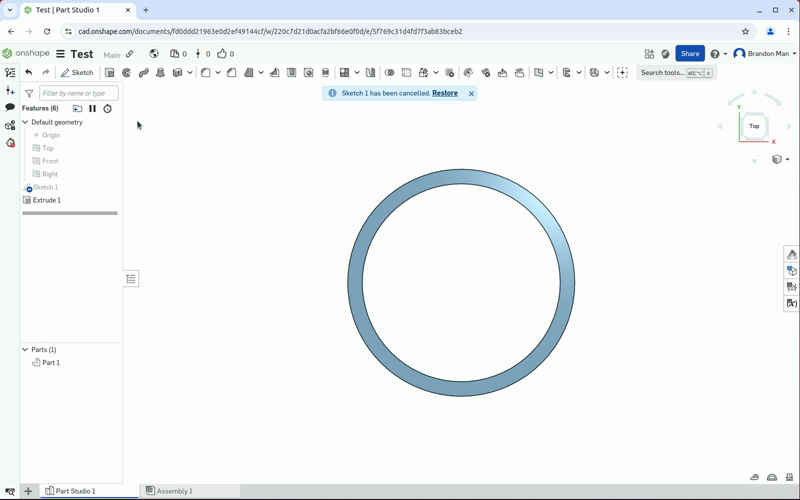
key(shift+h)
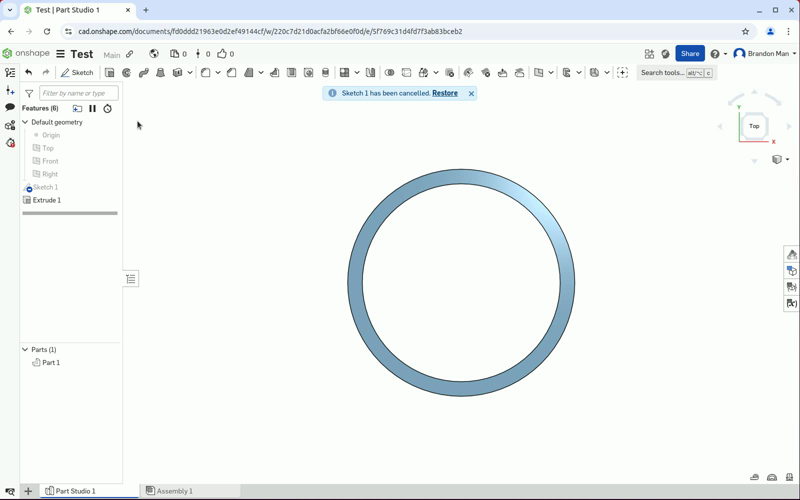
mouse_move(73, 189)
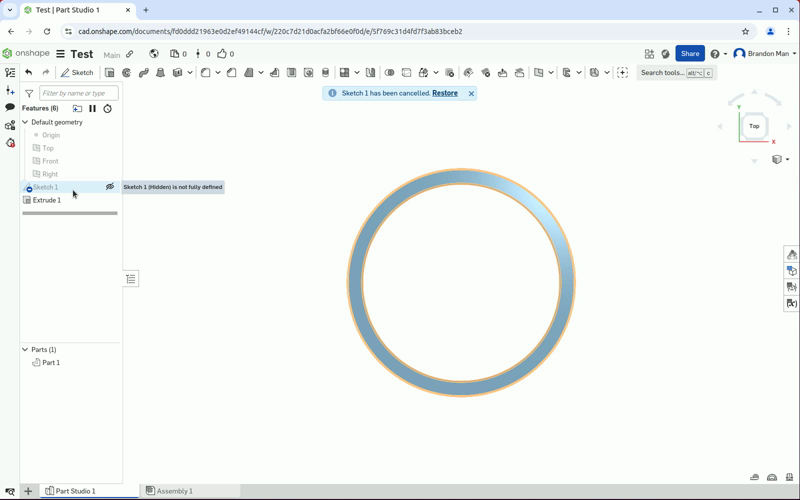
click(73, 189)
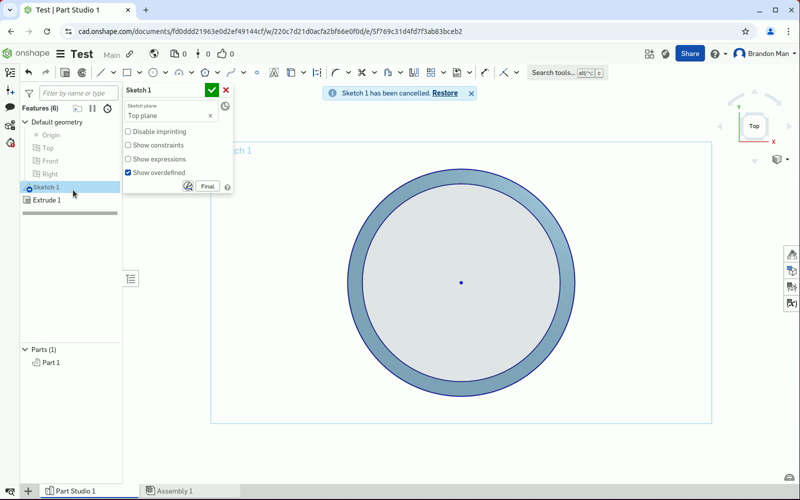
mouse_move(229, 92)
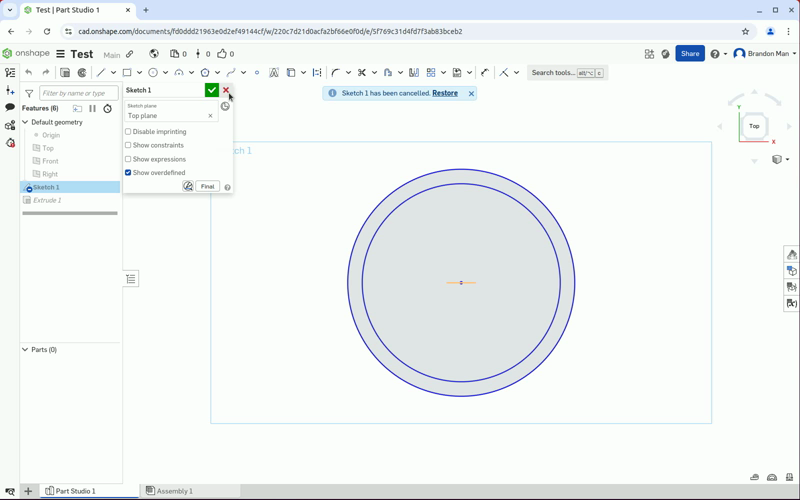
click(229, 92)
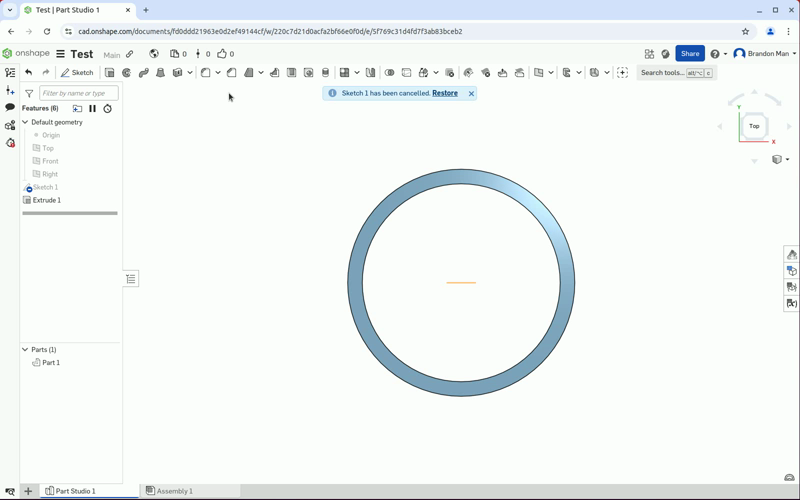
mouse_move(541, 75)
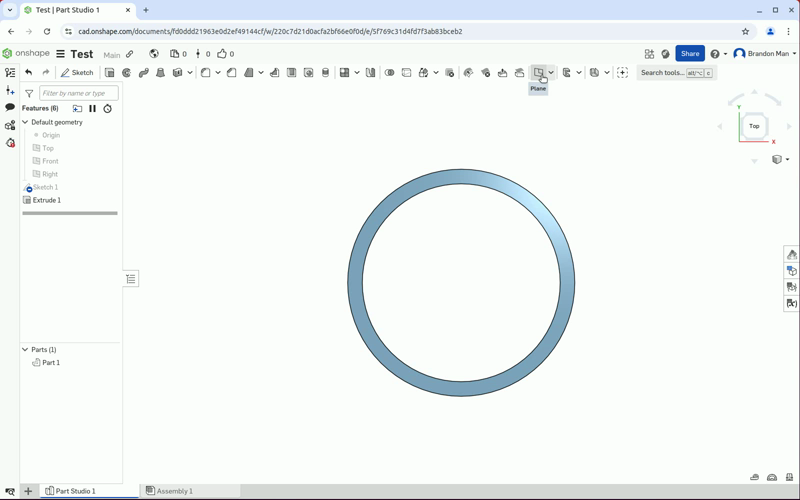
click(541, 75)
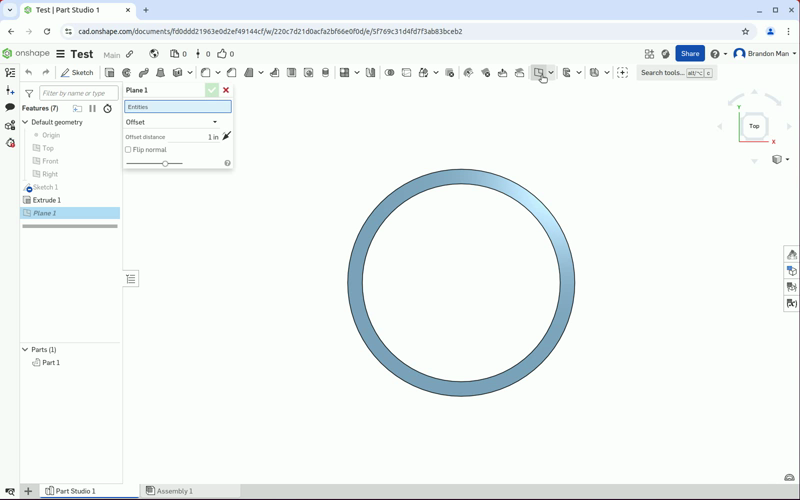
mouse_move(73, 150)
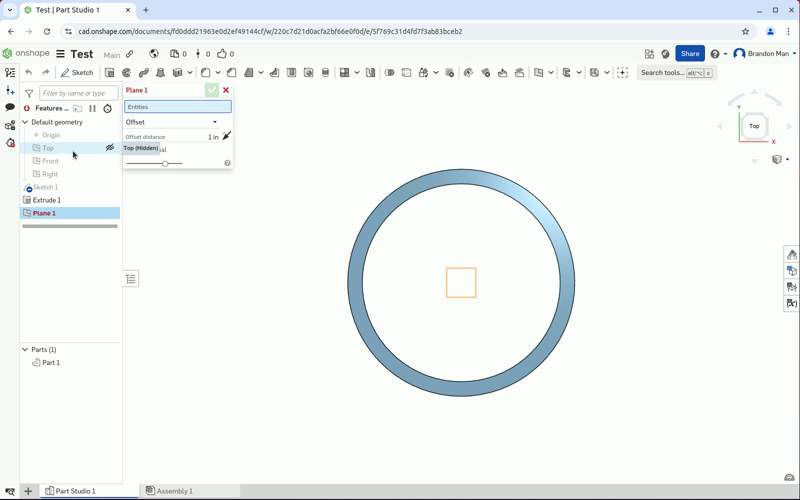
click(73, 150)
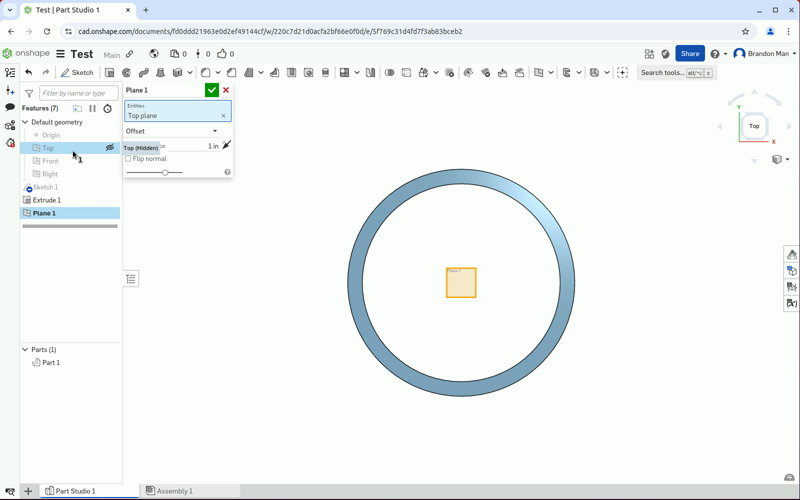
key(tab, 2)
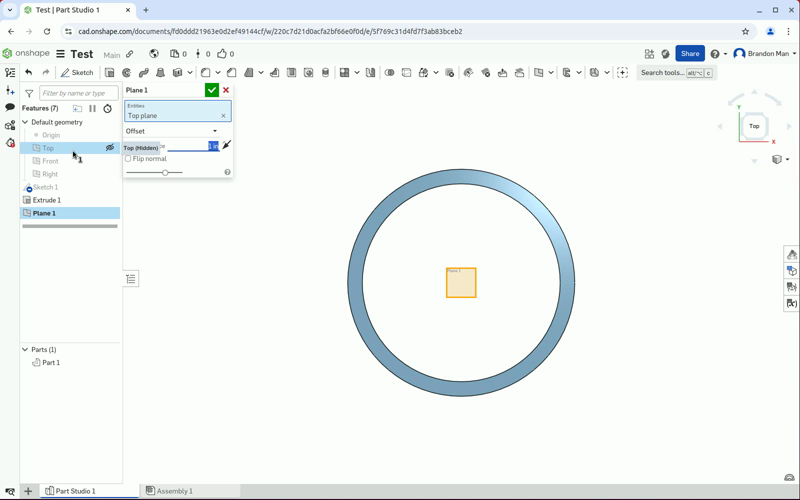
text(1.695)
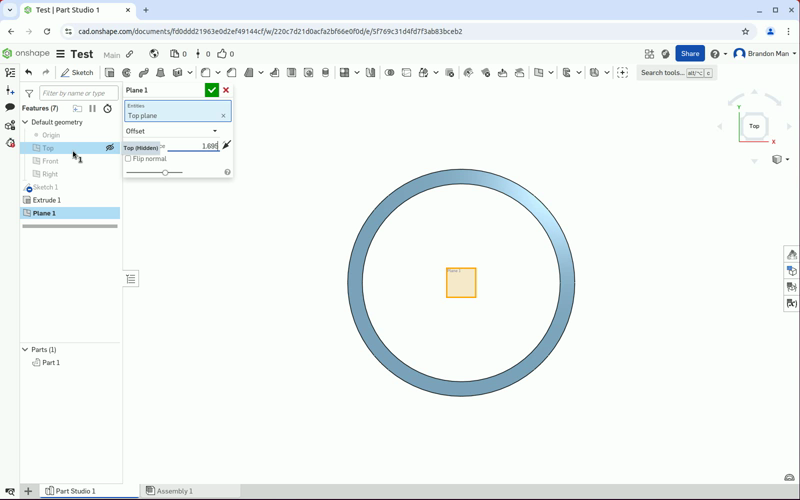
key(enter, 2)
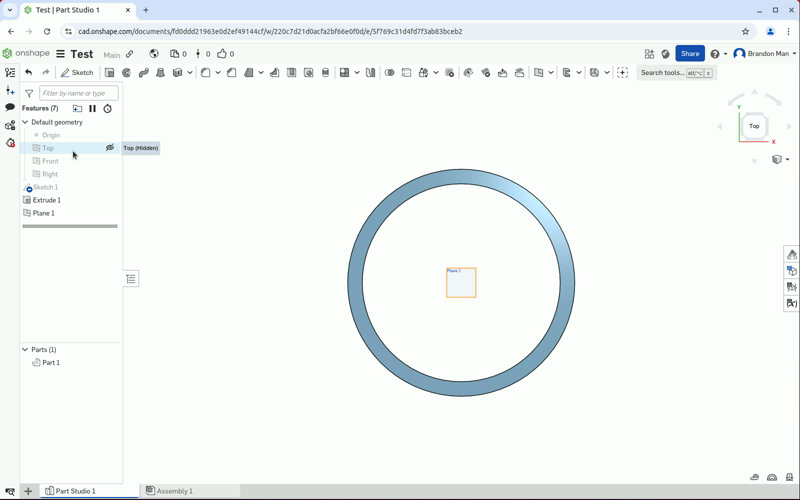
key(shift+s)
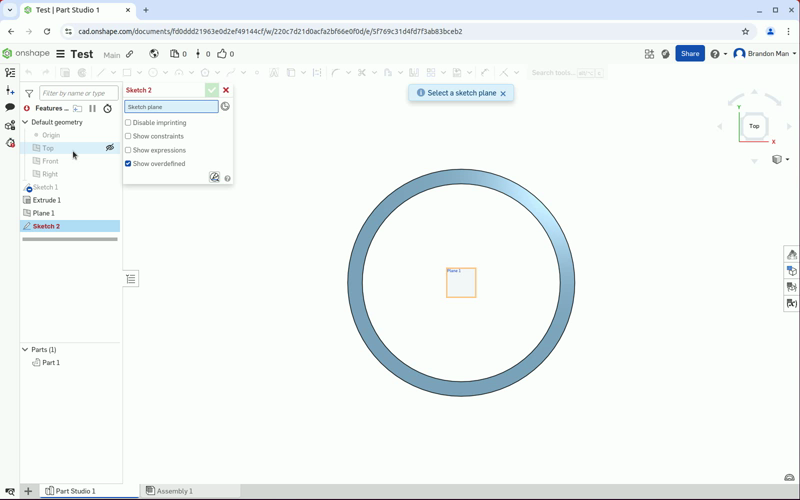
mouse_move(73, 215)
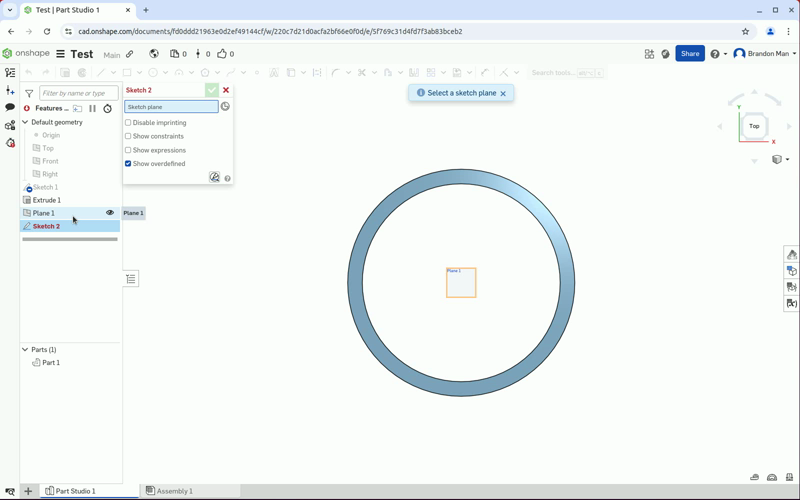
click(73, 215)
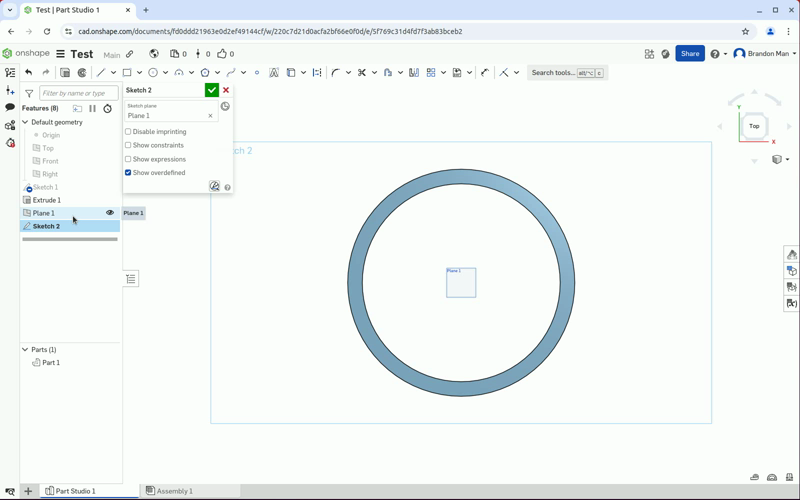
mouse_move(73, 352)
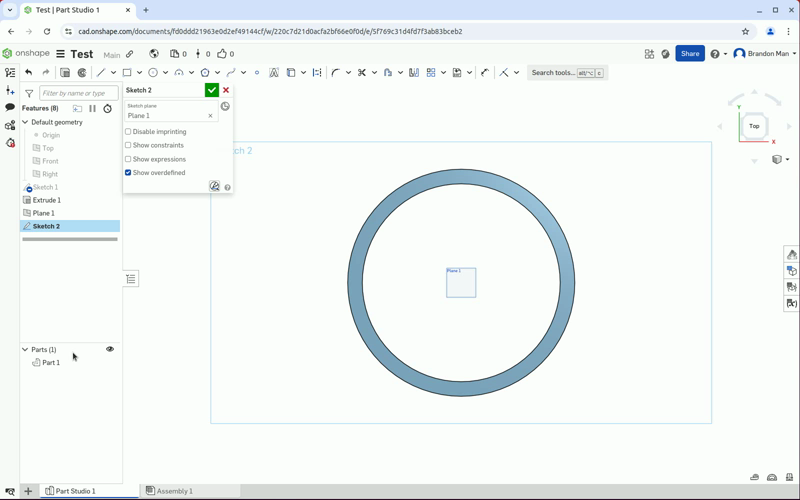
key(y)
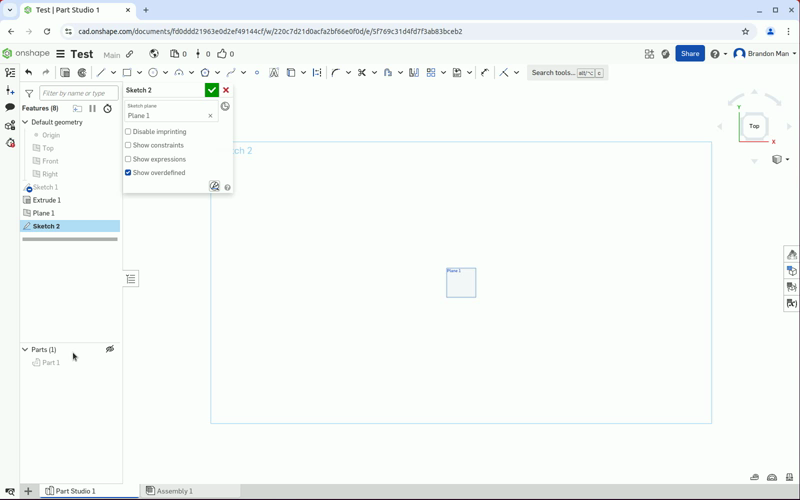
key(a)
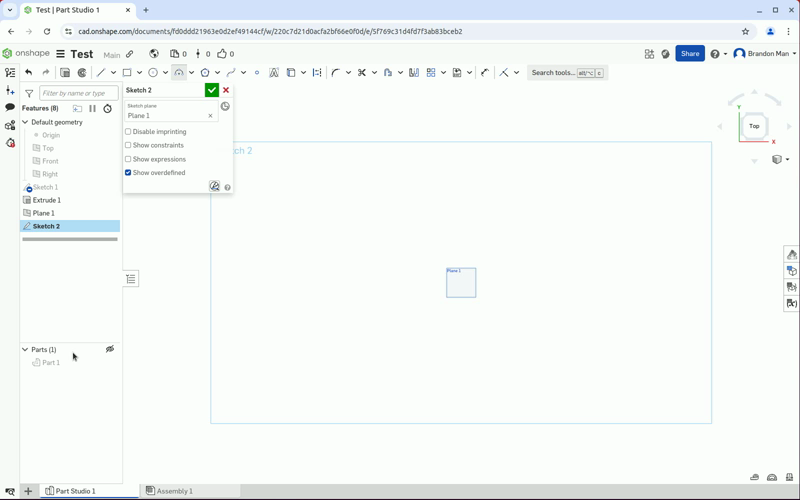
key_down(shift)
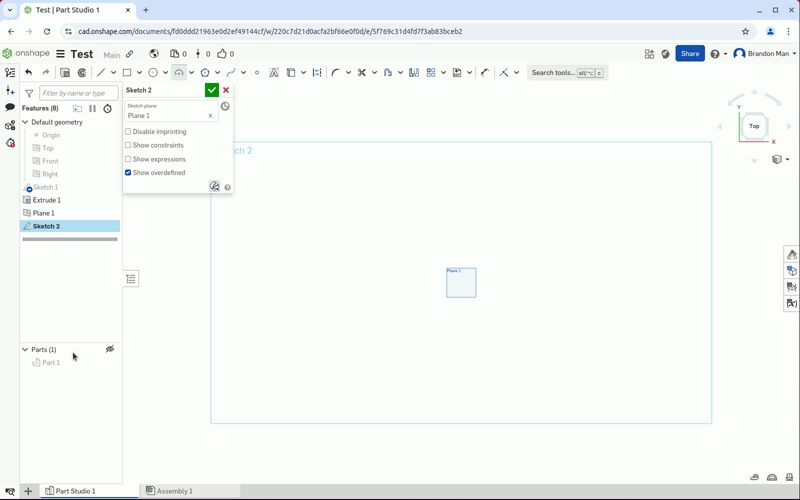
mouse_move(433, 187)
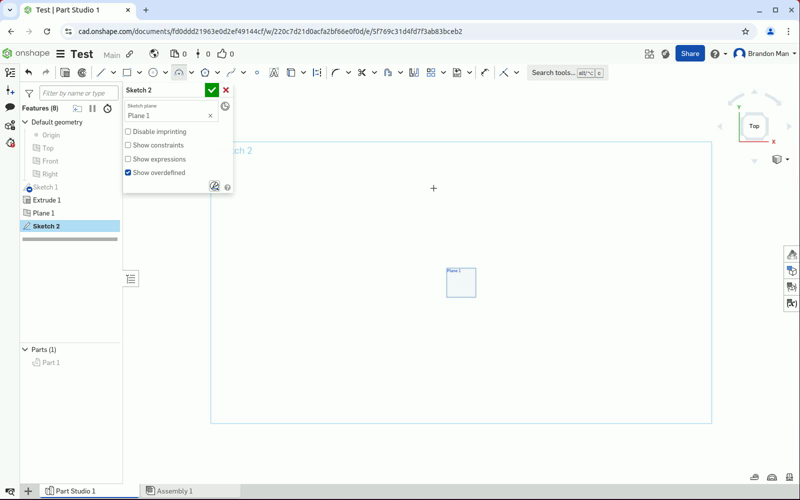
click(433, 187)
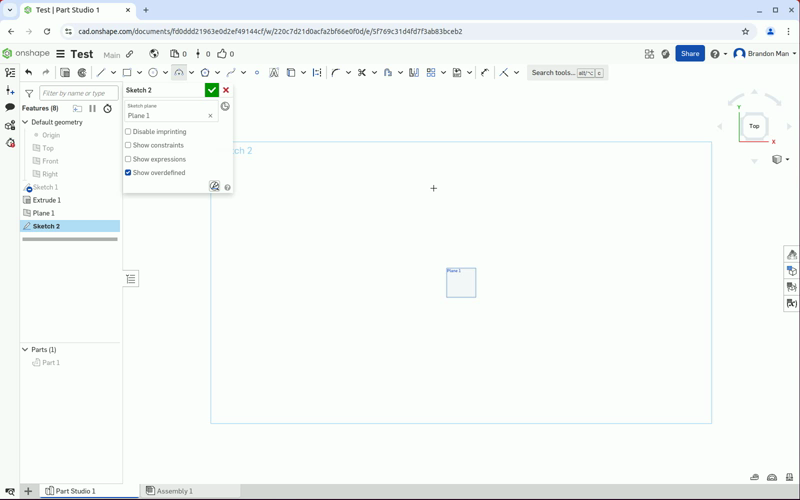
key_up(shift)
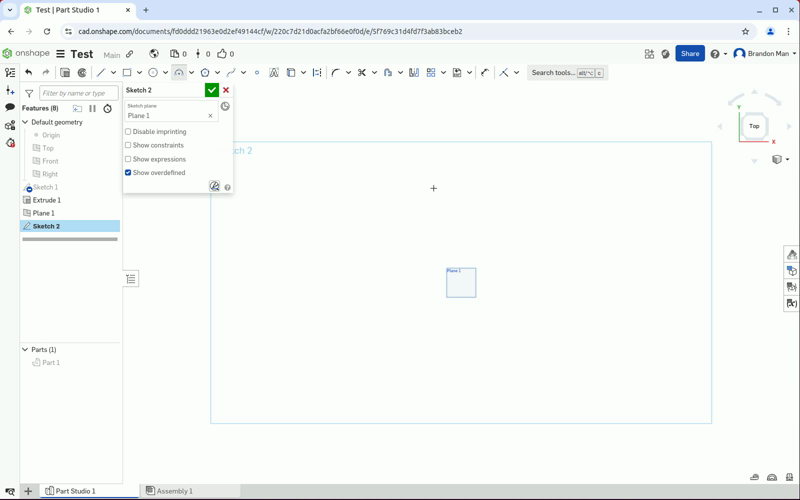
key_down(shift)
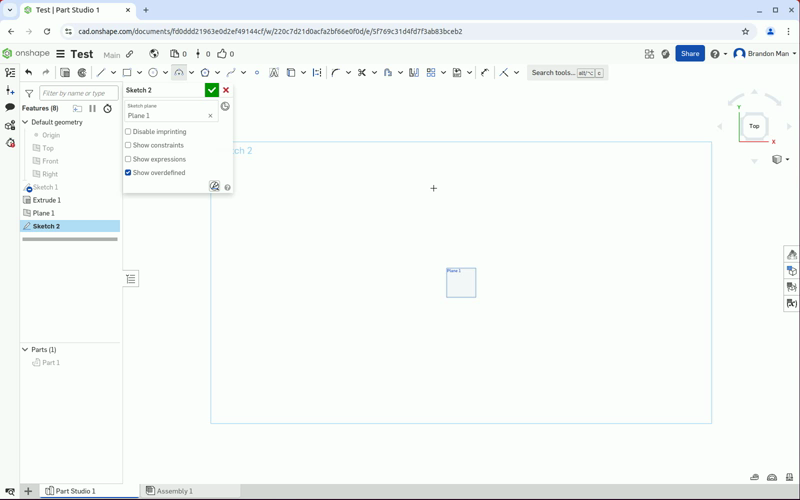
mouse_move(488, 187)
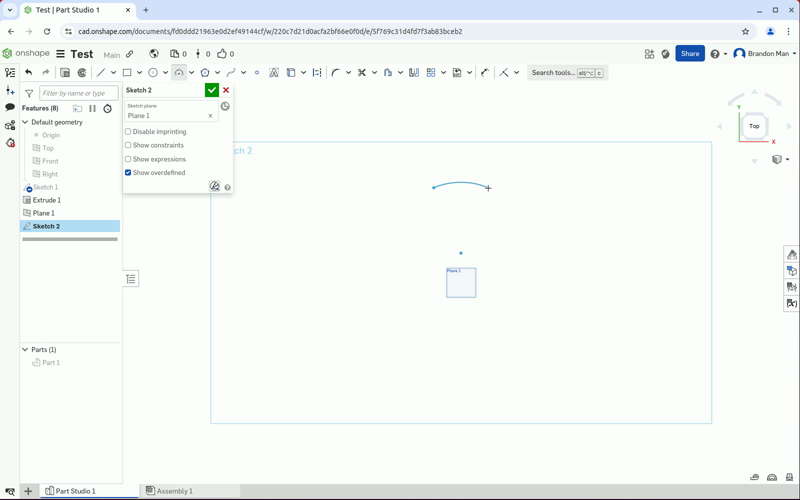
click(488, 187)
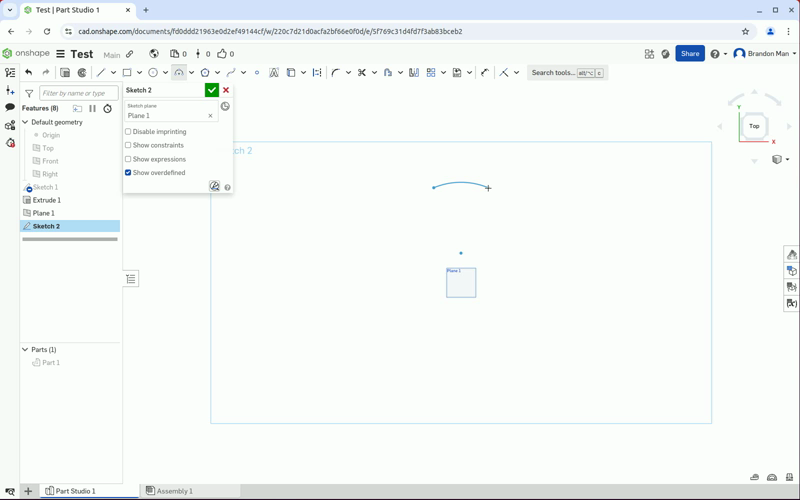
mouse_move(461, 184)
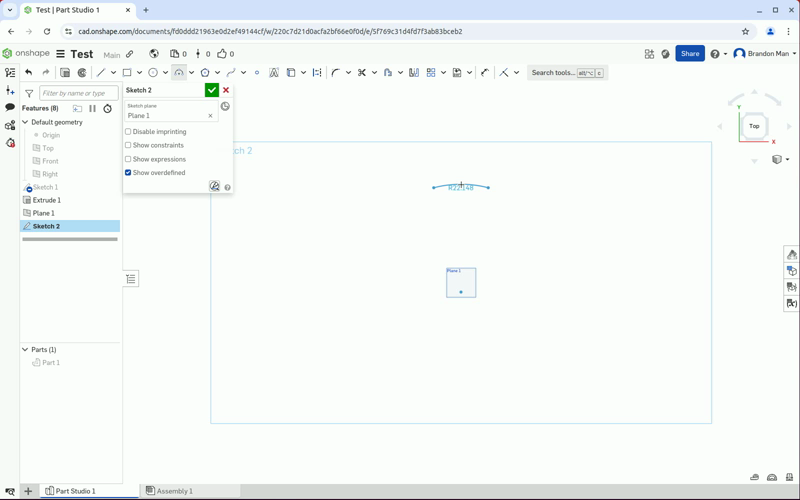
click(461, 184)
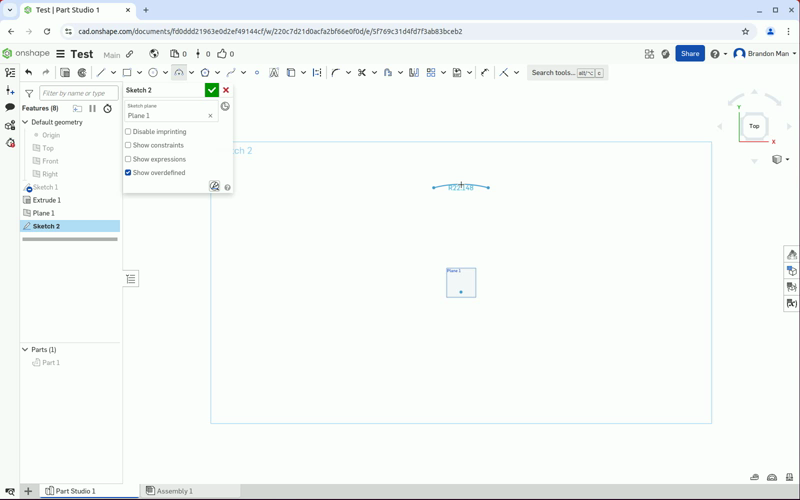
key_up(shift)
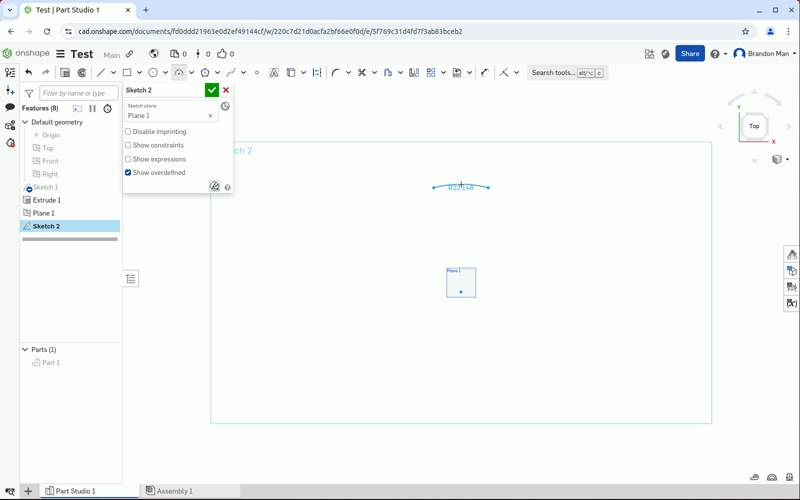
key(esc)
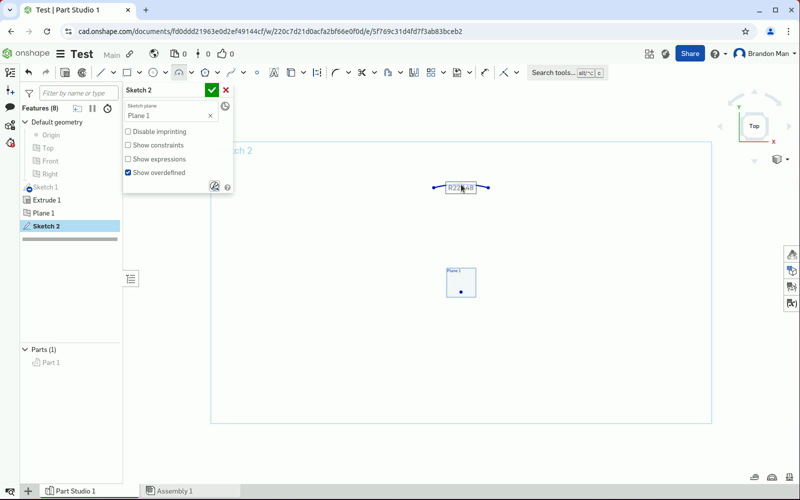
key(l)
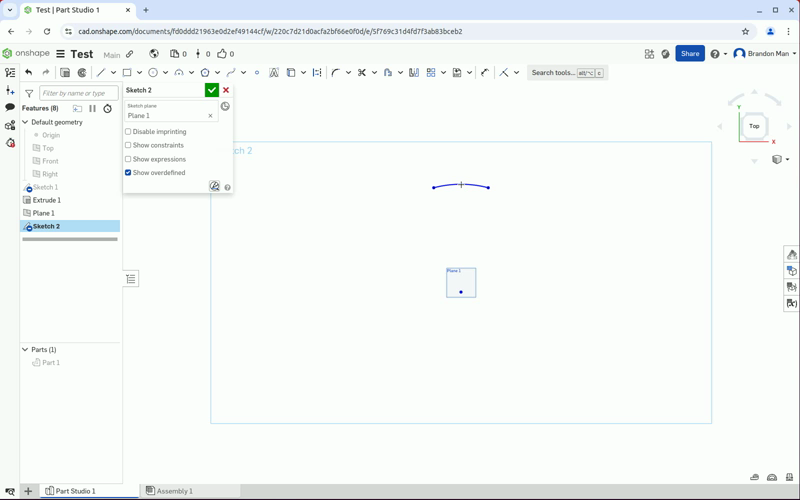
mouse_move(488, 187)
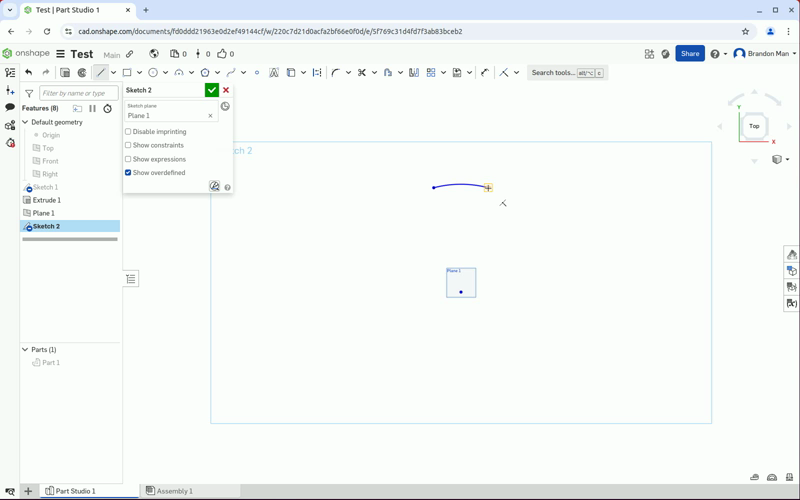
click(488, 187)
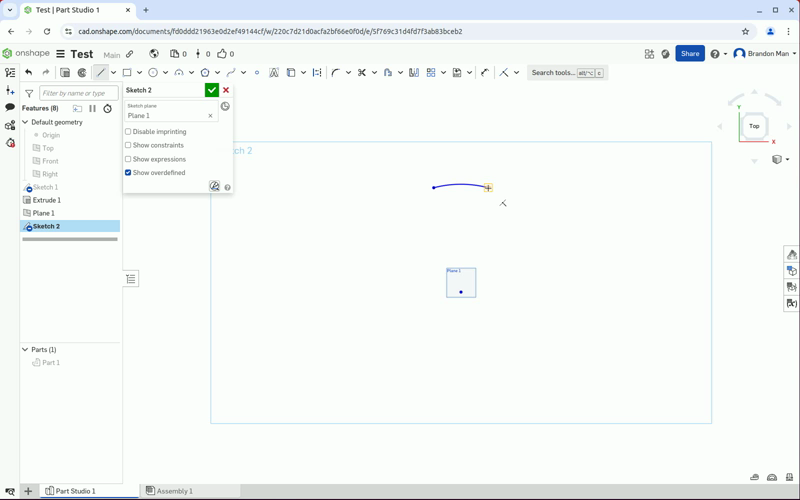
key_down(shift)
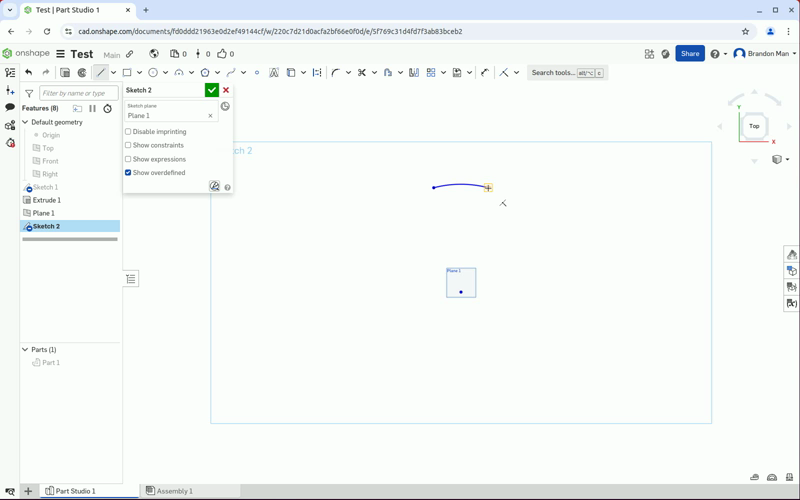
mouse_move(518, 187)
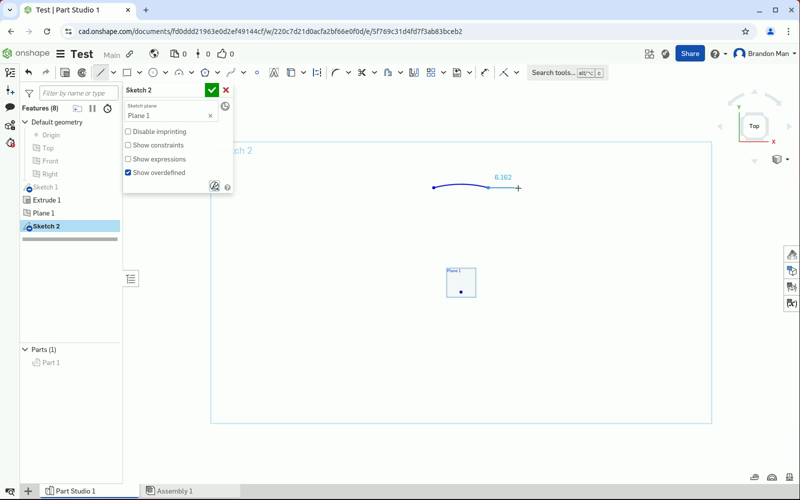
mouse_move(488, 173)
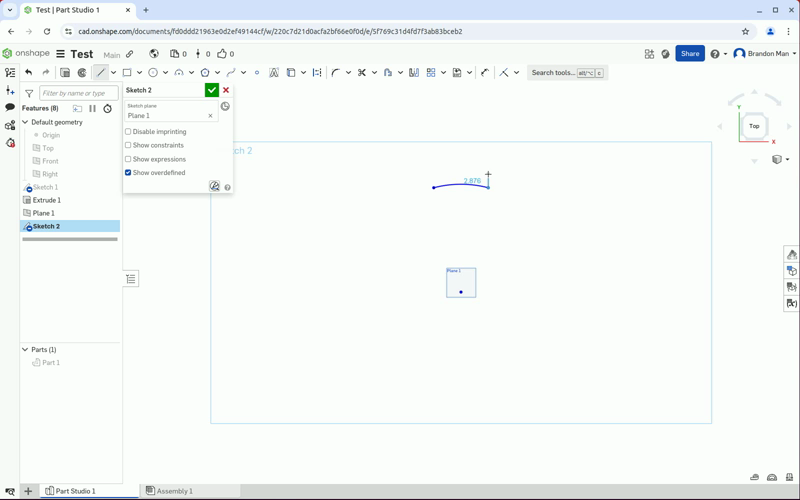
click(488, 173)
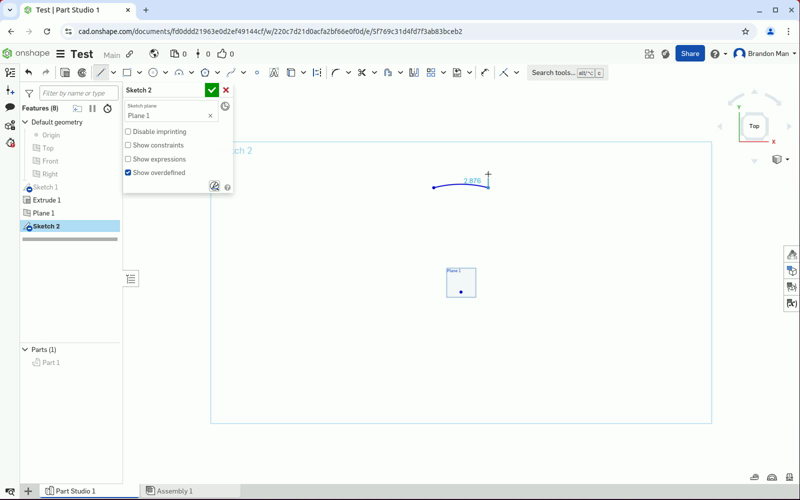
key_up(shift)
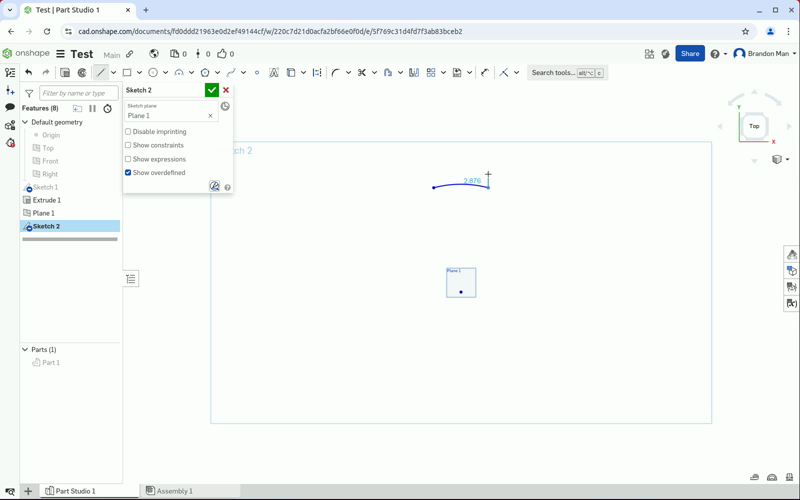
key(esc)
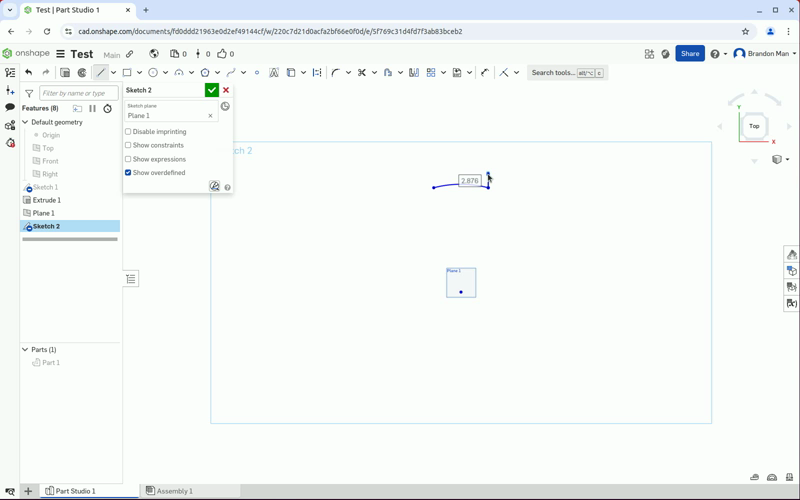
key(a)
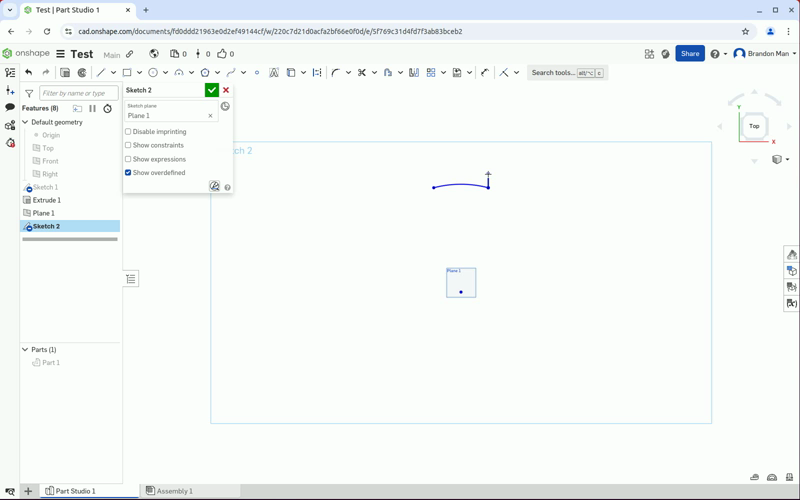
mouse_move(488, 173)
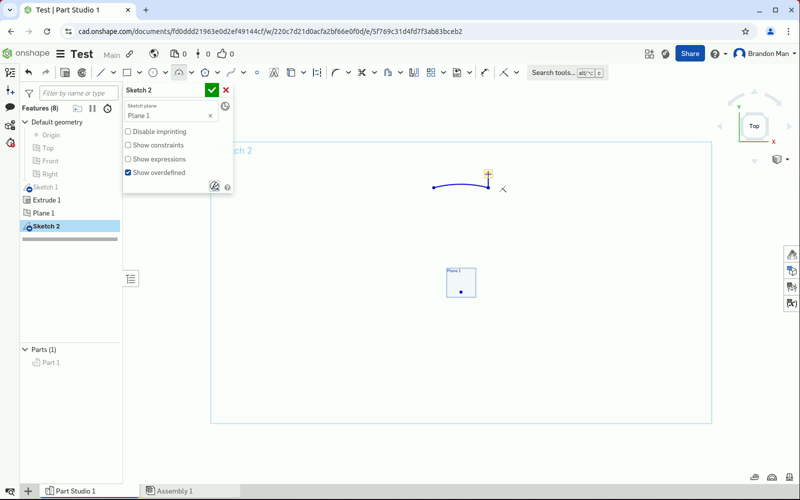
click(488, 173)
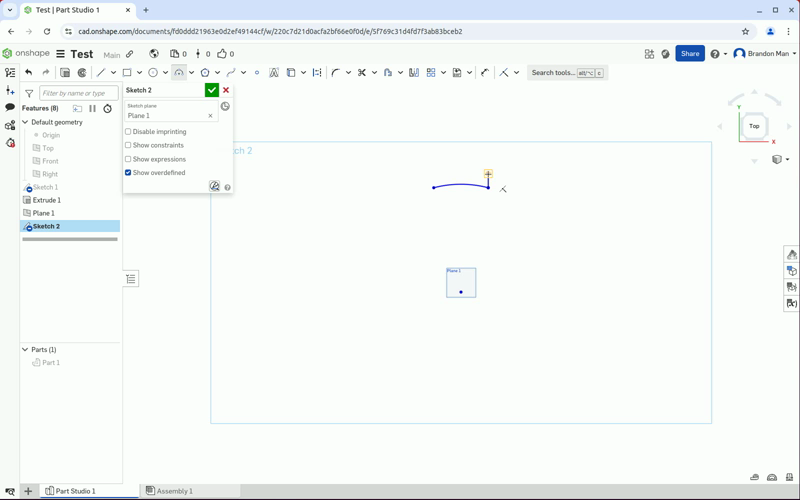
key_down(shift)
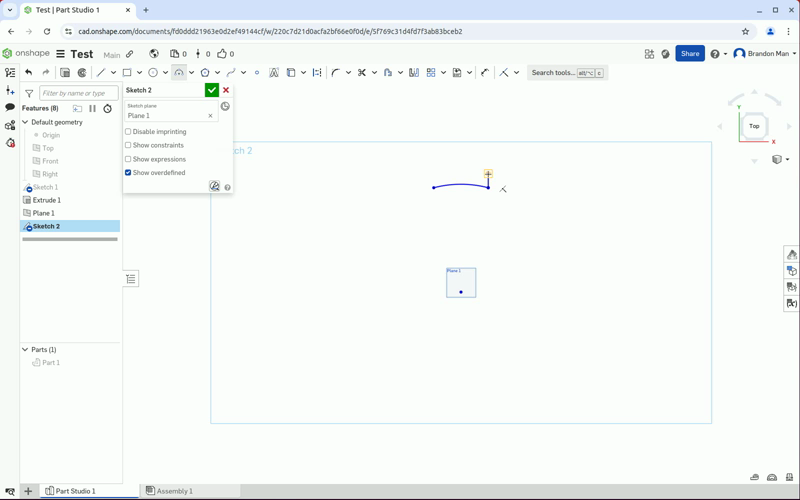
mouse_move(433, 173)
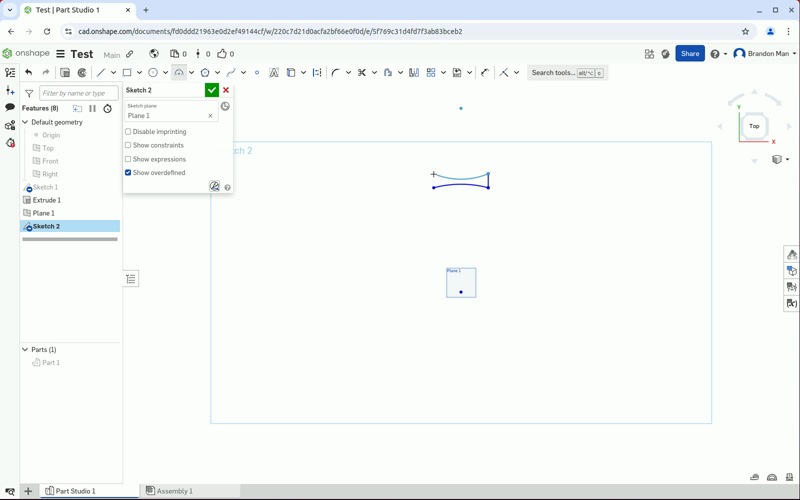
click(433, 173)
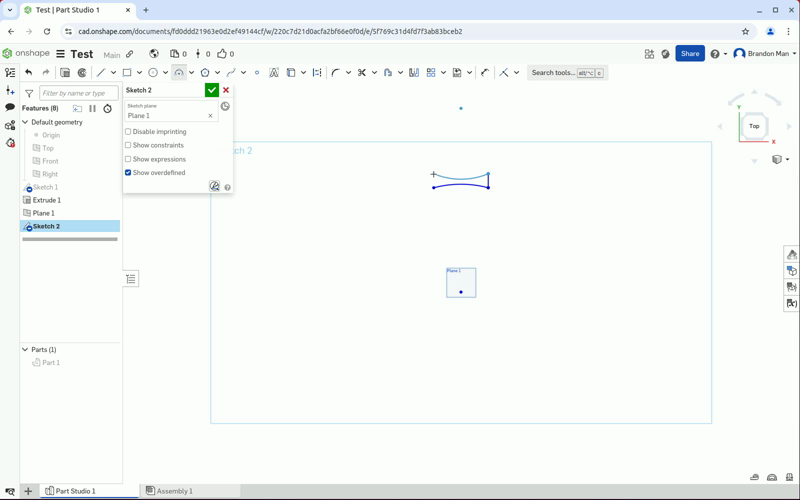
mouse_move(461, 170)
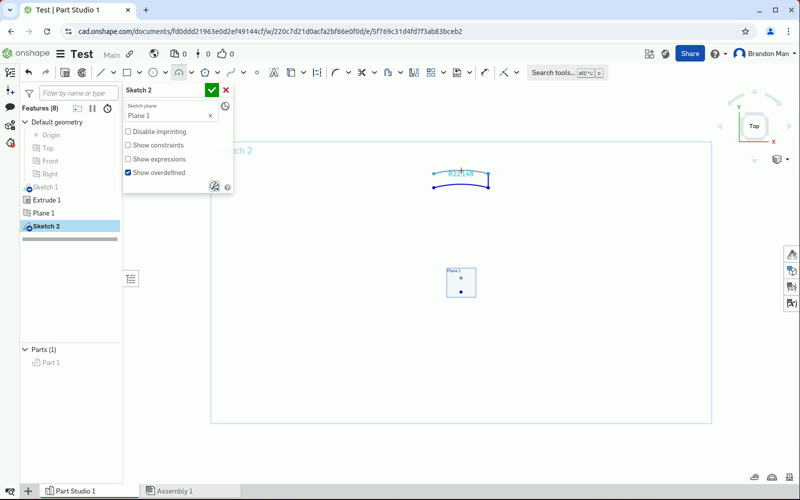
click(461, 170)
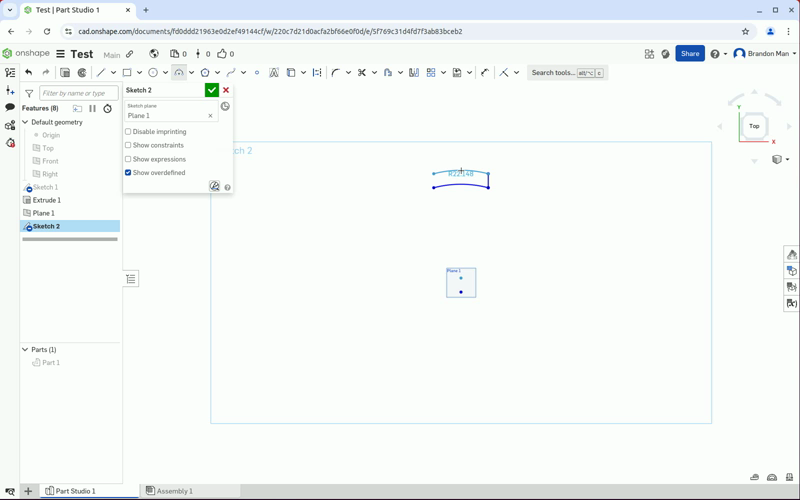
key_up(shift)
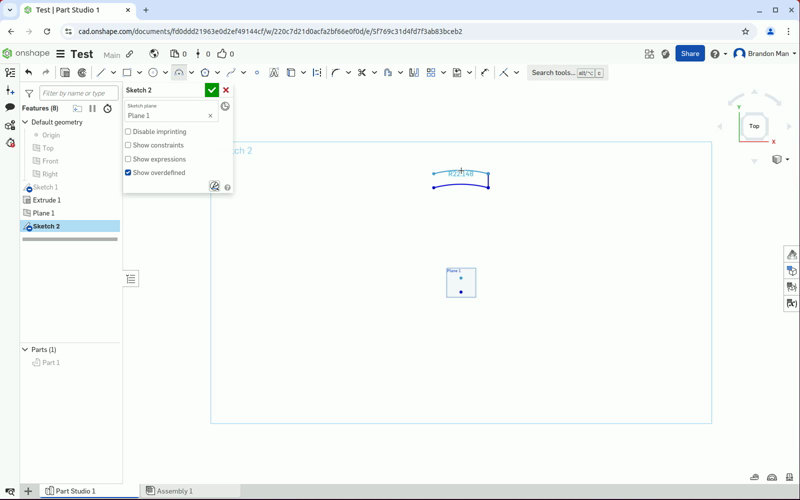
key(esc)
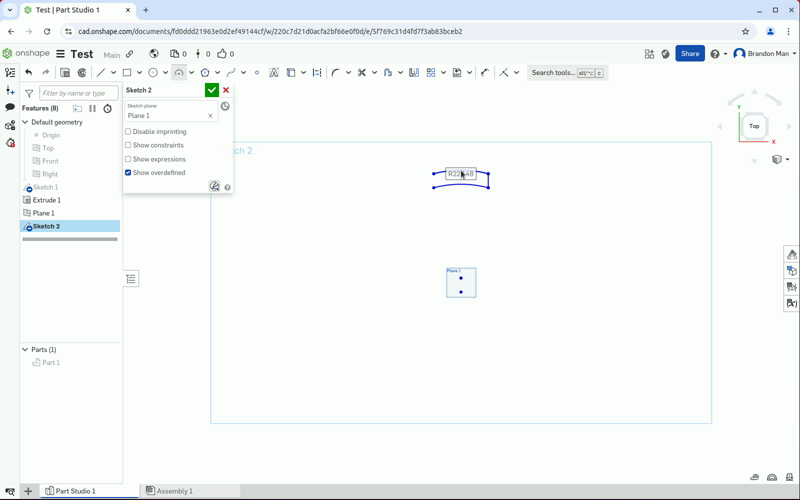
key(l)
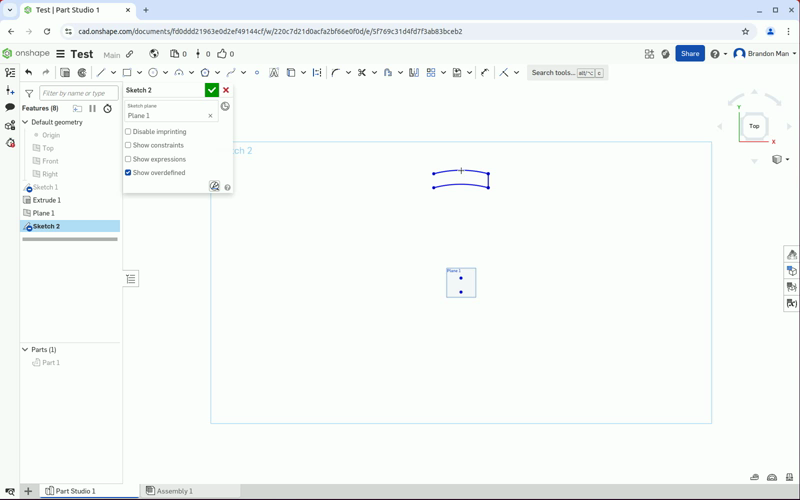
mouse_move(433, 173)
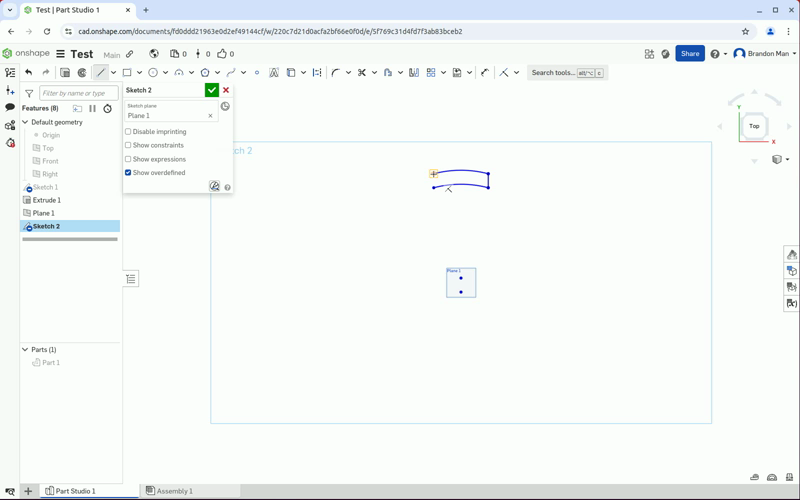
click(433, 173)
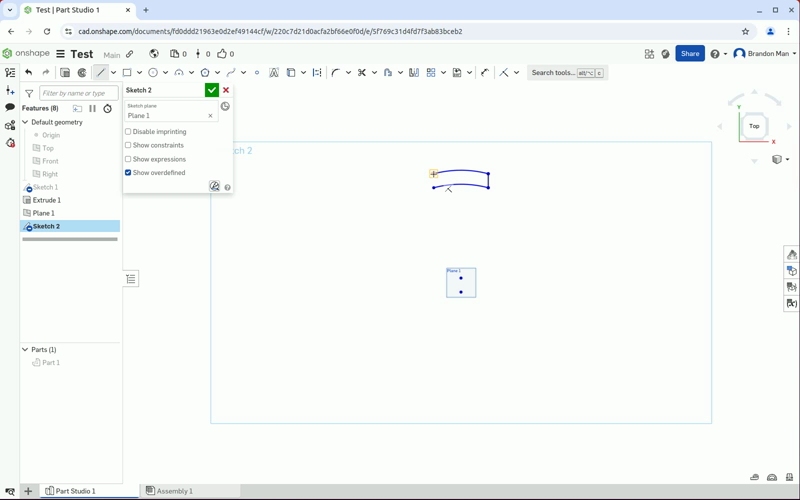
mouse_move(463, 173)
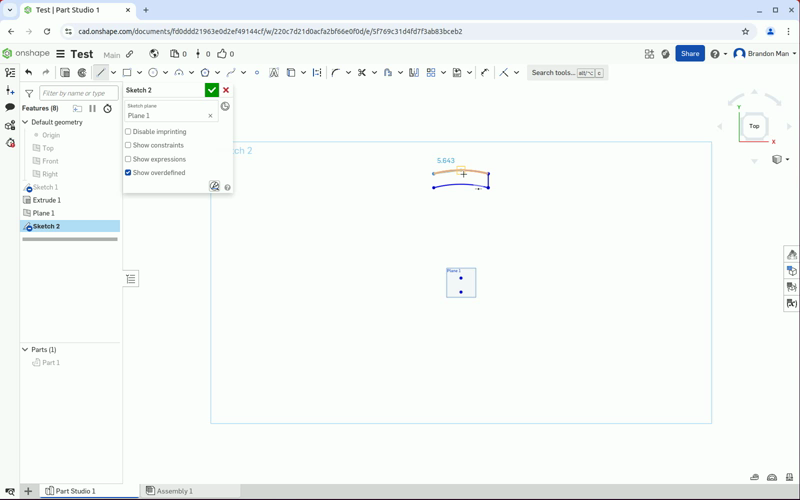
key_down(shift)
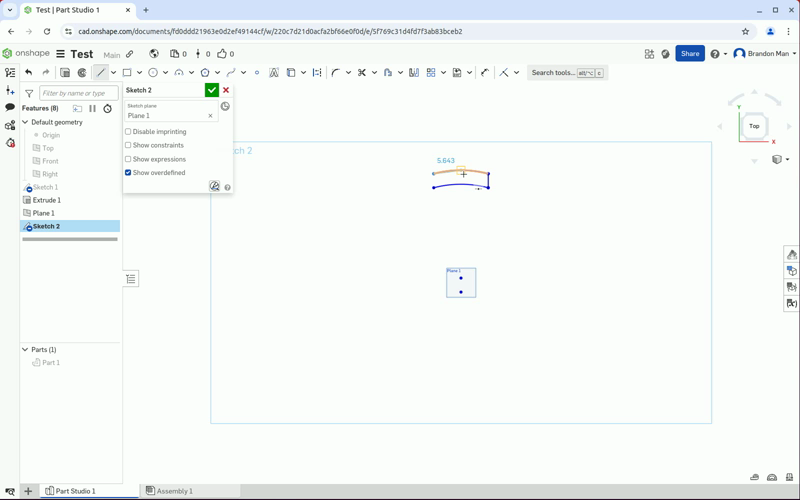
mouse_move(433, 187)
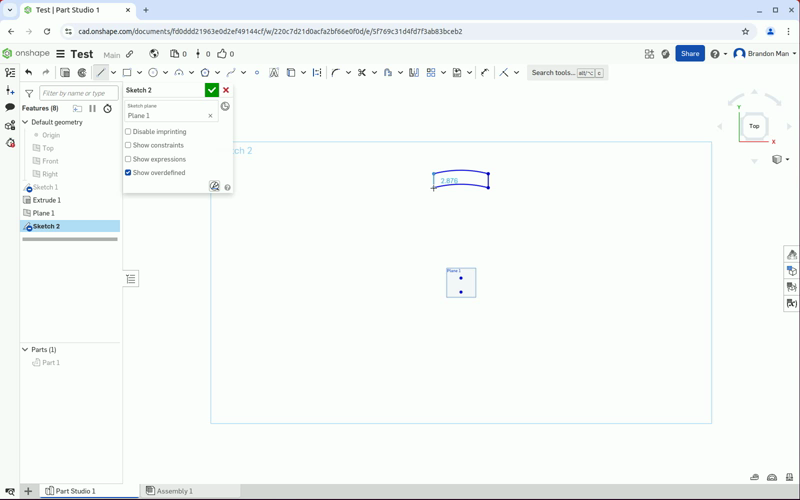
key_up(shift)
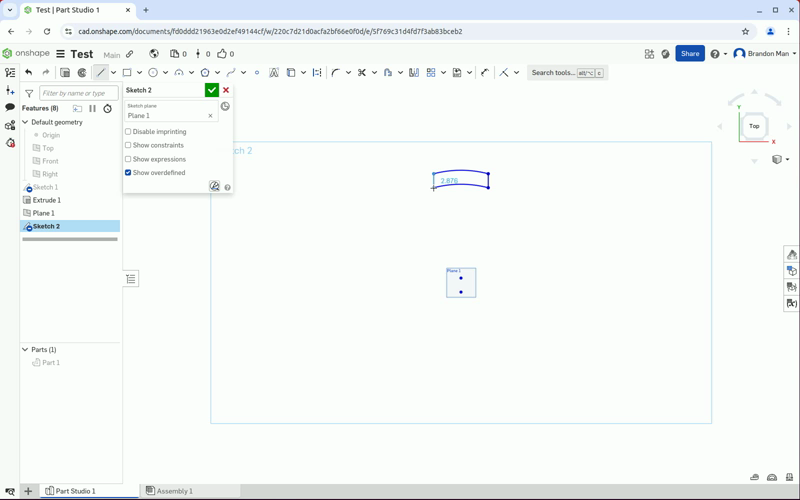
click(433, 187)
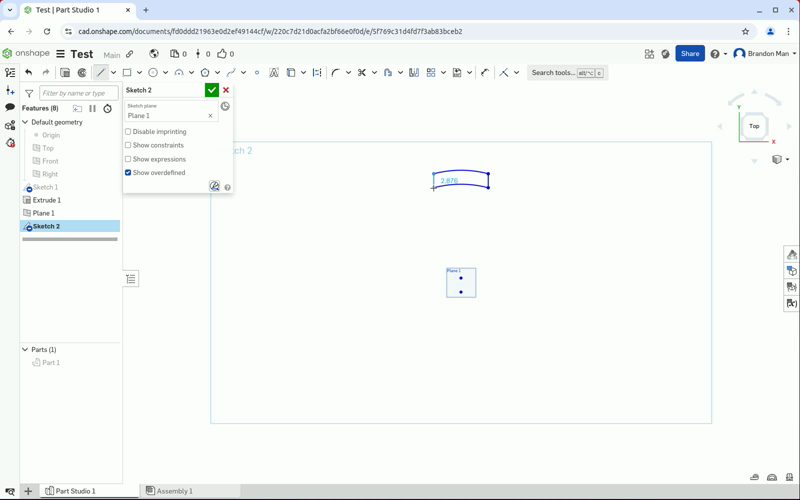
key(esc)
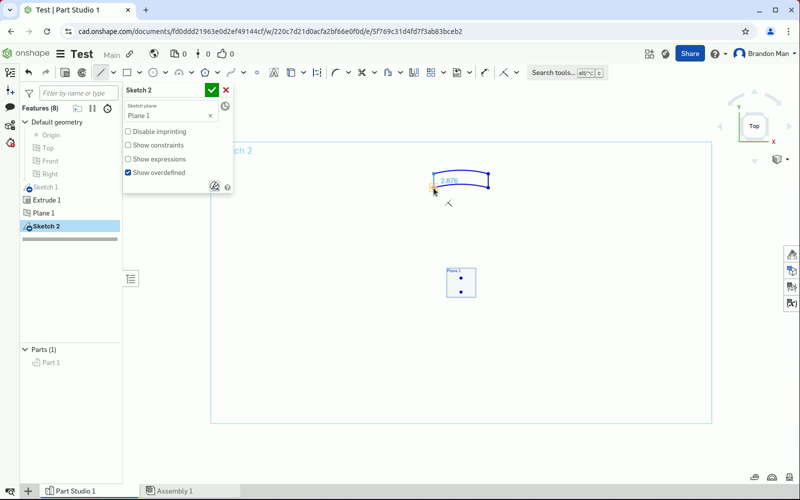
mouse_move(461, 182)
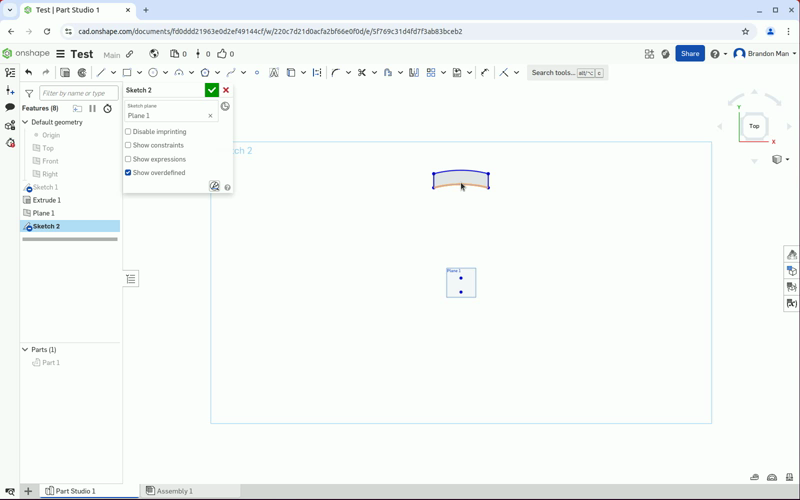
scroll(6)
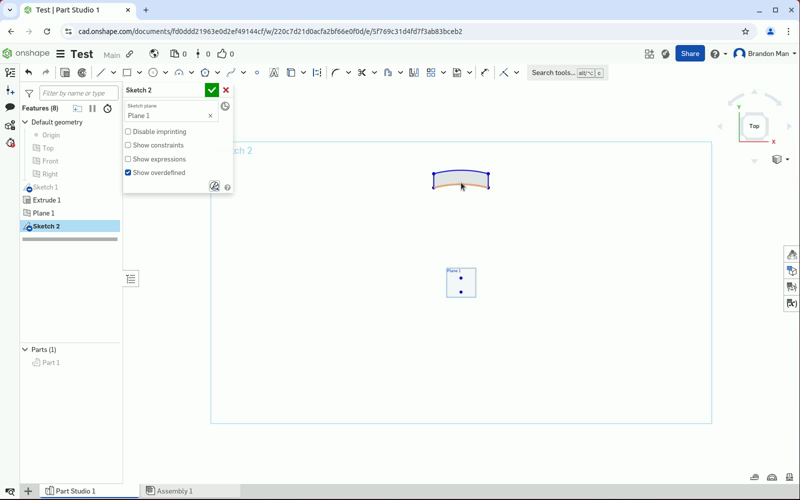
scroll(6)
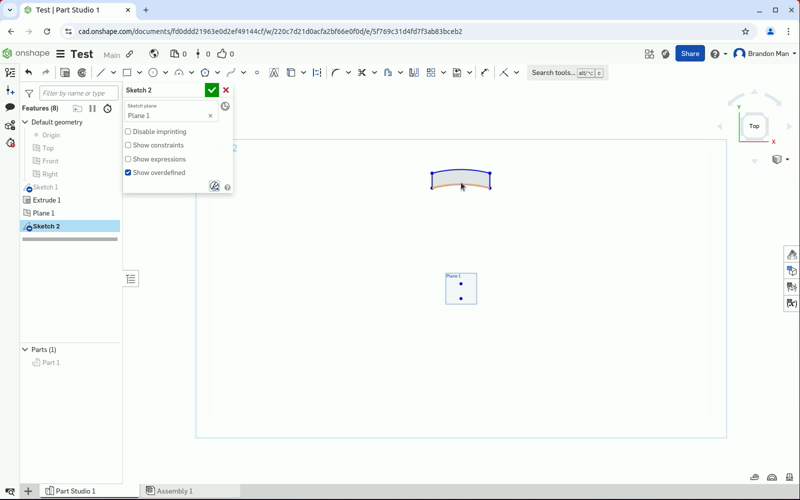
scroll(6)
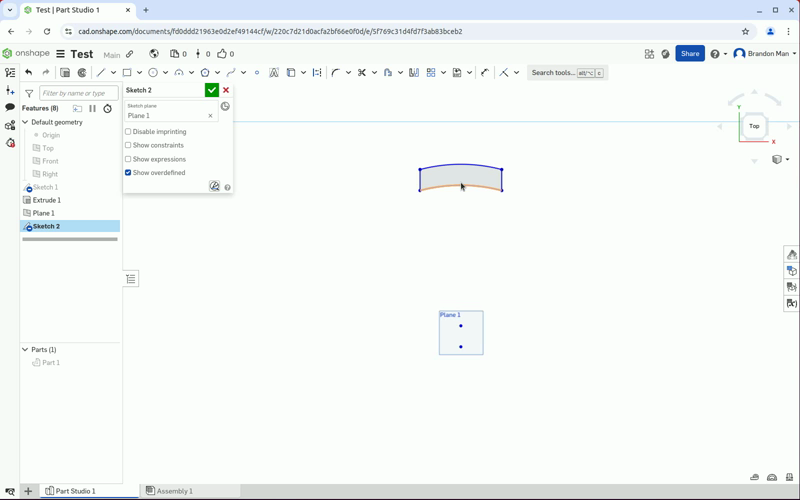
scroll(6)
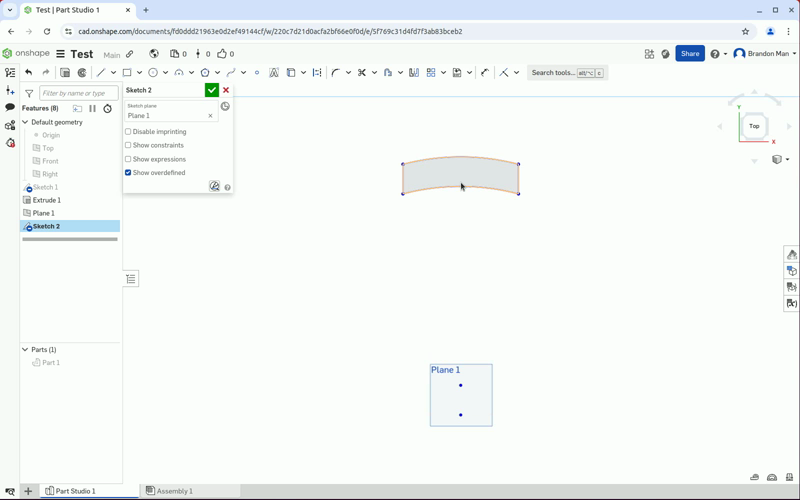
scroll(6)
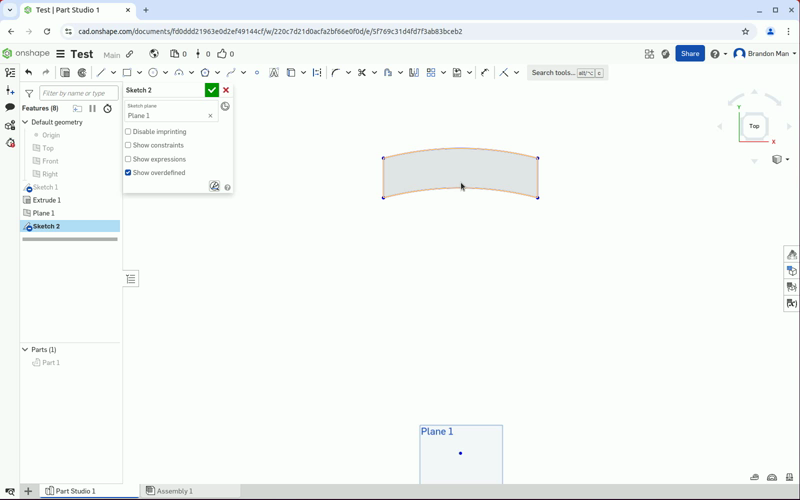
scroll(6)
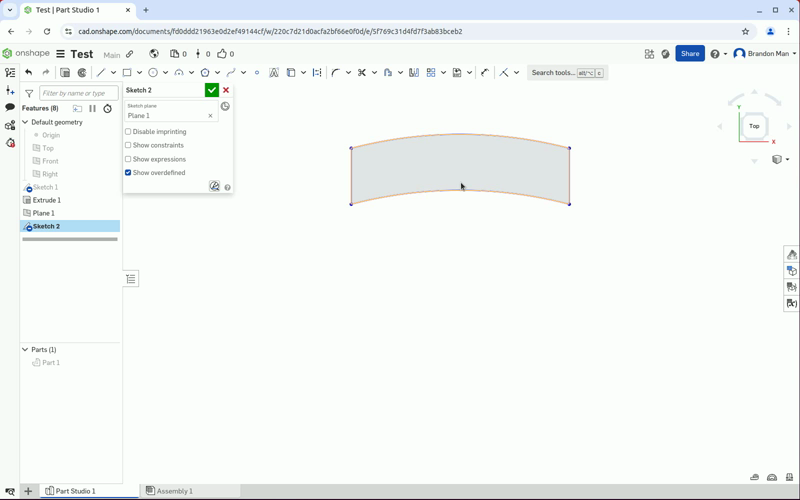
scroll(6)
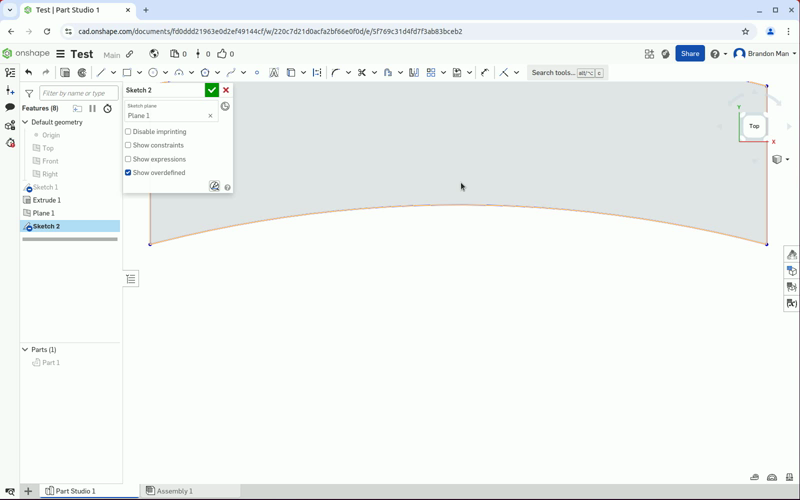
click(461, 182)
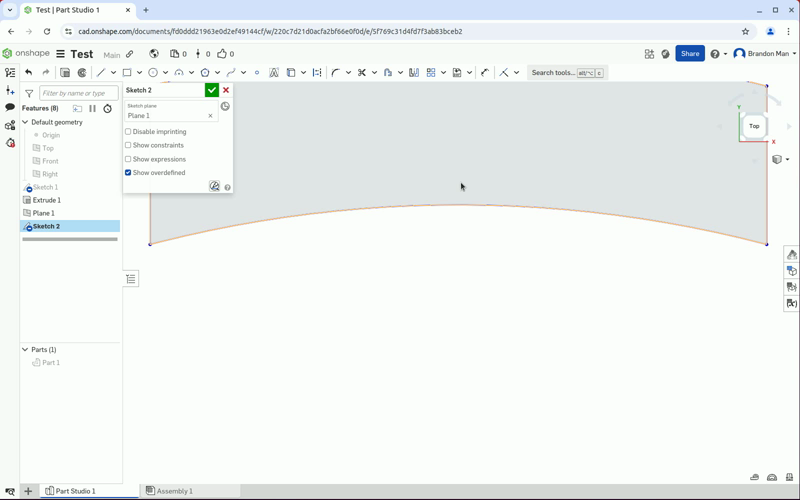
scroll(-6)
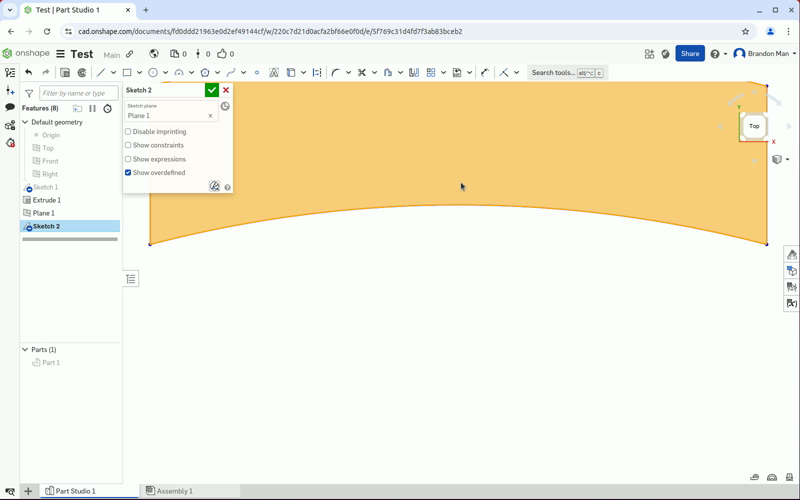
scroll(-6)
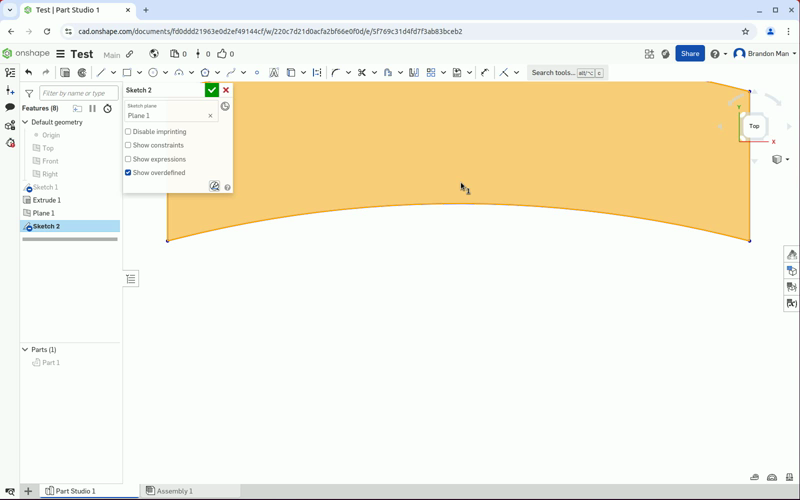
scroll(-6)
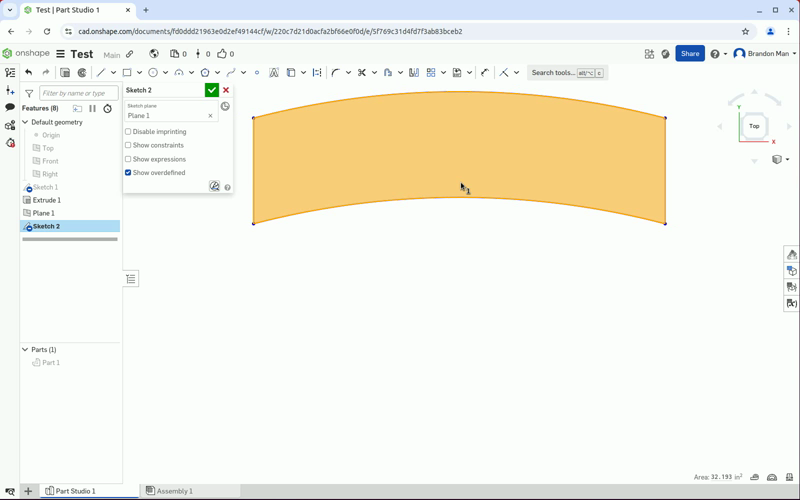
scroll(-6)
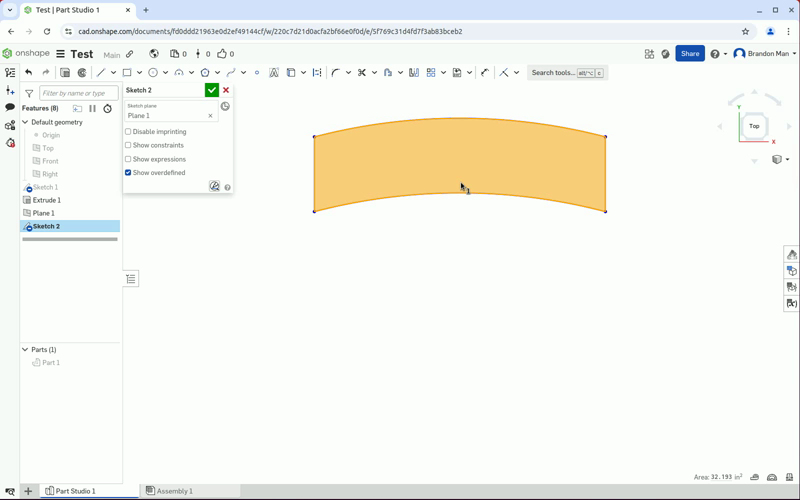
scroll(-6)
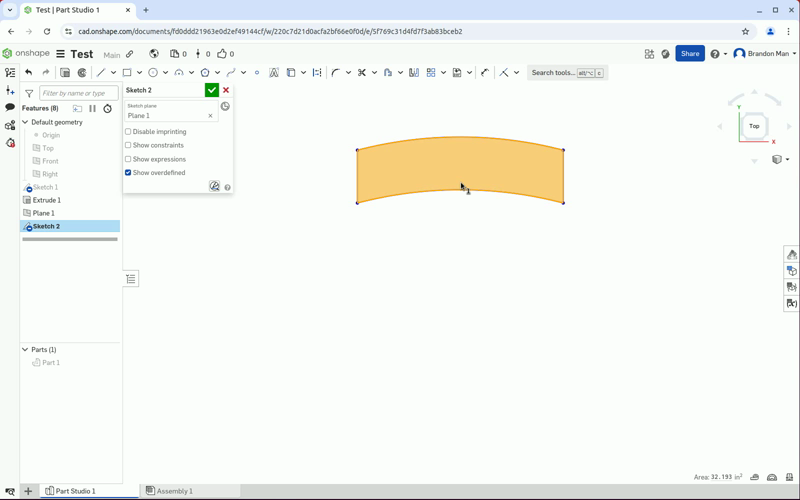
scroll(-6)
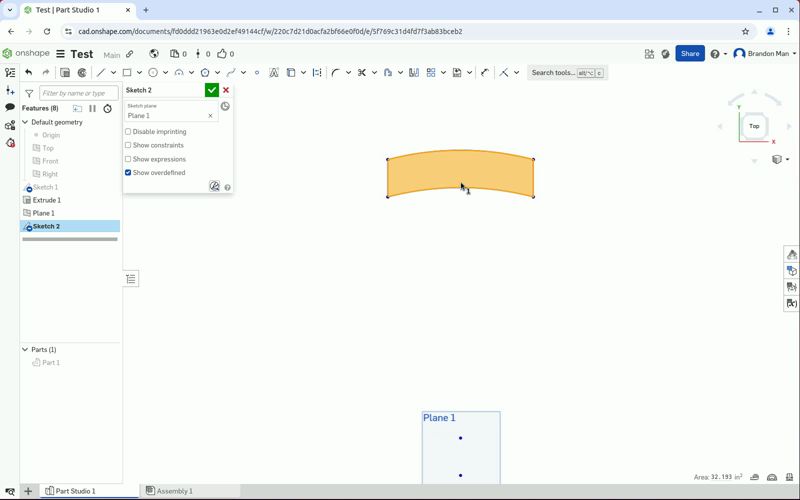
scroll(-6)
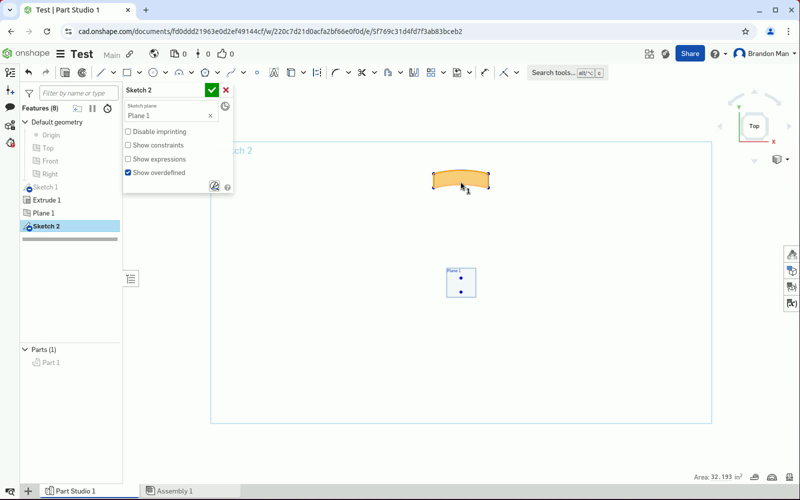
mouse_move(73, 352)
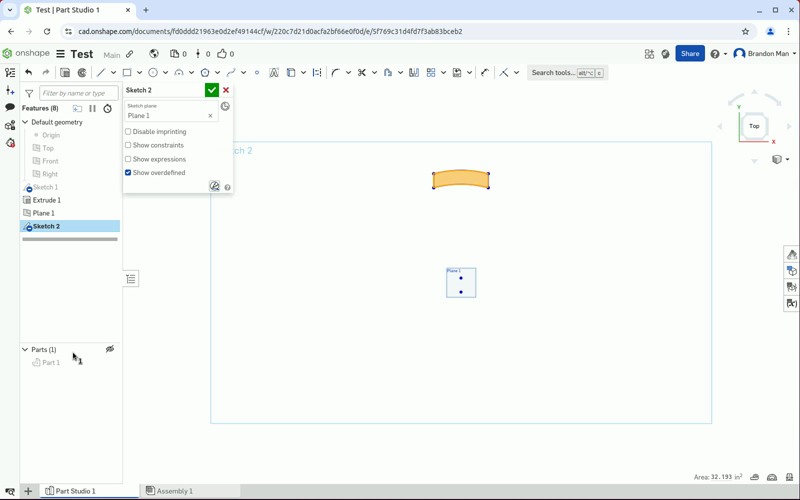
key(shift+y)
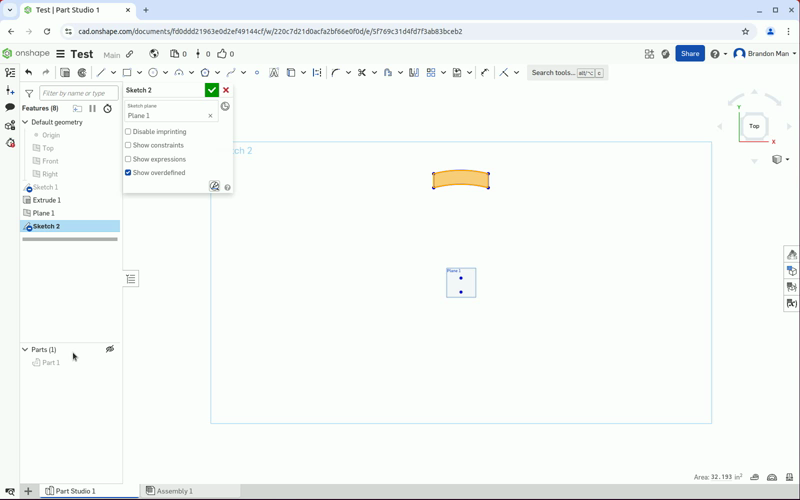
key(shift+e)
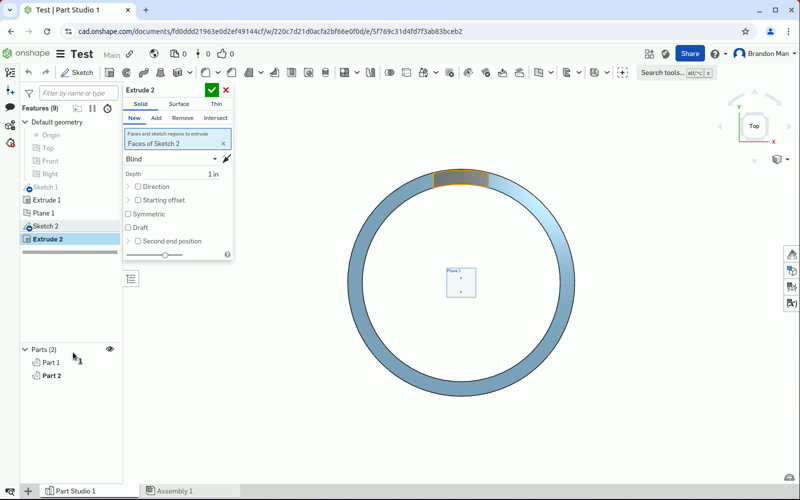
mouse_move(143, 106)
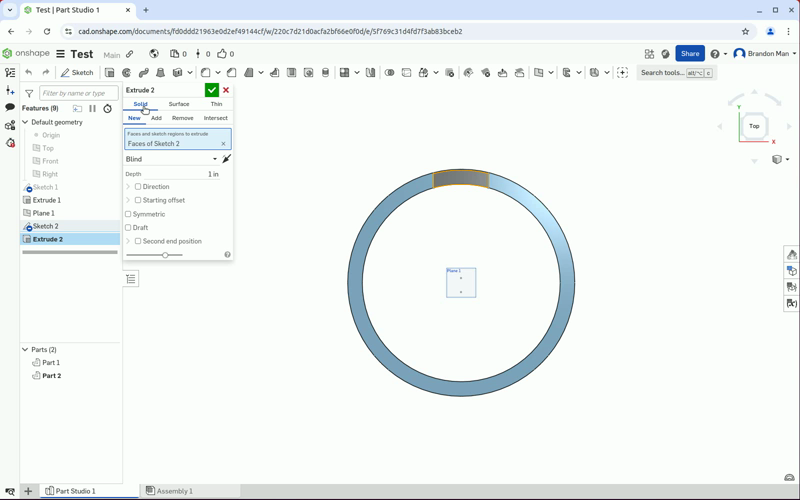
click(143, 106)
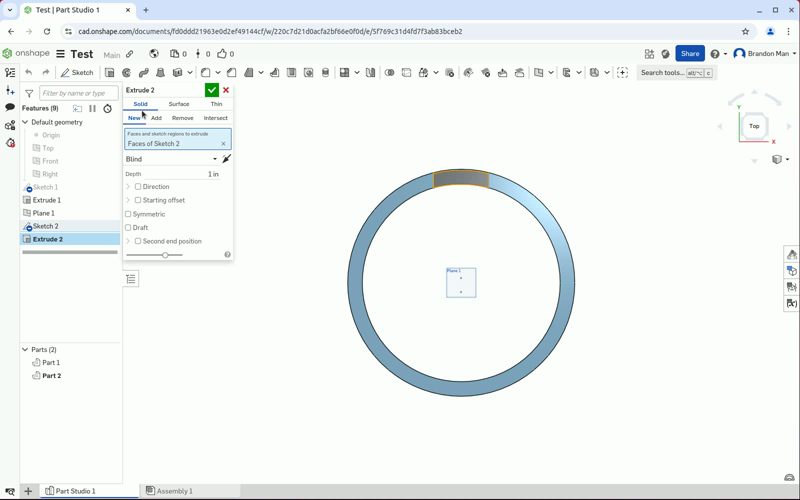
mouse_move(137, 120)
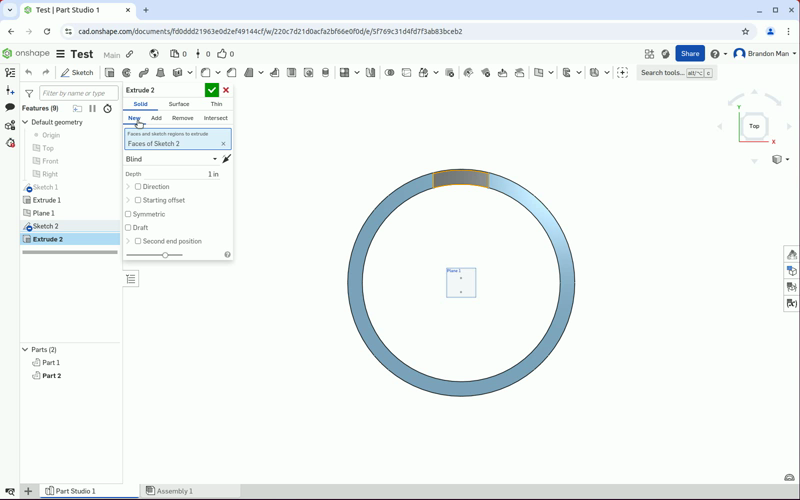
click(137, 120)
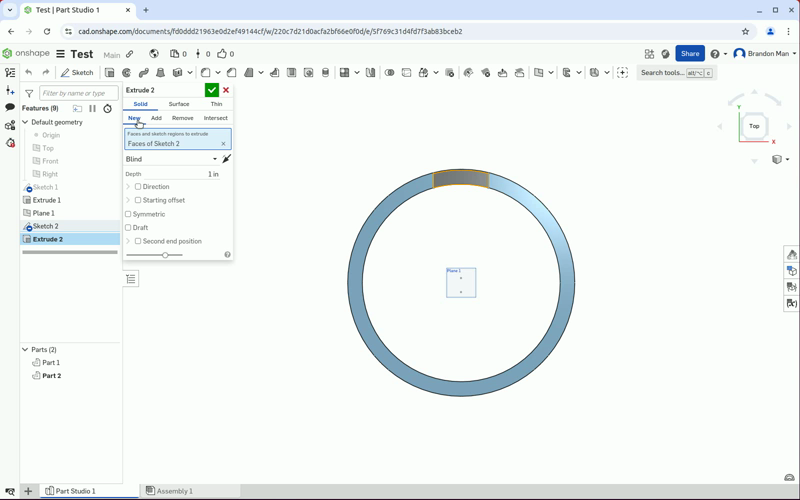
key(tab, 4)
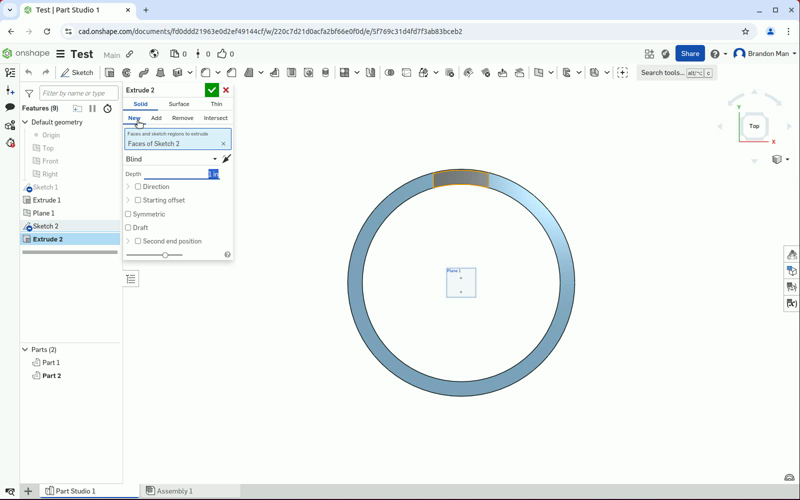
text(12.758)
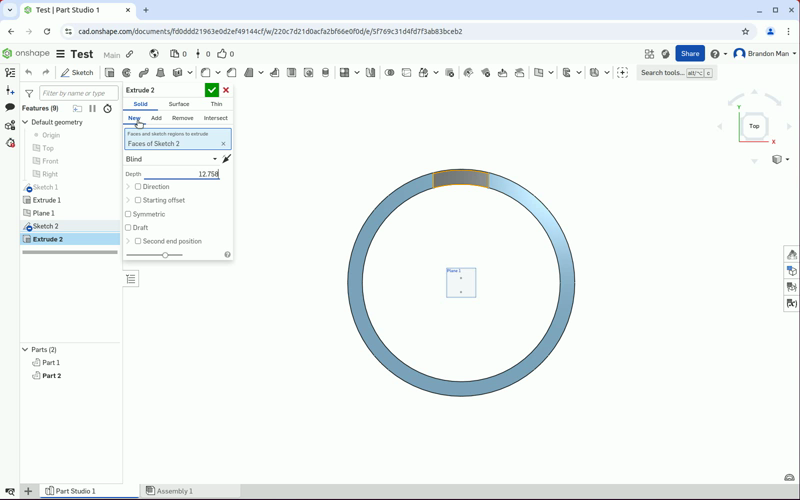
key(enter)
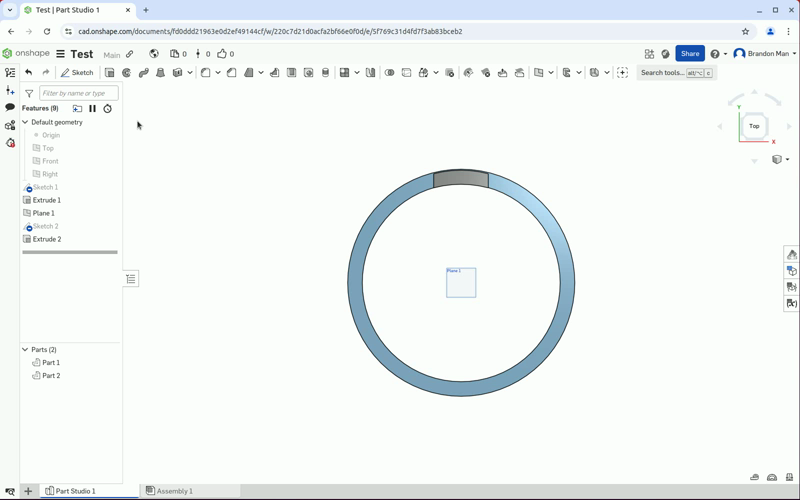
key(shift+h)
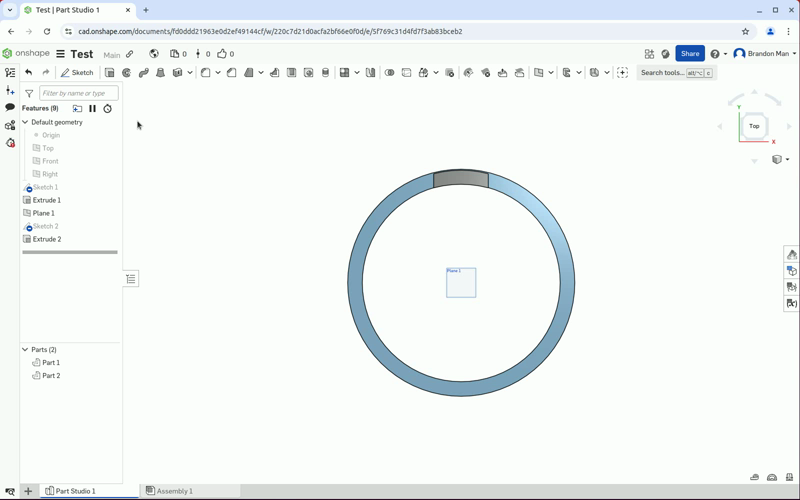
key(shift+h)
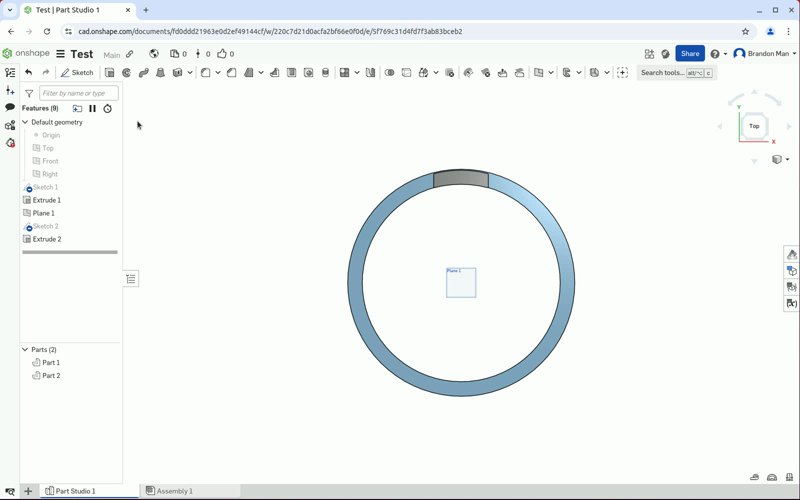
mouse_move(73, 189)
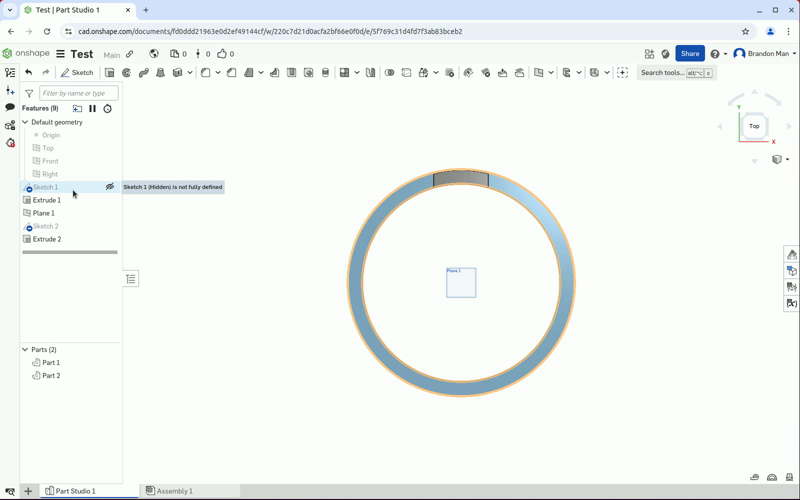
click(73, 189)
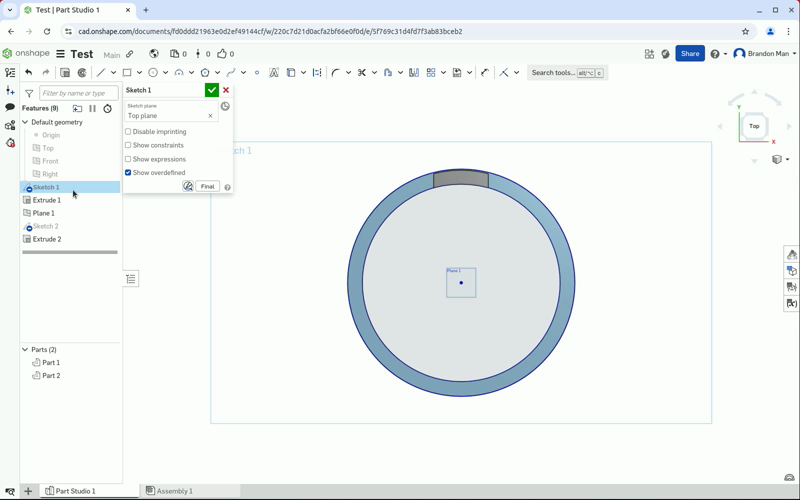
mouse_move(229, 92)
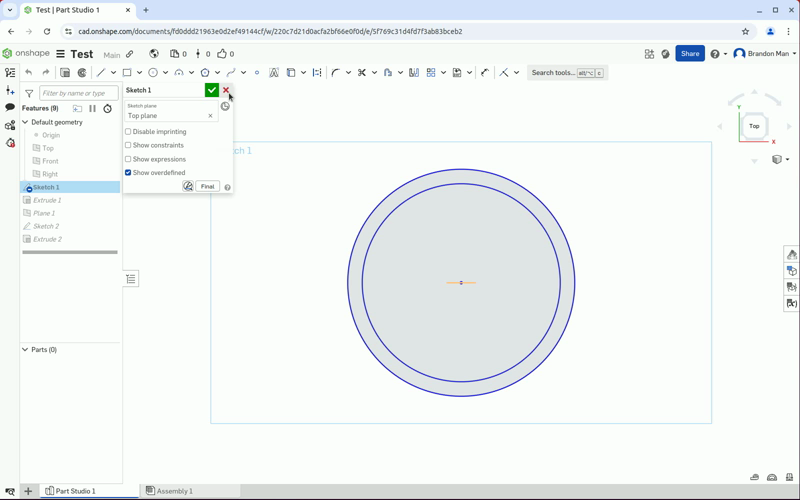
click(229, 92)
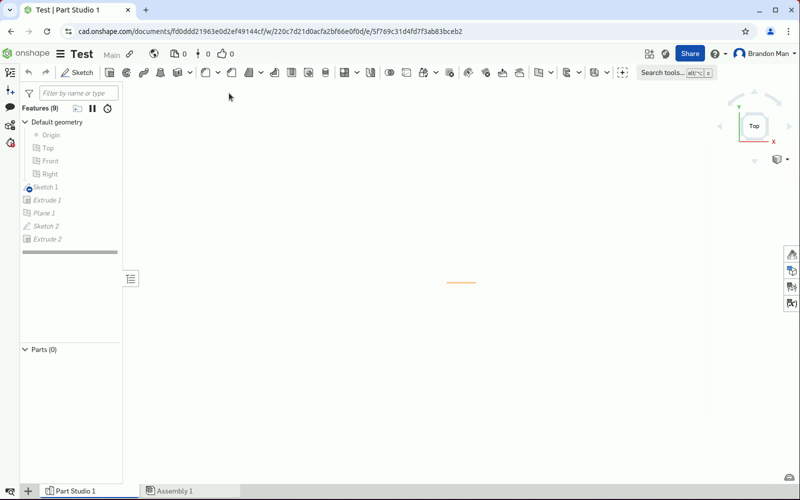
key(shift+s)
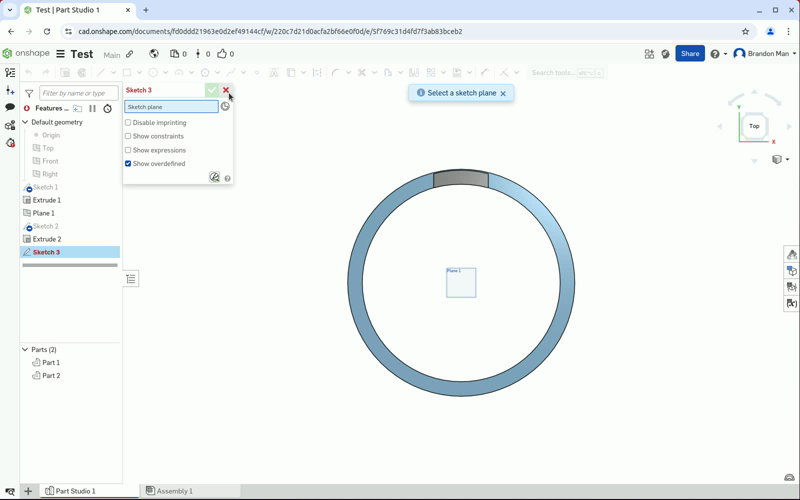
mouse_move(73, 215)
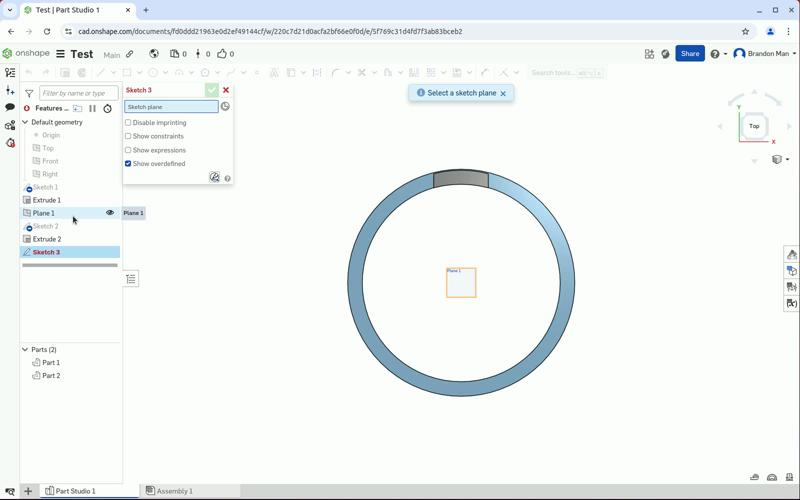
click(73, 215)
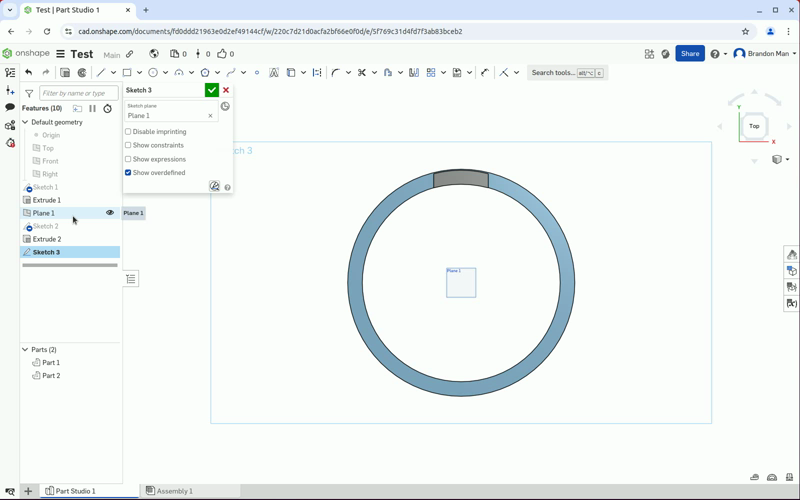
mouse_move(73, 352)
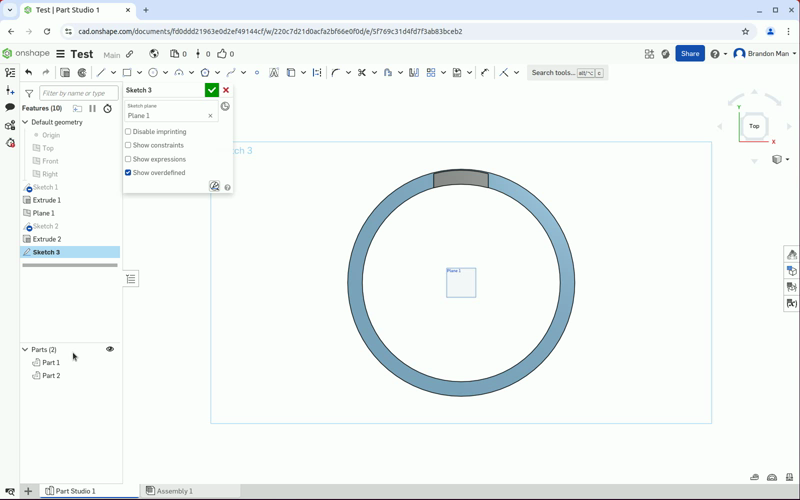
key(y)
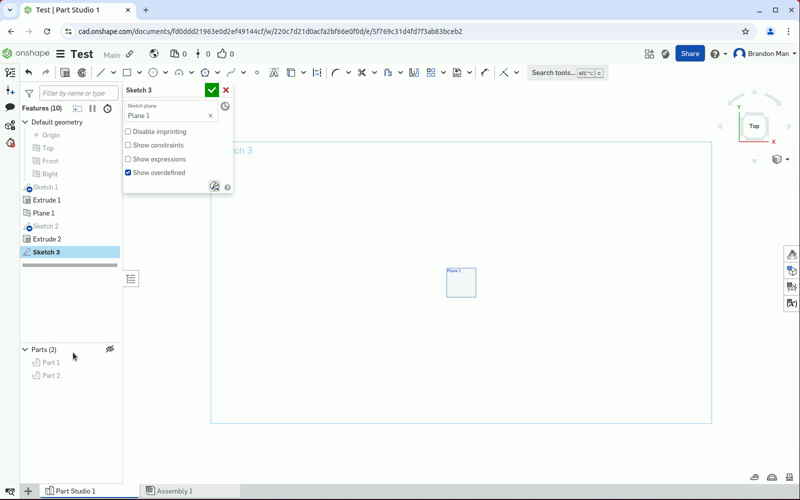
key(l)
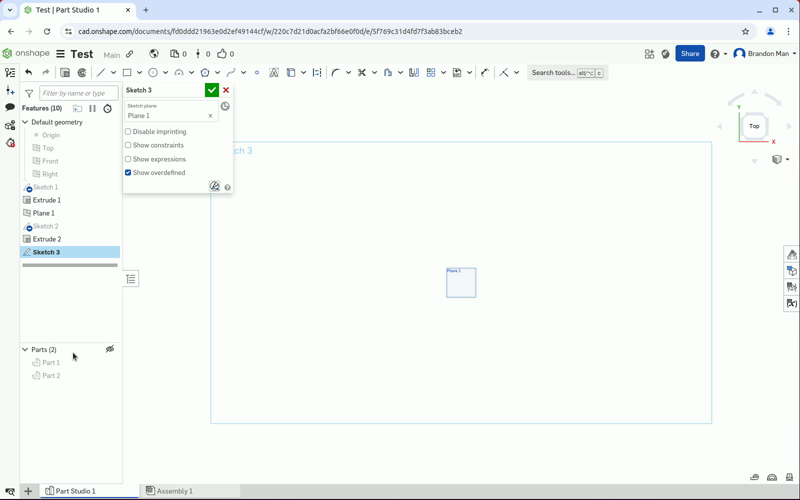
key_down(shift)
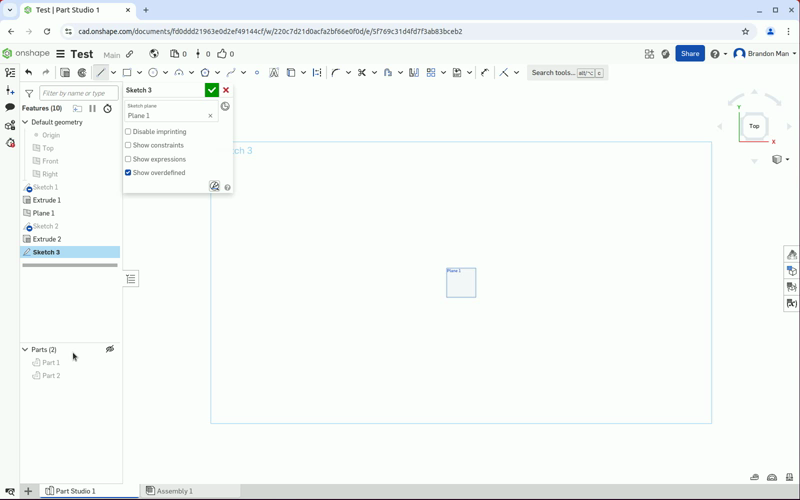
mouse_move(351, 309)
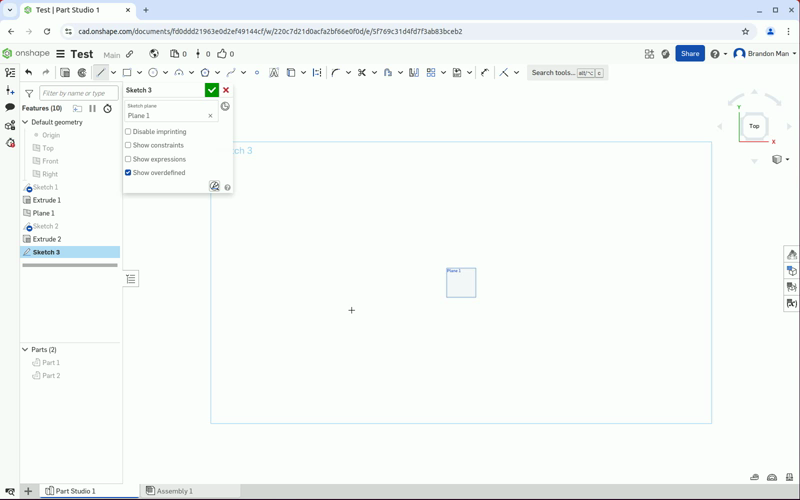
click(351, 309)
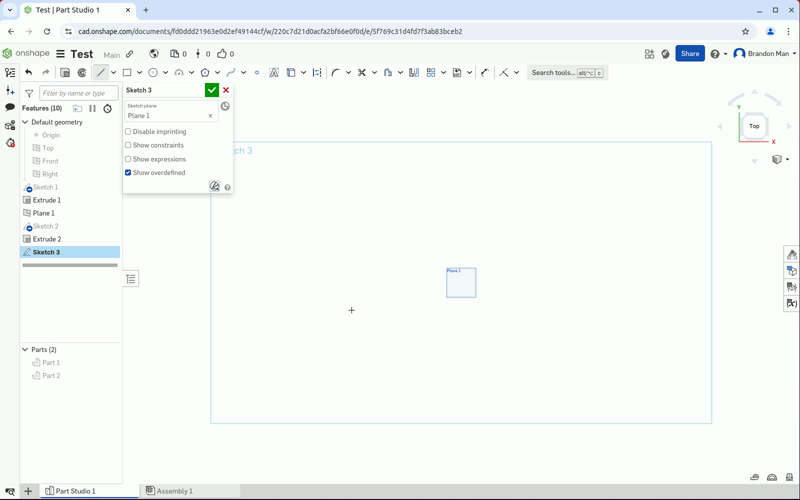
key_up(shift)
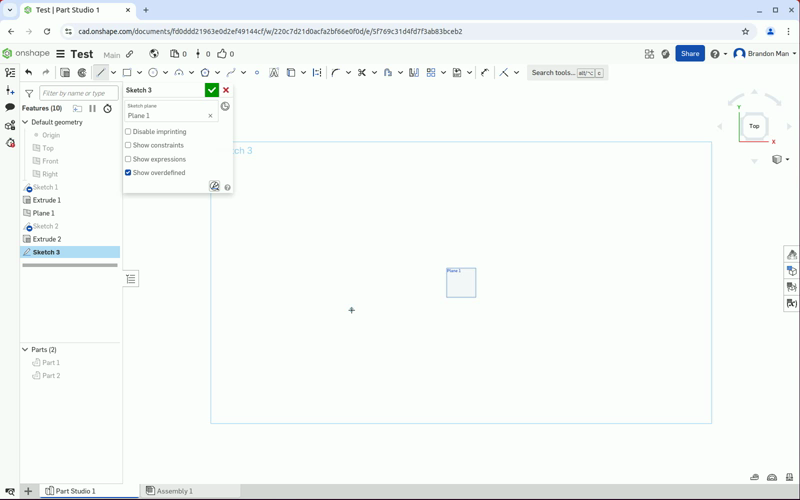
key_down(shift)
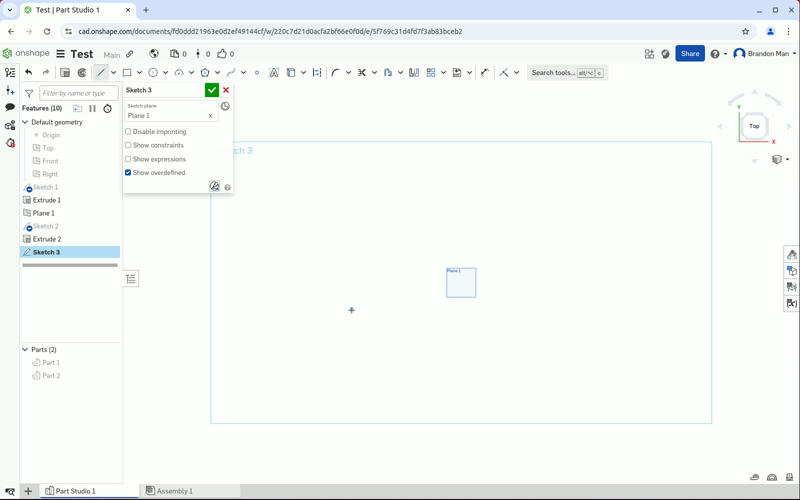
mouse_move(381, 309)
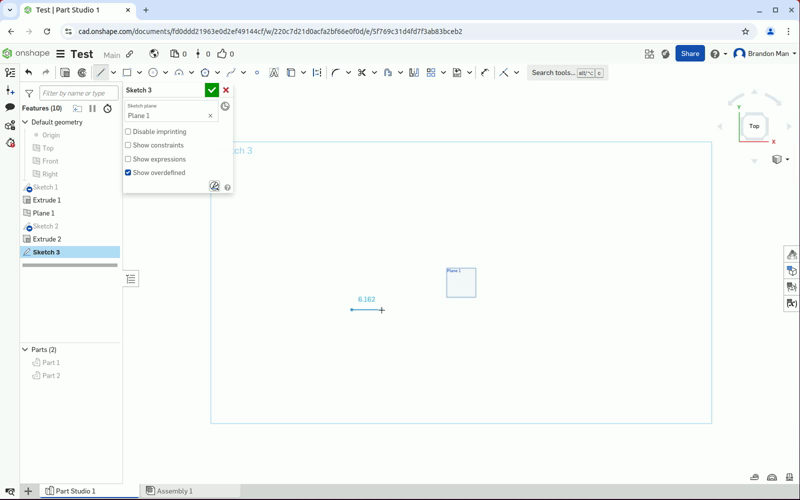
mouse_move(365, 309)
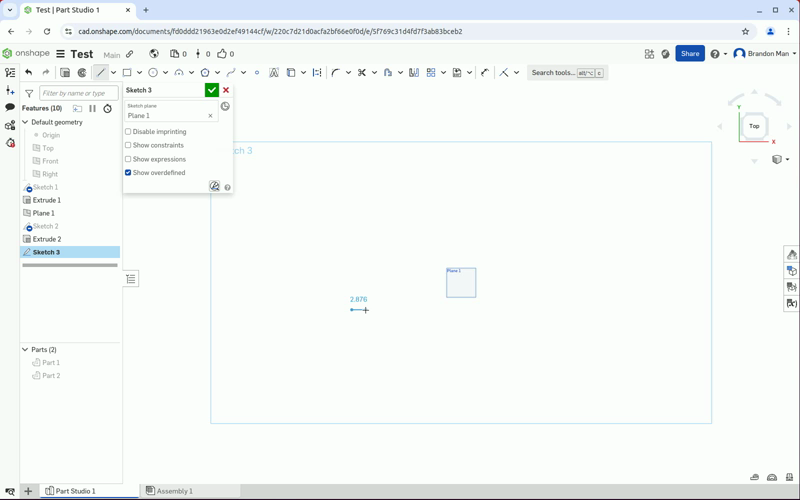
click(365, 309)
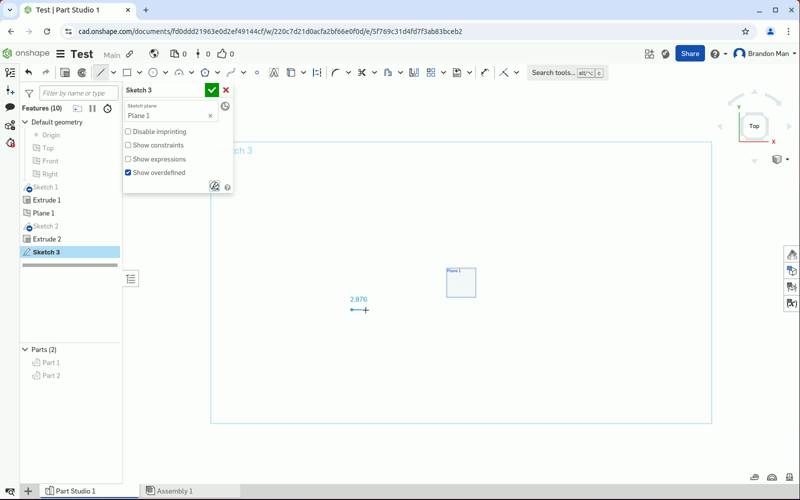
key_up(shift)
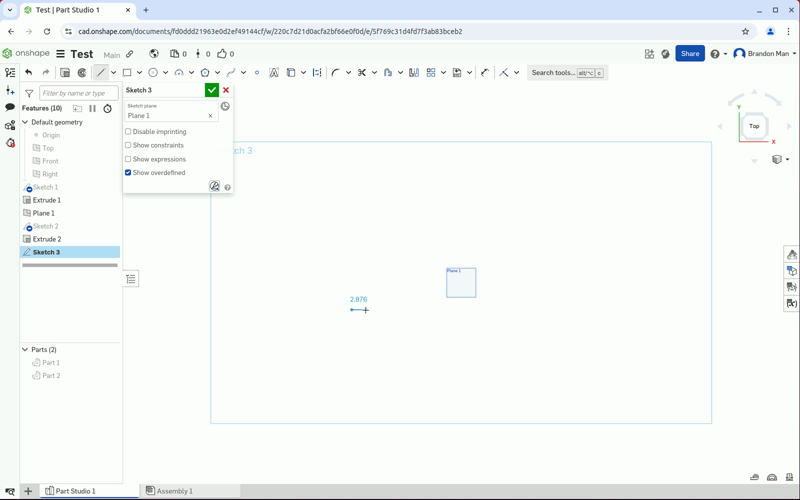
key(esc)
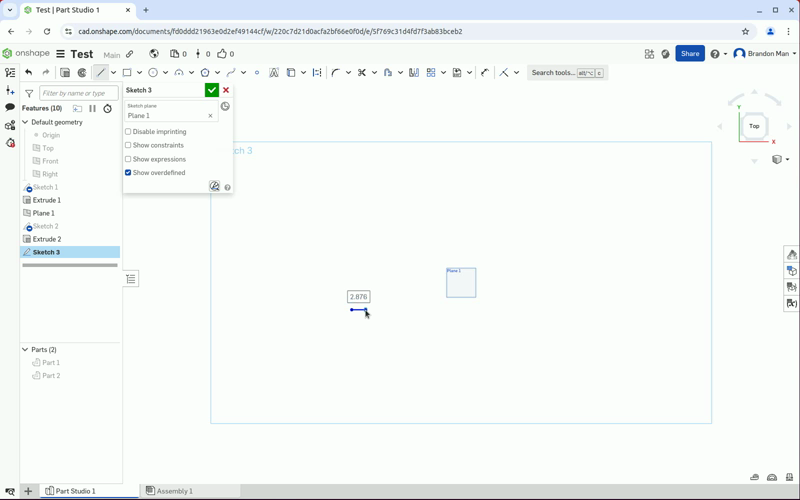
key(a)
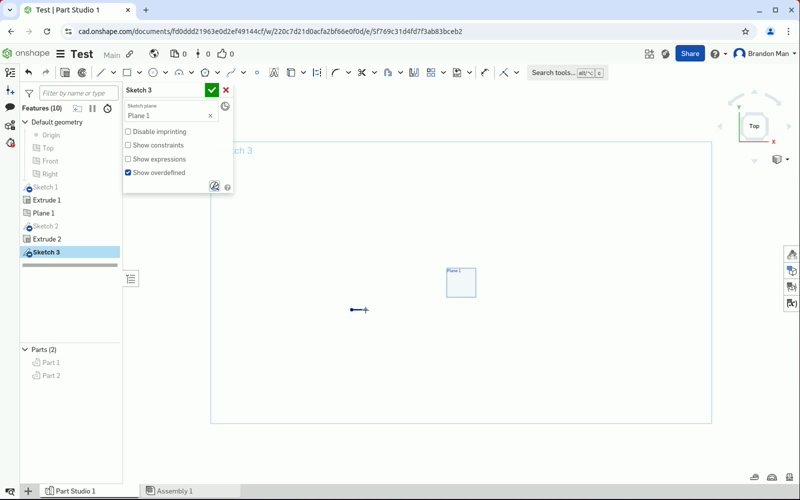
mouse_move(365, 309)
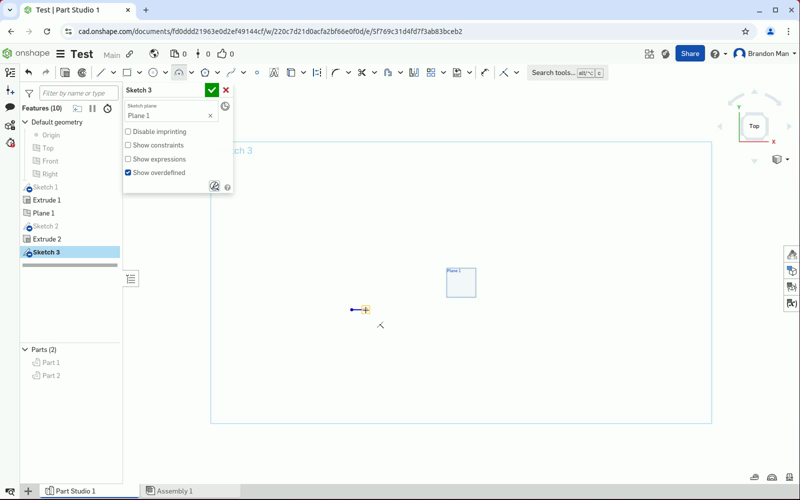
click(365, 309)
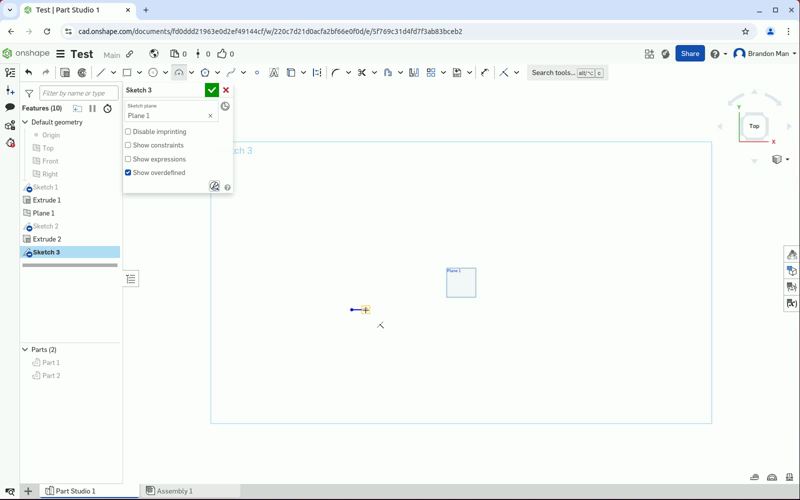
key_down(shift)
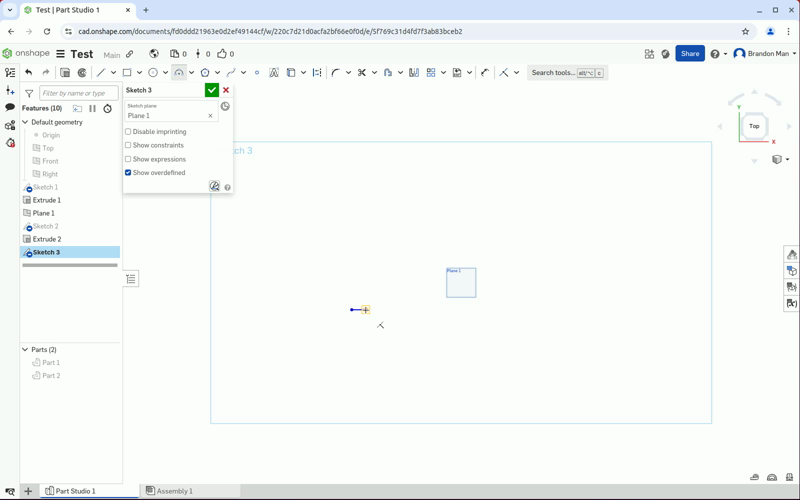
mouse_move(365, 255)
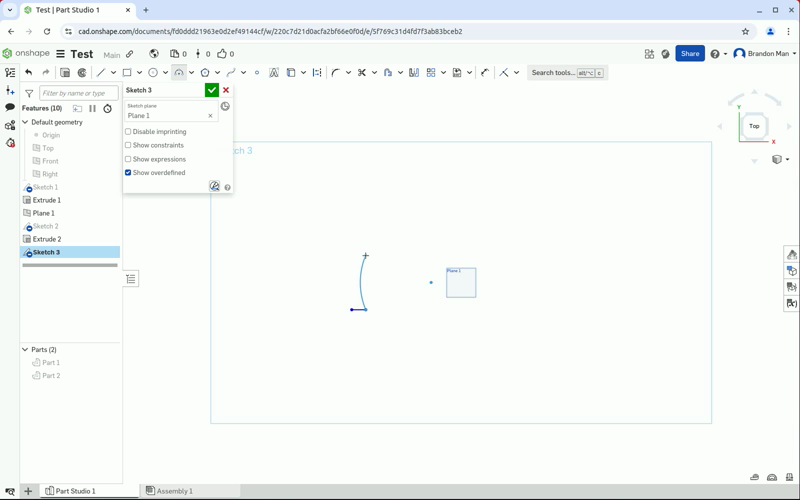
click(365, 255)
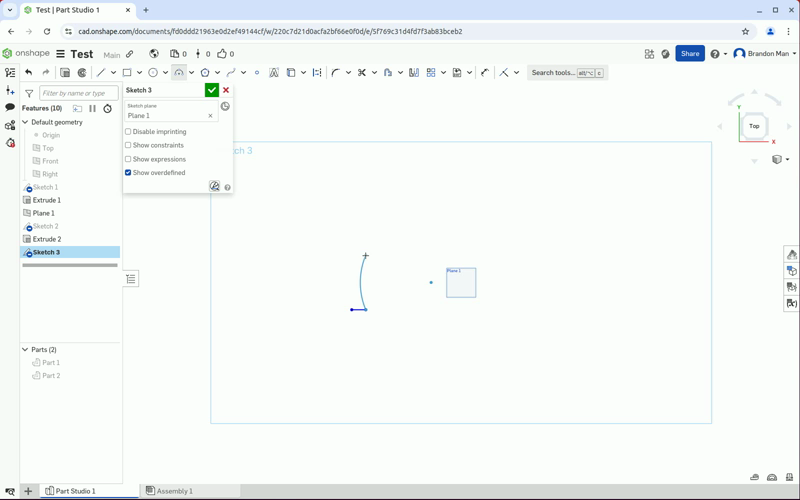
mouse_move(362, 282)
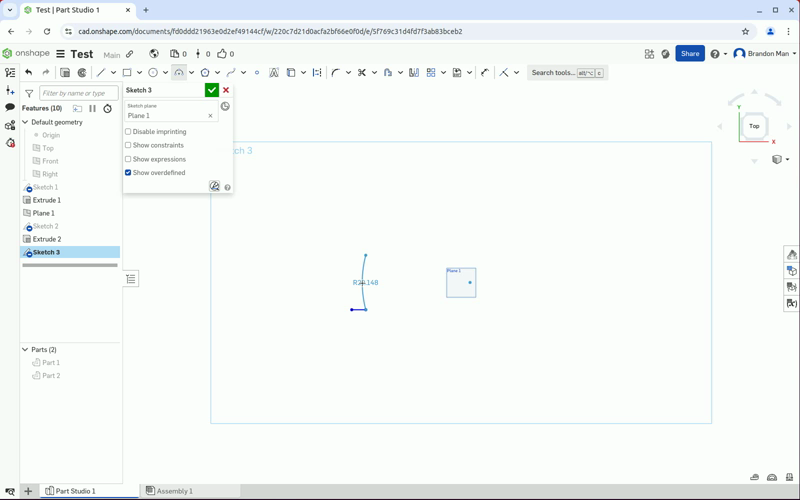
click(362, 282)
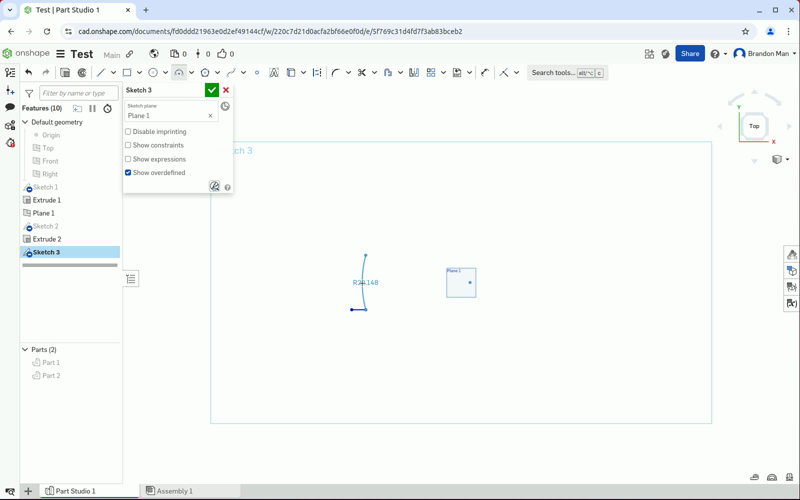
key_up(shift)
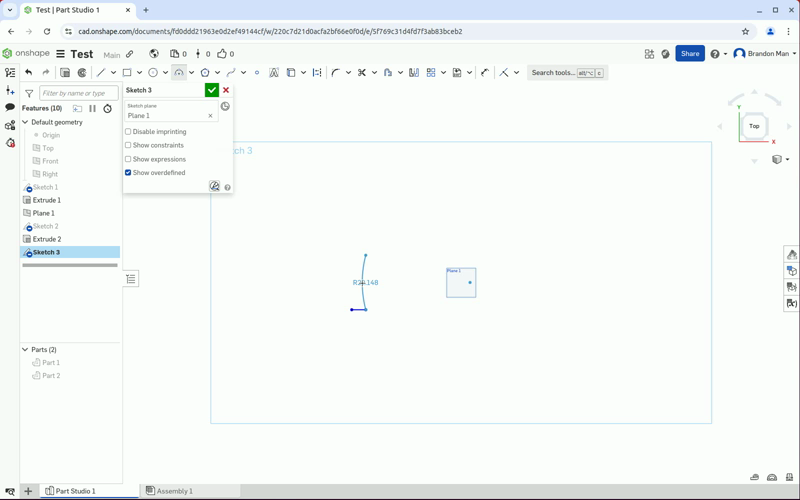
key(esc)
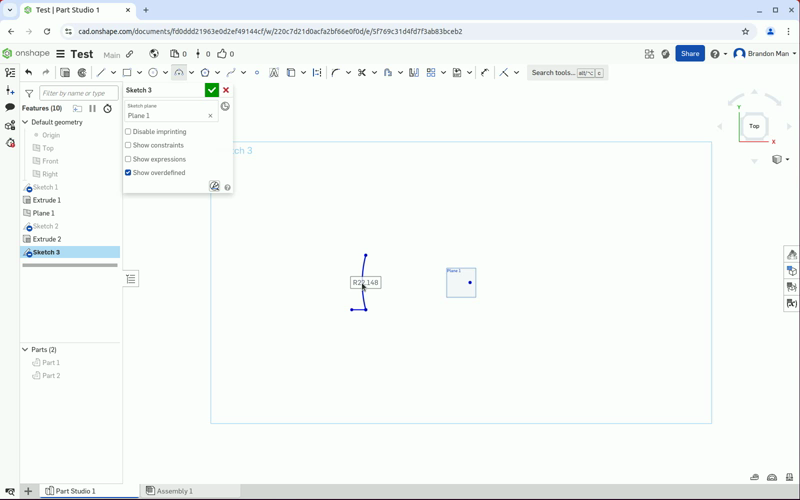
key(l)
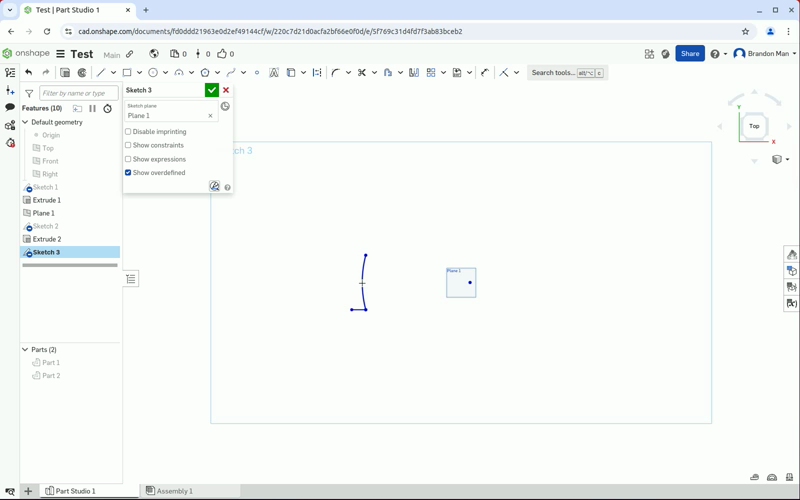
mouse_move(365, 255)
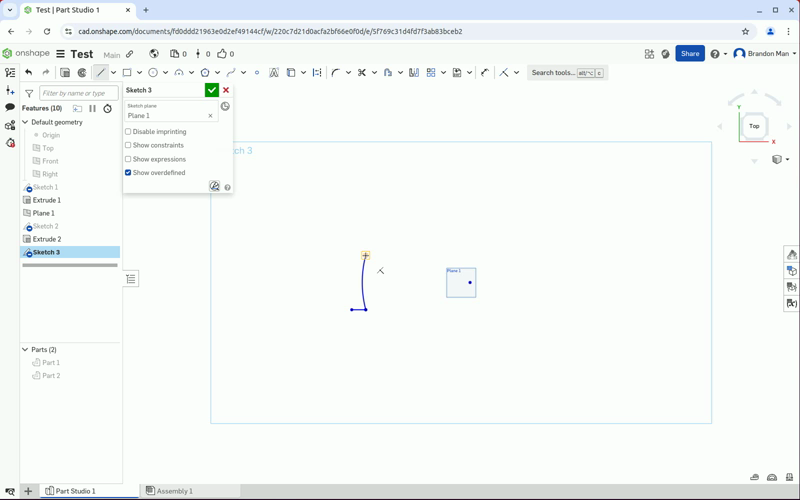
click(365, 255)
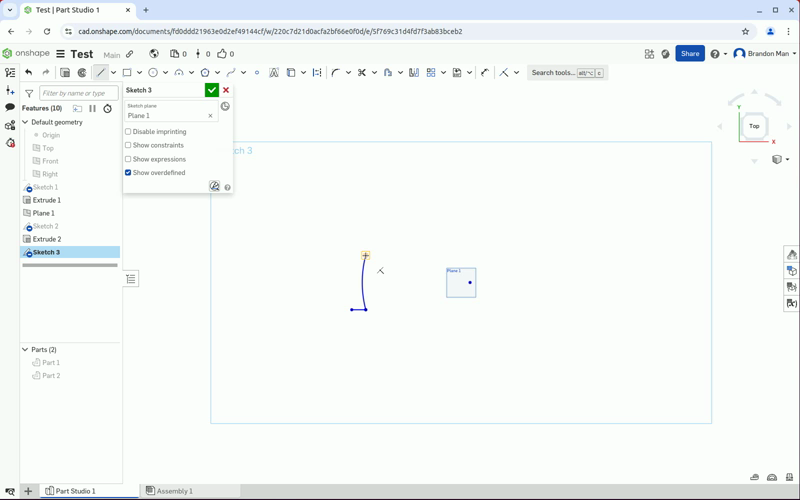
key_down(shift)
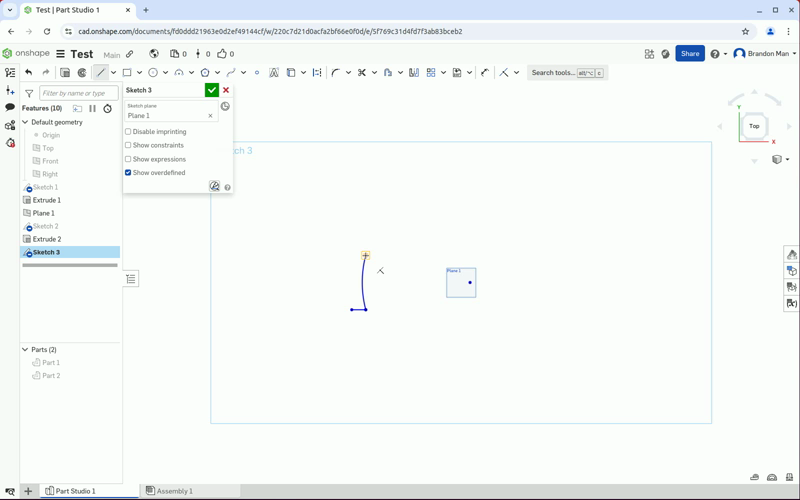
mouse_move(395, 255)
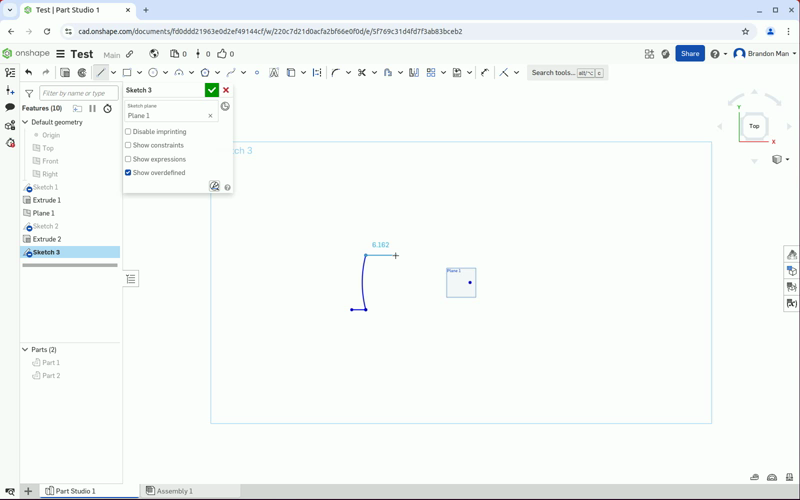
mouse_move(351, 255)
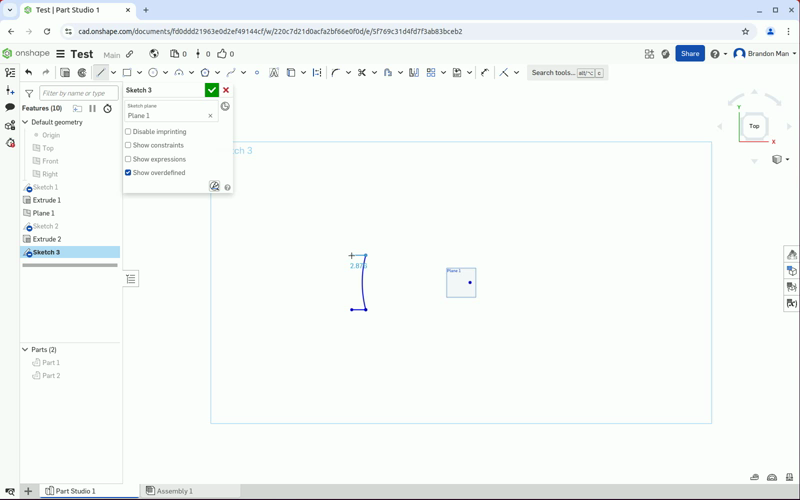
click(351, 255)
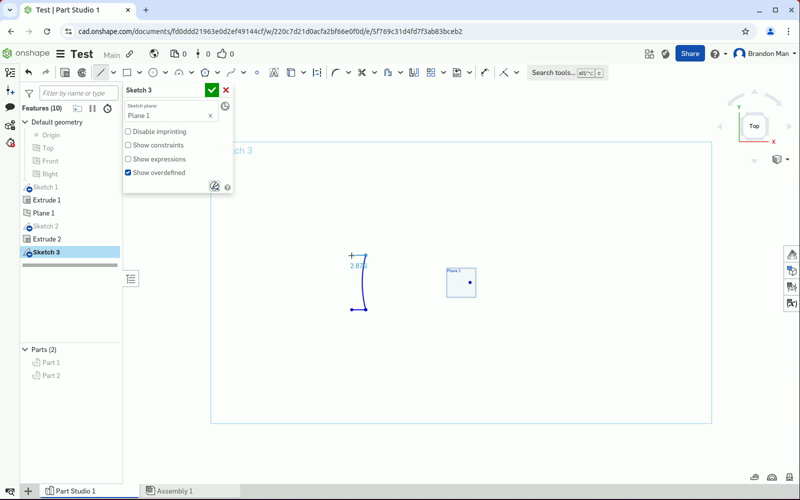
key_up(shift)
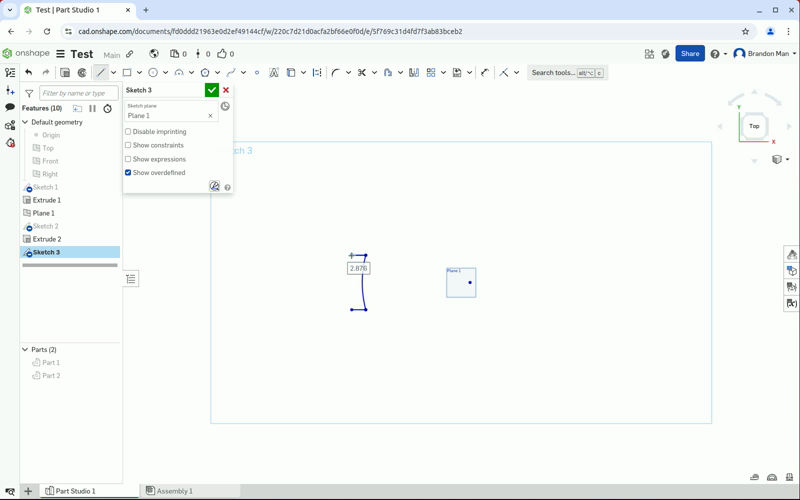
key(esc)
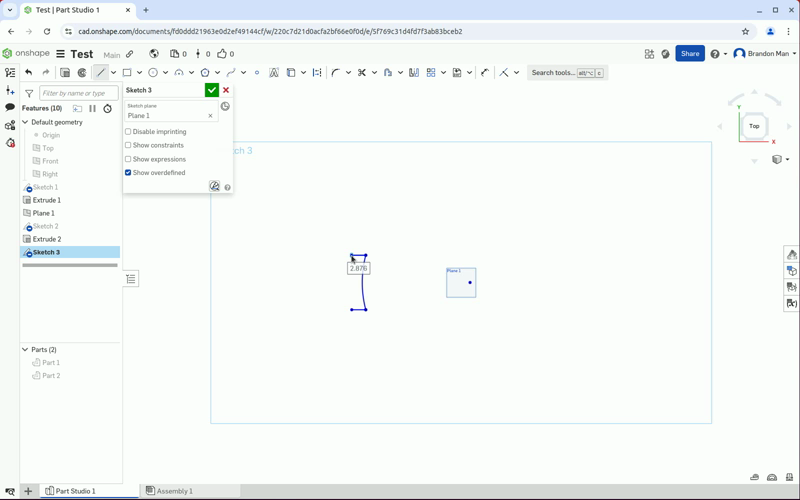
key(a)
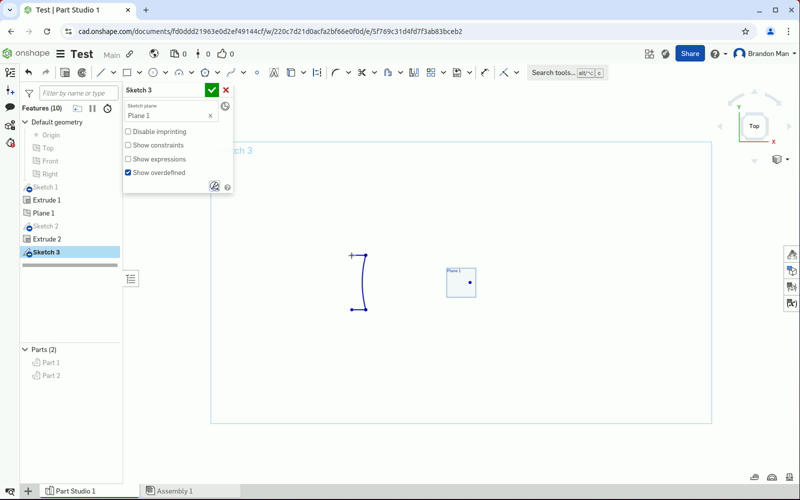
mouse_move(351, 255)
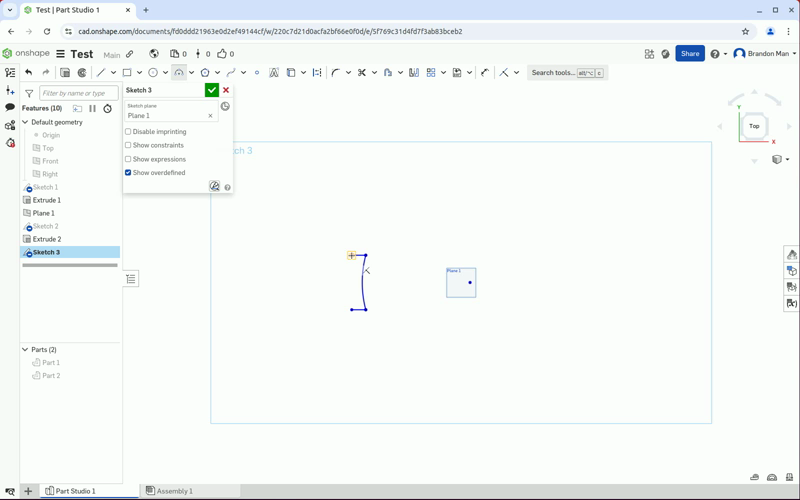
click(351, 255)
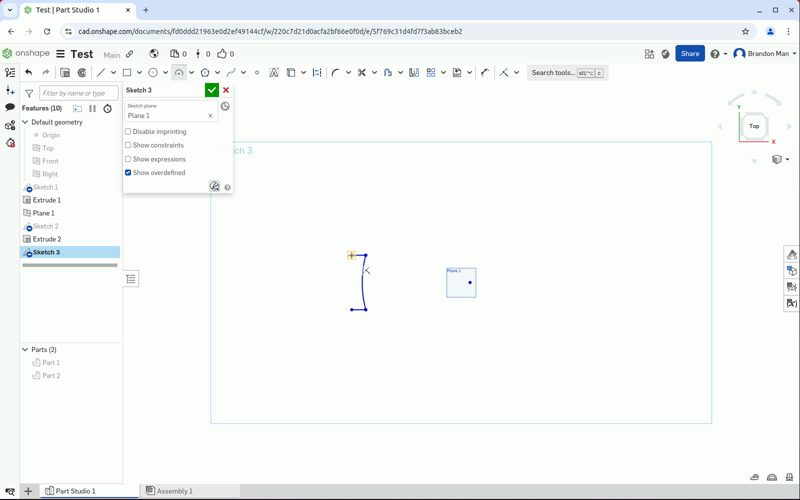
mouse_move(351, 309)
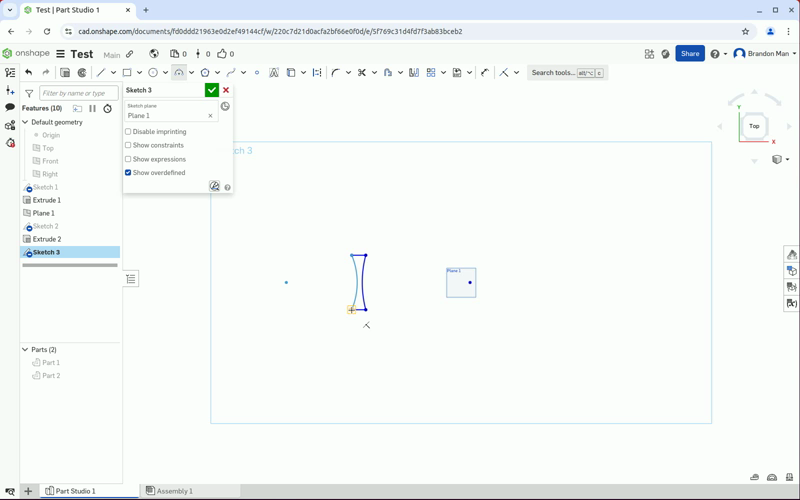
click(351, 309)
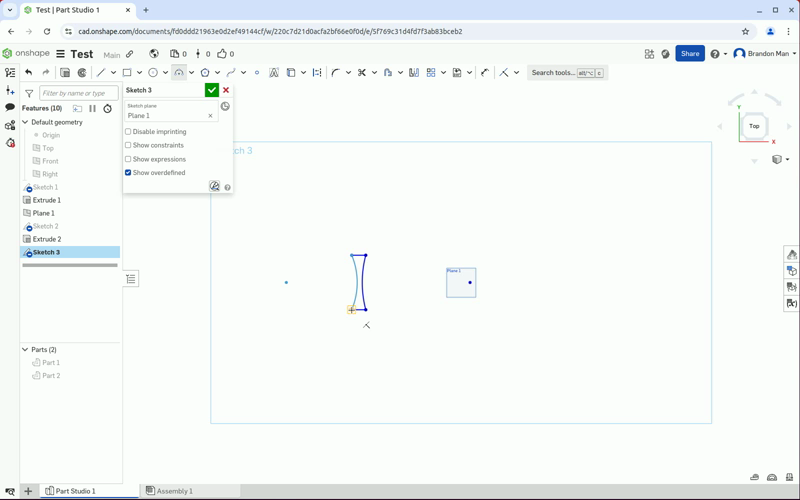
key_down(shift)
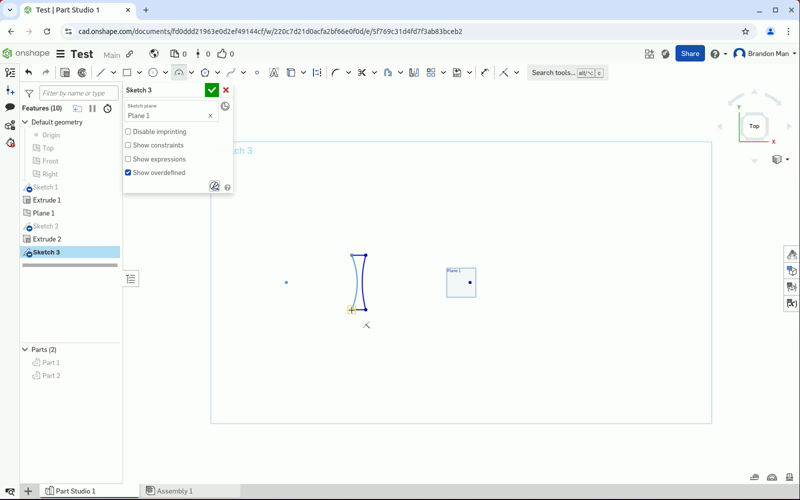
mouse_move(348, 282)
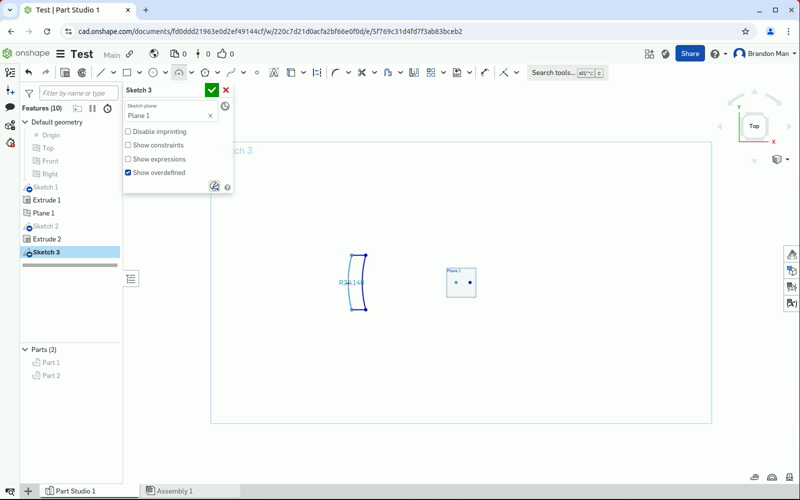
click(348, 282)
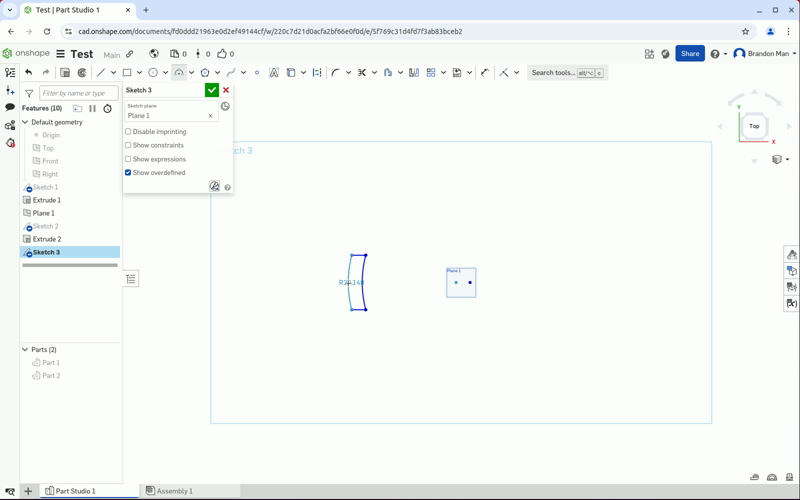
key_up(shift)
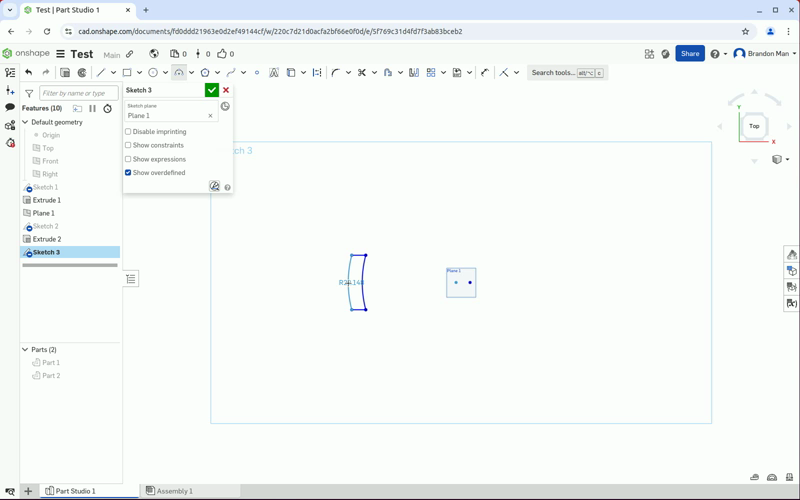
key(esc)
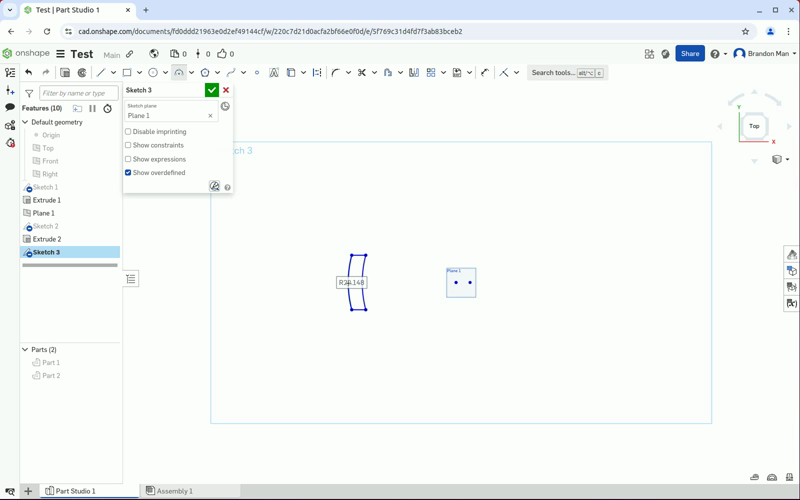
mouse_move(360, 266)
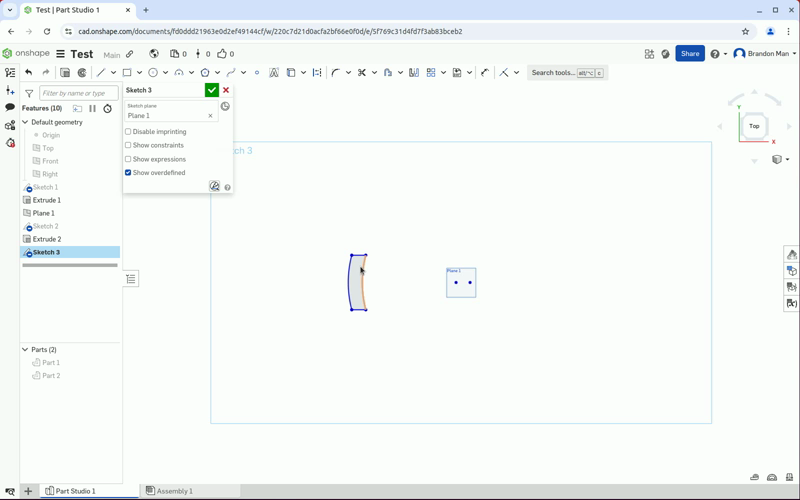
scroll(6)
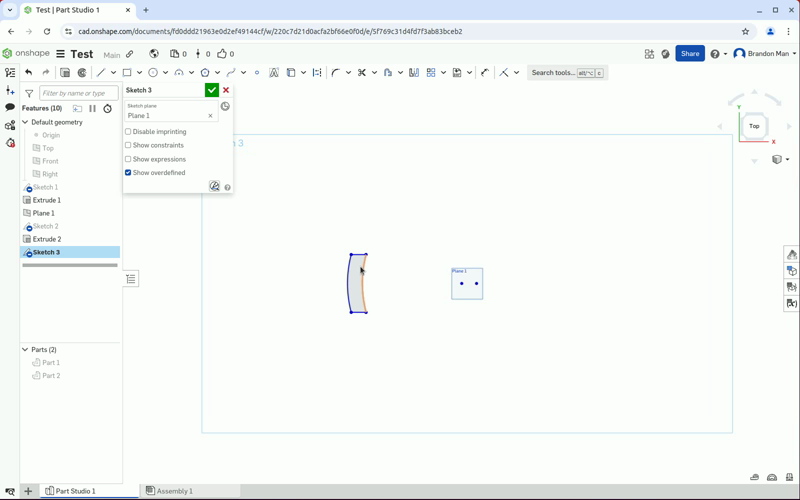
scroll(6)
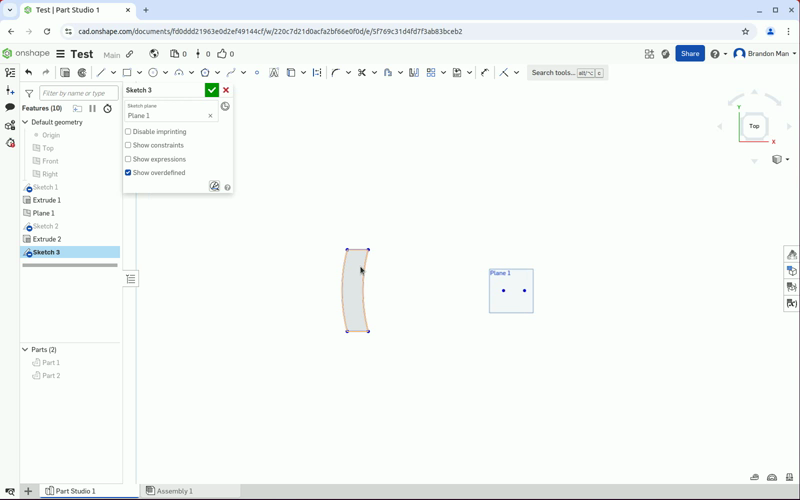
scroll(6)
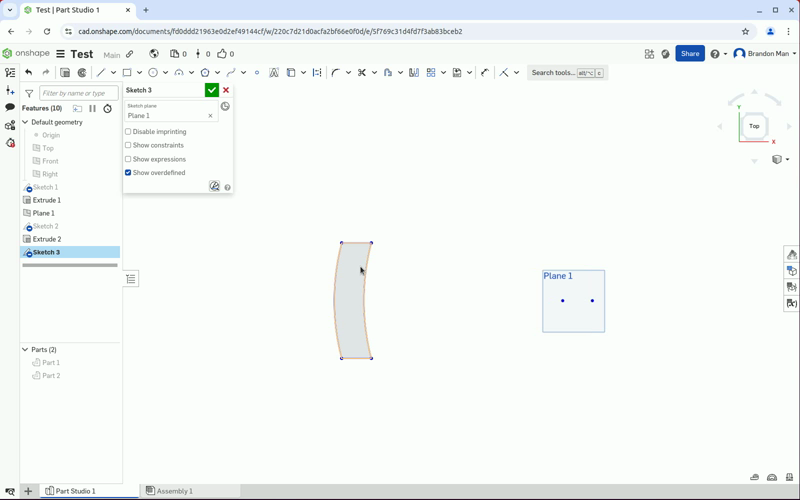
scroll(6)
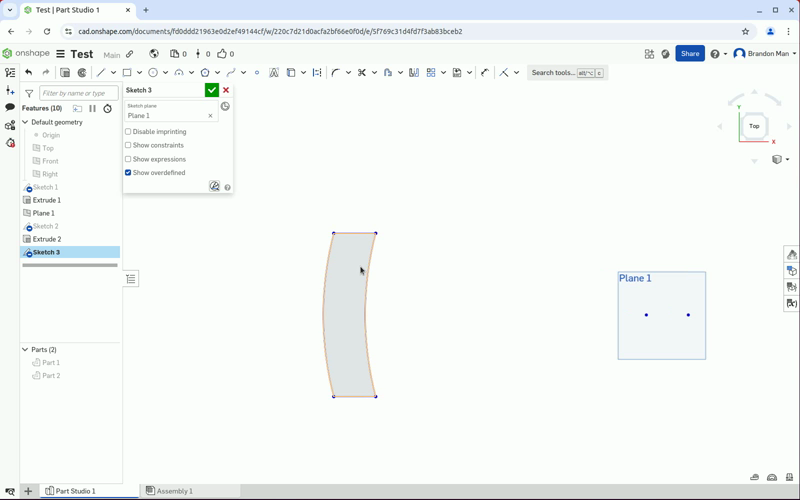
scroll(6)
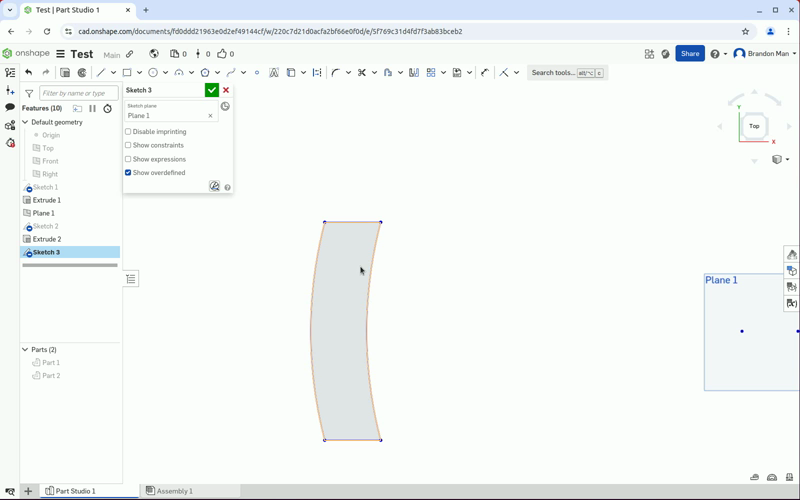
scroll(6)
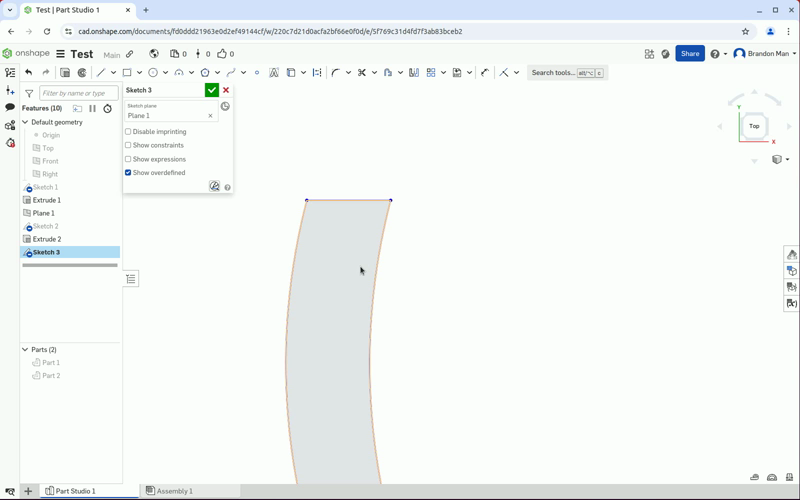
scroll(6)
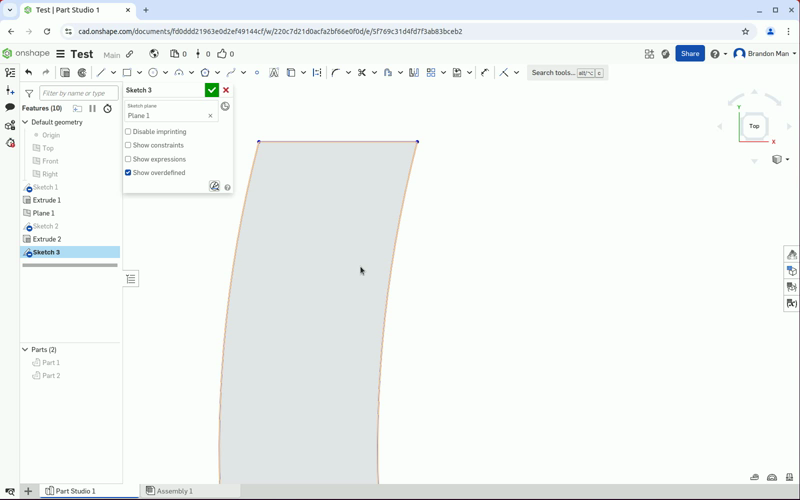
click(360, 266)
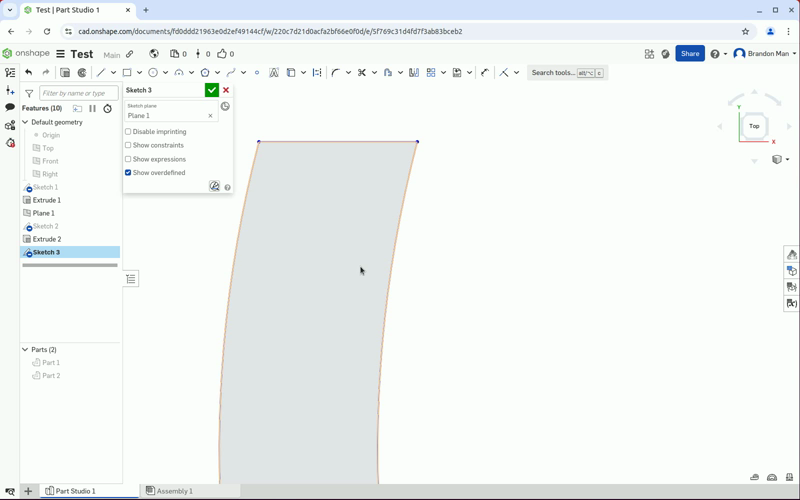
scroll(-6)
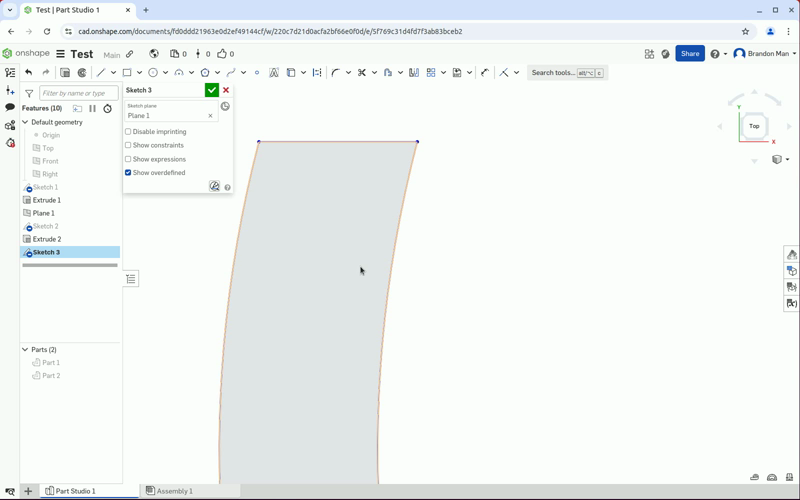
scroll(-6)
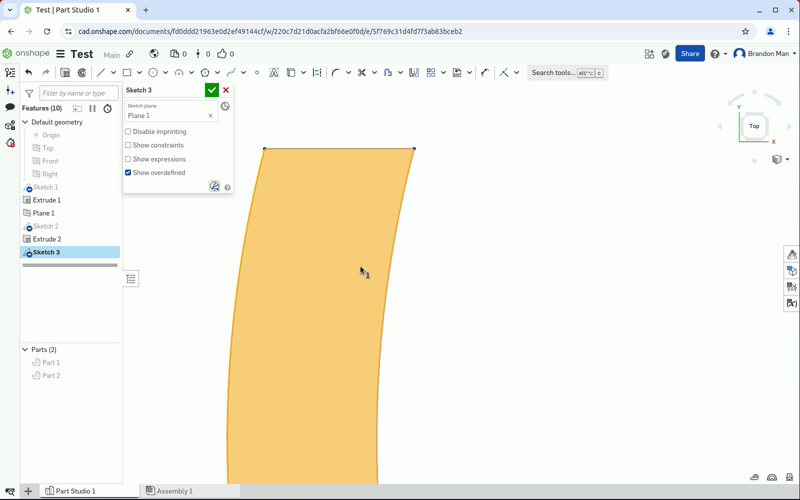
scroll(-6)
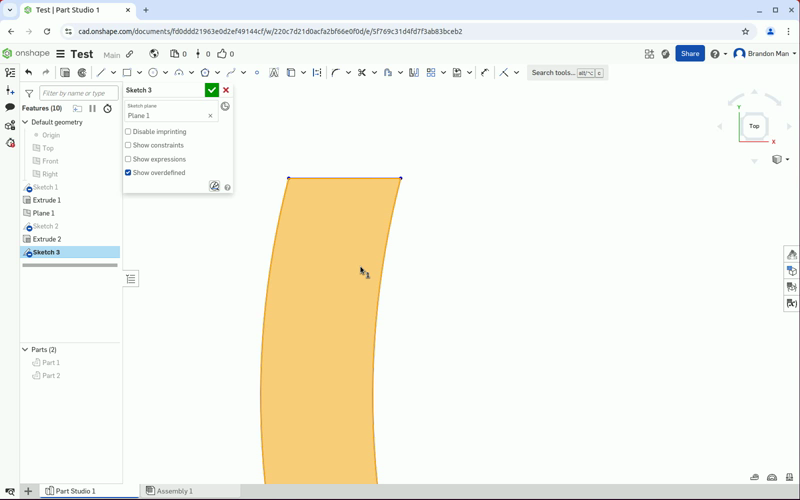
scroll(-6)
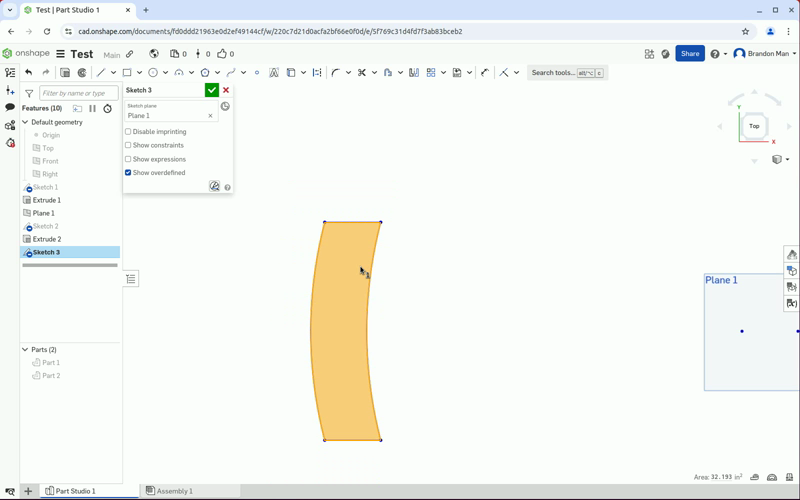
scroll(-6)
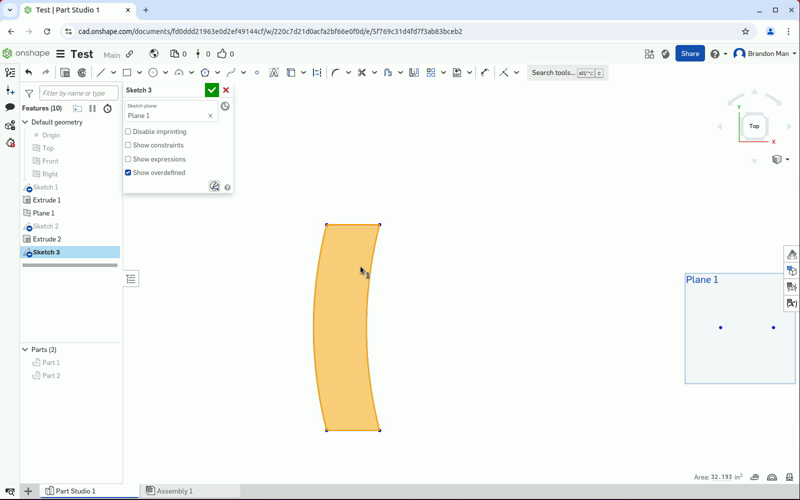
scroll(-6)
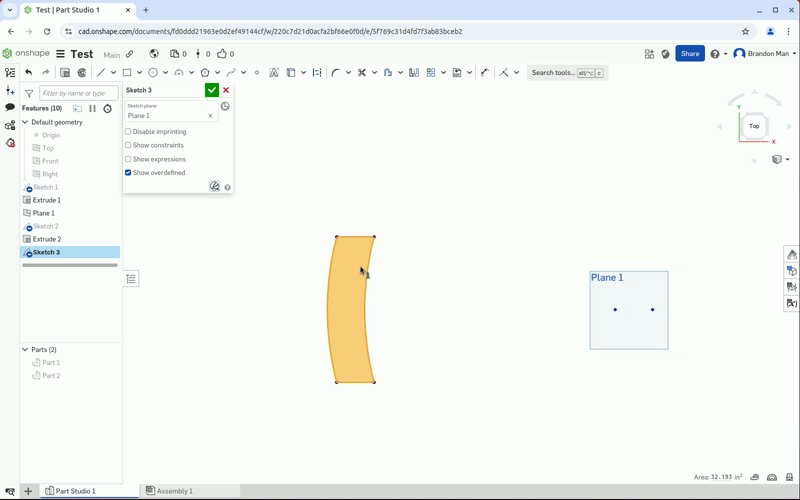
scroll(-6)
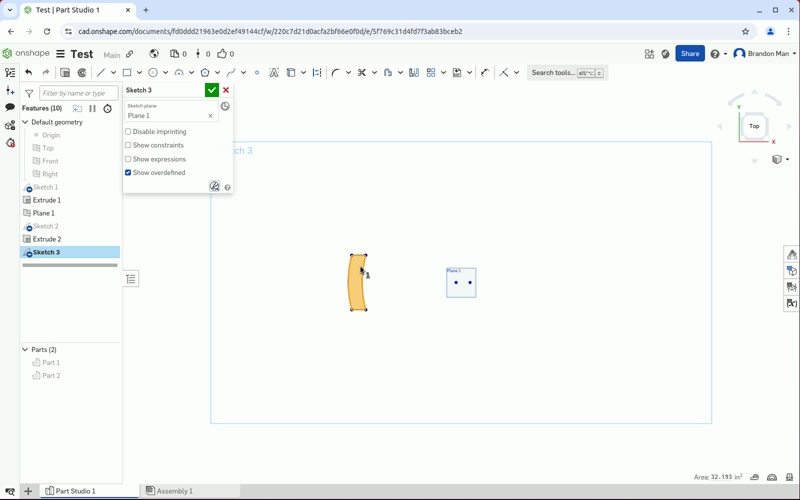
mouse_move(73, 352)
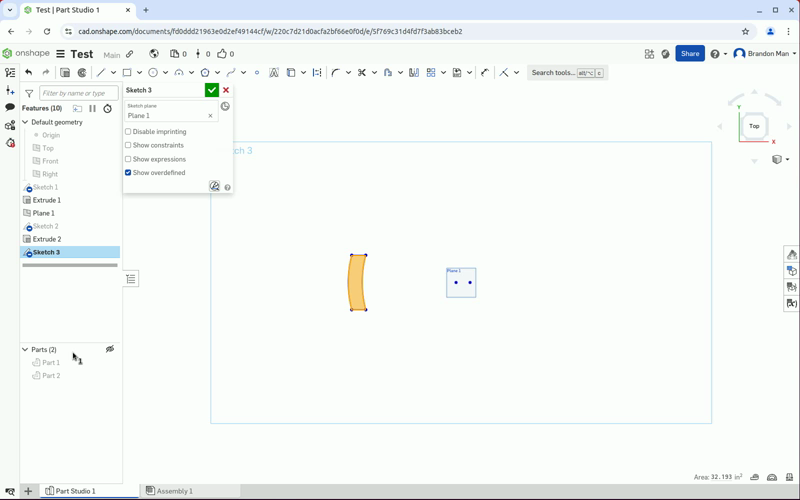
key(shift+y)
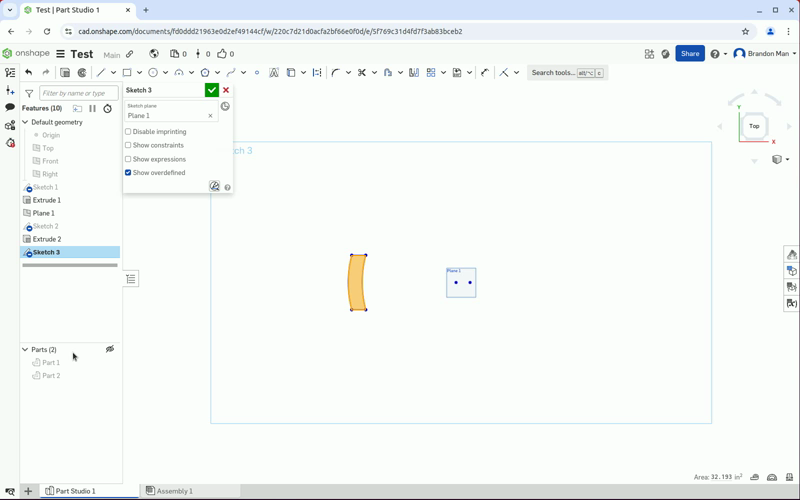
key(shift+e)
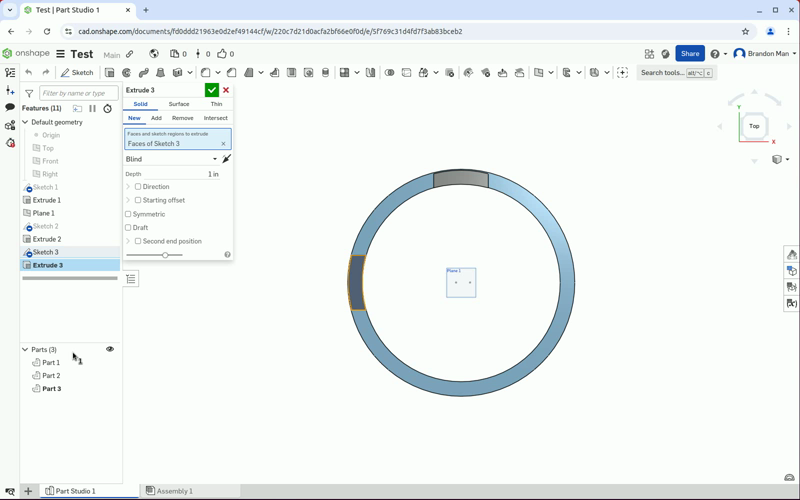
mouse_move(143, 106)
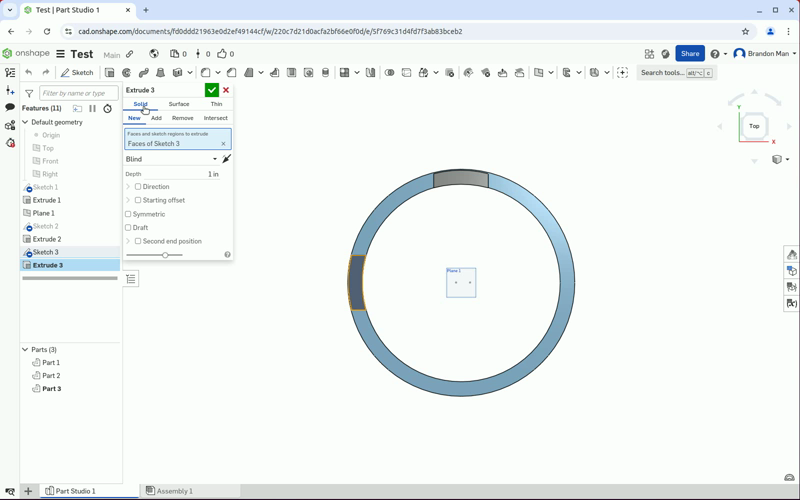
click(143, 106)
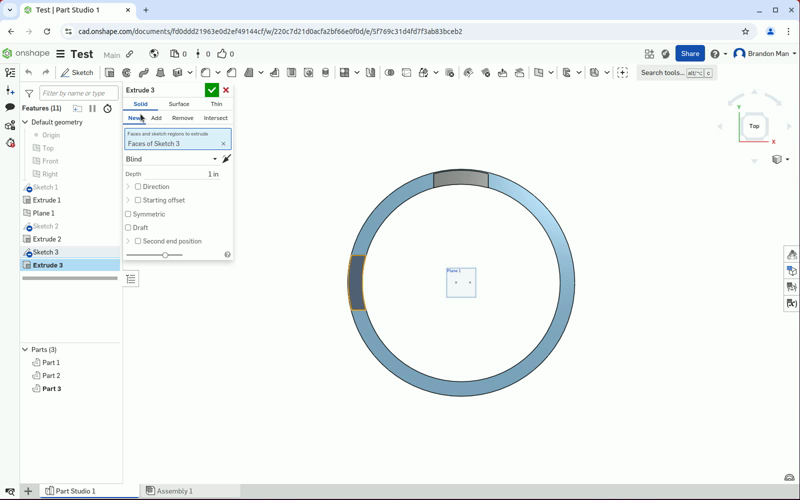
mouse_move(137, 120)
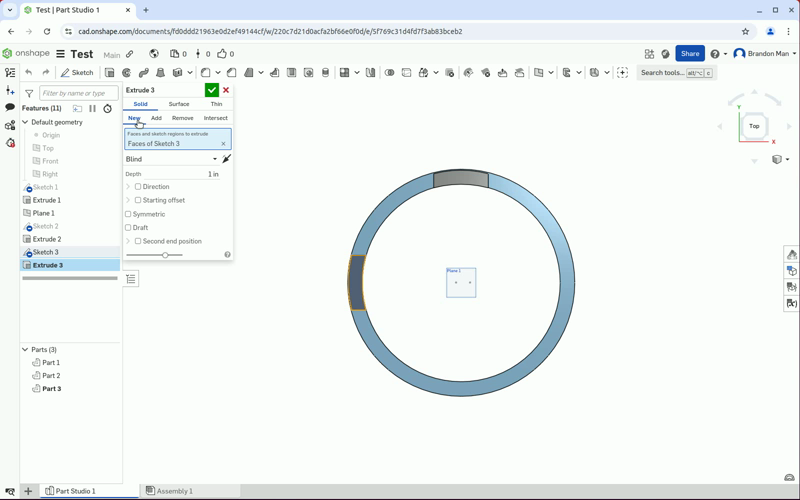
click(137, 120)
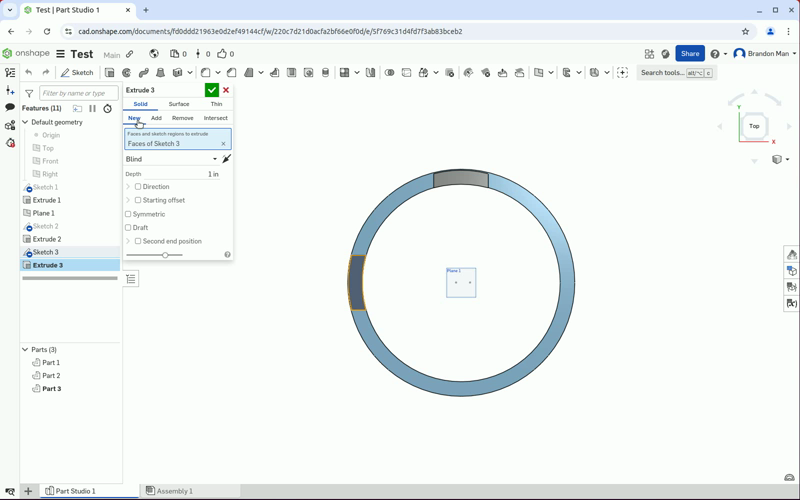
key(tab, 4)
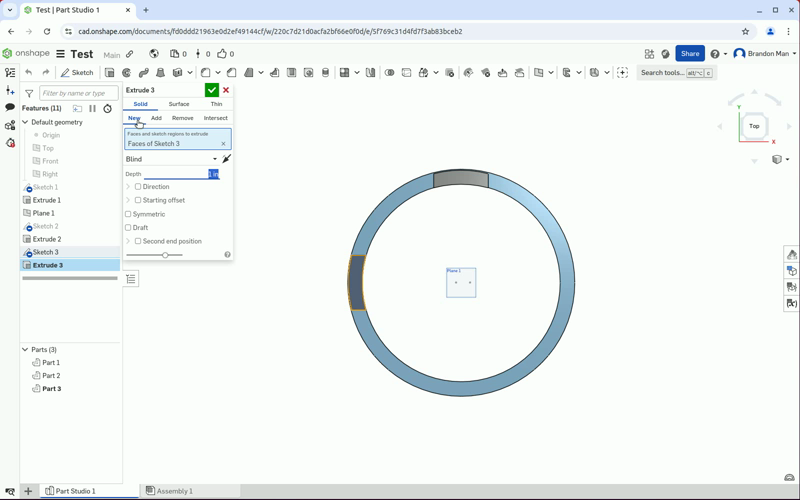
text(12.758)
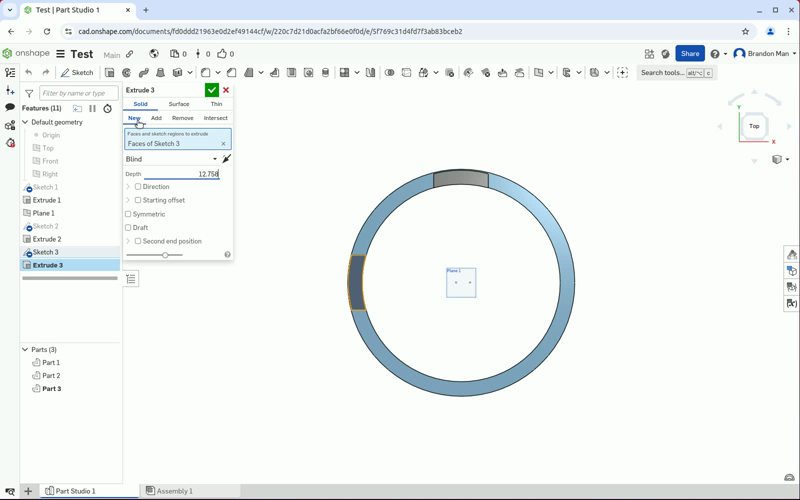
key(enter)
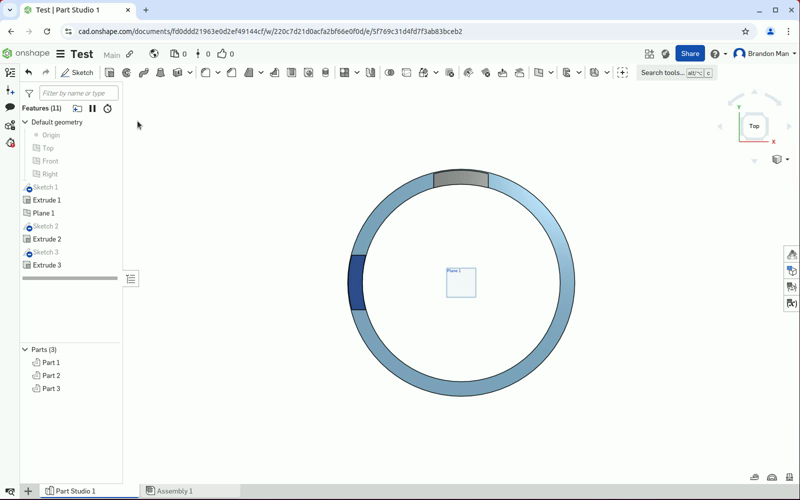
key(shift+h)
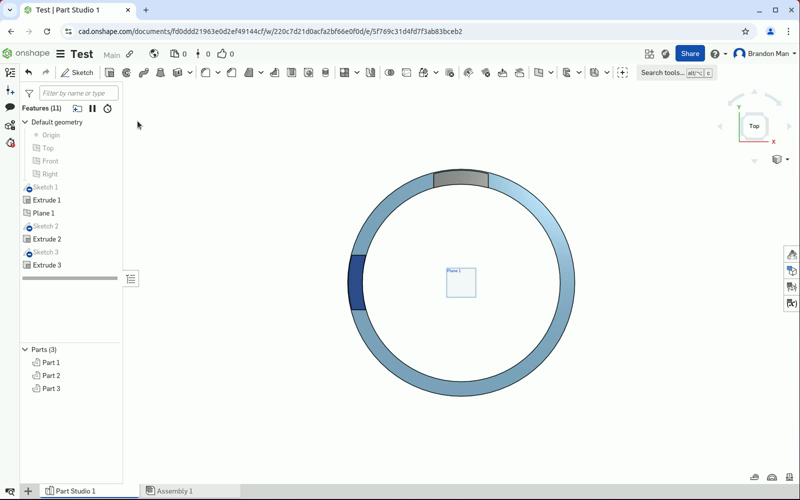
key(shift+h)
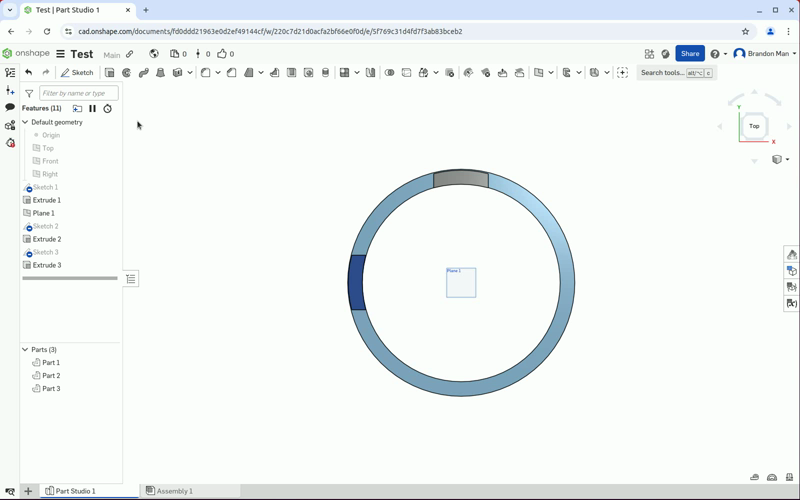
mouse_move(73, 189)
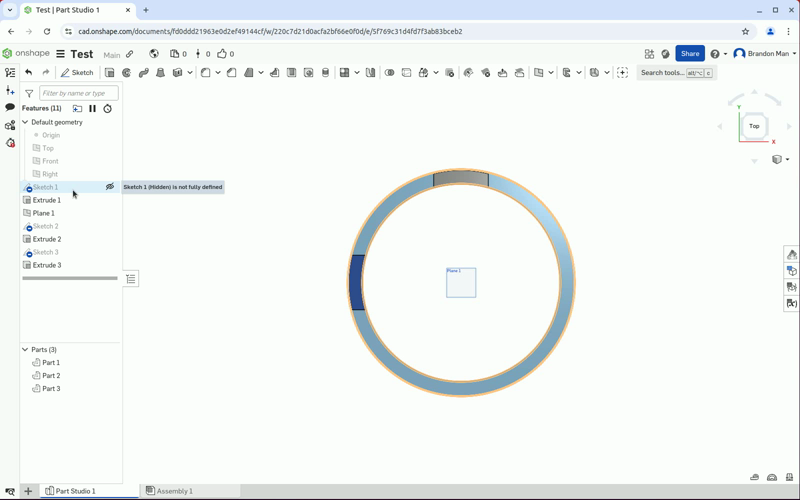
click(73, 189)
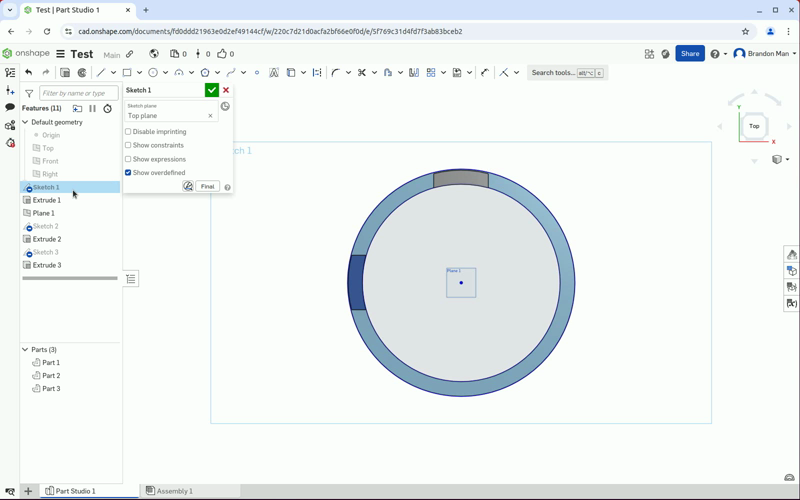
mouse_move(229, 92)
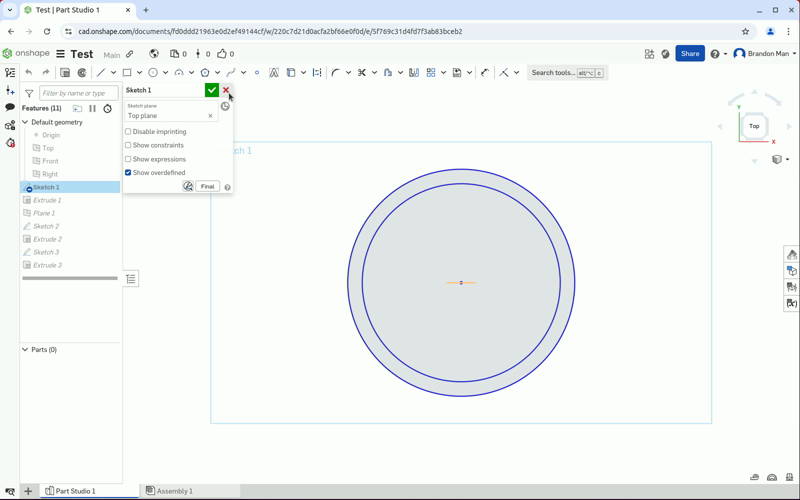
click(229, 92)
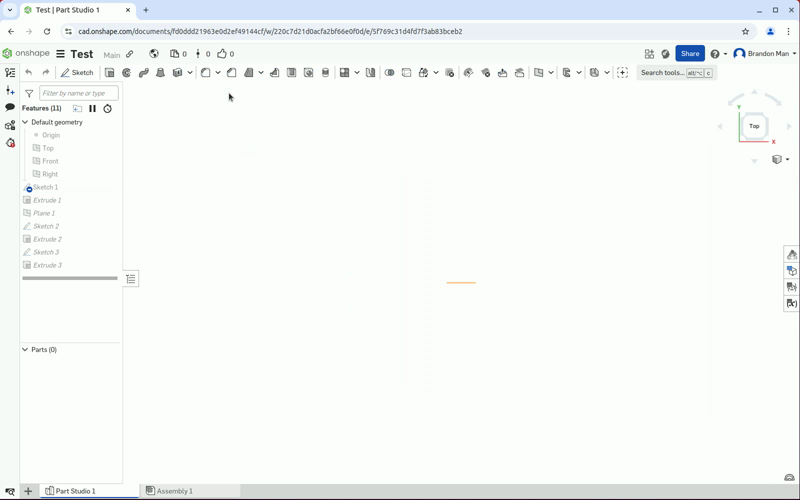
key(shift+s)
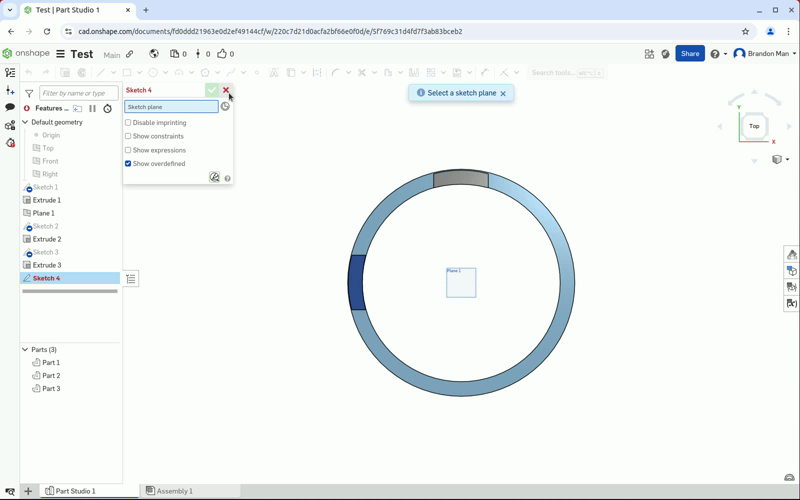
mouse_move(73, 215)
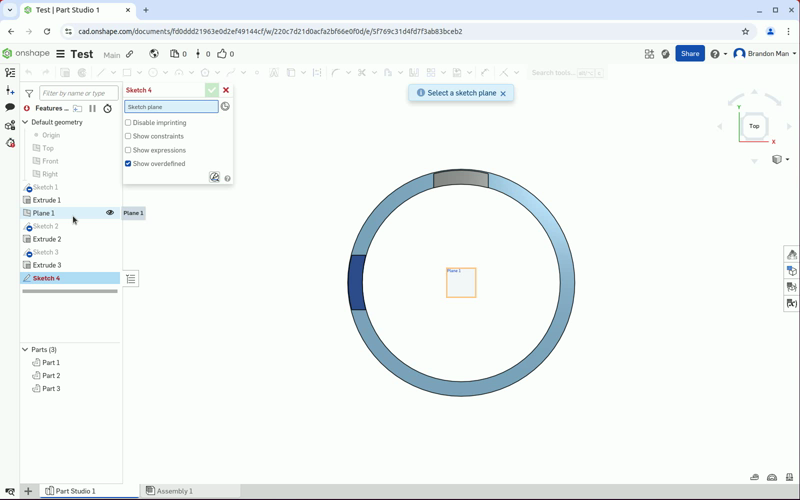
click(73, 215)
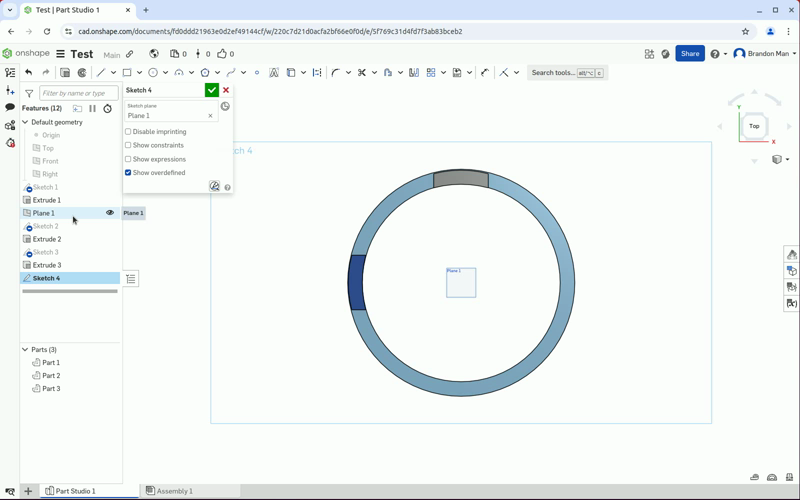
mouse_move(73, 352)
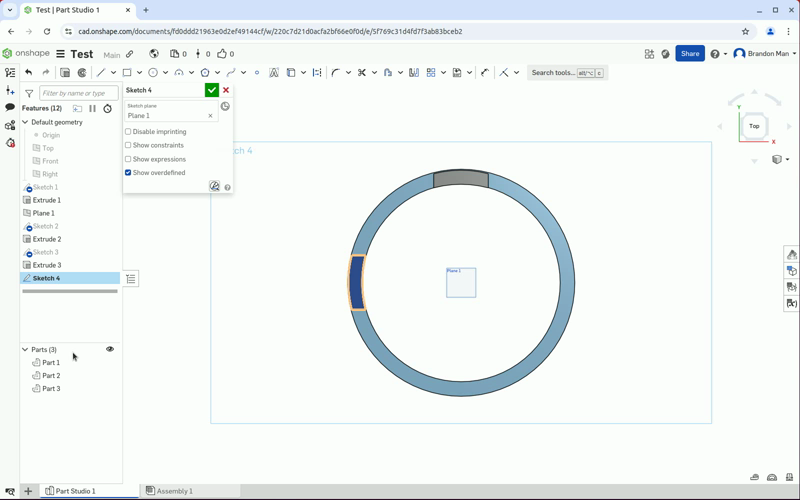
key(y)
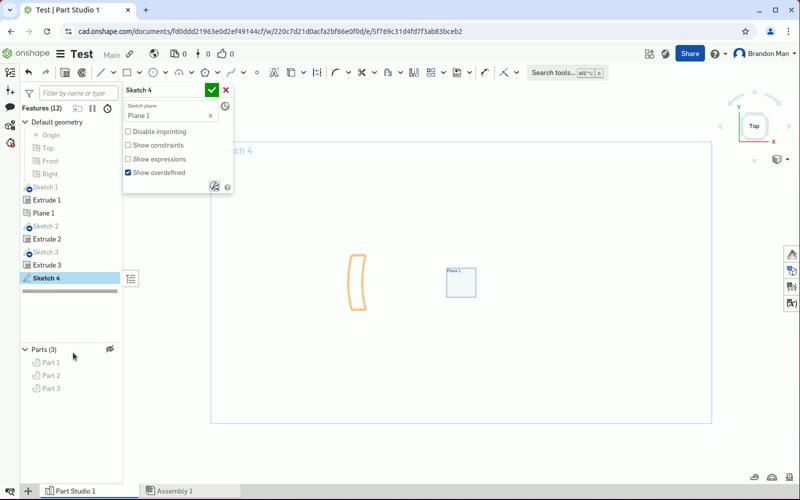
key(a)
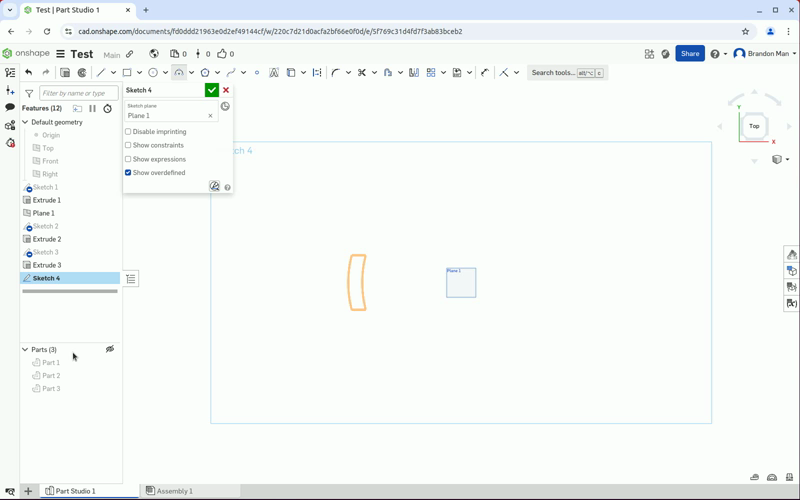
key_down(shift)
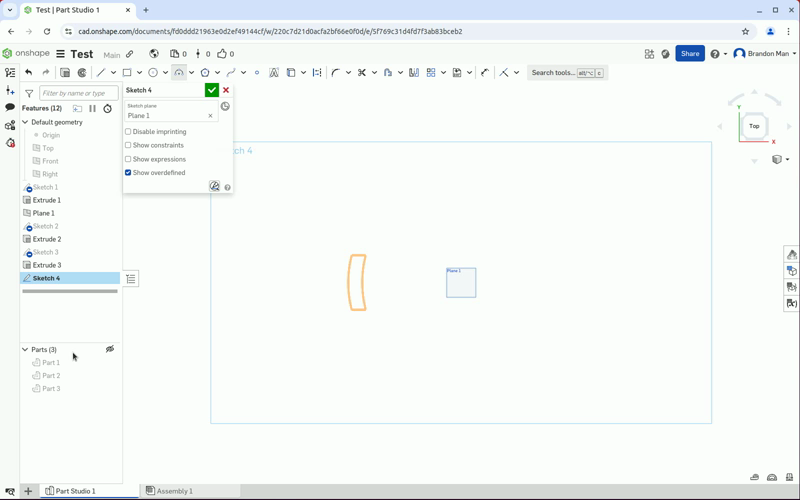
mouse_move(433, 391)
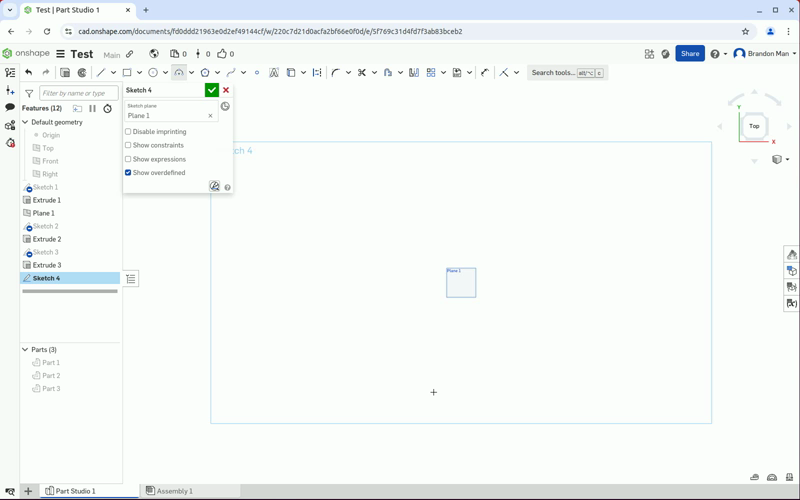
click(433, 391)
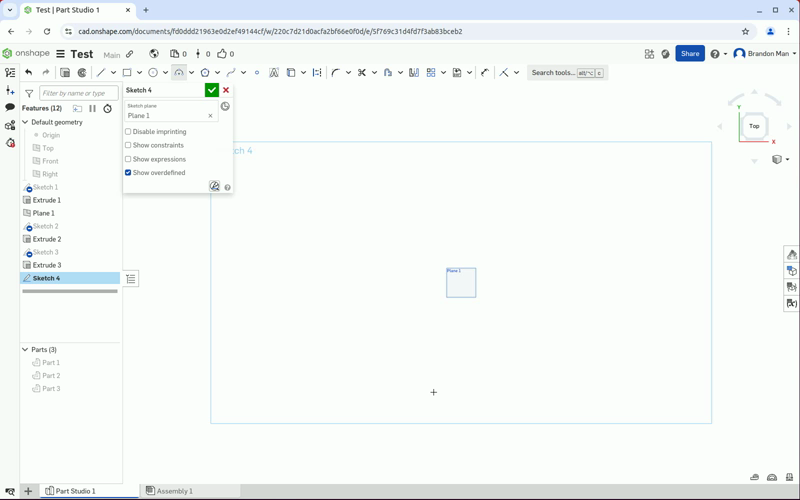
key_up(shift)
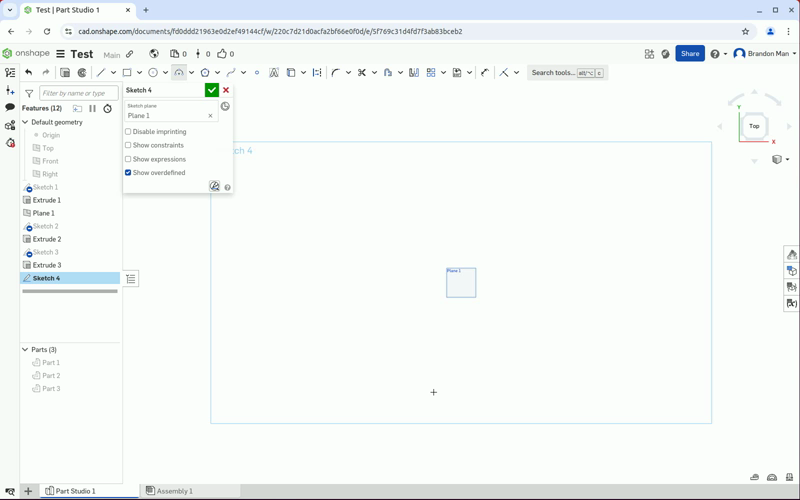
key_down(shift)
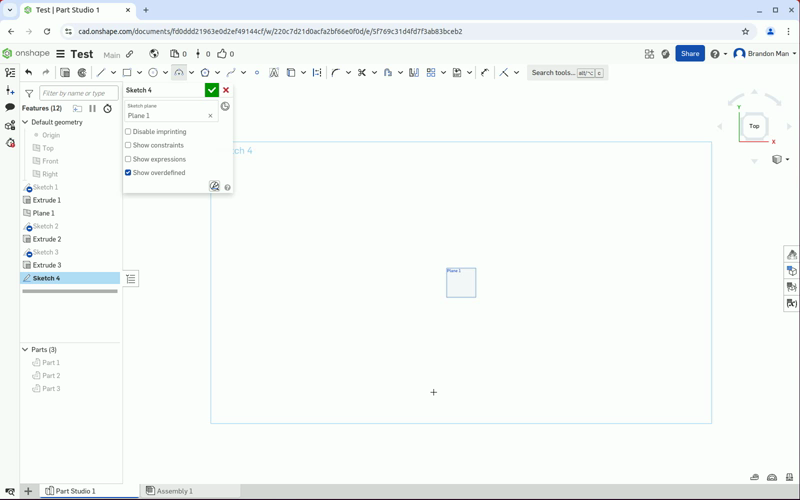
mouse_move(488, 391)
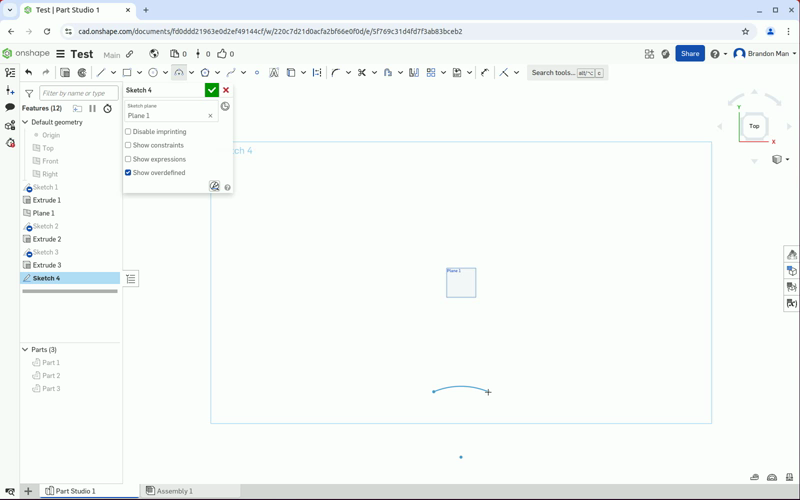
click(488, 391)
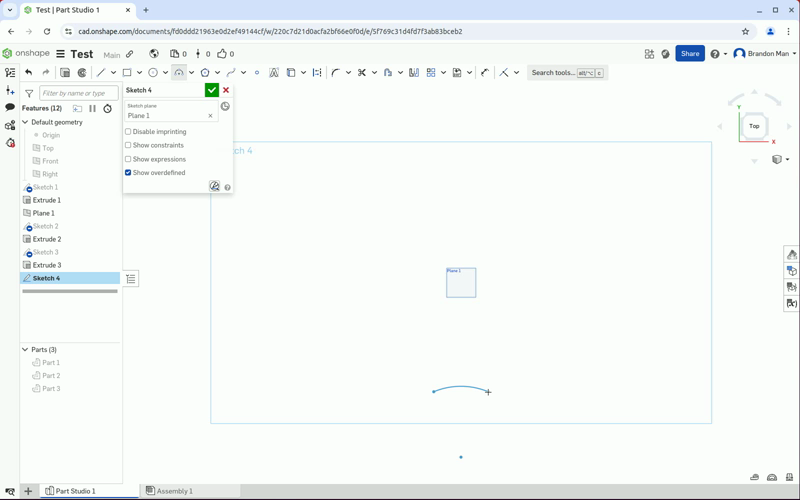
mouse_move(461, 395)
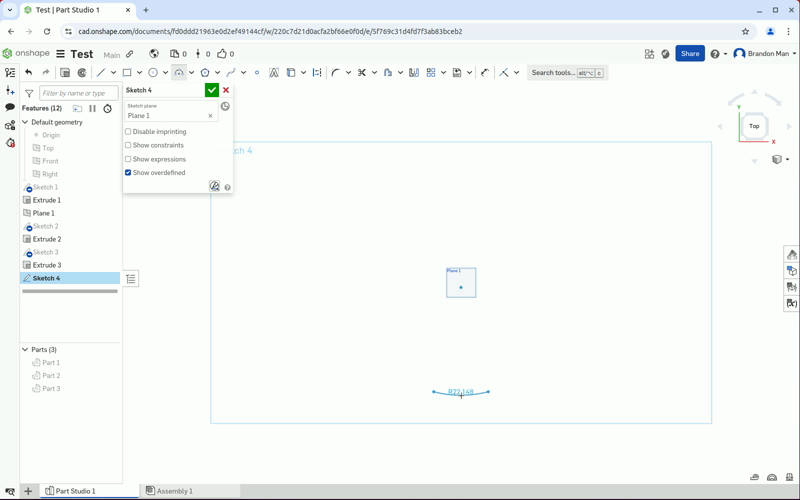
click(461, 395)
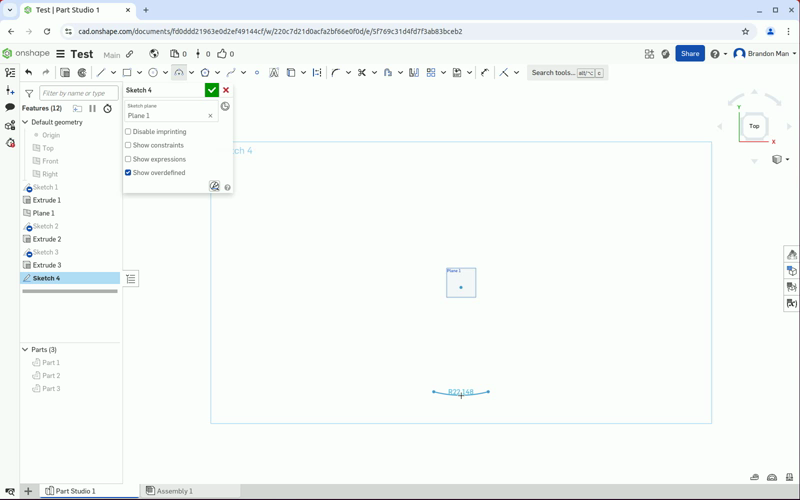
key_up(shift)
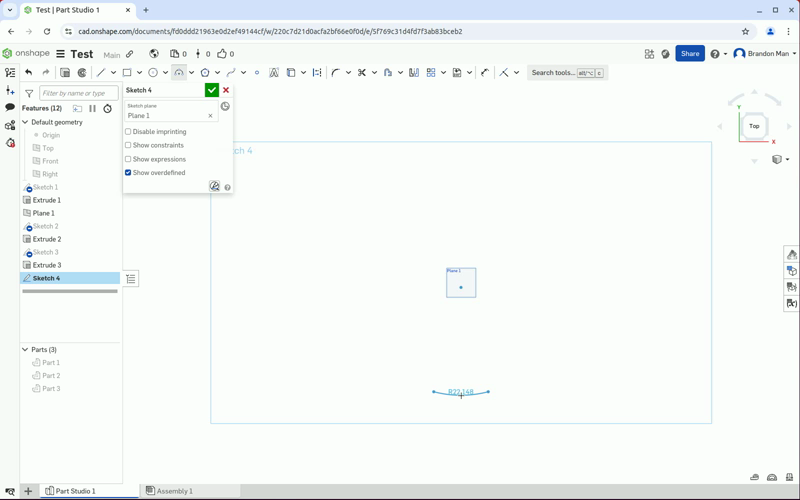
key(esc)
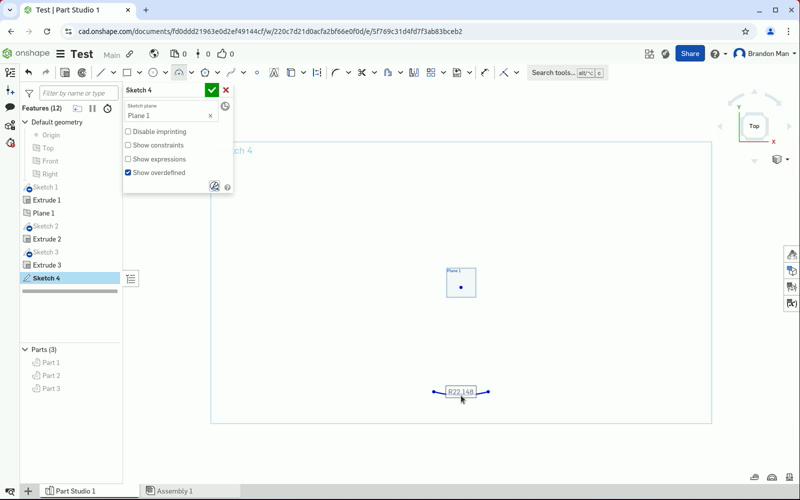
key(l)
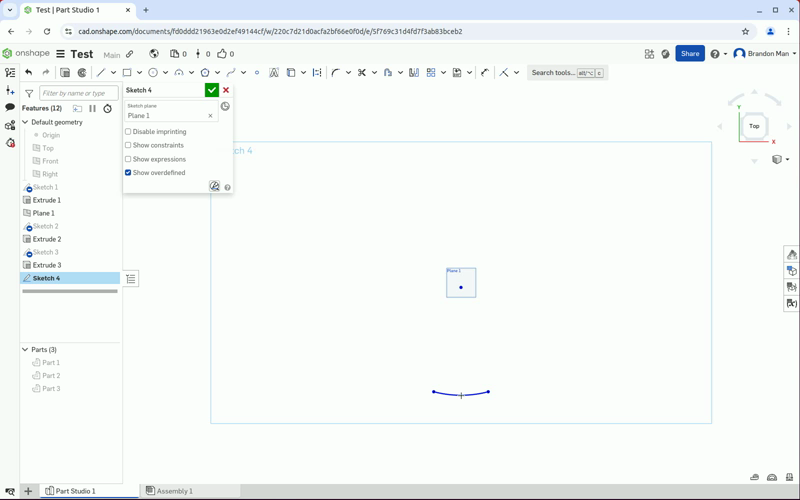
mouse_move(488, 391)
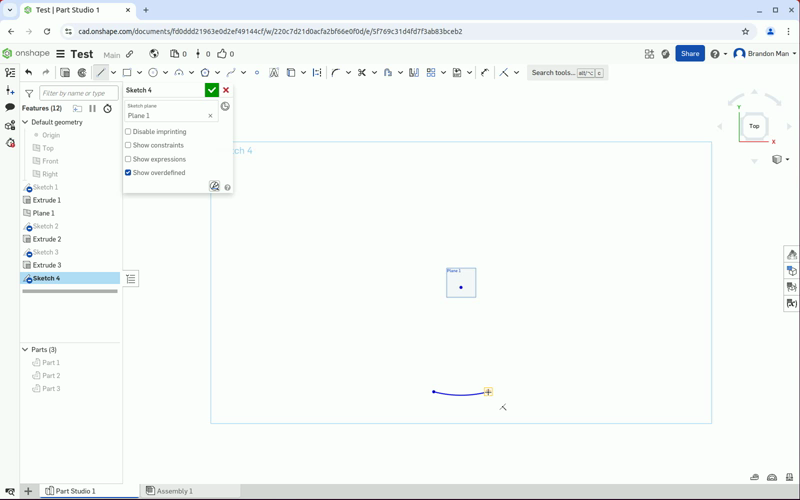
click(488, 391)
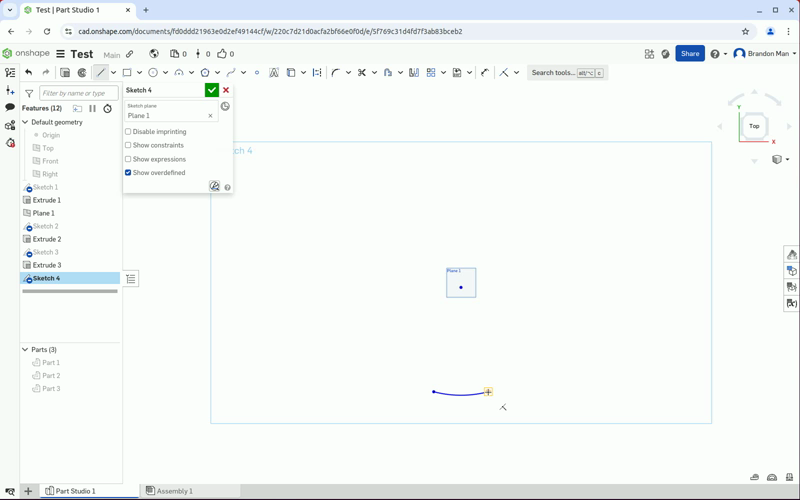
key_down(shift)
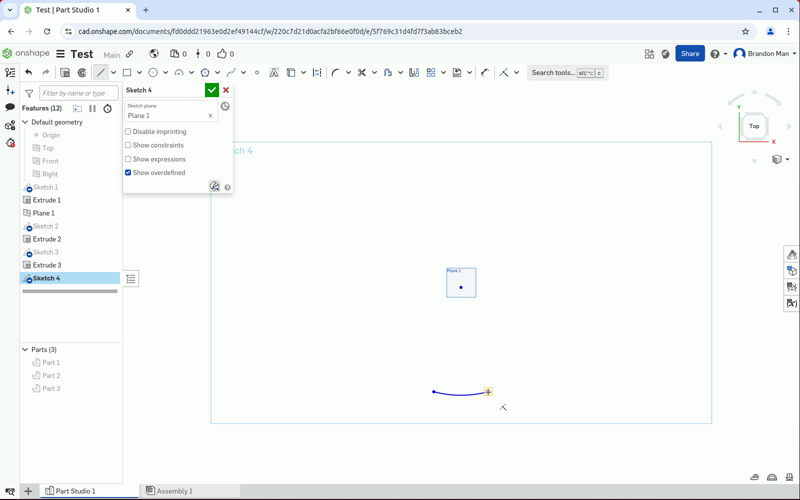
mouse_move(518, 391)
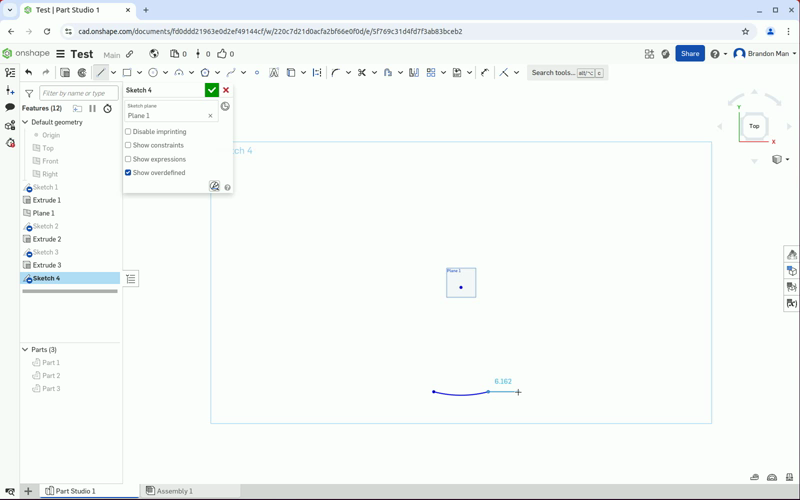
mouse_move(488, 377)
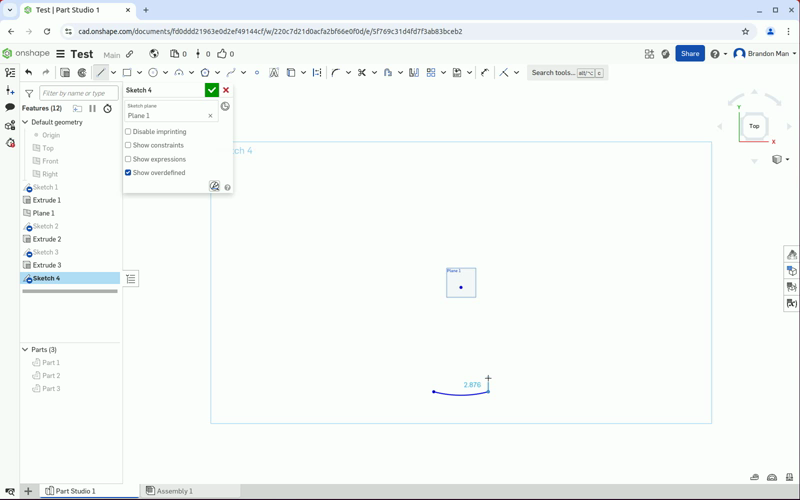
click(488, 377)
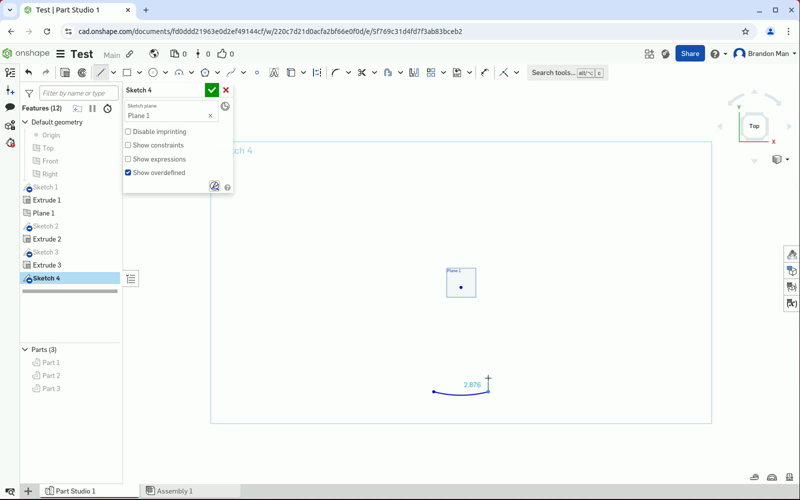
key_up(shift)
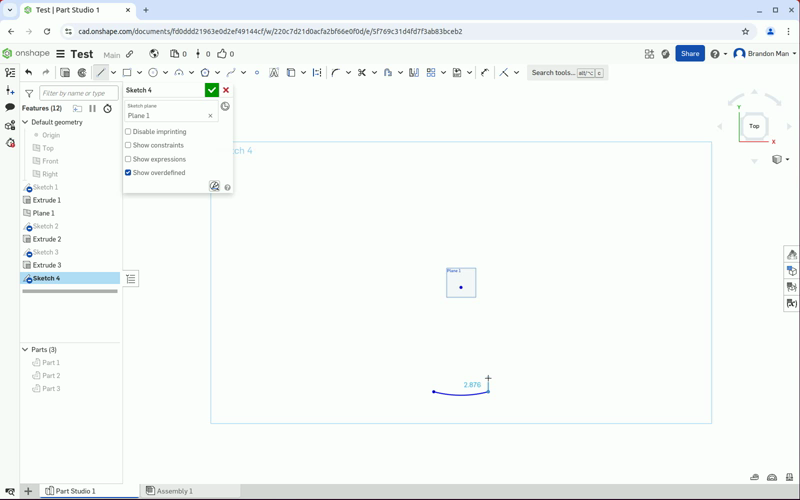
key(esc)
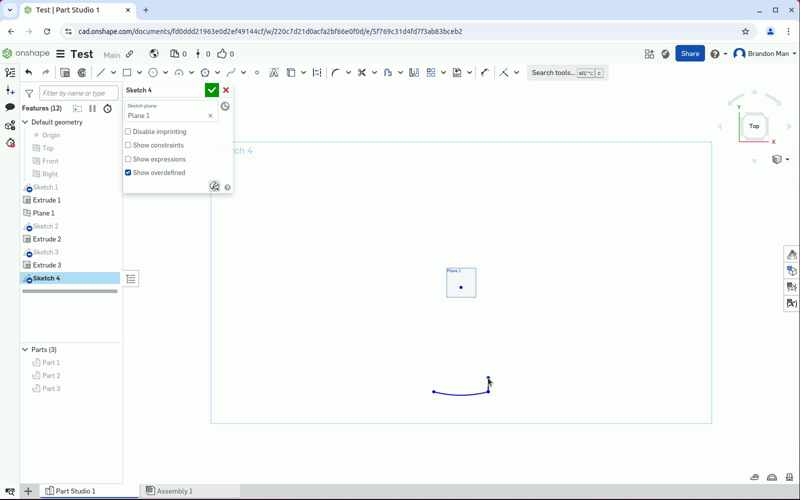
key(a)
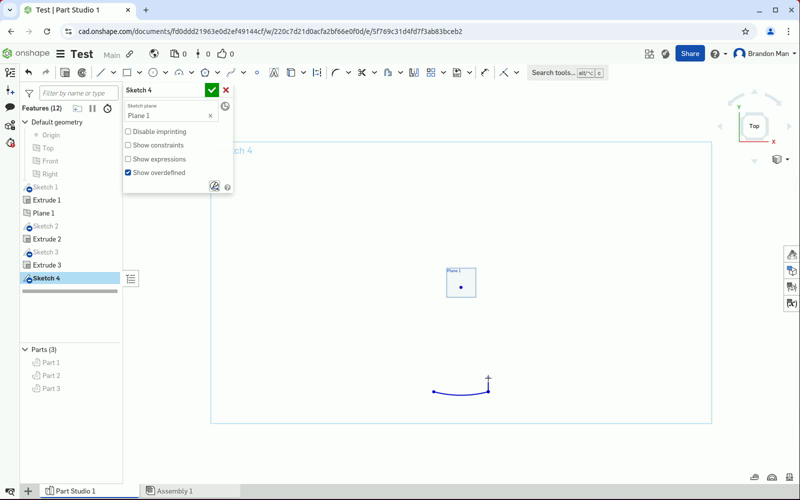
mouse_move(488, 377)
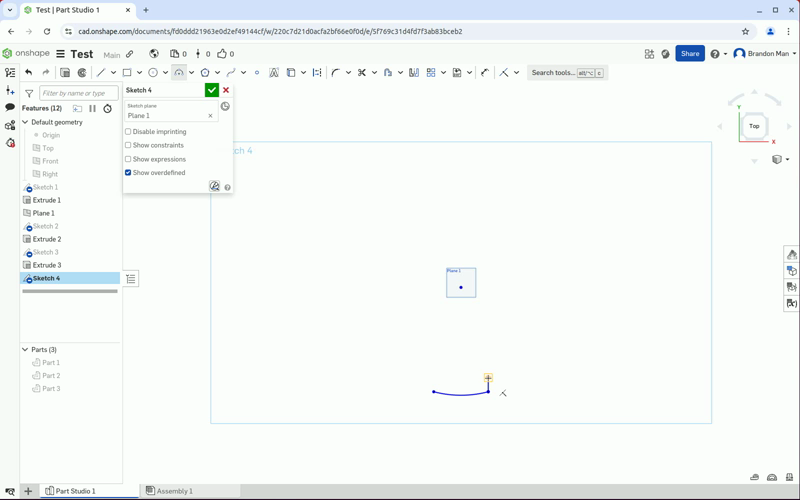
click(488, 377)
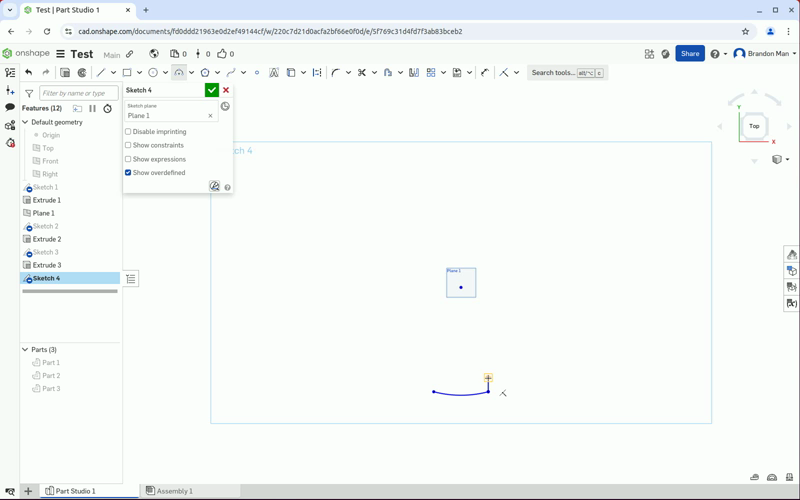
key_down(shift)
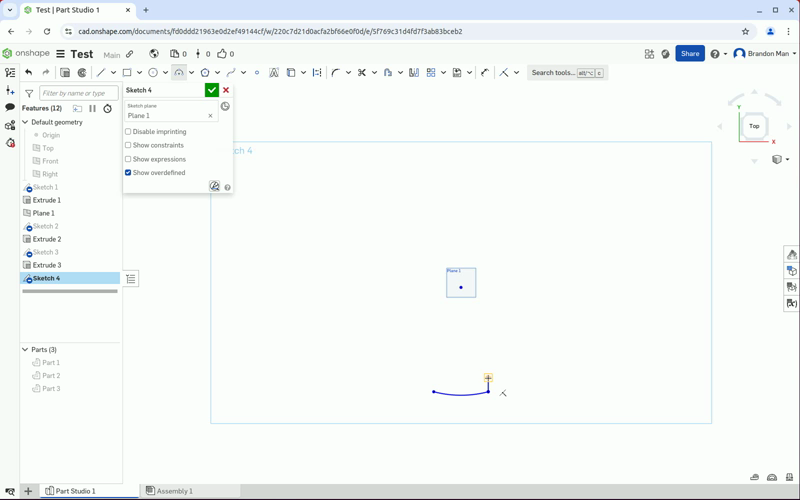
mouse_move(433, 377)
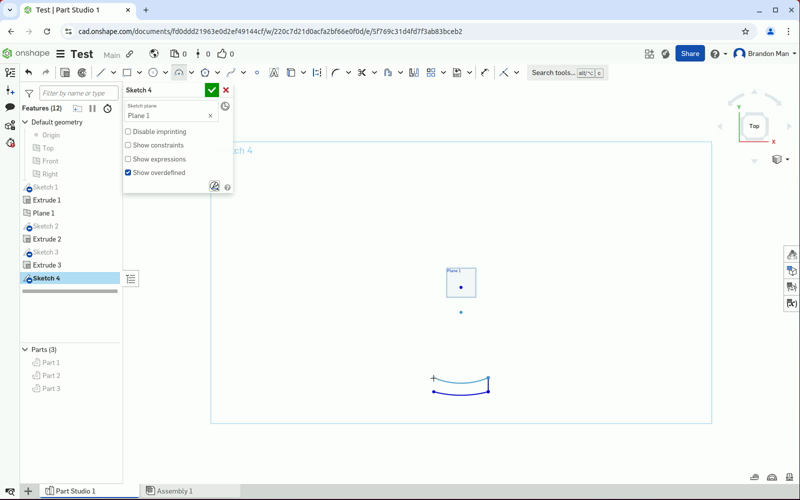
click(433, 377)
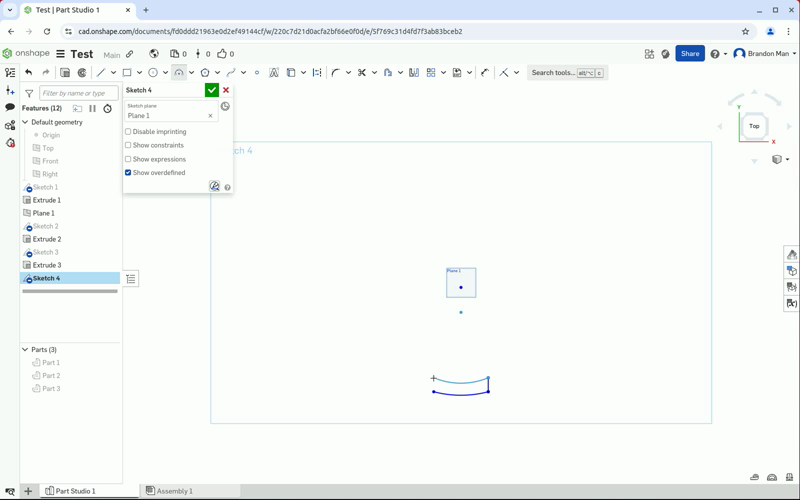
mouse_move(461, 381)
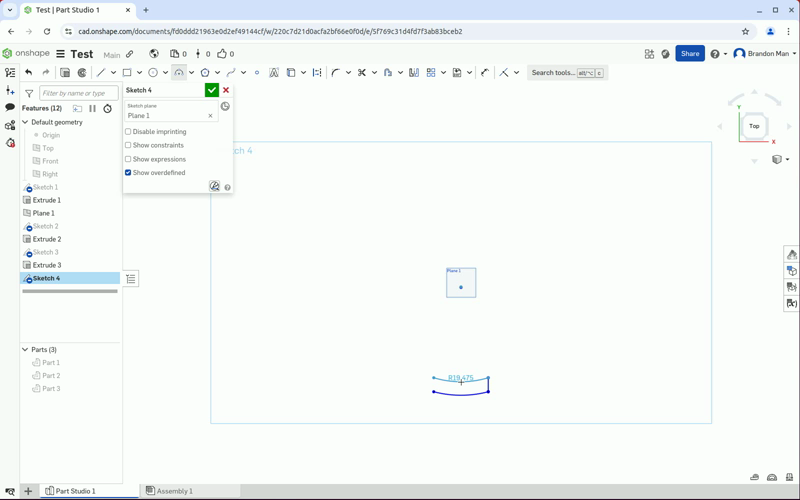
click(461, 381)
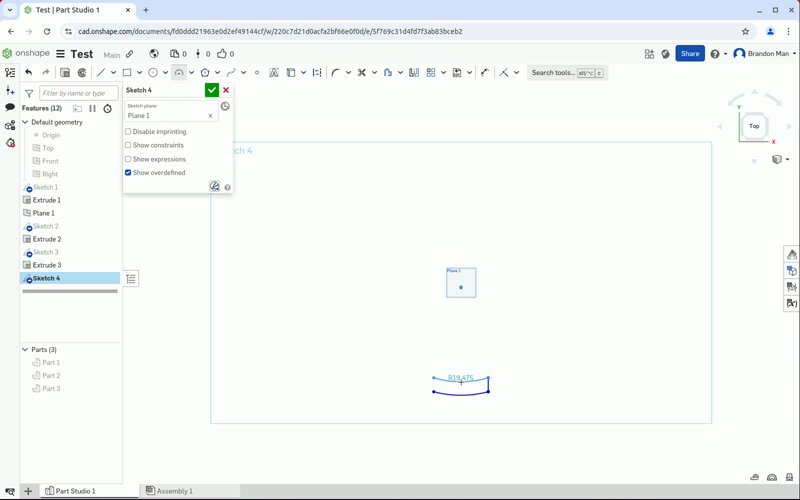
key_up(shift)
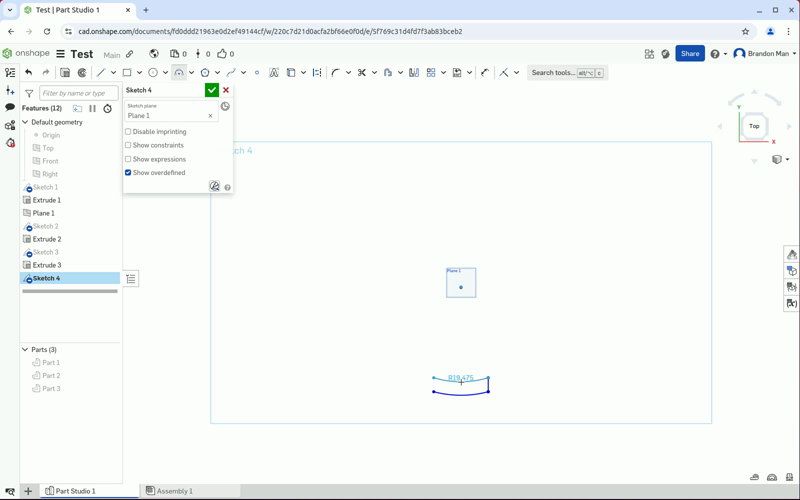
key(esc)
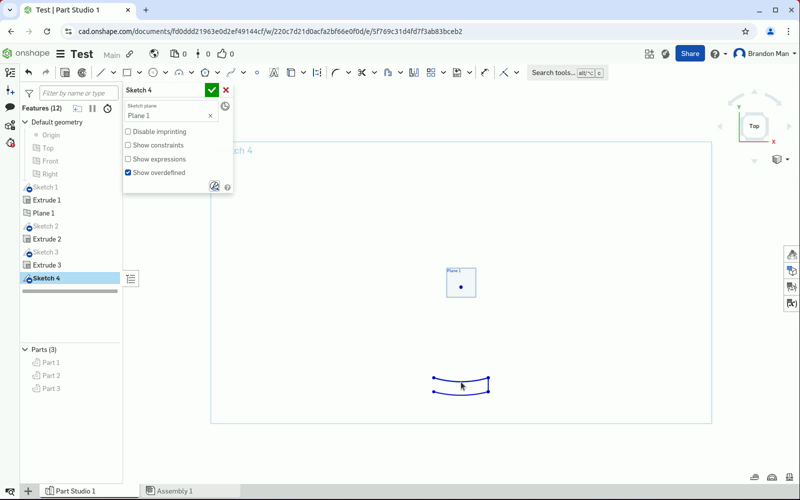
key(l)
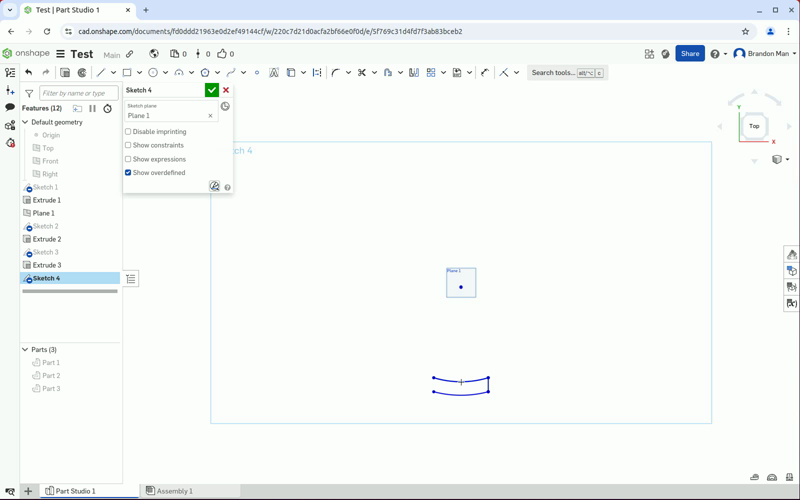
mouse_move(433, 377)
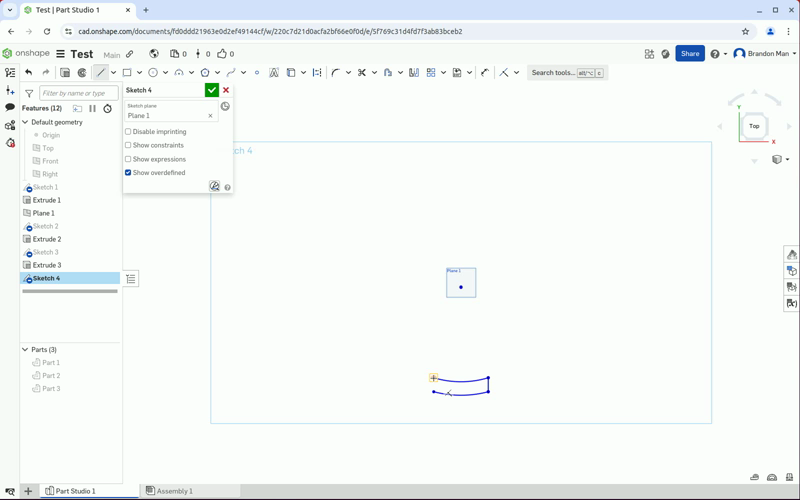
click(433, 377)
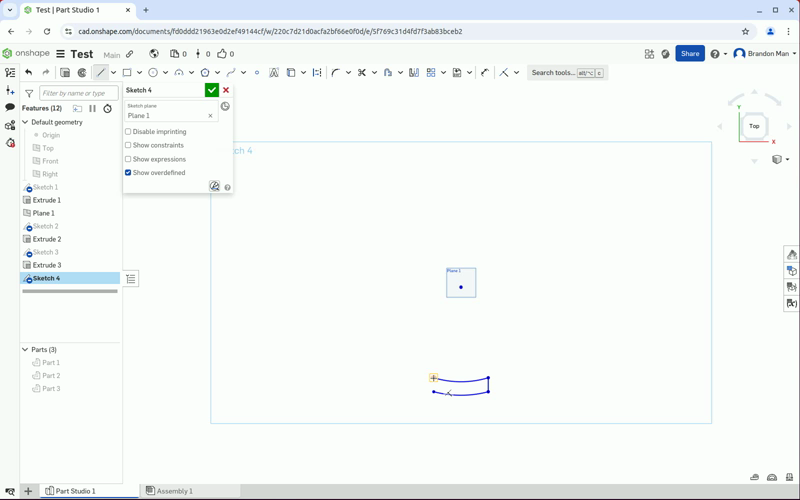
mouse_move(463, 377)
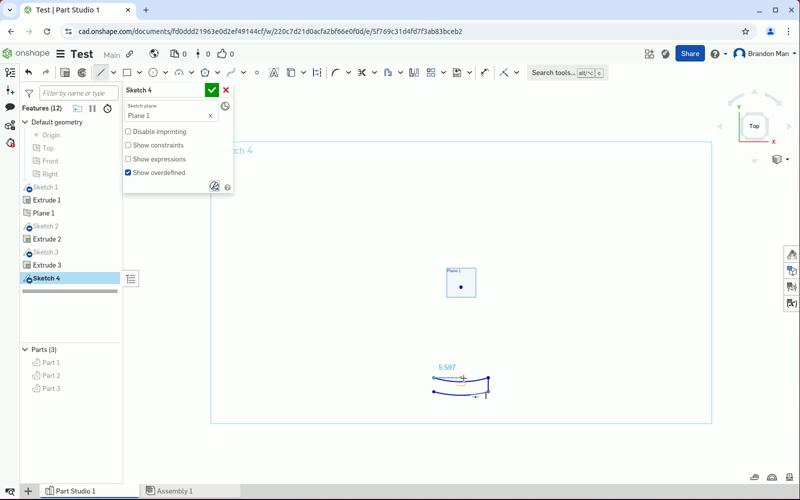
key_down(shift)
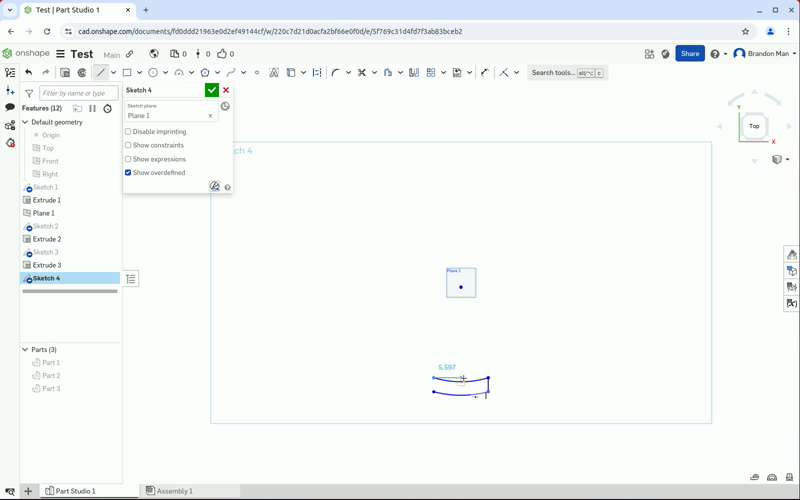
mouse_move(433, 391)
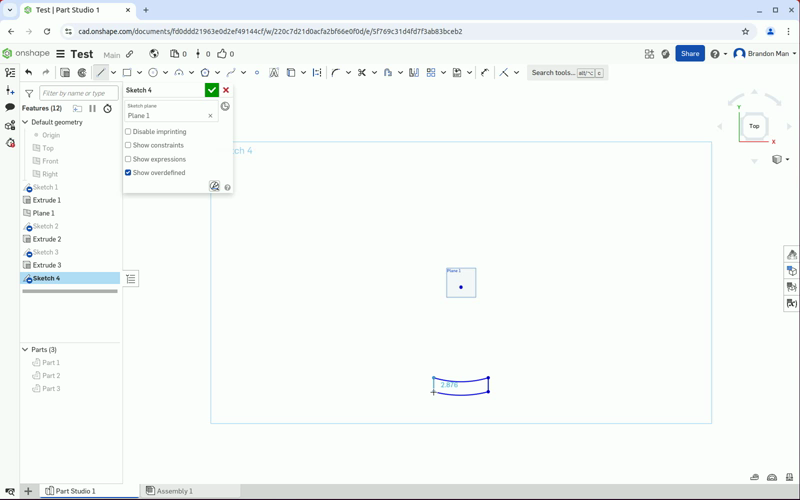
key_up(shift)
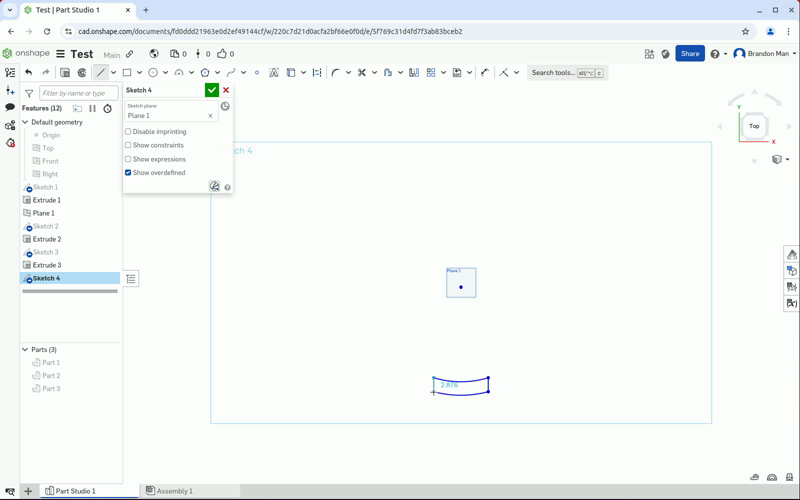
click(433, 391)
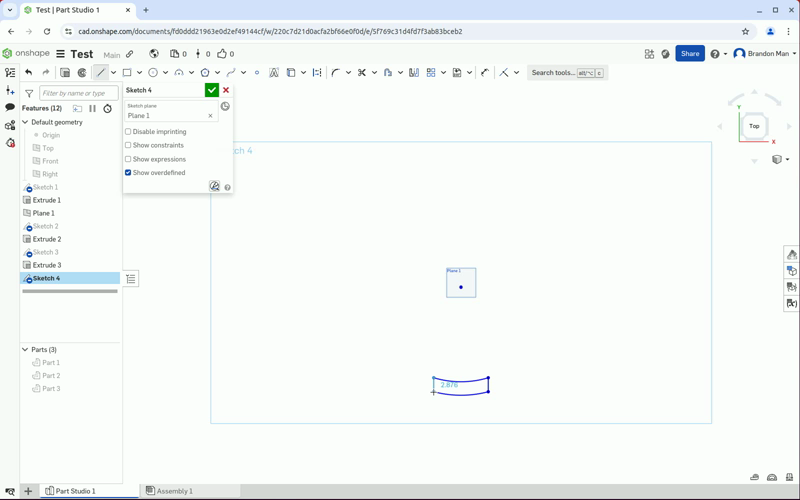
key(esc)
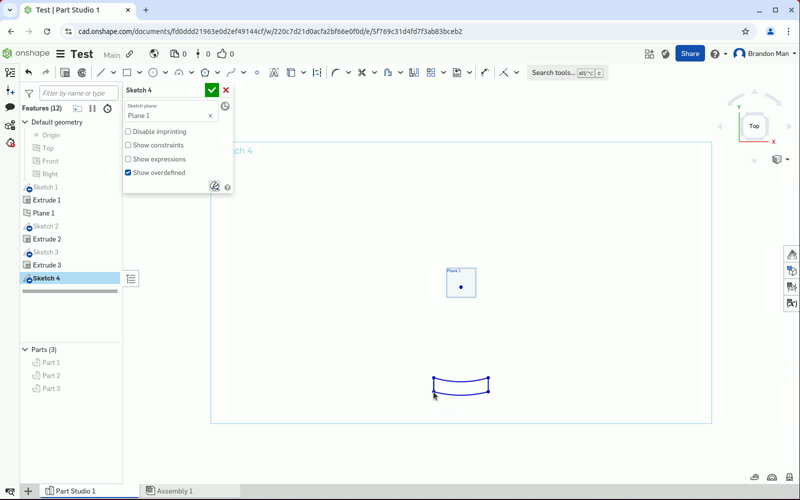
mouse_move(439, 380)
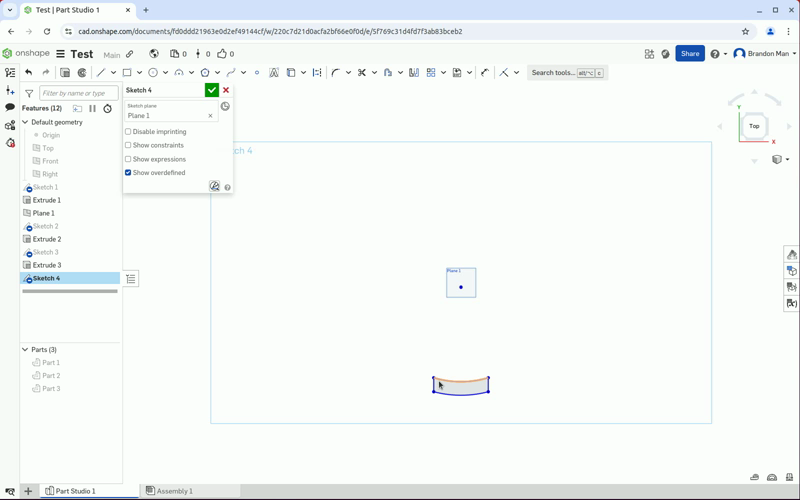
scroll(6)
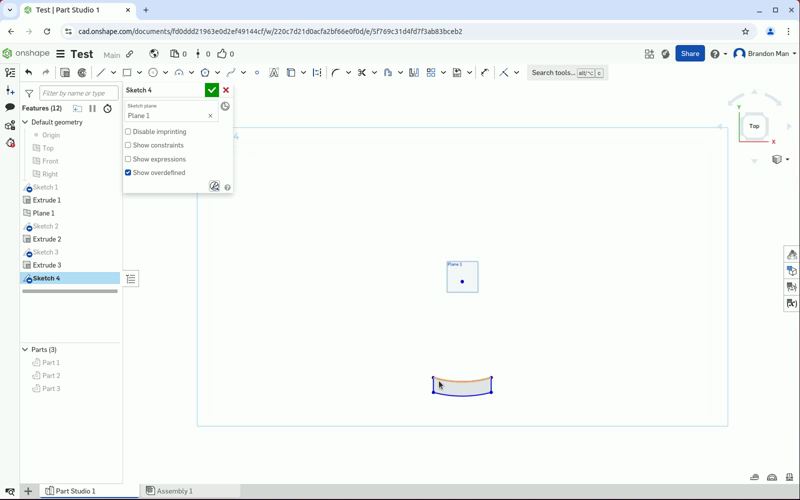
scroll(6)
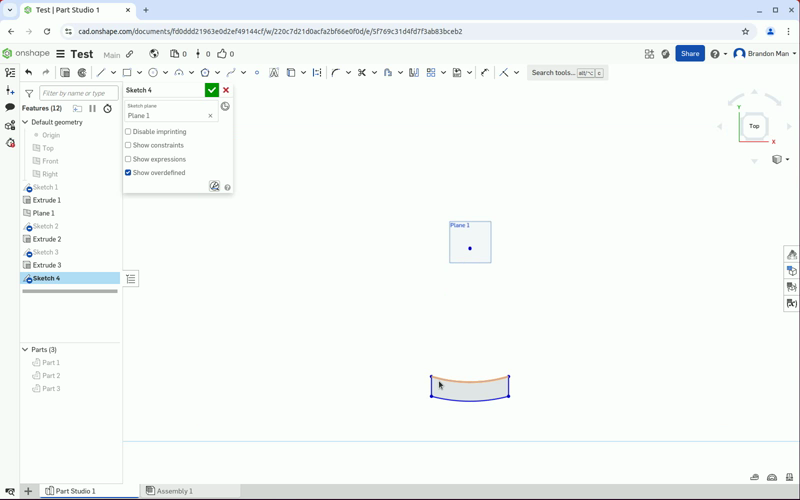
scroll(6)
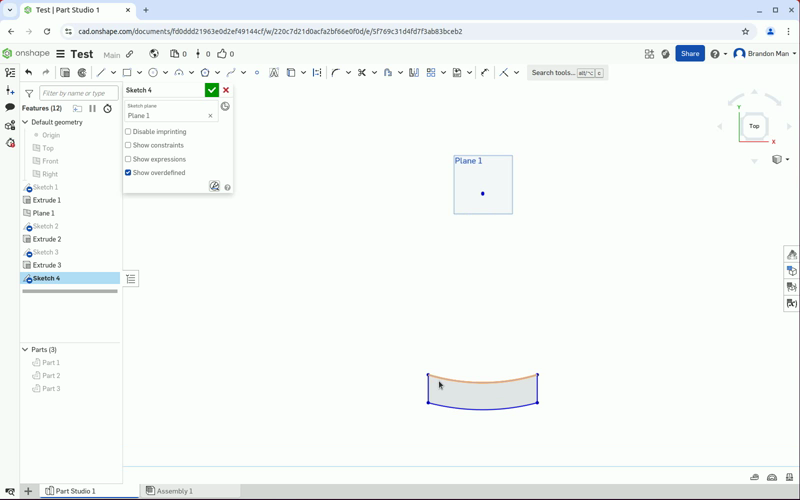
scroll(6)
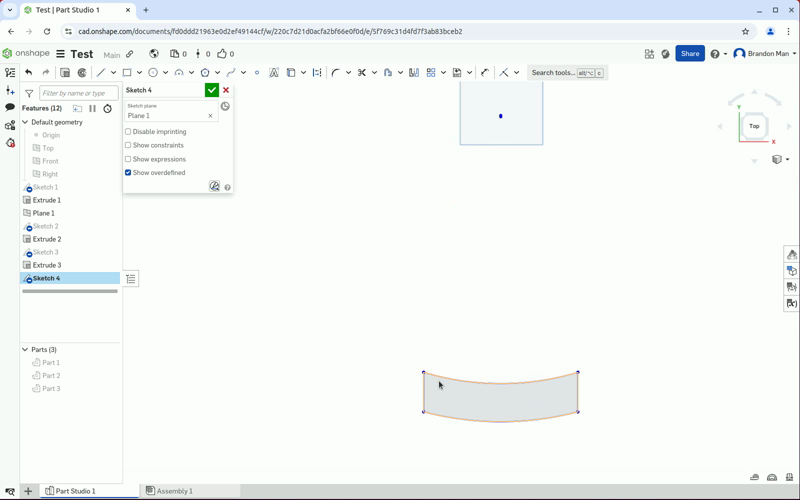
scroll(6)
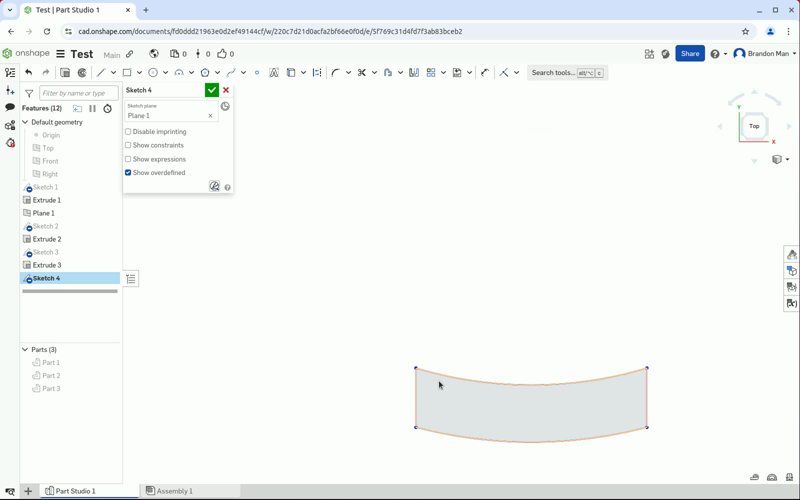
scroll(6)
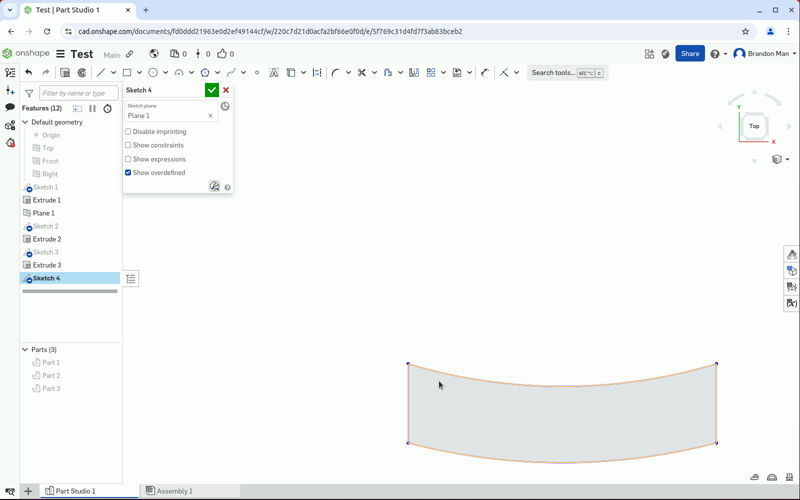
scroll(6)
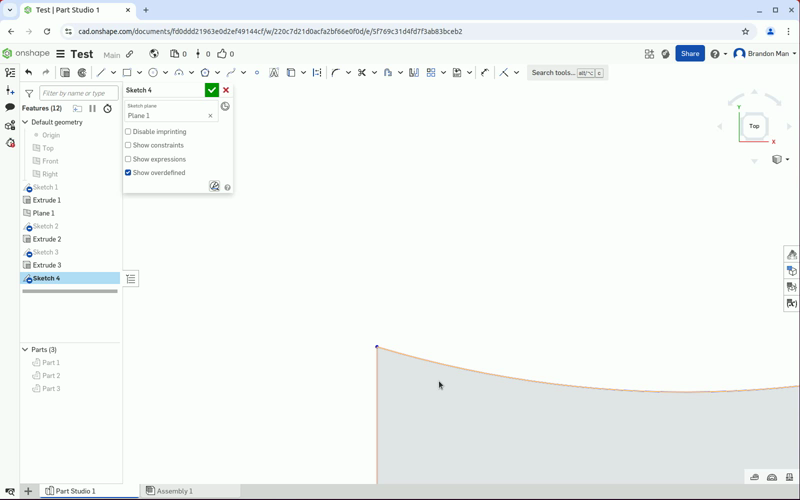
click(439, 380)
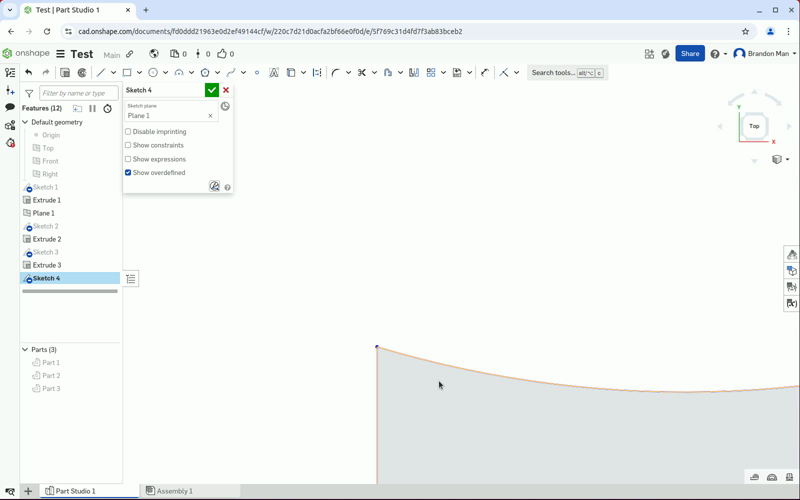
scroll(-6)
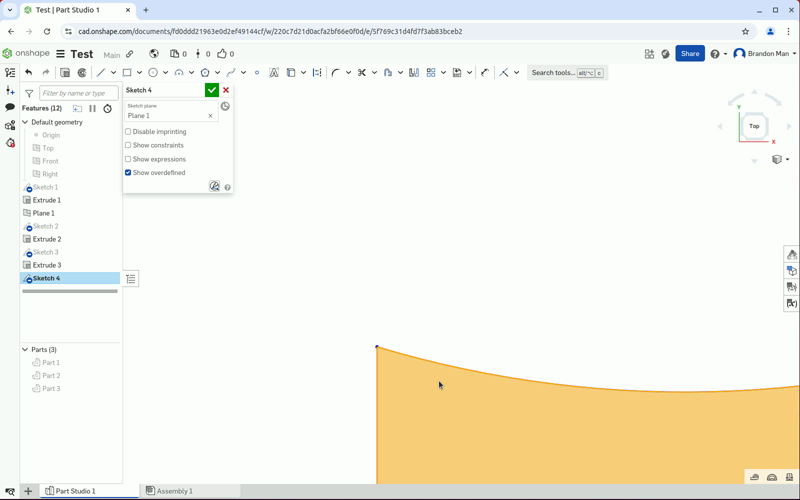
scroll(-6)
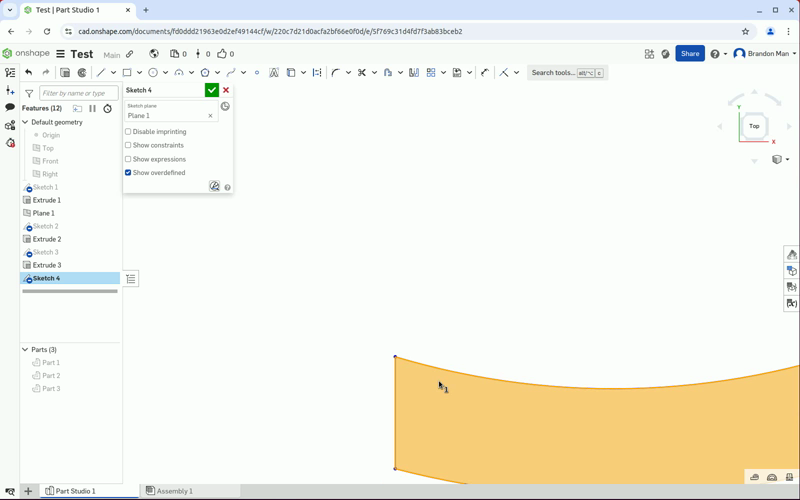
scroll(-6)
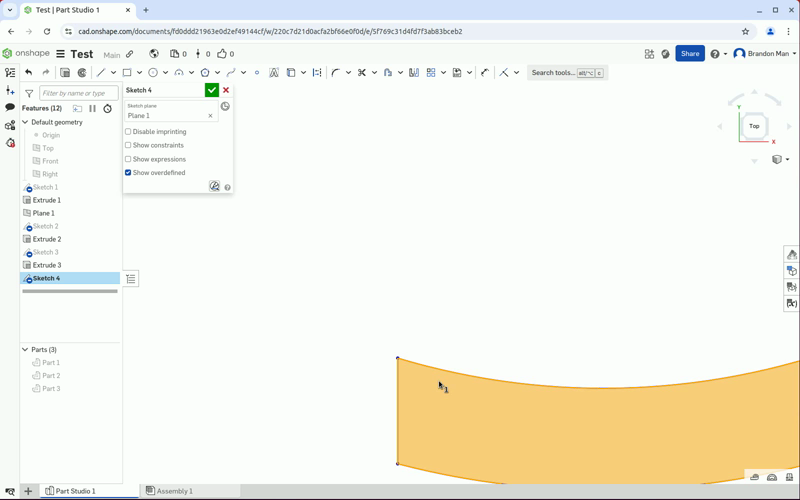
scroll(-6)
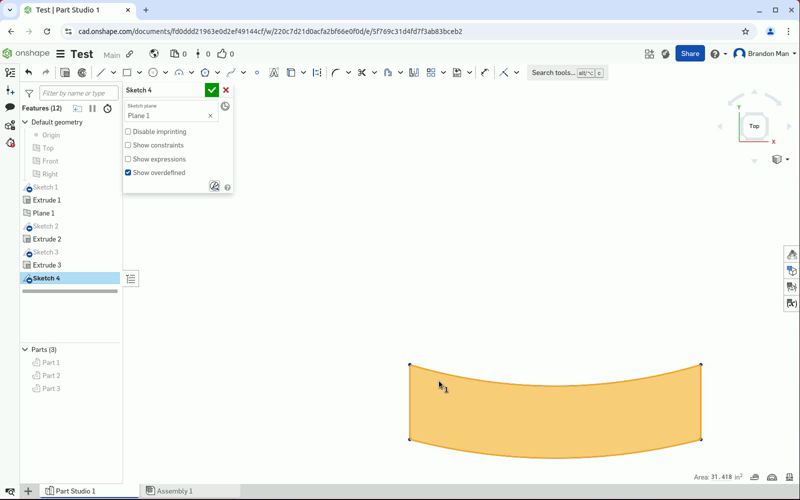
scroll(-6)
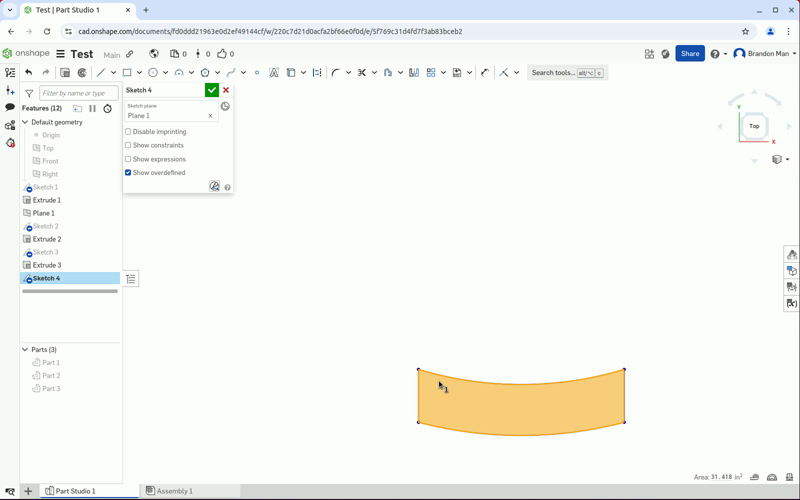
scroll(-6)
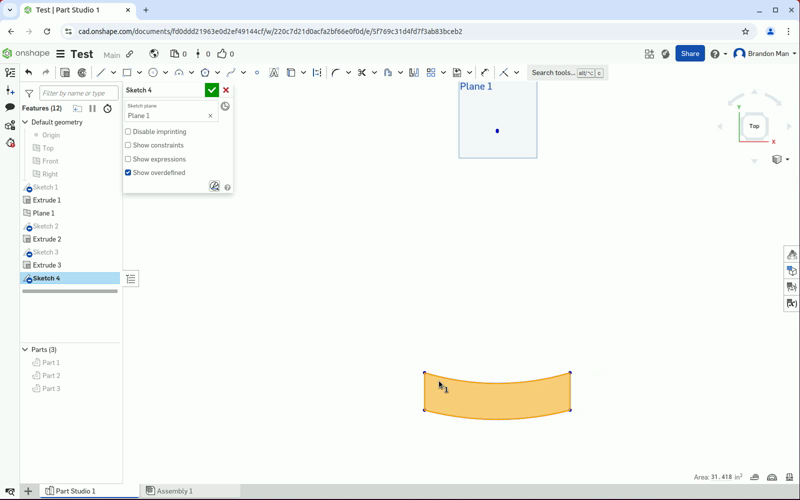
scroll(-6)
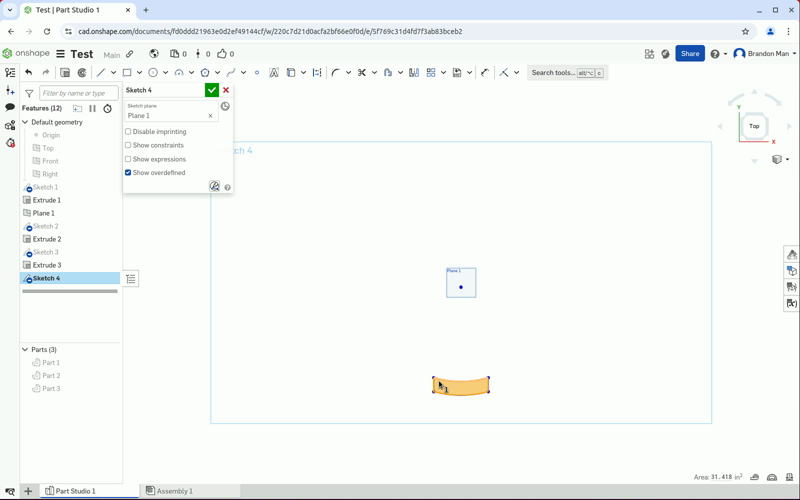
mouse_move(73, 352)
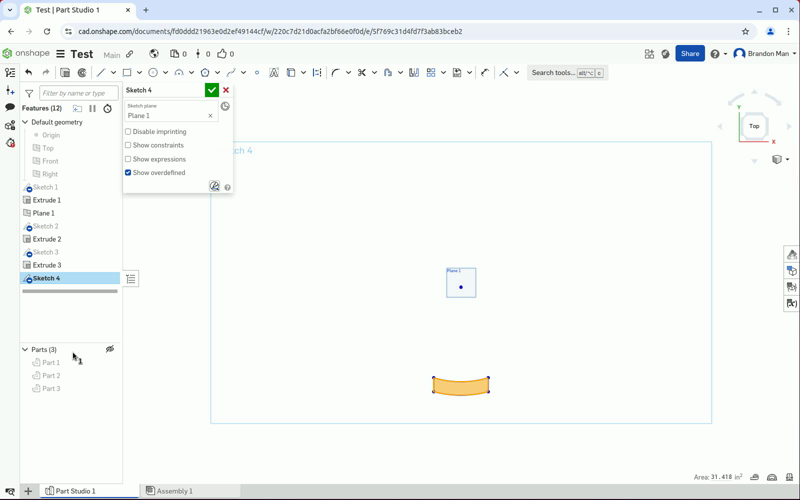
key(shift+y)
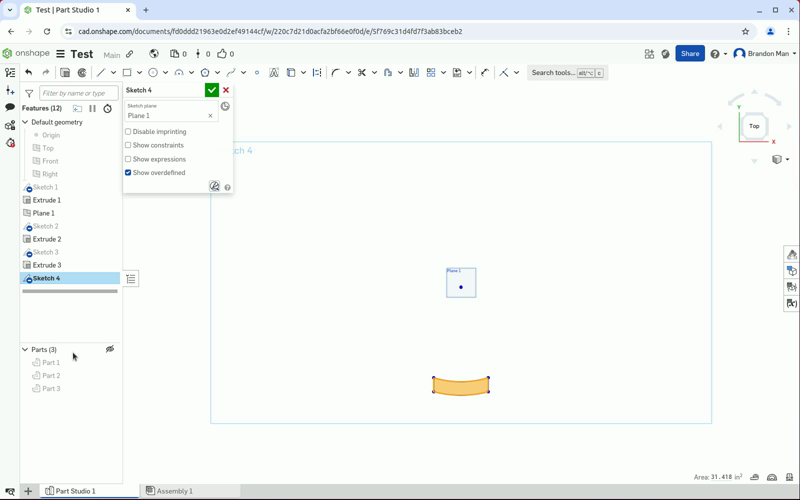
key(shift+e)
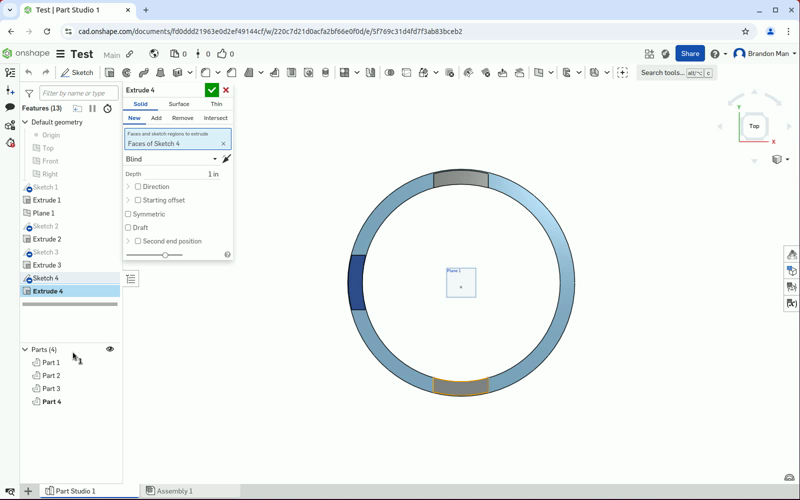
mouse_move(143, 106)
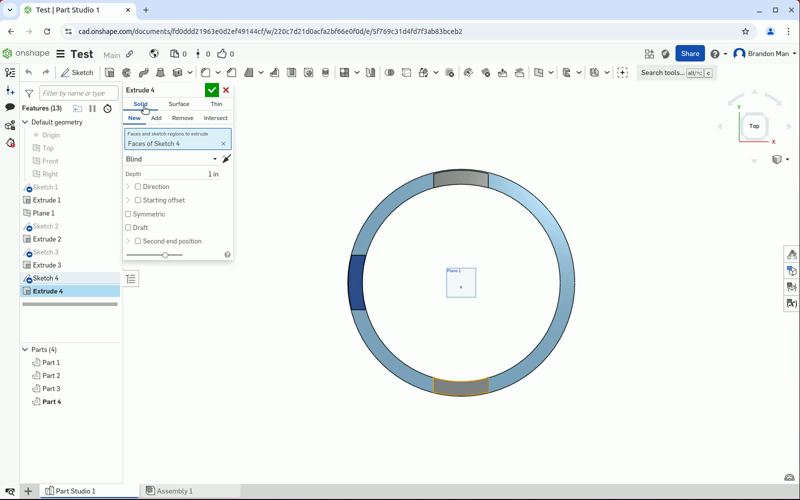
click(143, 106)
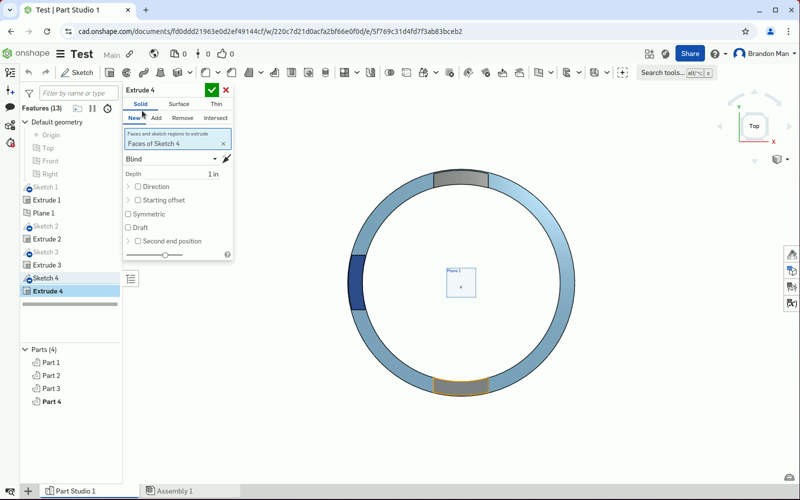
mouse_move(137, 120)
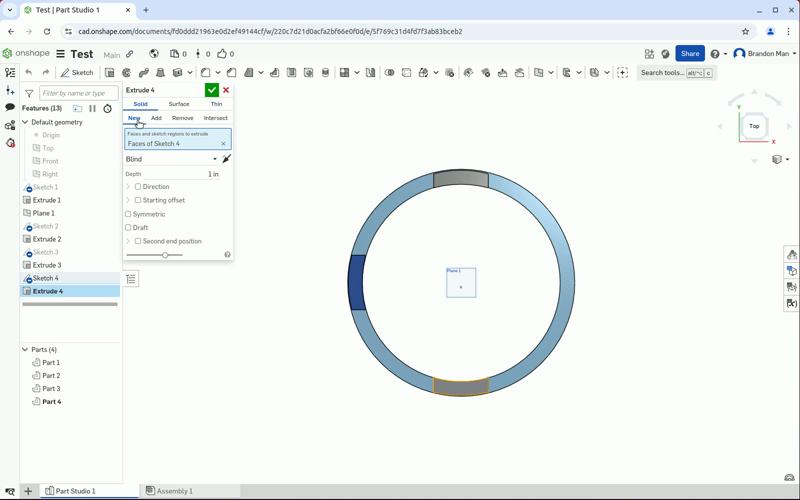
click(137, 120)
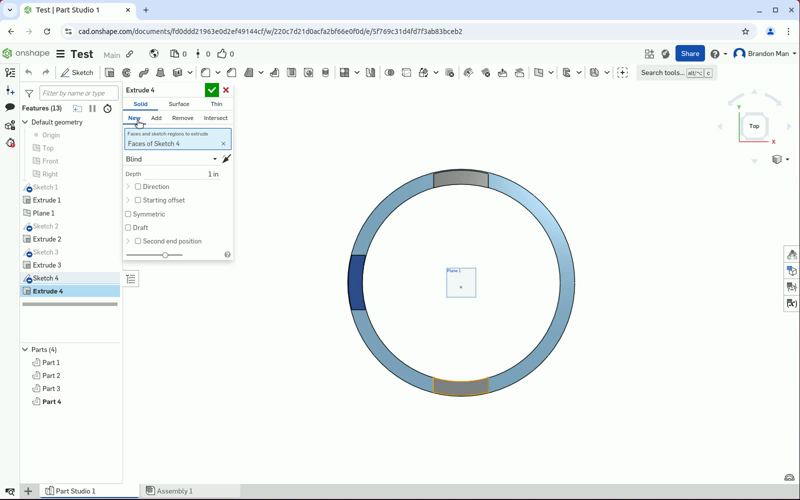
key(tab, 4)
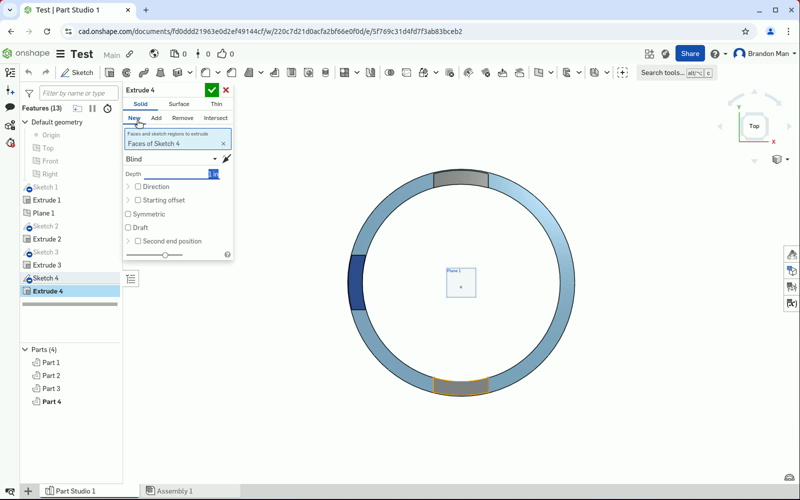
text(12.758)
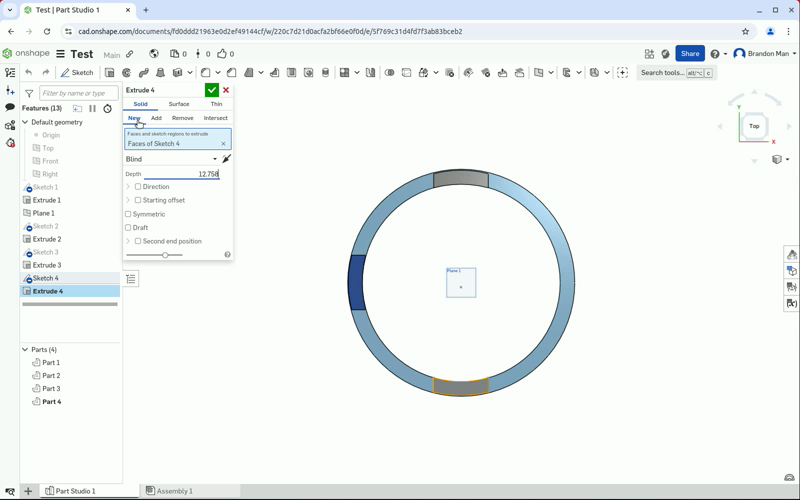
key(enter)
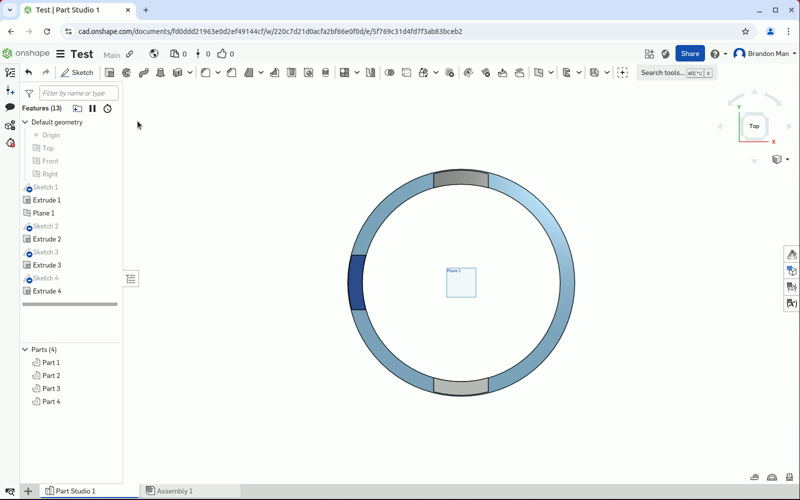
key(shift+h)
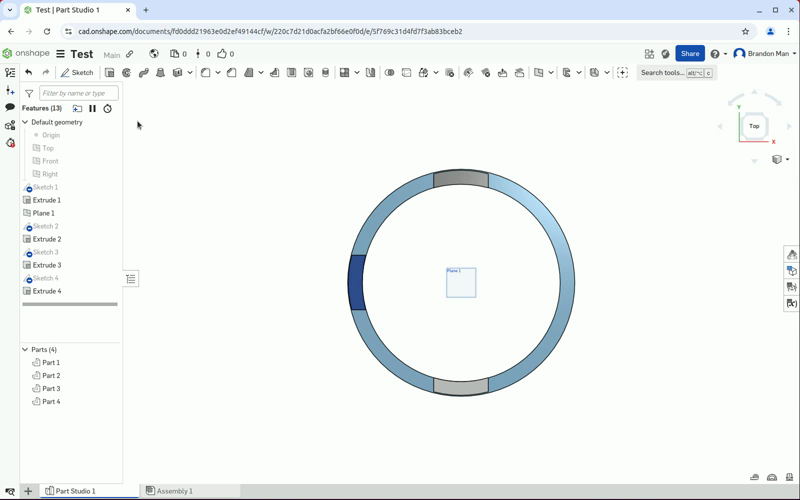
key(shift+h)
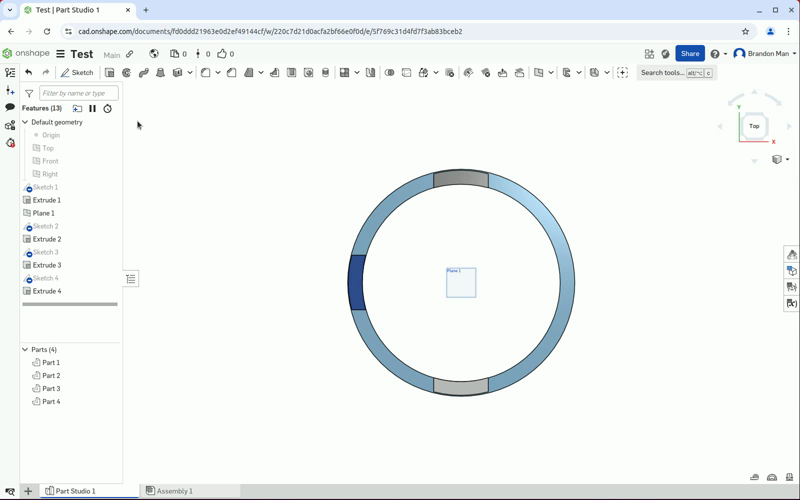
mouse_move(73, 189)
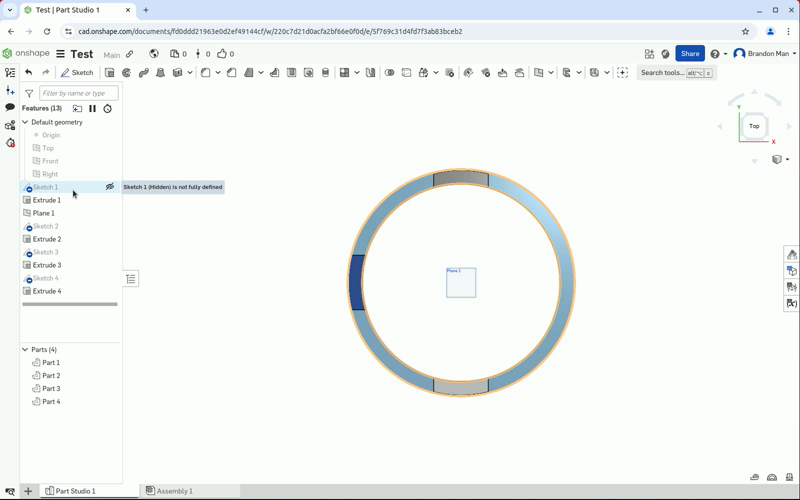
click(73, 189)
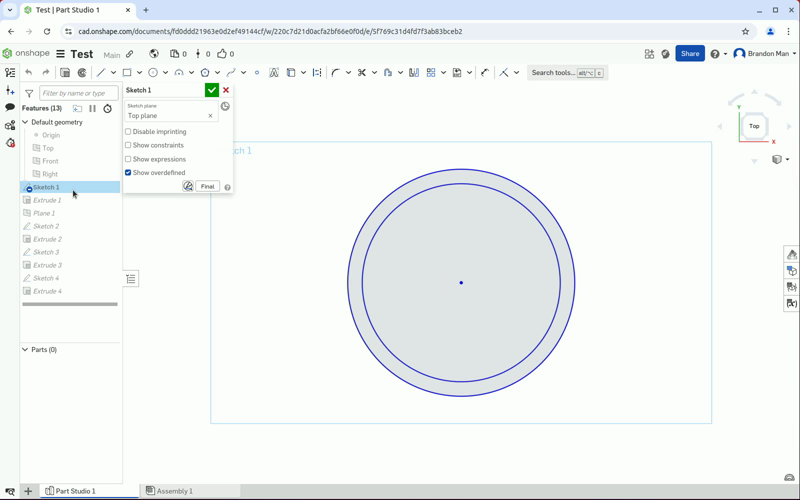
mouse_move(229, 92)
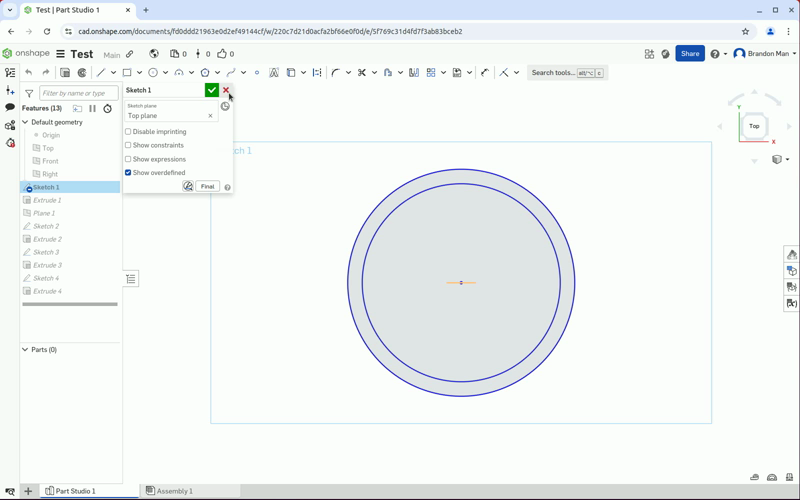
click(229, 92)
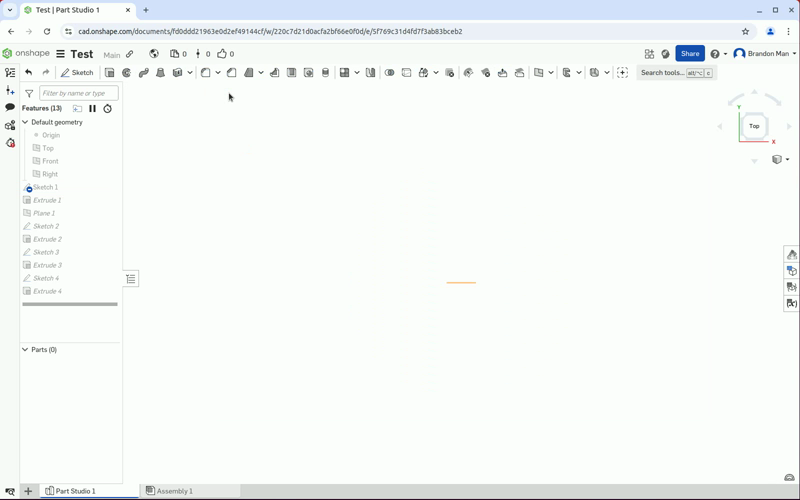
key(shift+s)
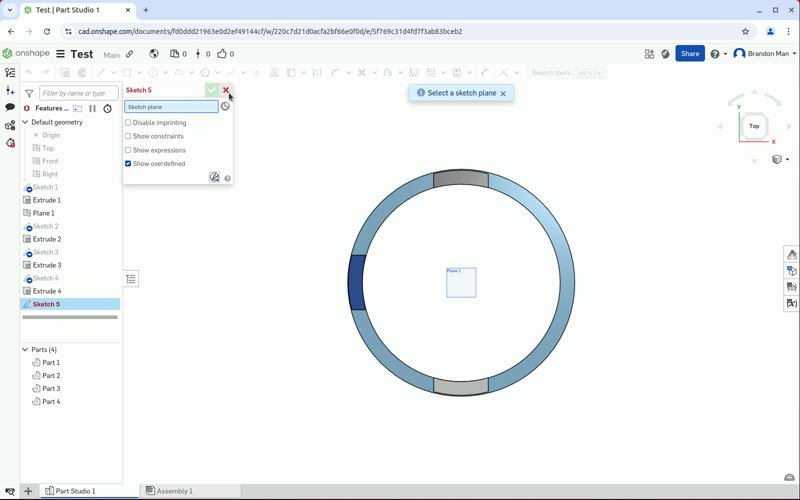
mouse_move(73, 215)
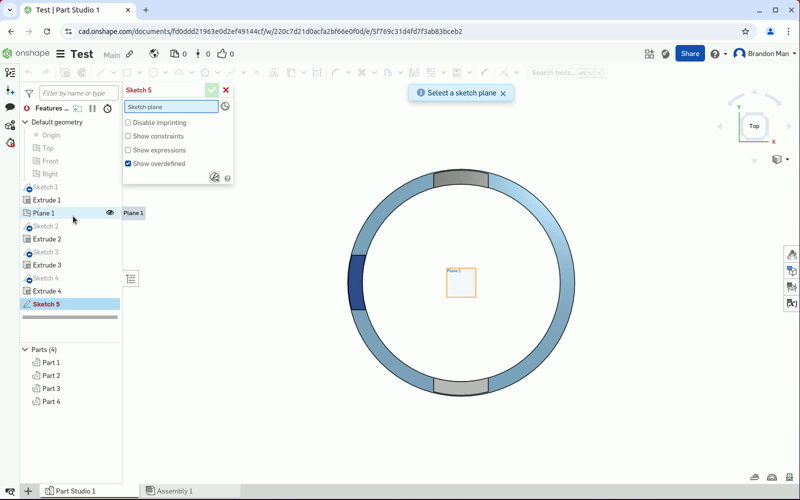
click(73, 215)
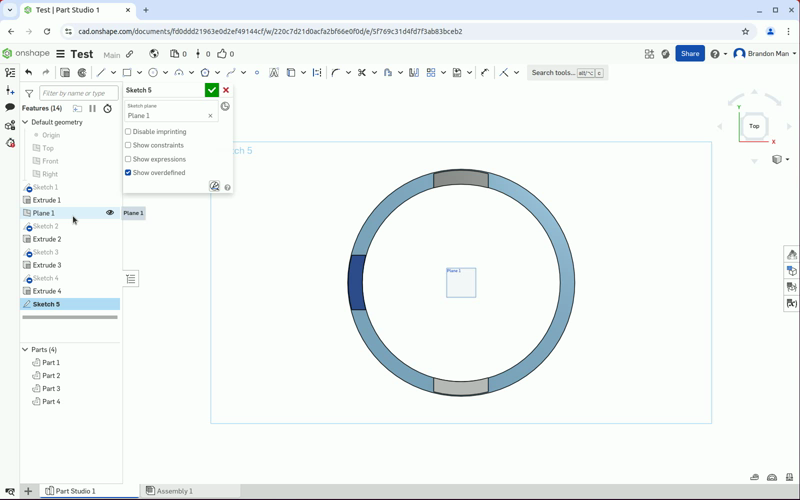
mouse_move(73, 352)
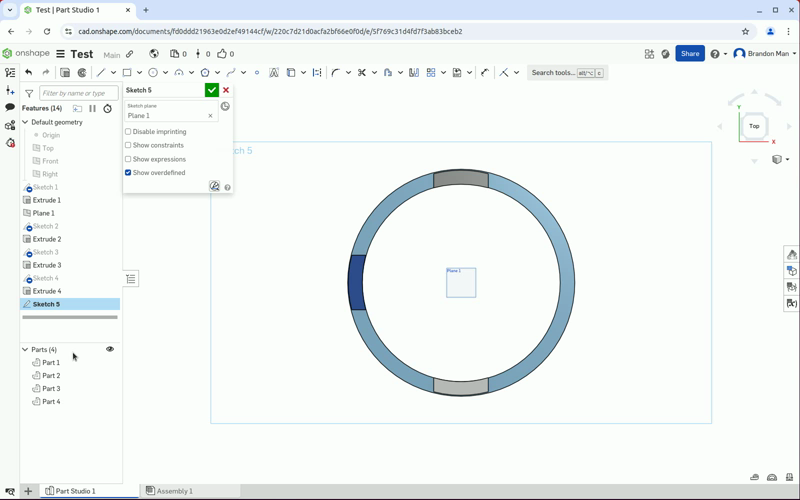
key(y)
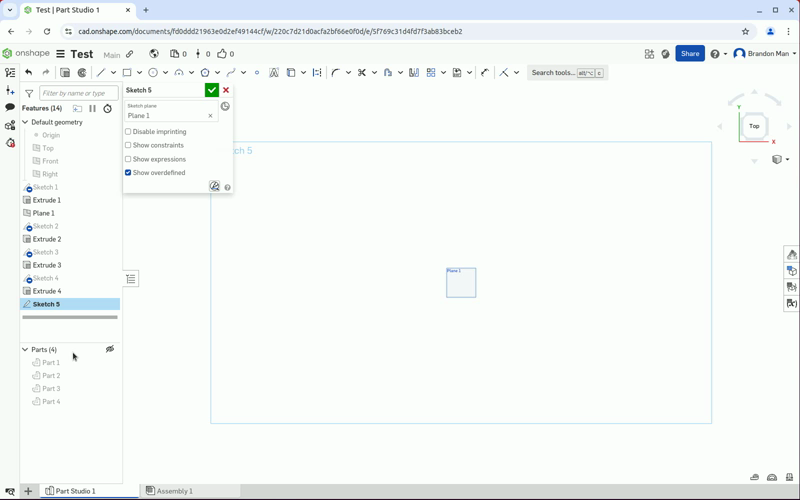
key(l)
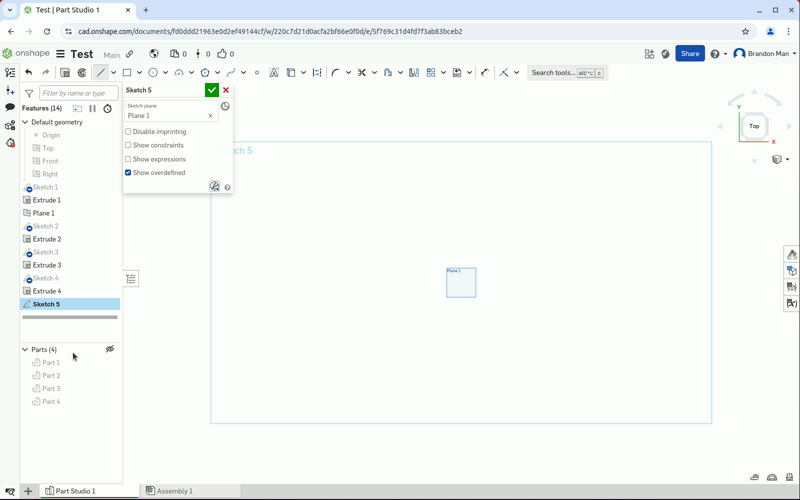
key_down(shift)
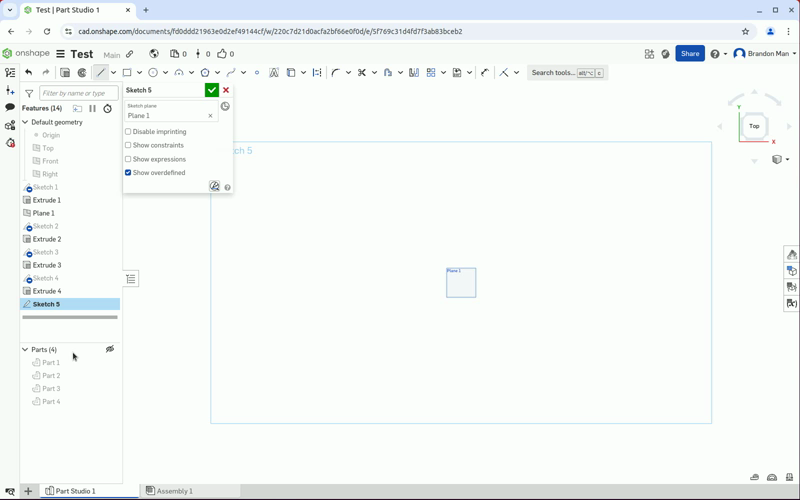
mouse_move(555, 309)
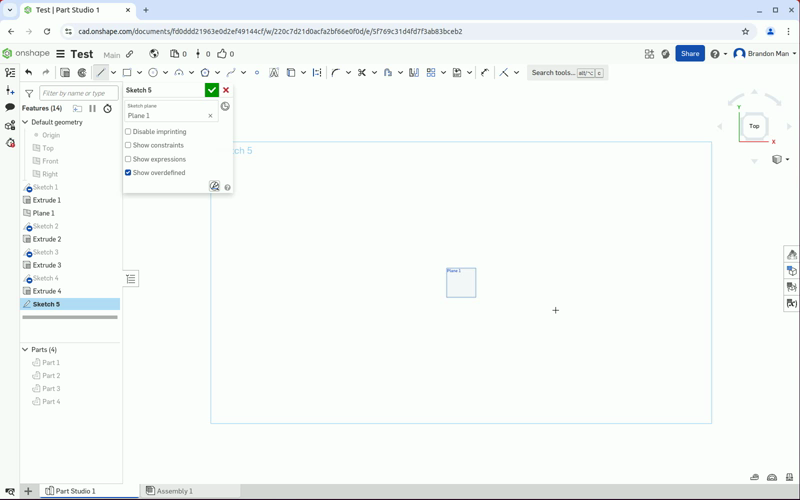
click(555, 309)
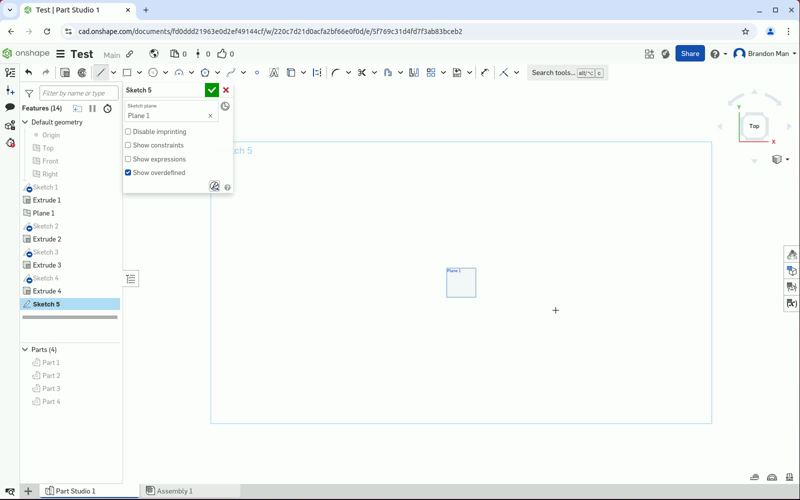
key_up(shift)
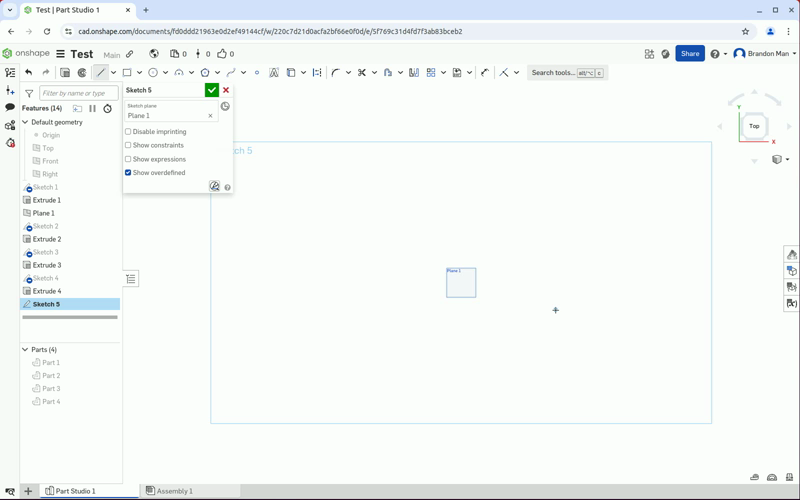
key_down(shift)
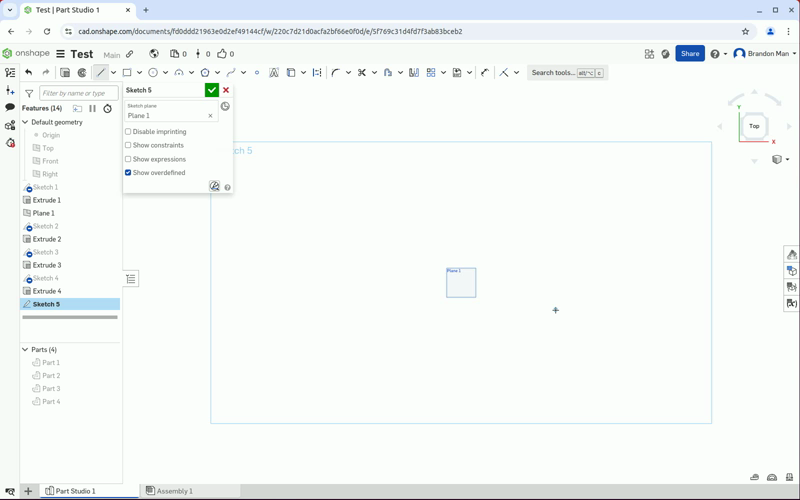
mouse_move(585, 309)
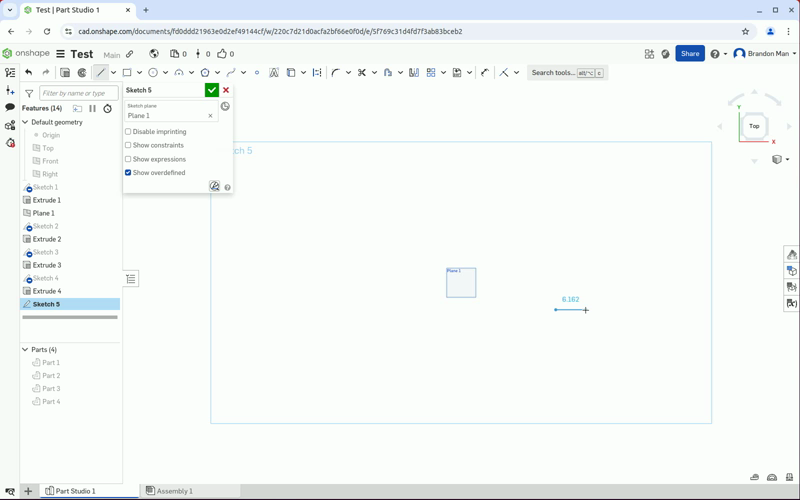
mouse_move(570, 309)
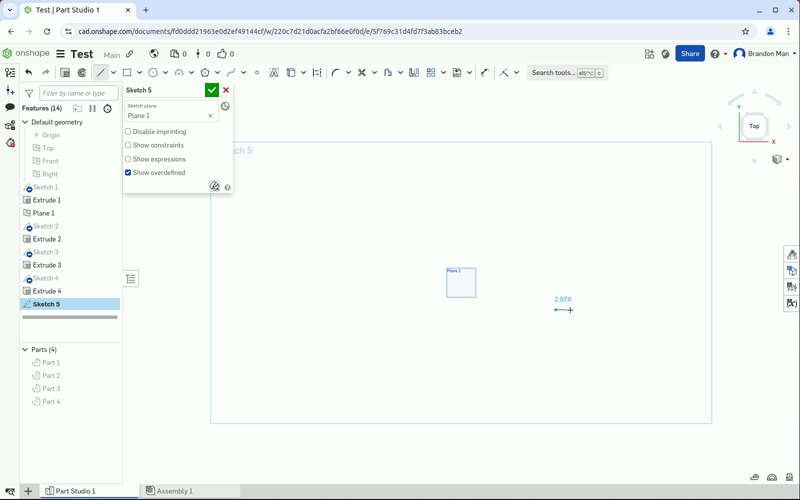
click(570, 309)
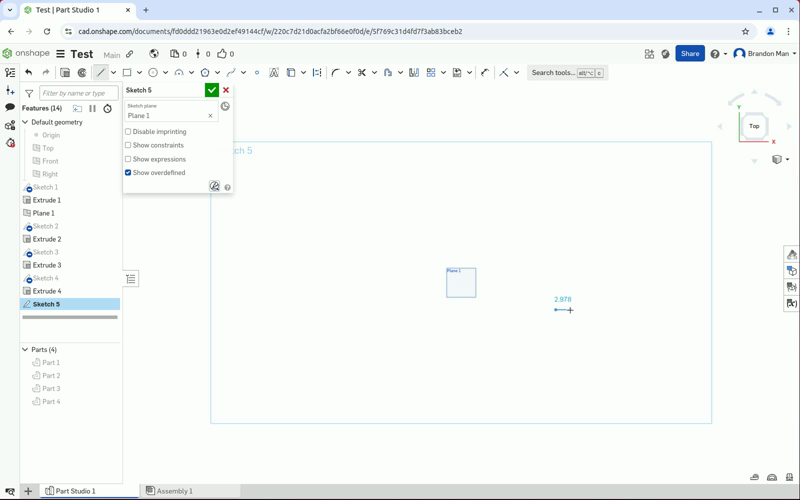
key_up(shift)
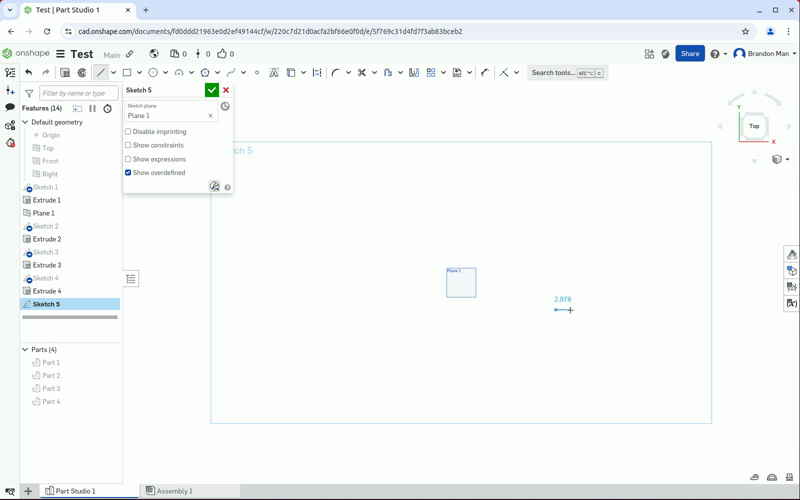
key(esc)
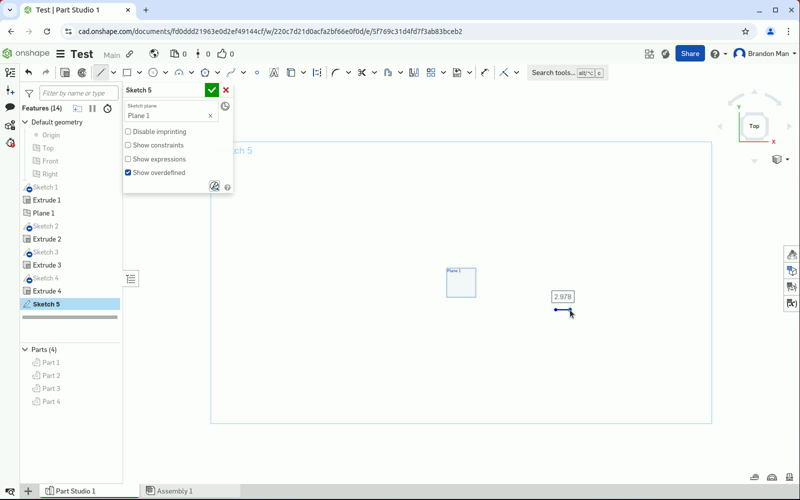
key(a)
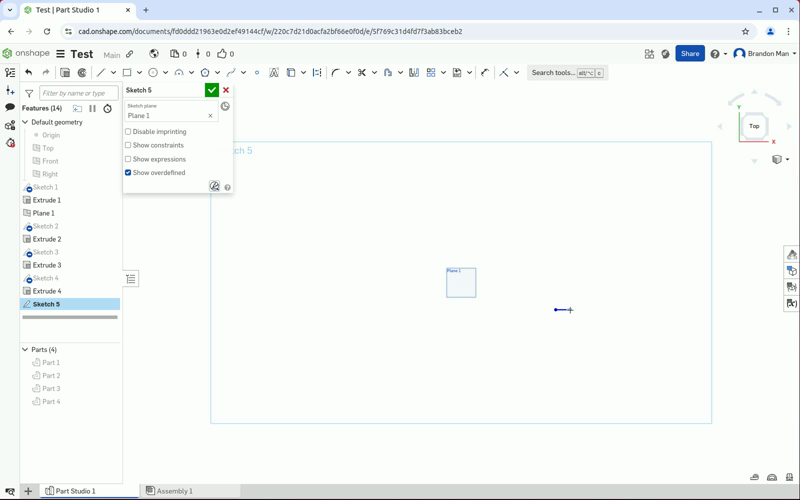
mouse_move(570, 309)
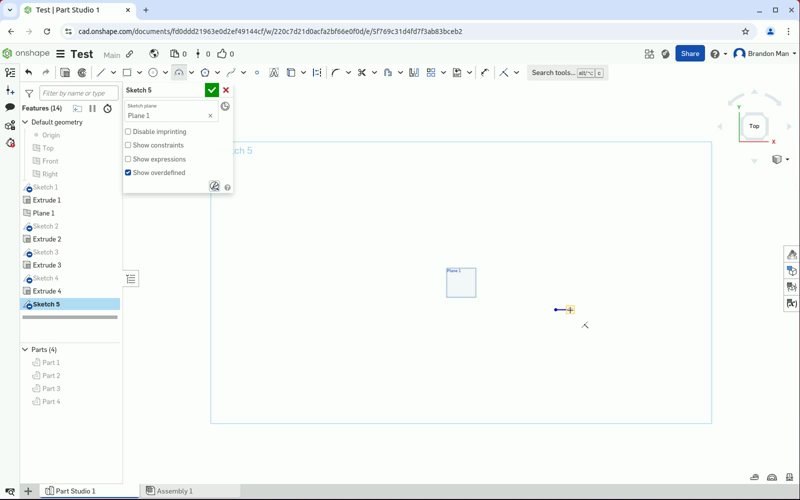
click(570, 309)
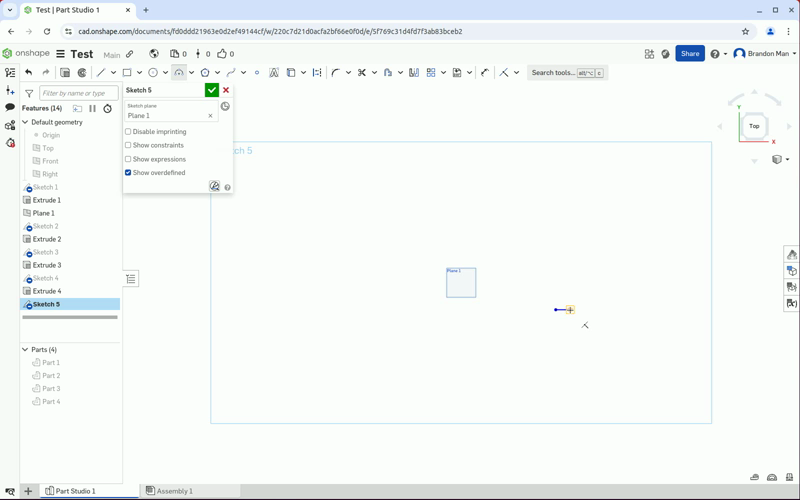
key_down(shift)
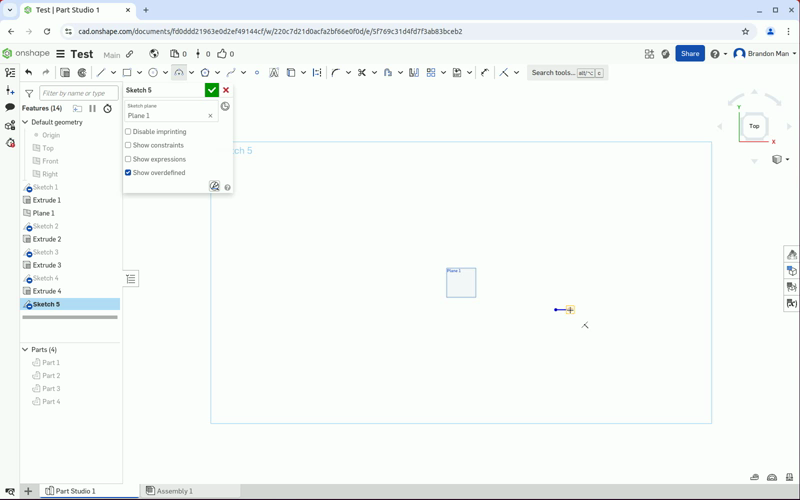
mouse_move(570, 255)
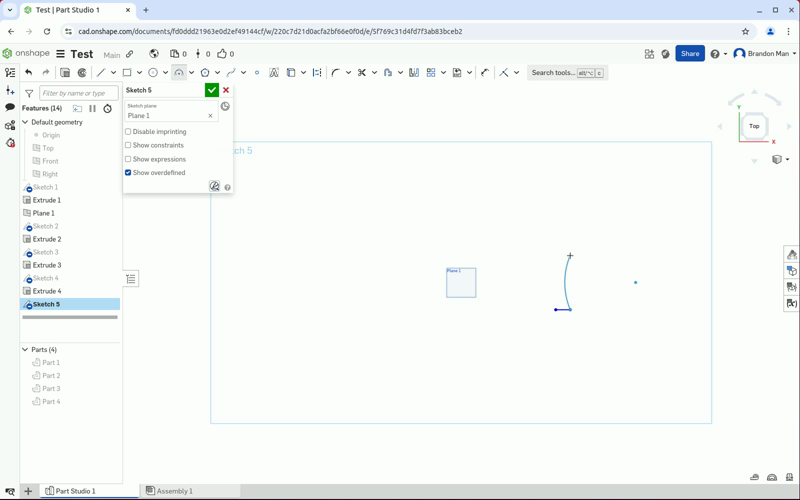
click(570, 255)
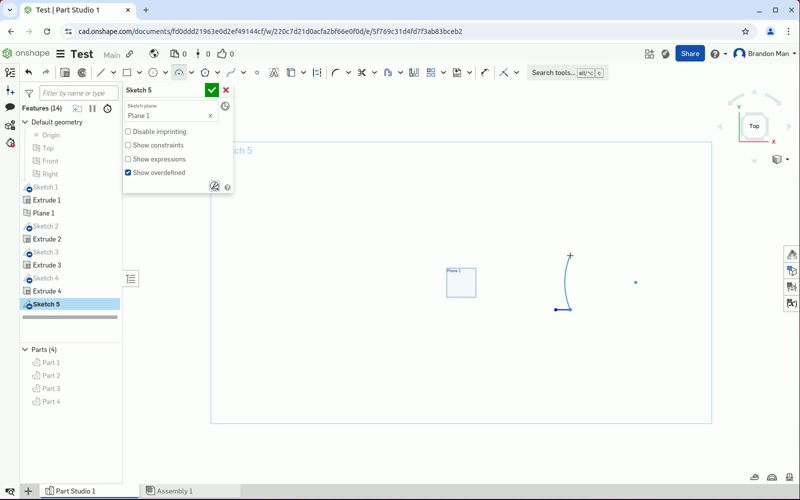
mouse_move(573, 282)
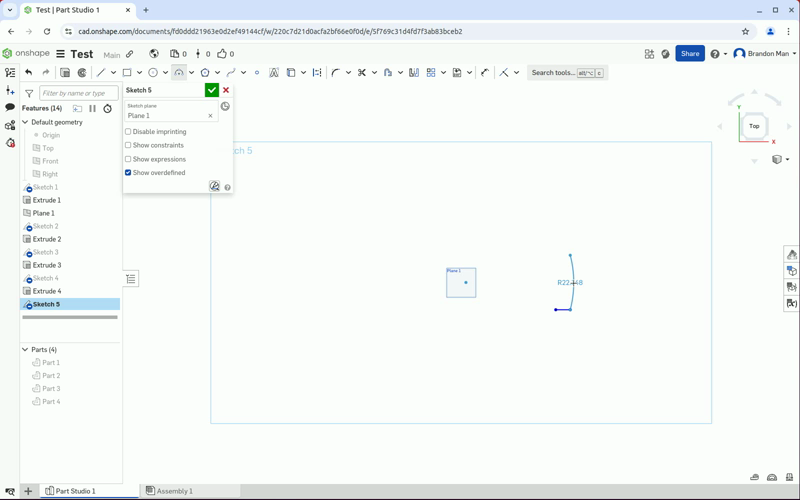
click(573, 282)
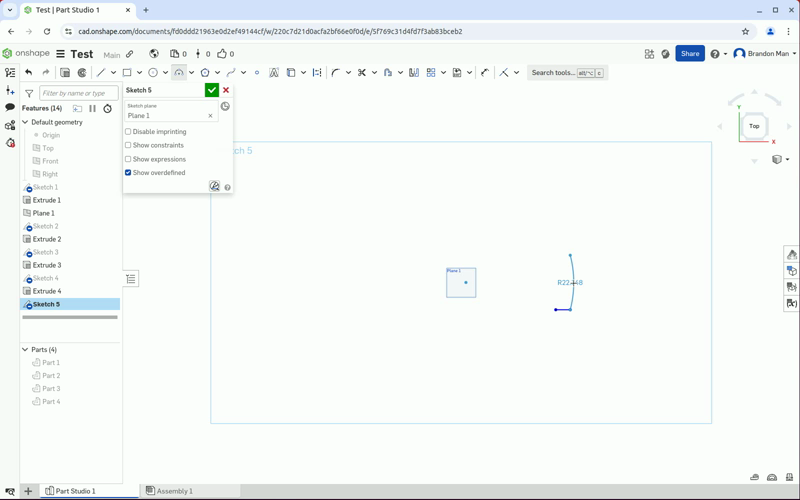
key_up(shift)
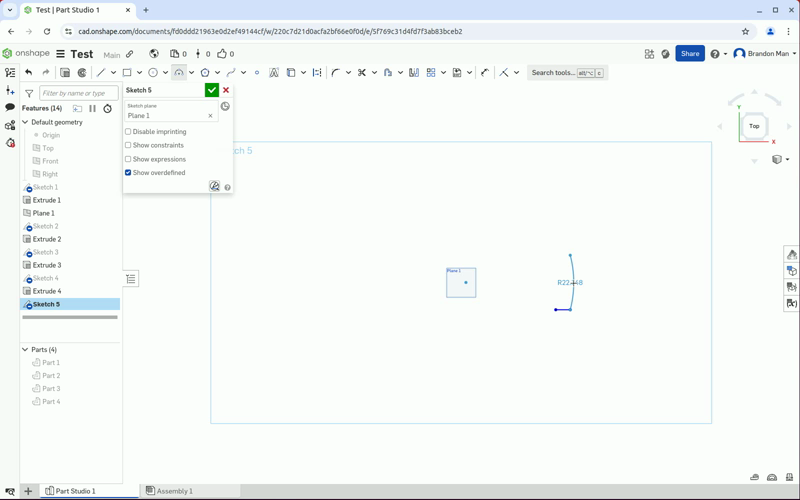
key(esc)
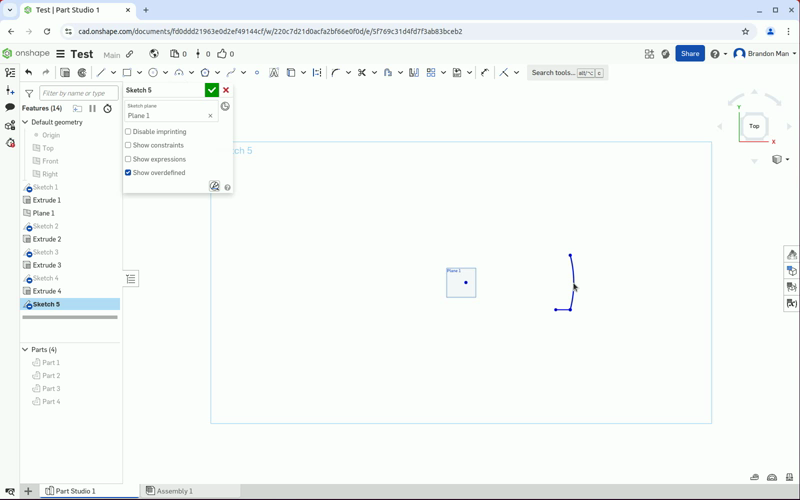
key(l)
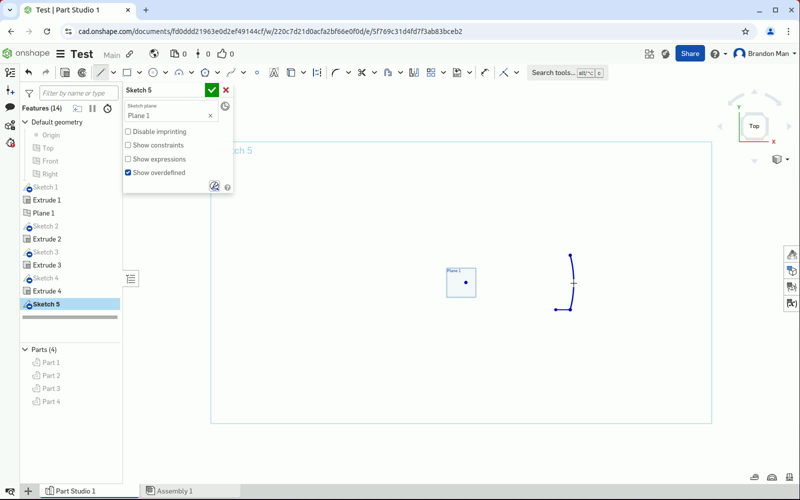
mouse_move(570, 255)
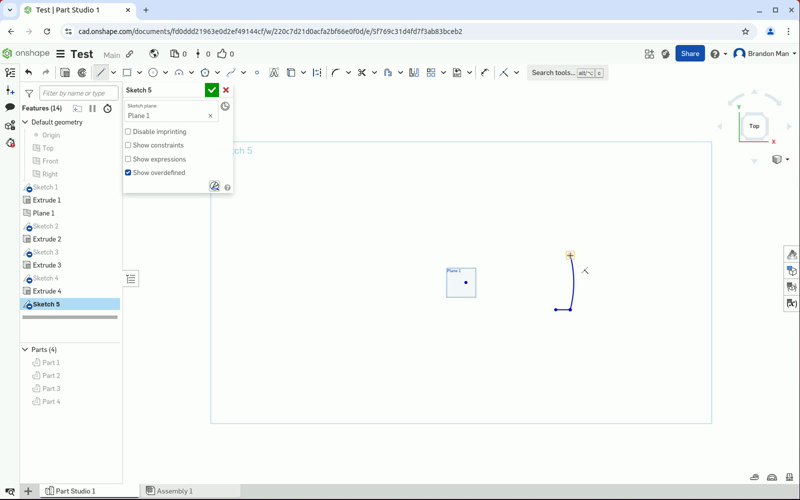
click(570, 255)
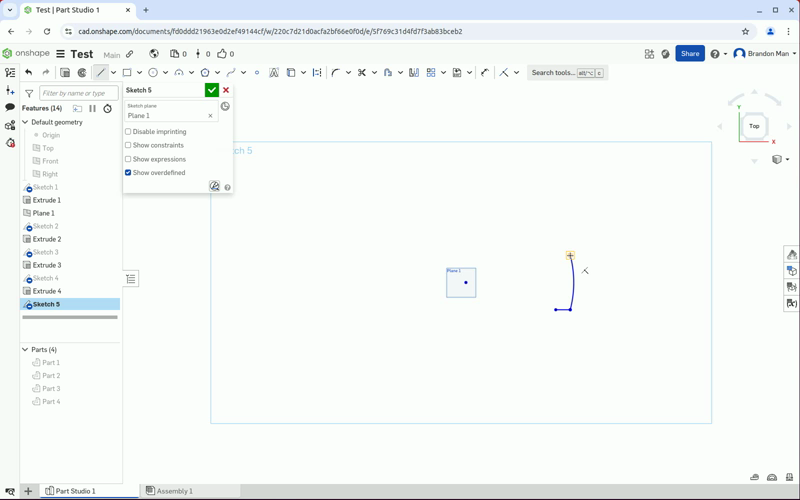
key_down(shift)
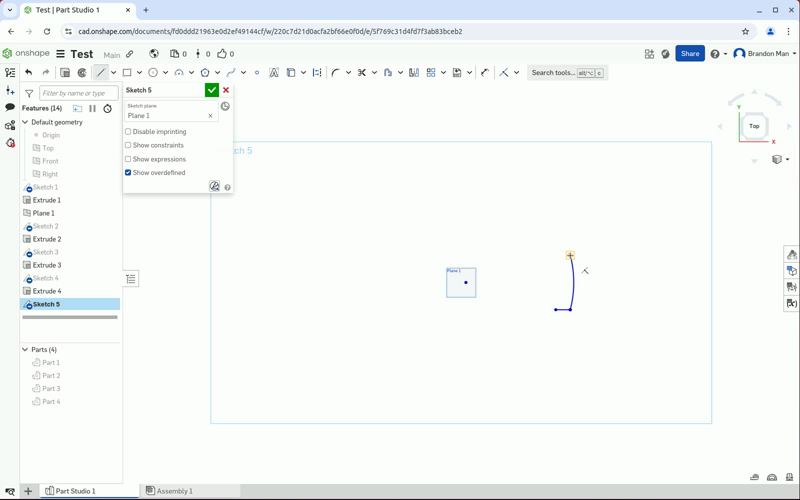
mouse_move(589, 255)
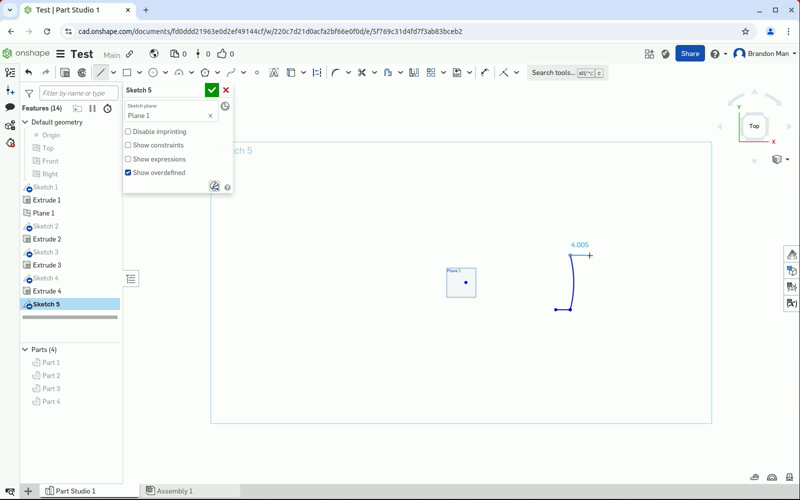
mouse_move(555, 255)
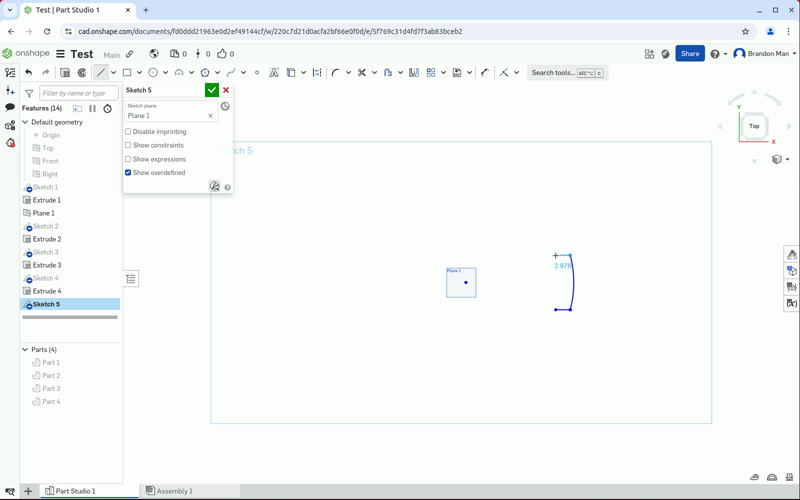
click(555, 255)
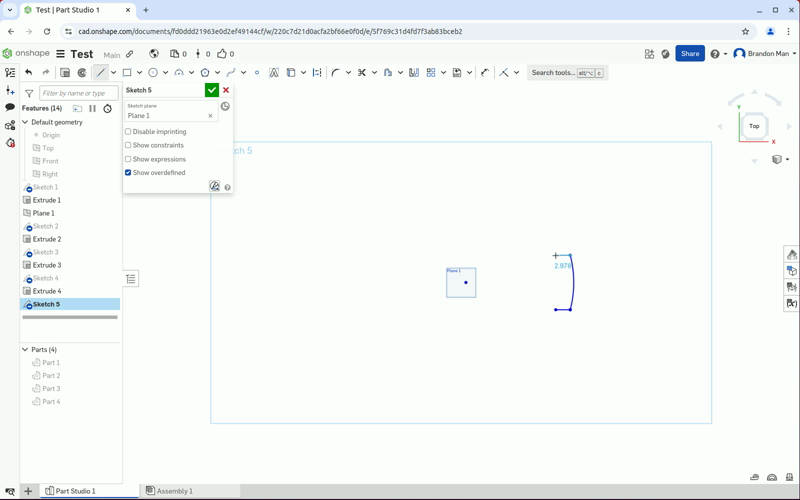
key_up(shift)
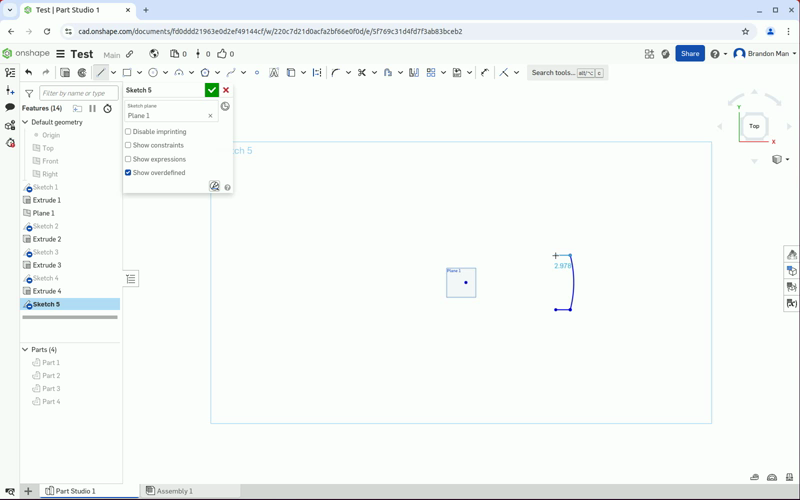
key(esc)
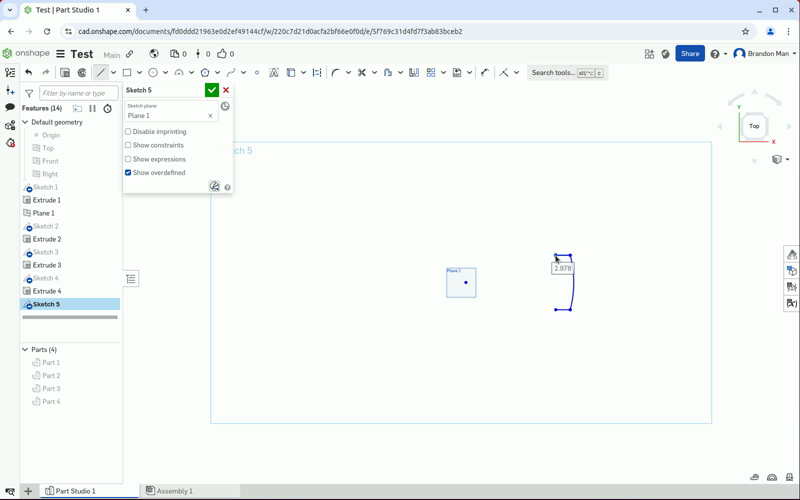
key(a)
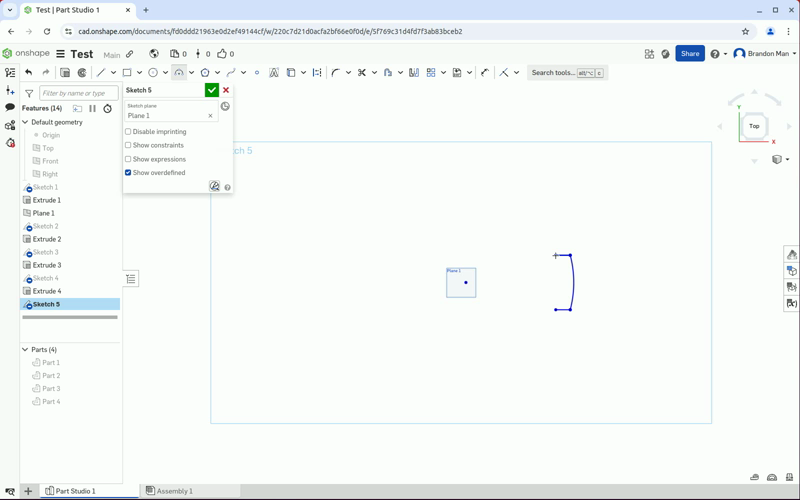
mouse_move(555, 255)
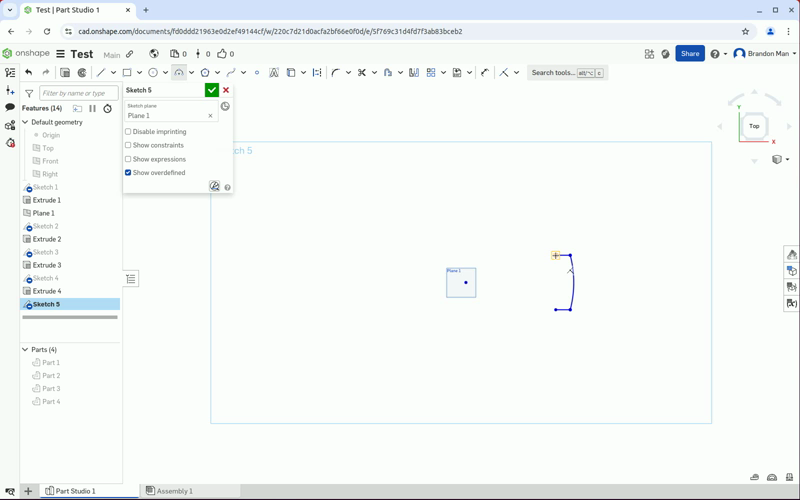
click(555, 255)
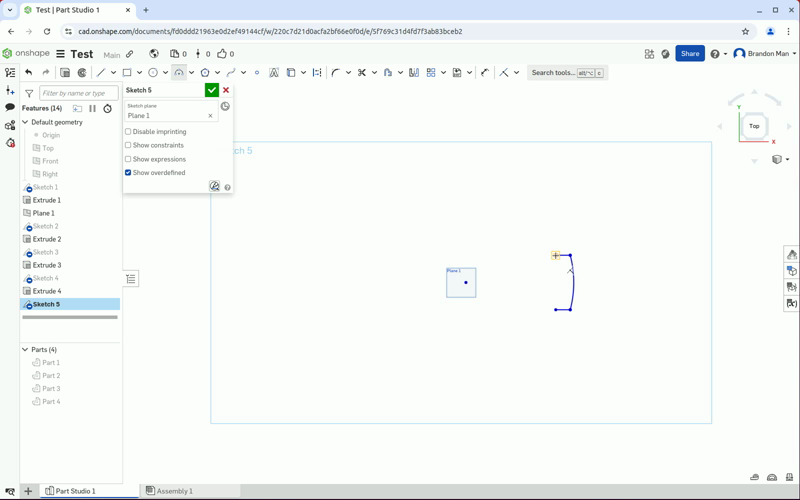
mouse_move(555, 309)
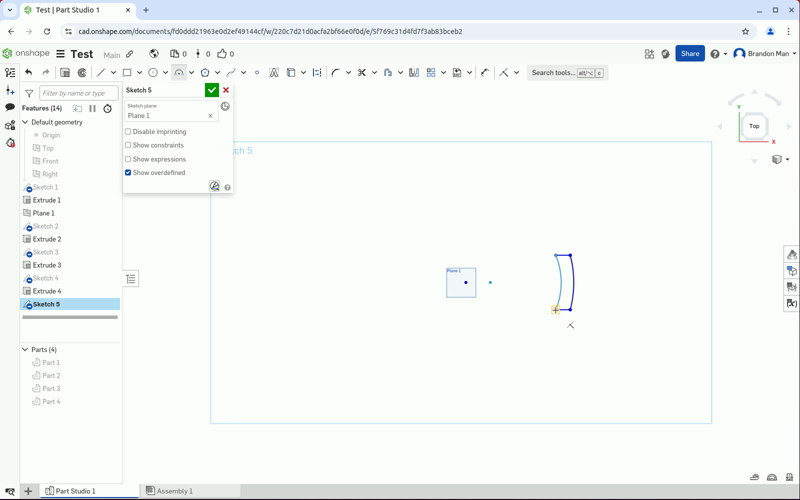
click(555, 309)
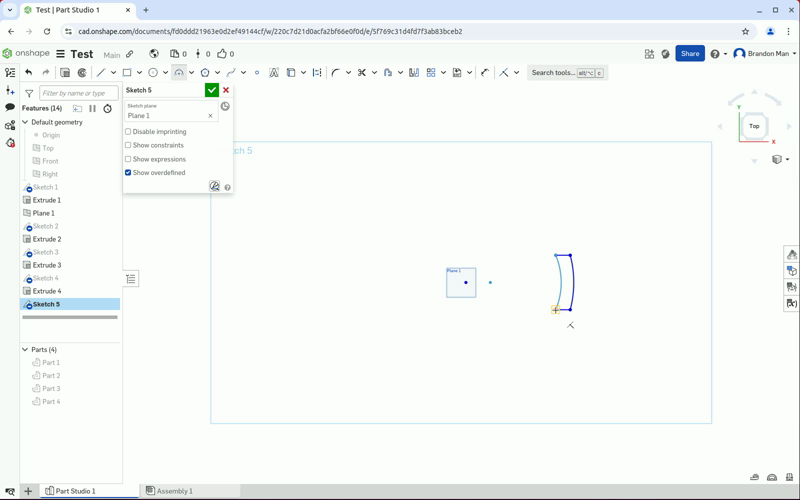
key_down(shift)
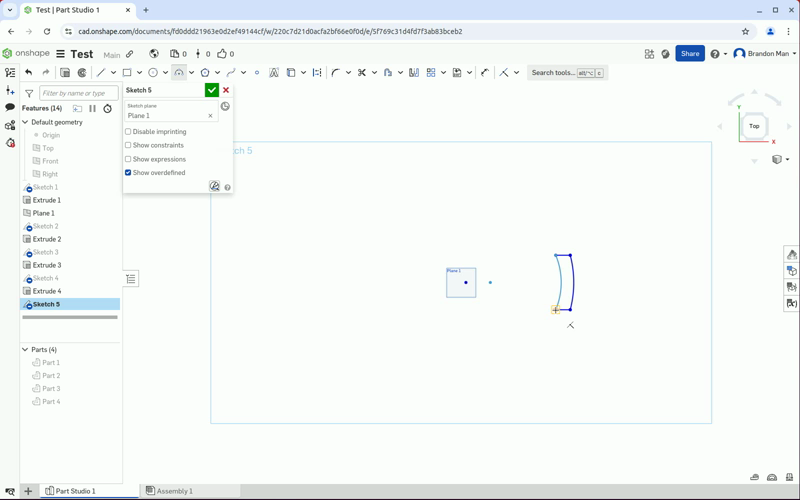
mouse_move(559, 282)
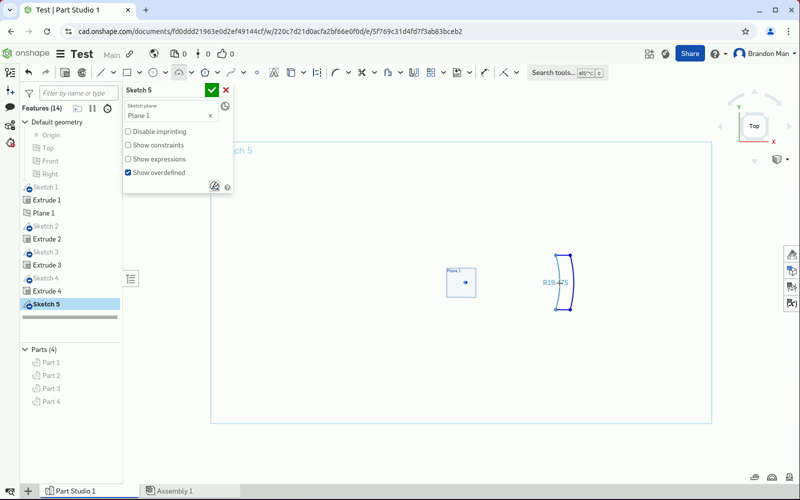
click(559, 282)
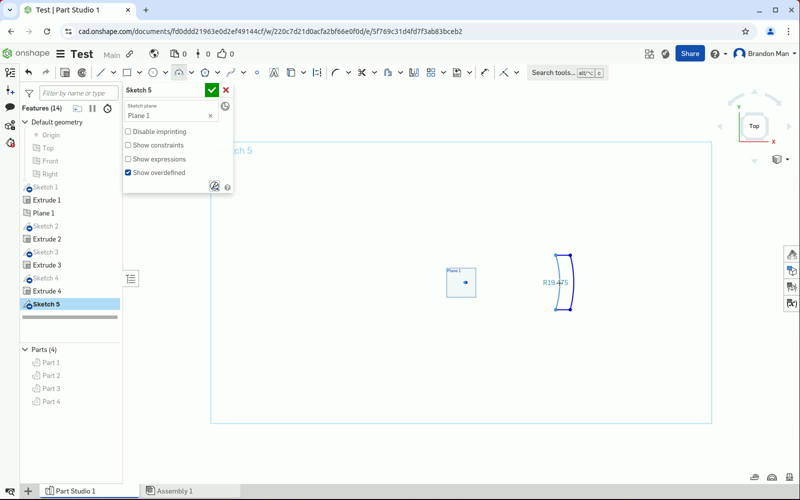
key_up(shift)
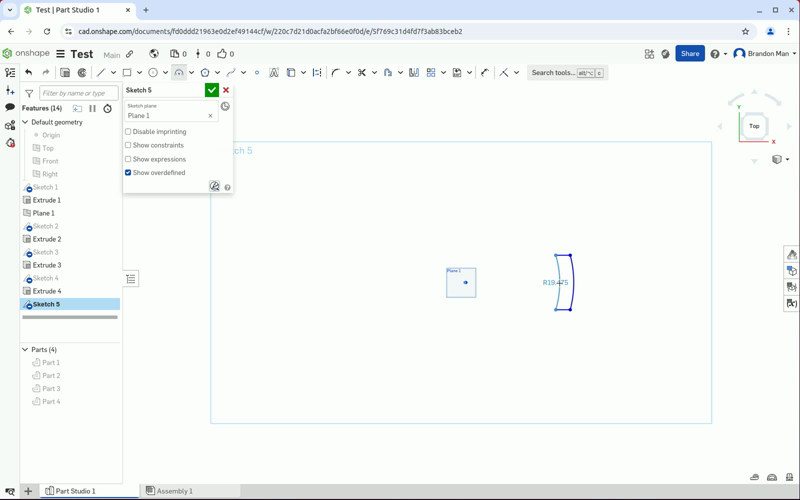
key(esc)
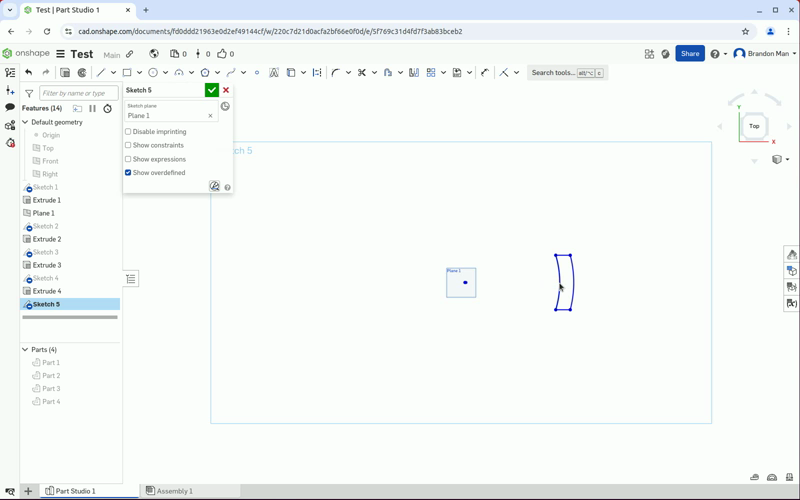
mouse_move(567, 260)
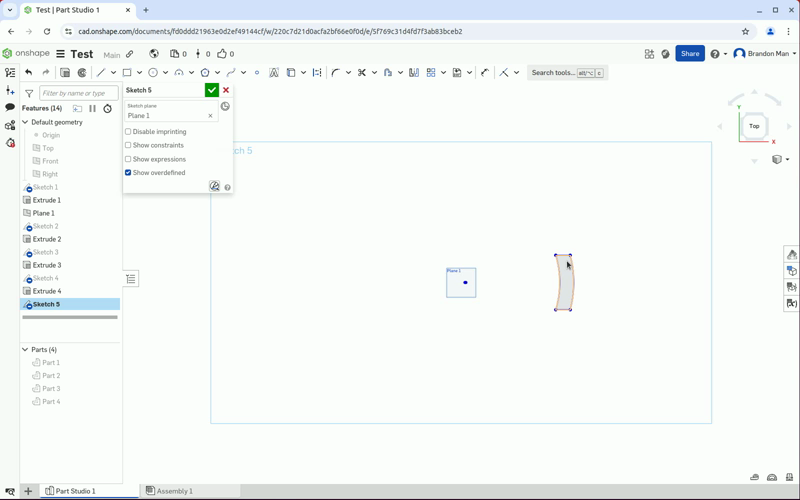
scroll(6)
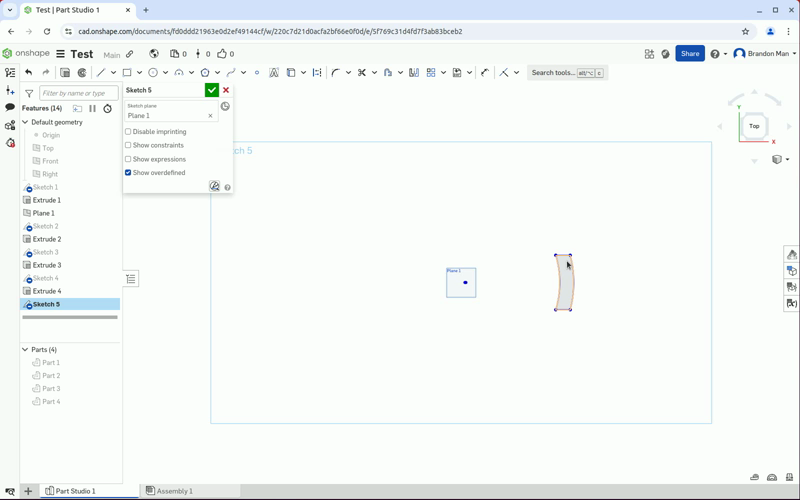
scroll(6)
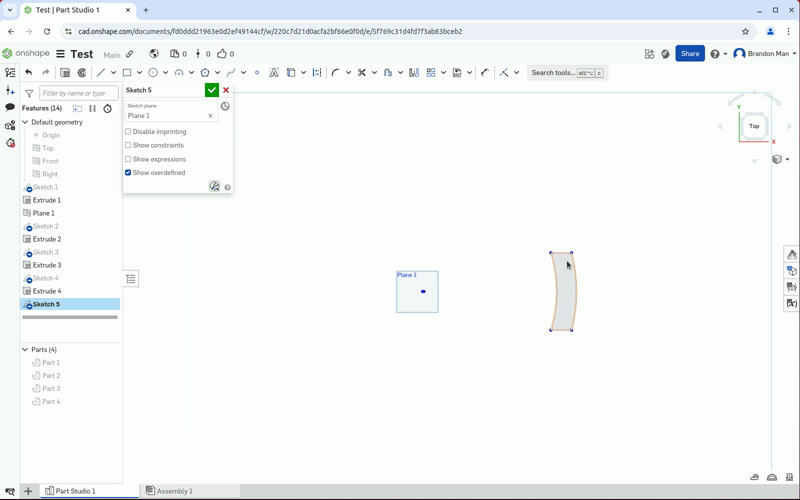
scroll(6)
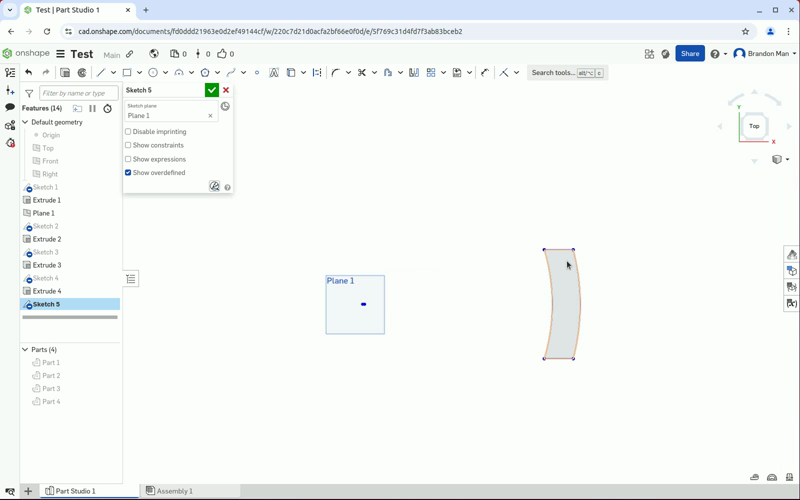
scroll(6)
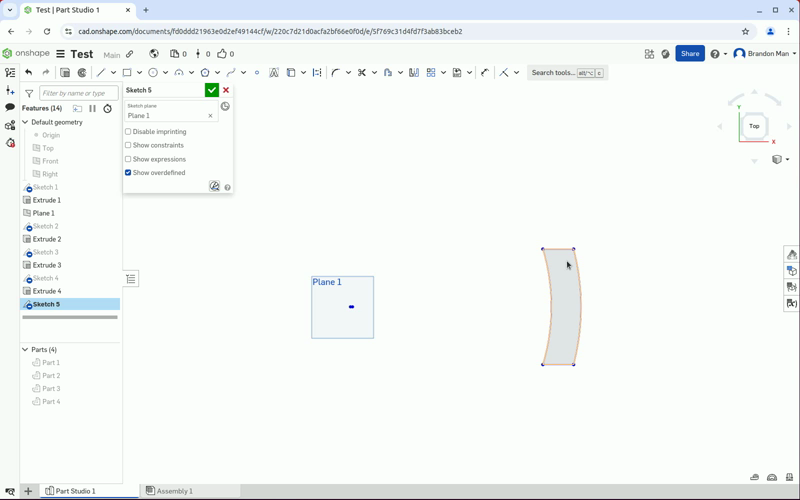
scroll(6)
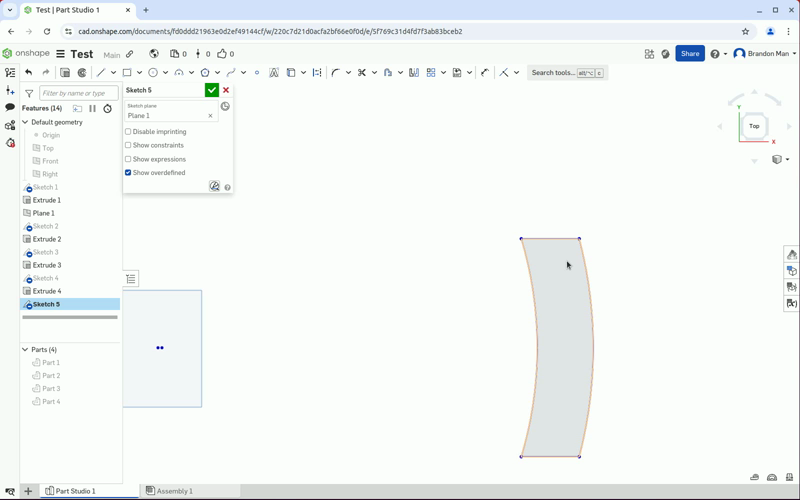
scroll(6)
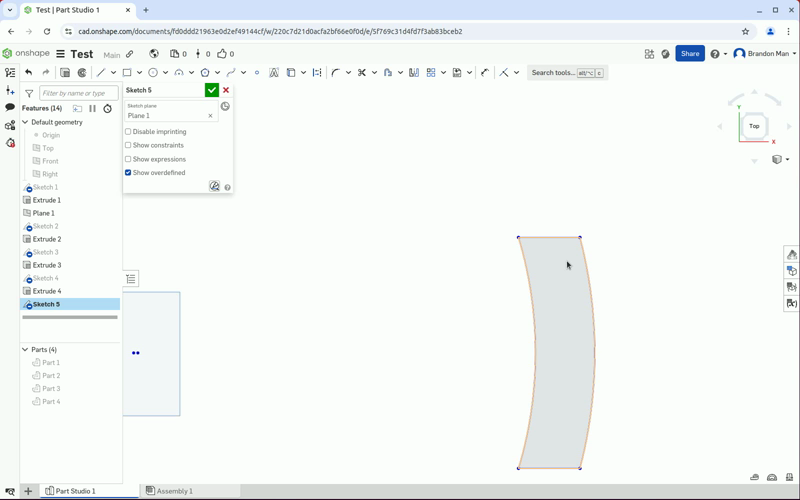
scroll(6)
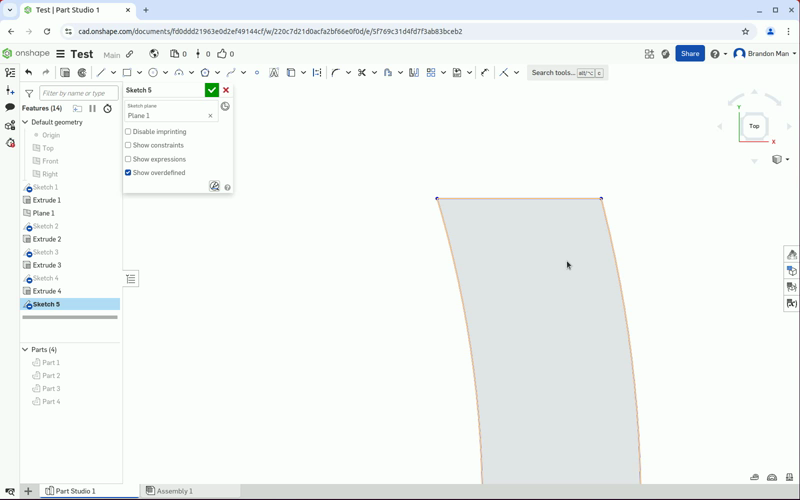
click(567, 260)
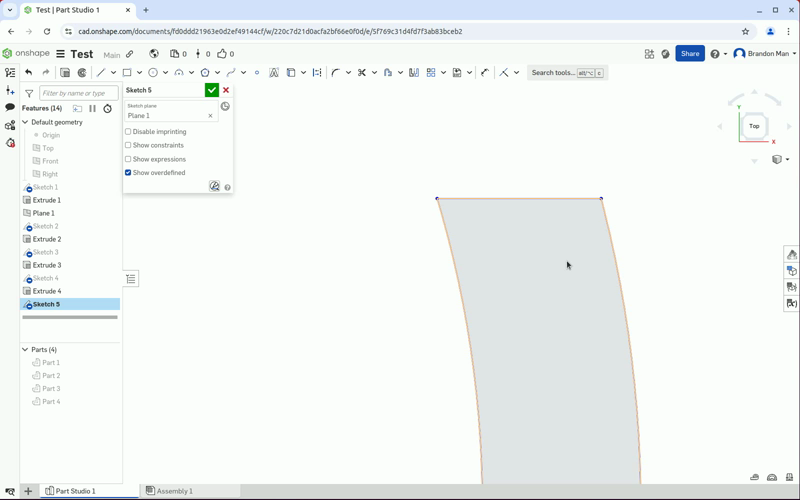
scroll(-6)
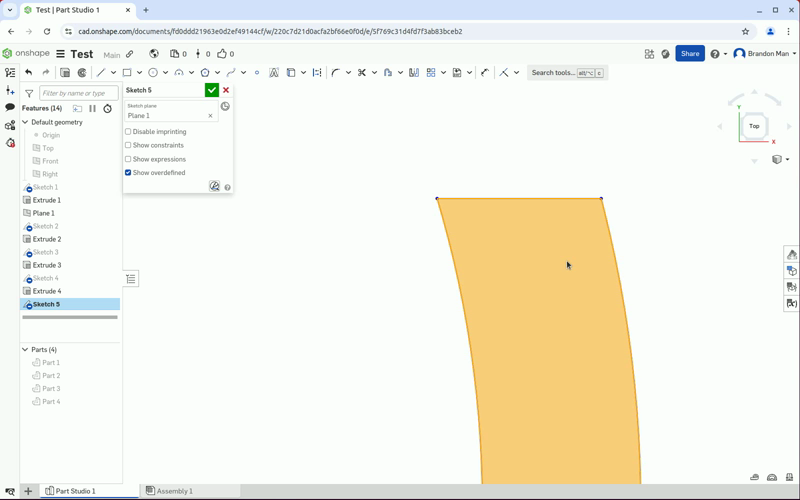
scroll(-6)
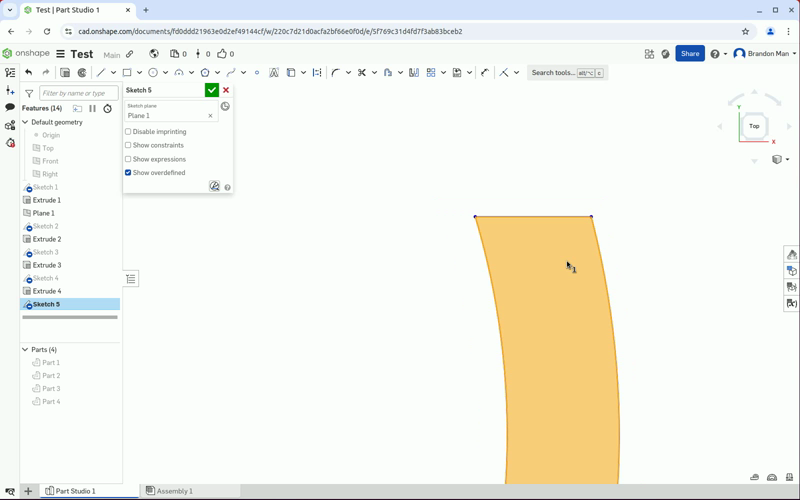
scroll(-6)
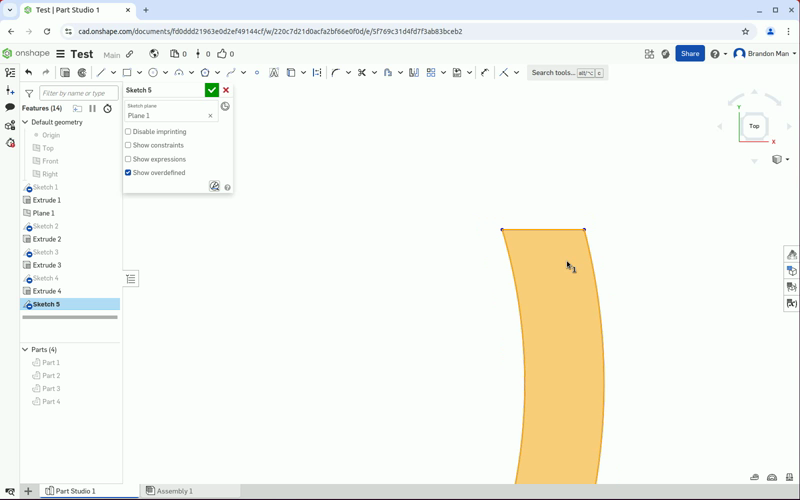
scroll(-6)
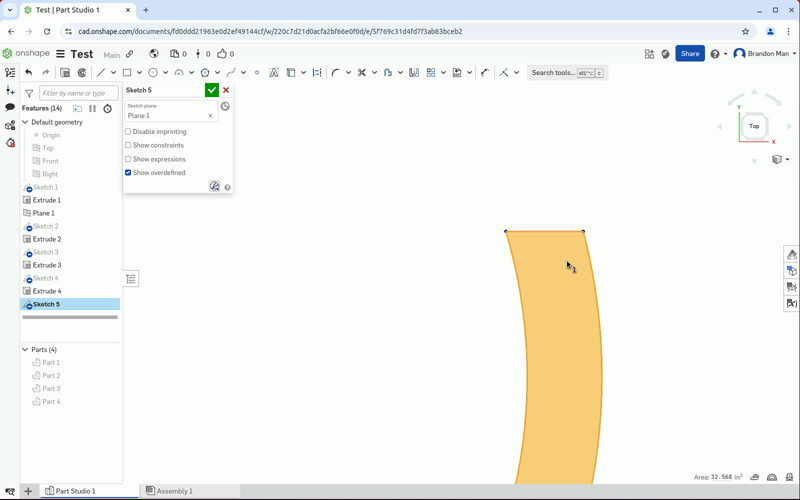
scroll(-6)
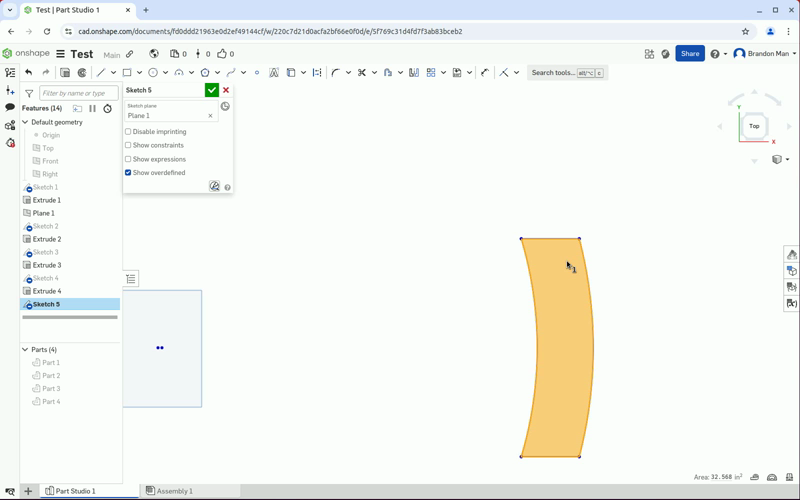
scroll(-6)
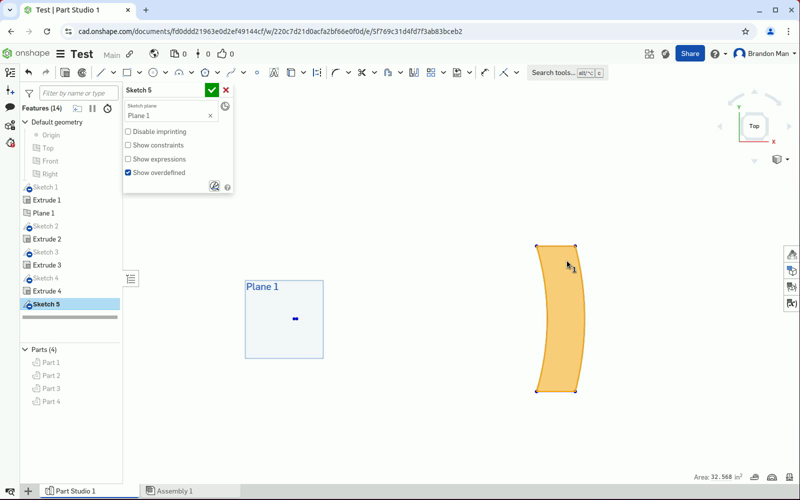
scroll(-6)
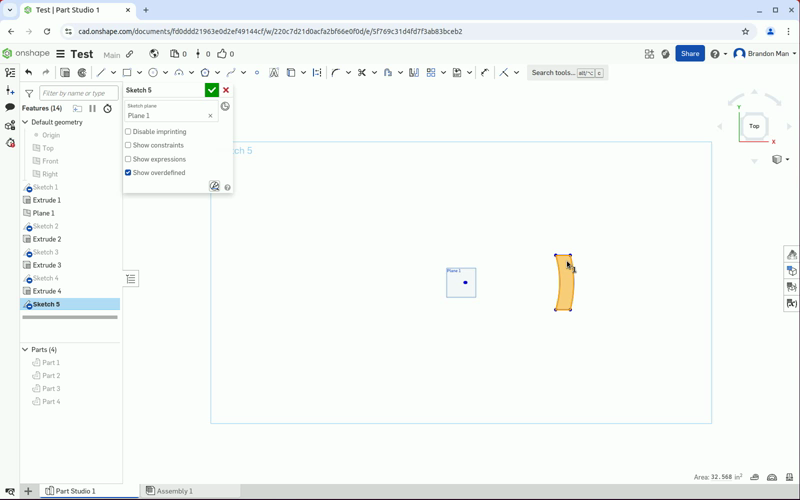
mouse_move(73, 352)
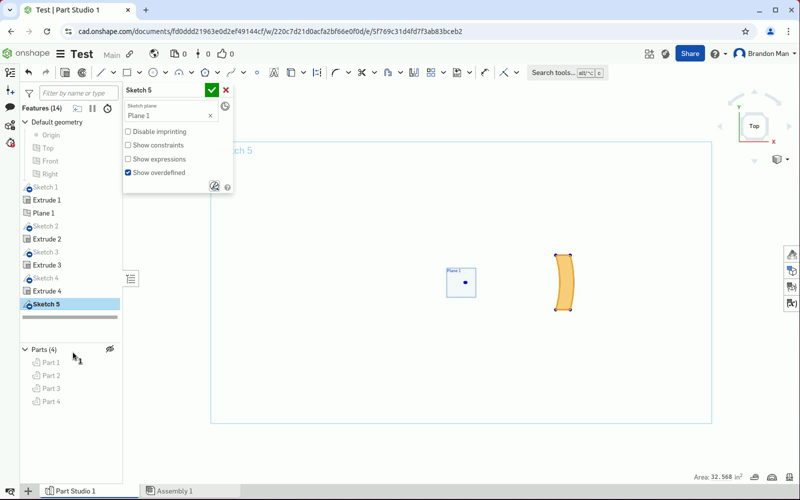
key(shift+y)
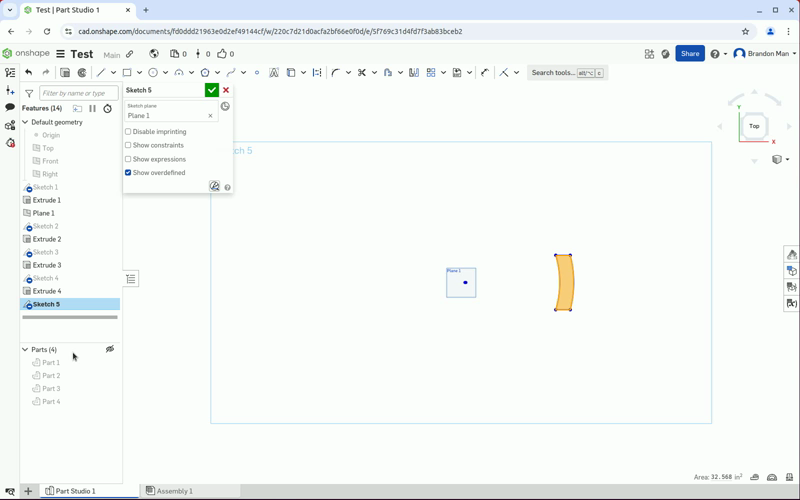
key(shift+e)
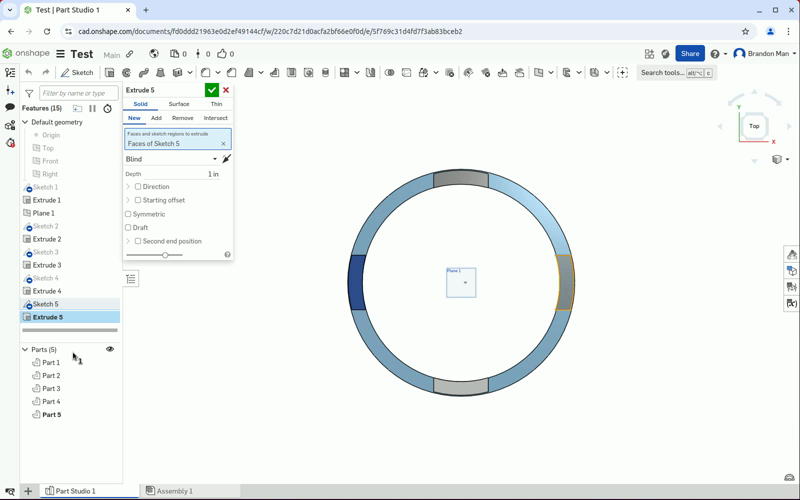
mouse_move(143, 106)
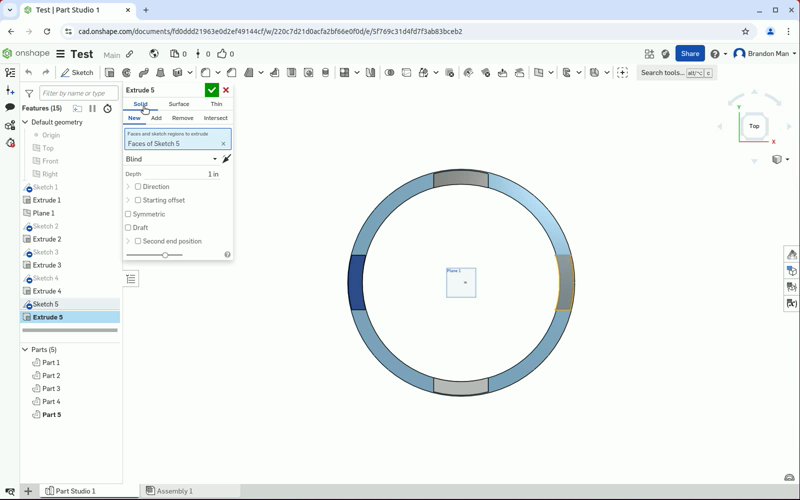
click(143, 106)
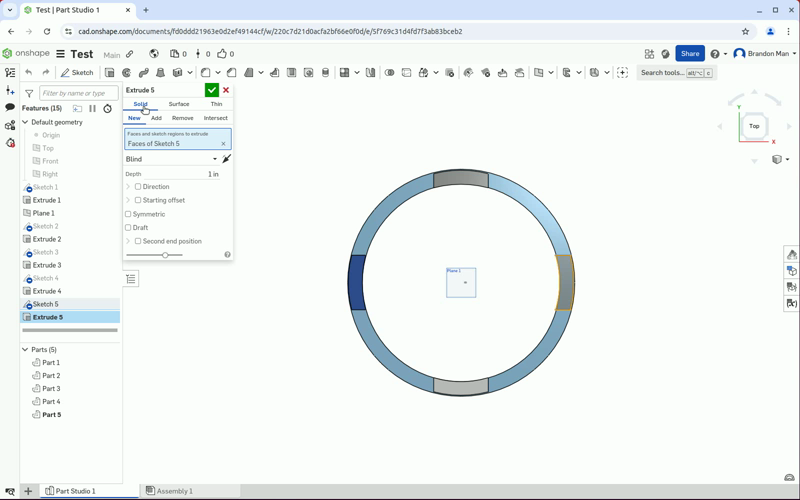
mouse_move(137, 120)
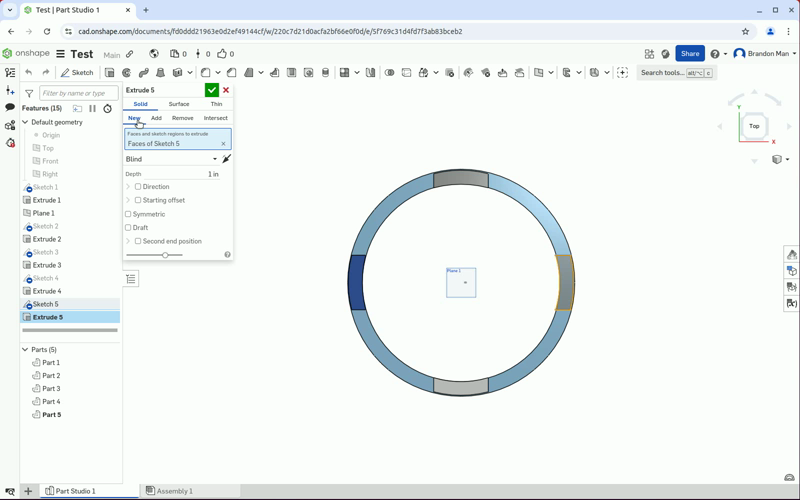
click(137, 120)
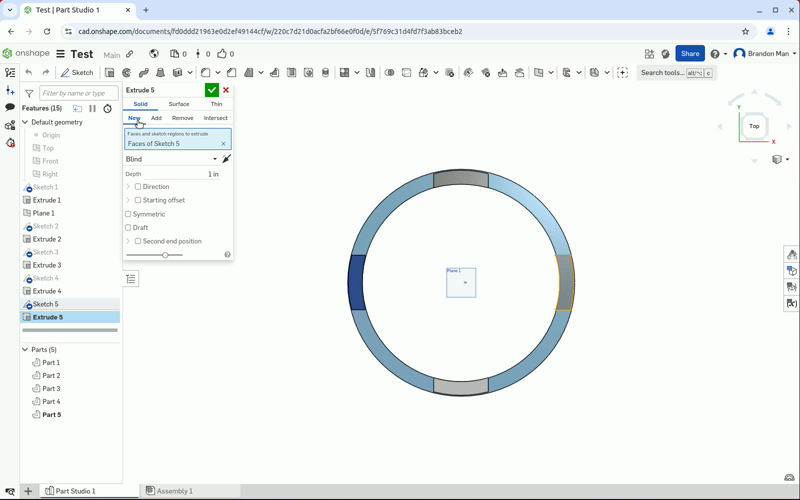
key(tab, 4)
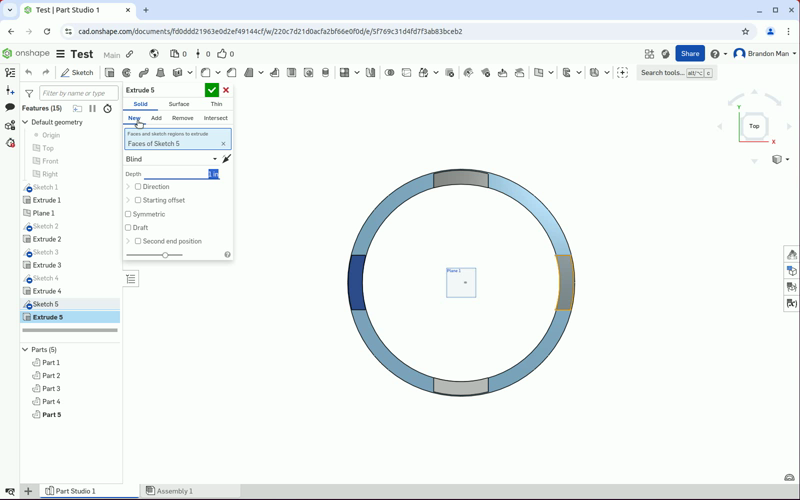
text(12.758)
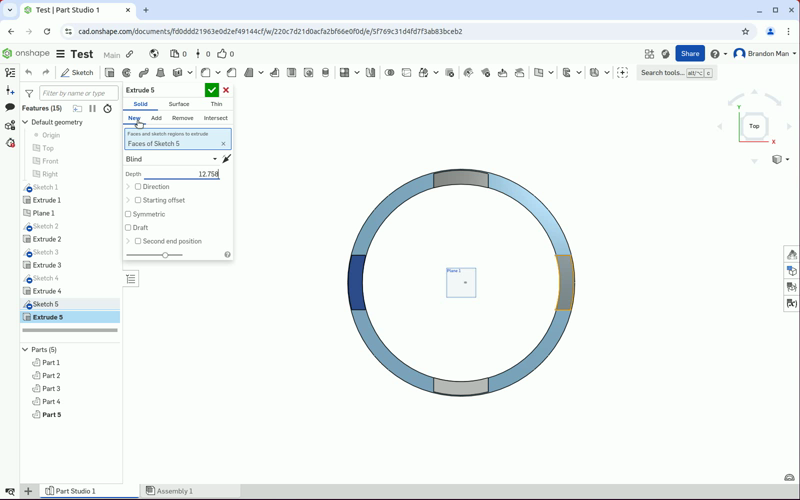
key(enter)
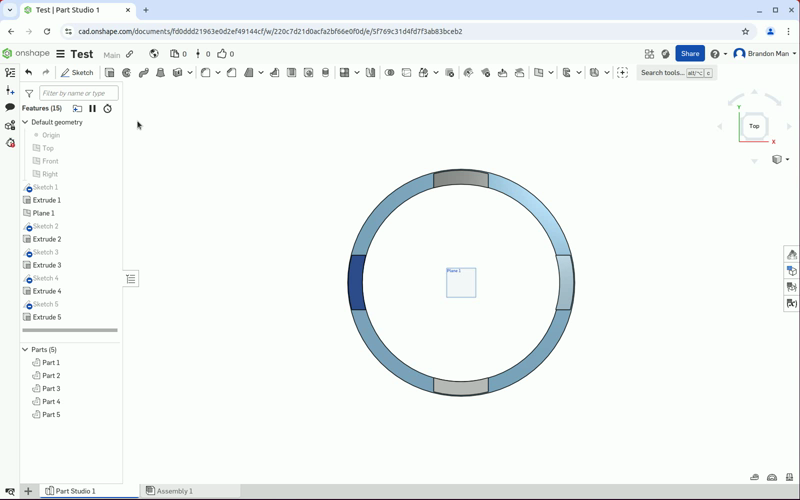
key(shift+h)
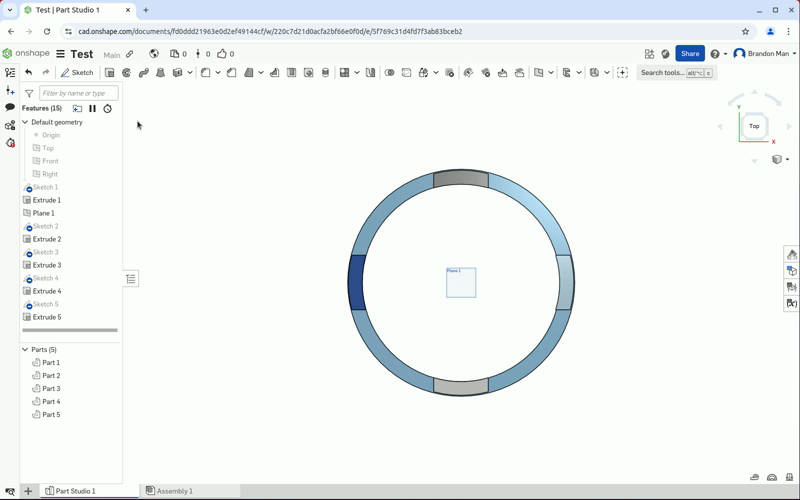
key(shift+h)
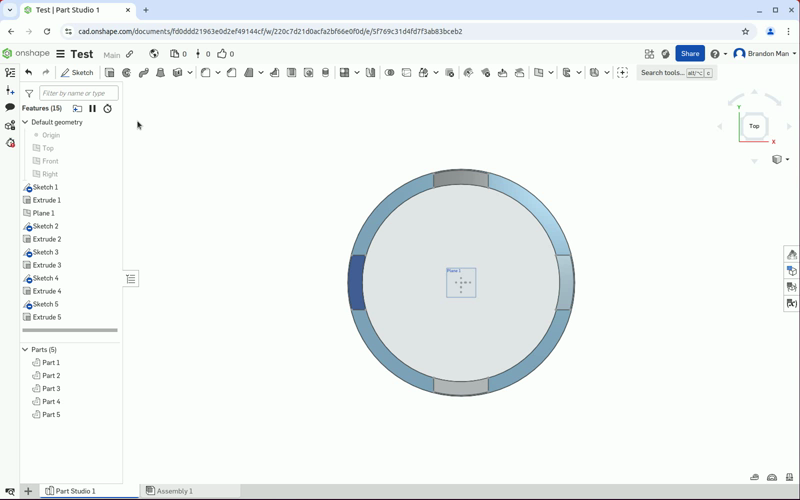
key(shift+7)
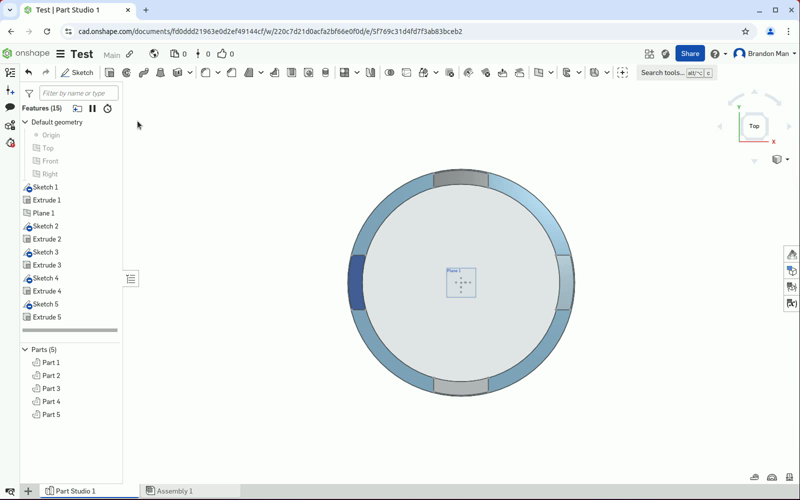
key(up, 3)
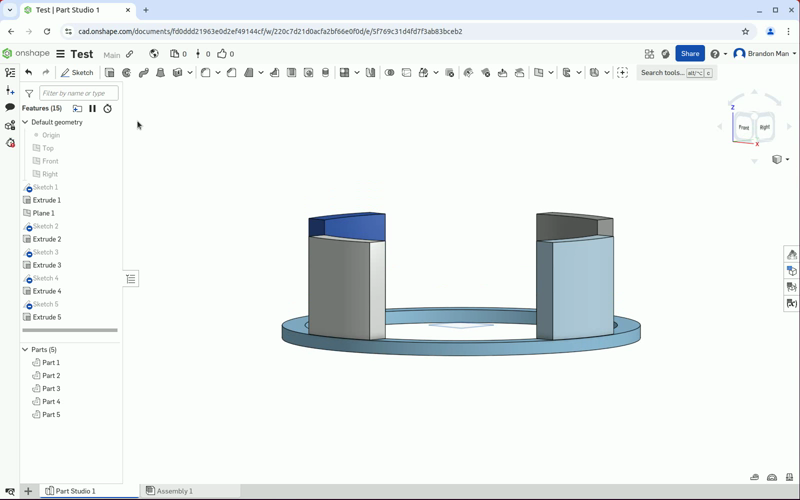
key(left, 3)
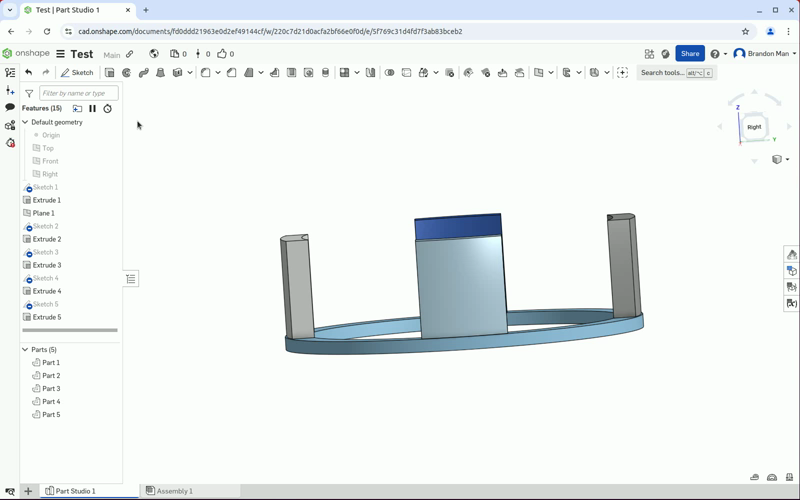
key(right, 3)
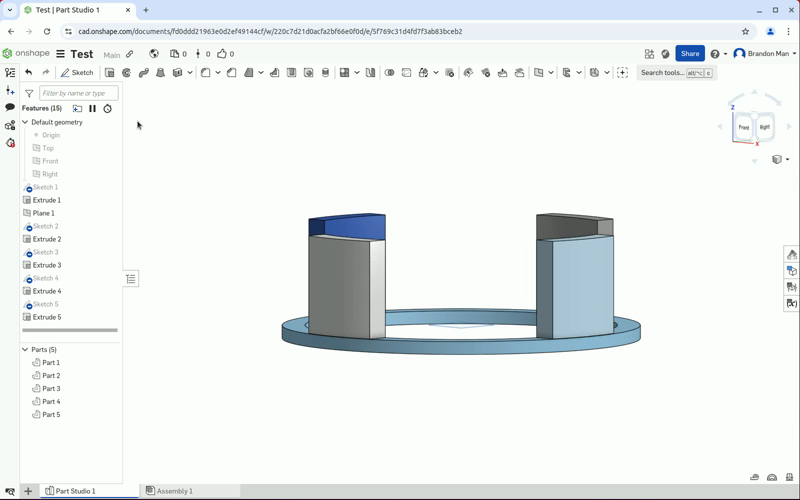
key(down, 3)
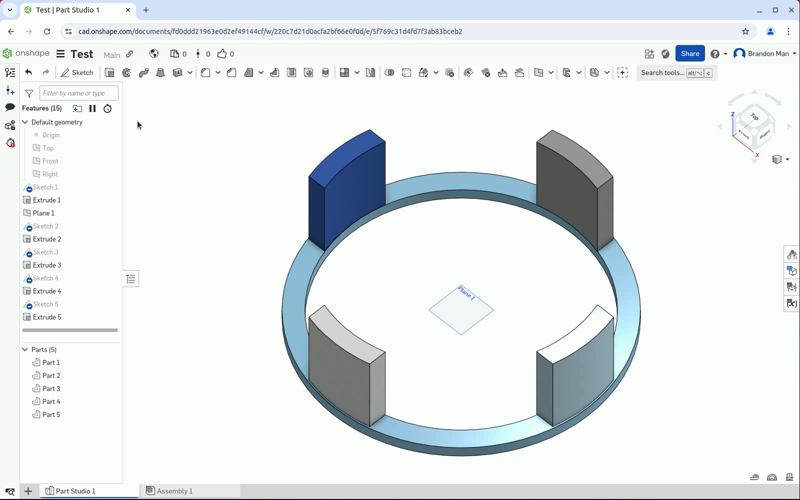
mouse_move(73, 189)
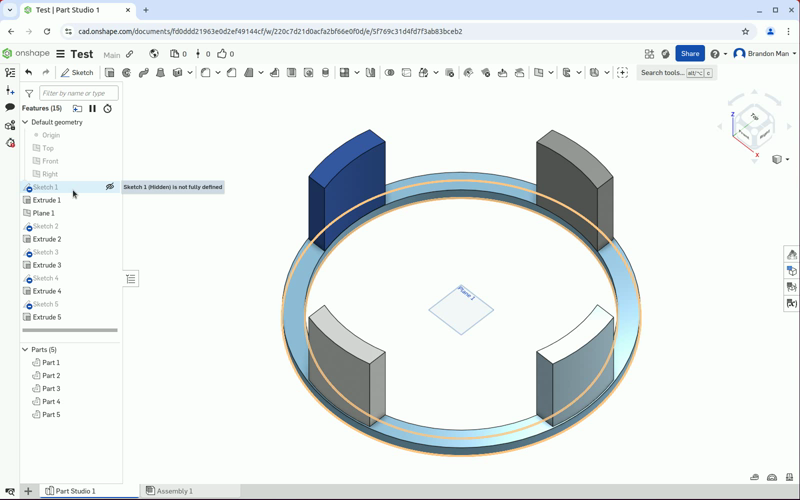
click(73, 189)